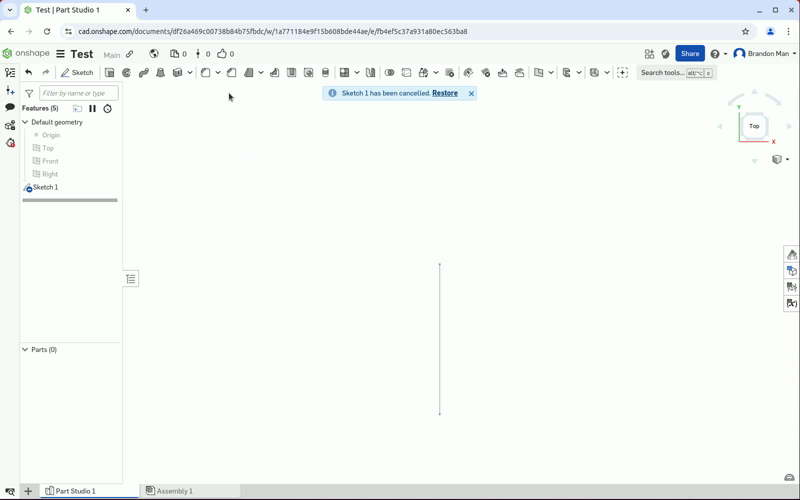
key(shift+h)
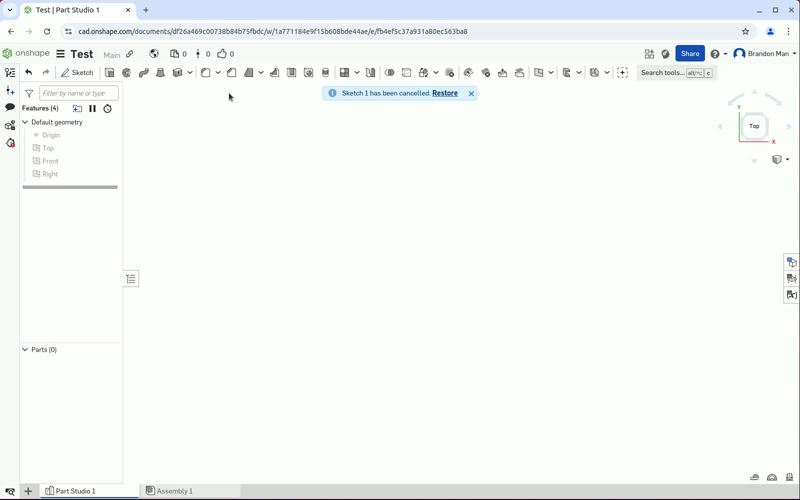
mouse_move(73, 352)
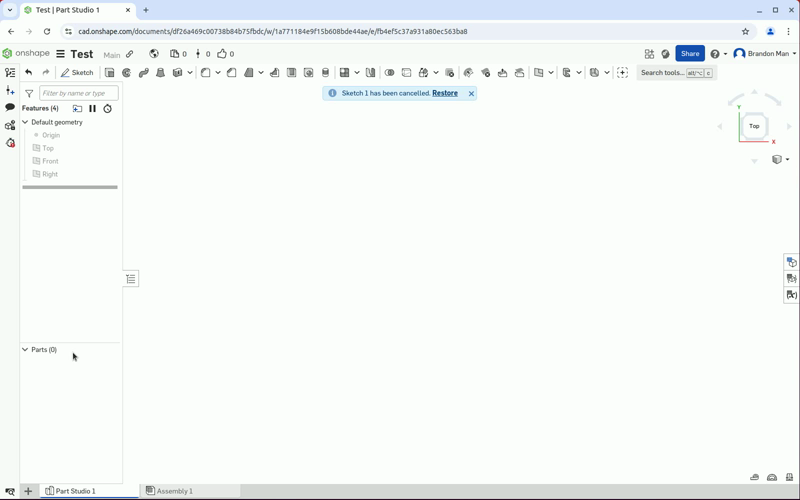
key(y)
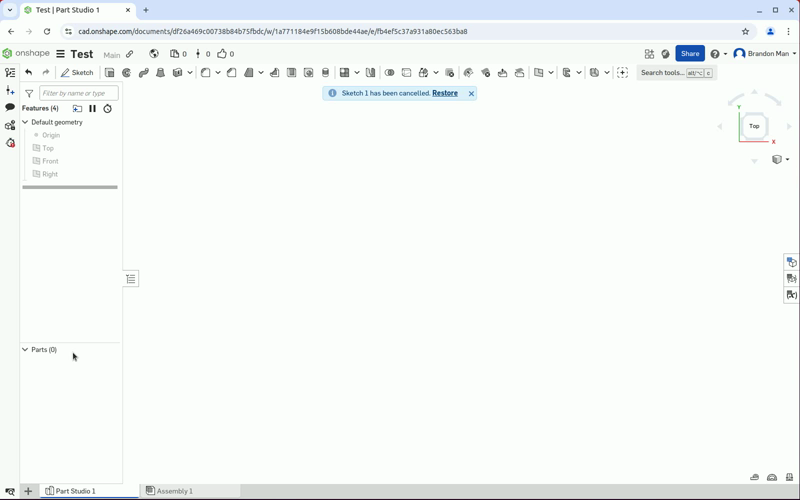
key(shift+p)
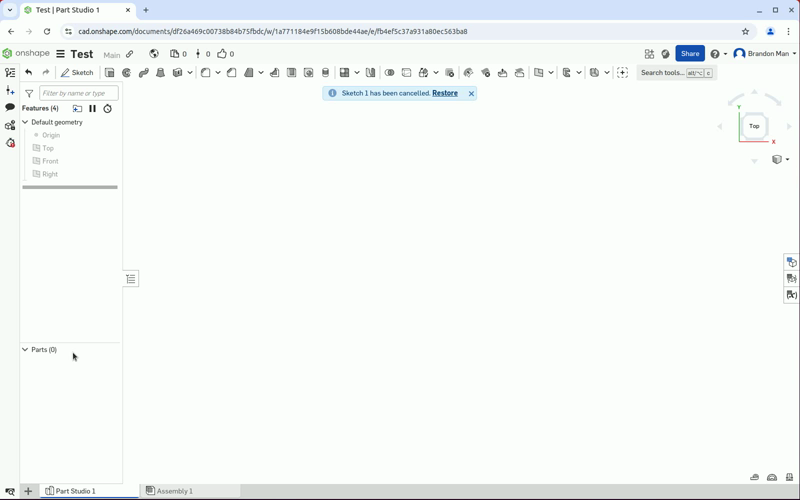
key(space)
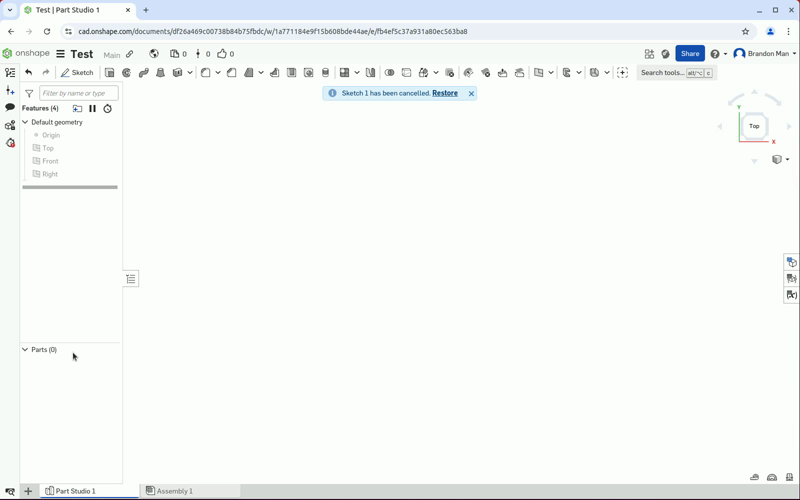
key_down(shift)
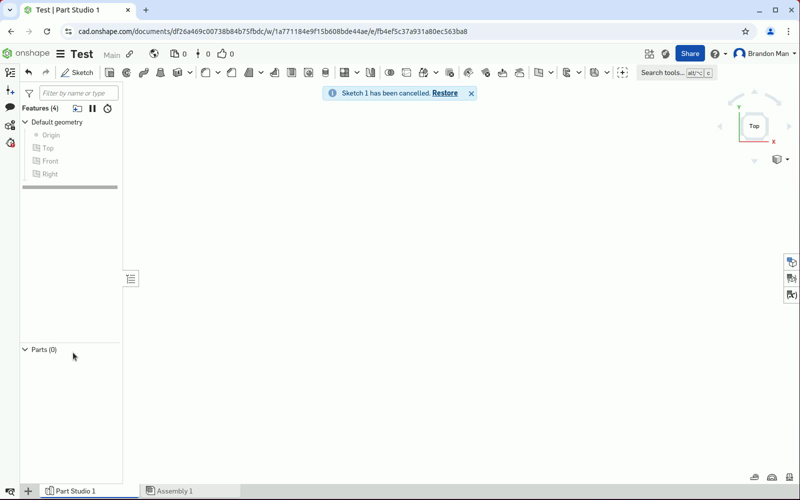
key(up)
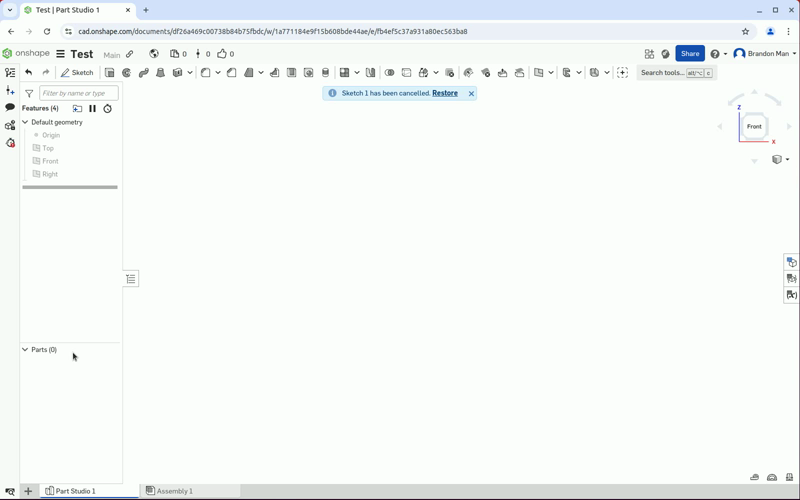
key_up(shift)
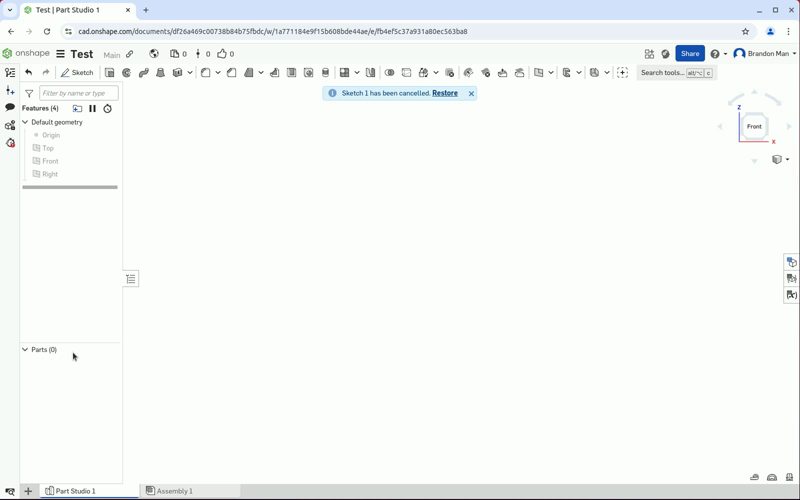
key(space)
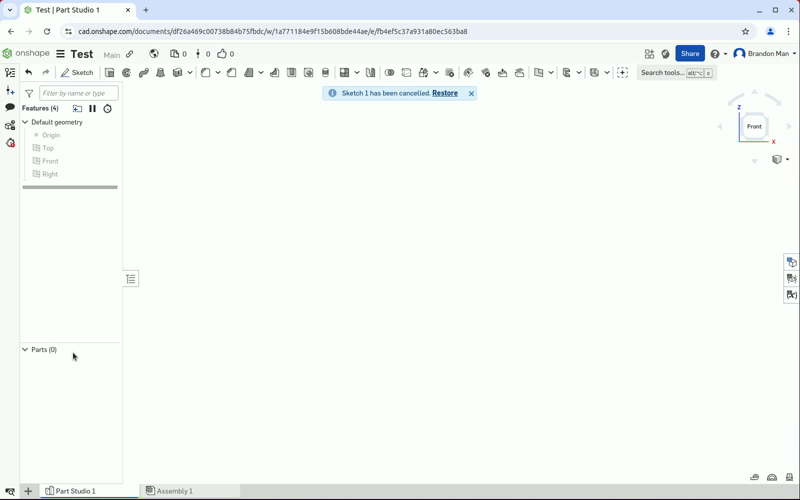
key_down(shift)
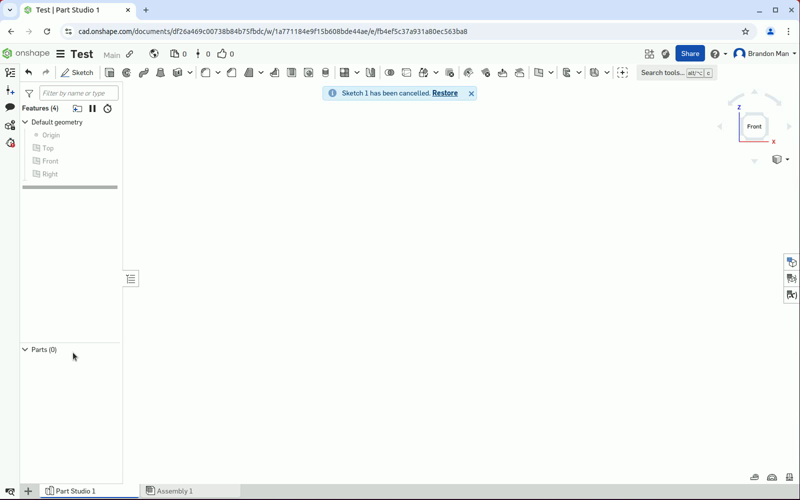
key(left)
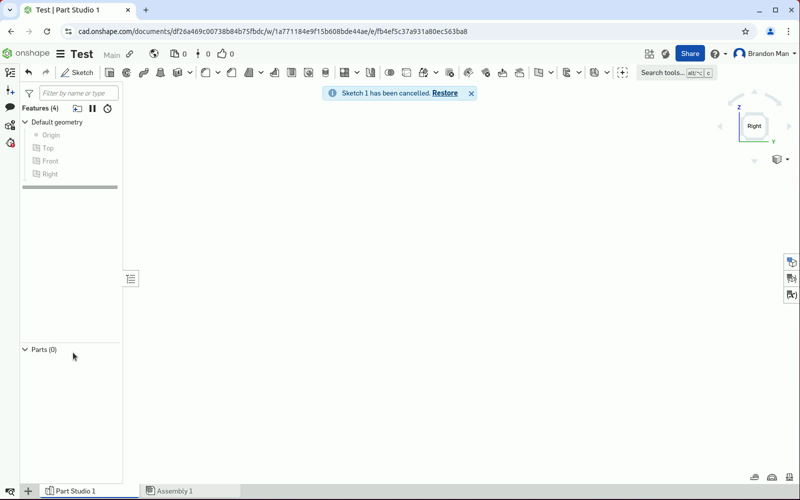
key_up(shift)
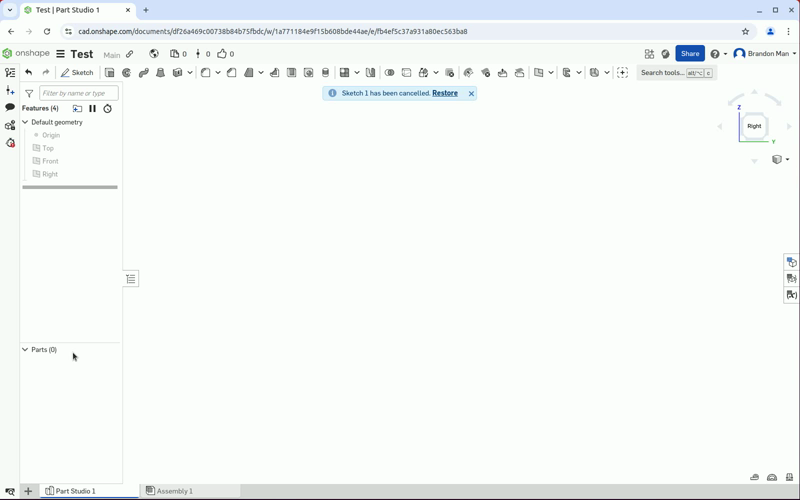
mouse_move(73, 352)
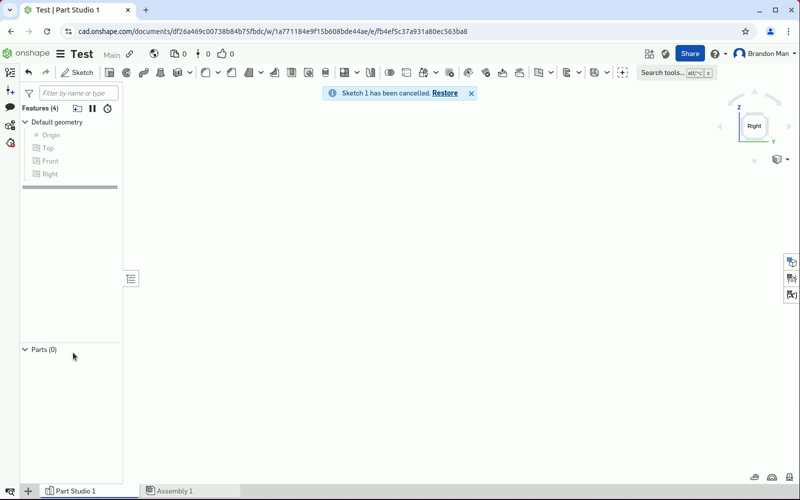
key(shift+y)
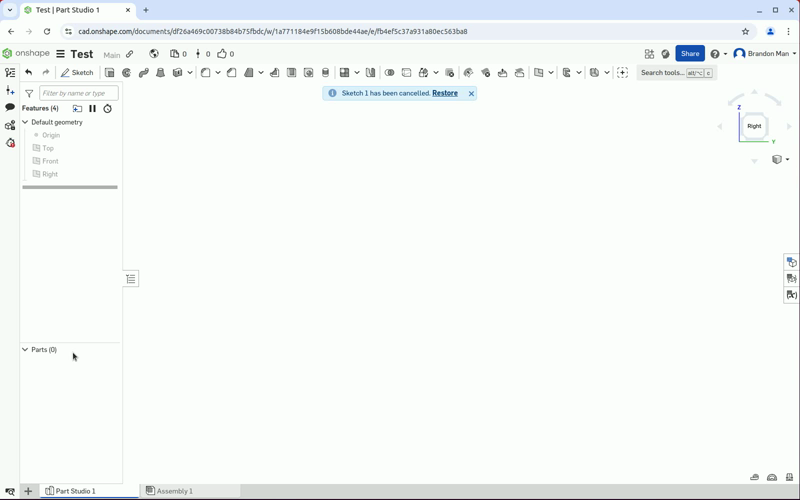
key(shift+s)
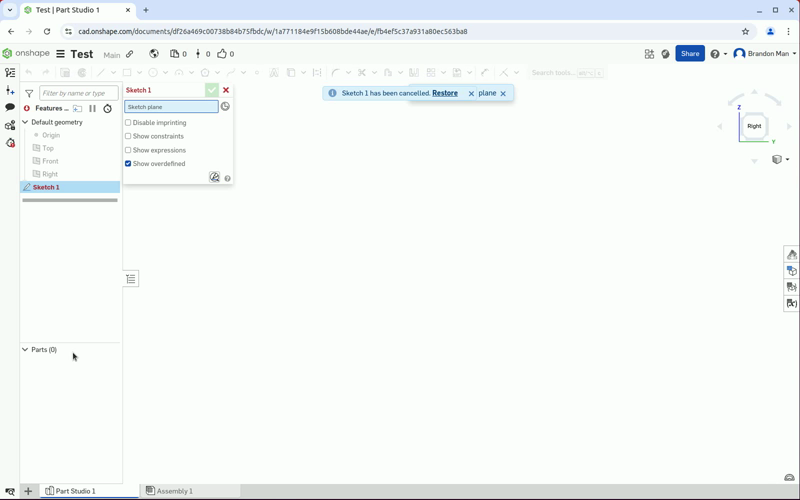
mouse_move(73, 176)
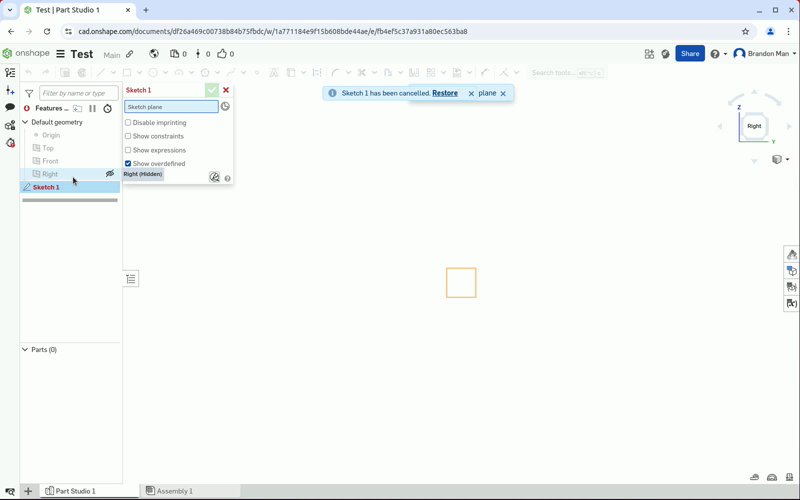
click(73, 176)
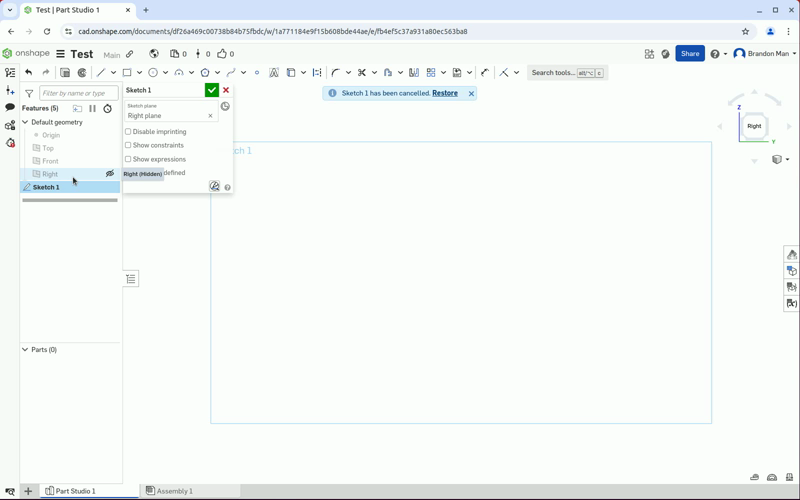
mouse_move(73, 352)
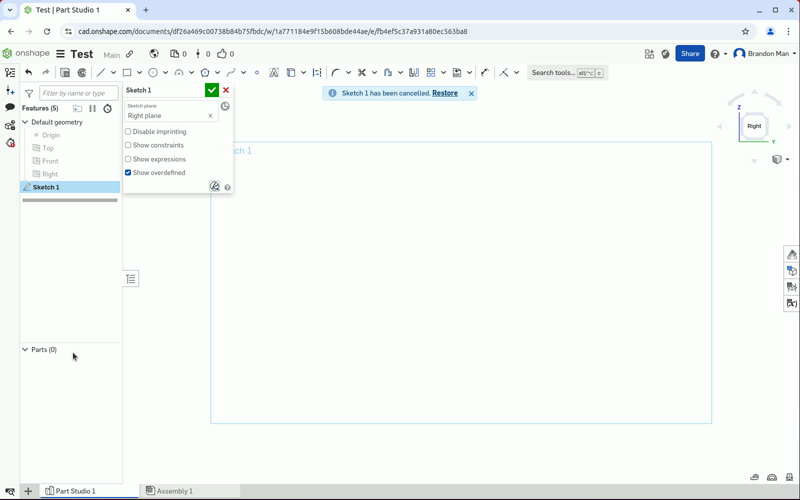
key(y)
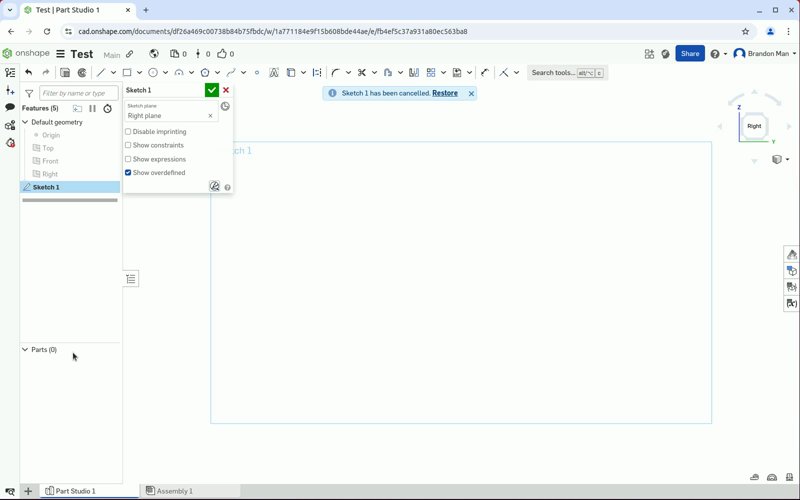
key(l)
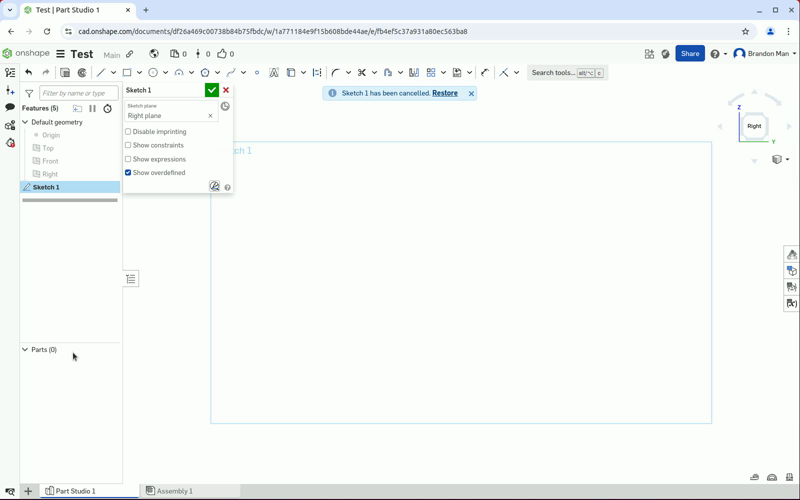
key_down(shift)
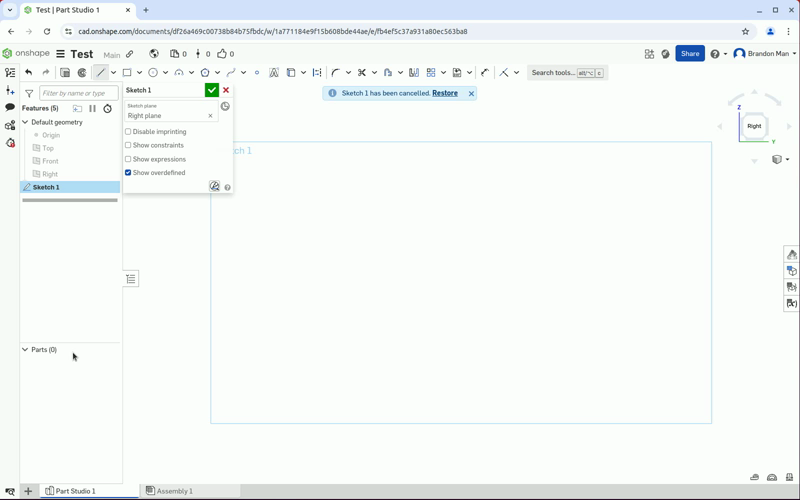
mouse_move(458, 286)
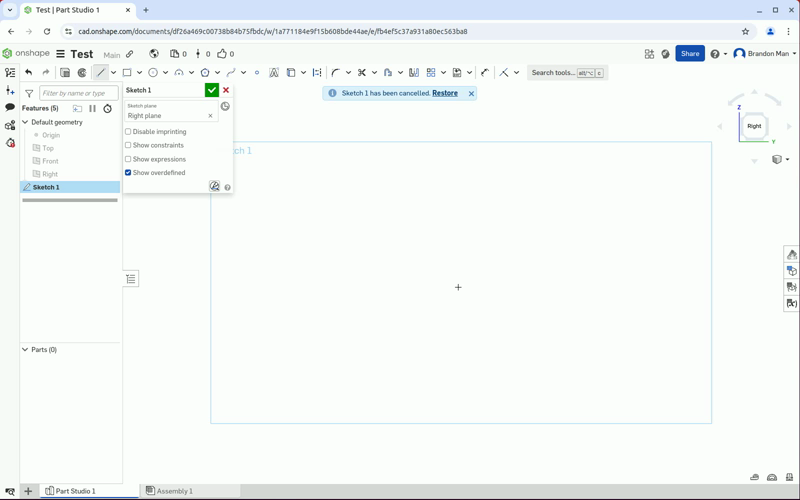
click(458, 286)
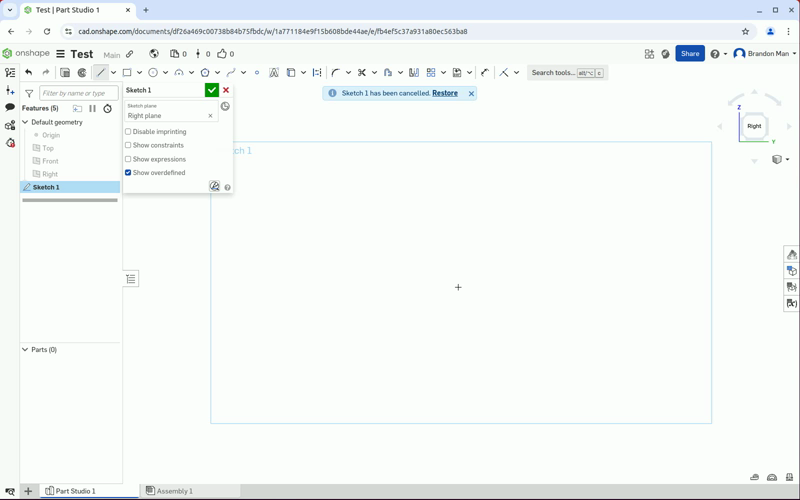
key_up(shift)
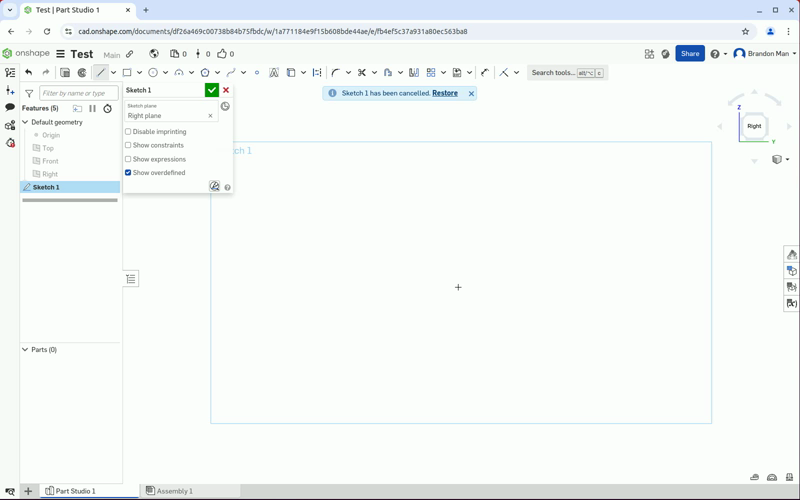
key_down(shift)
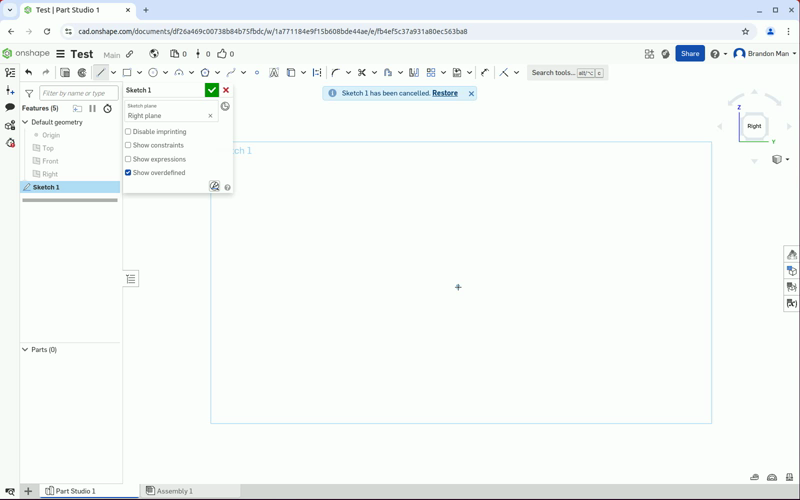
mouse_move(488, 286)
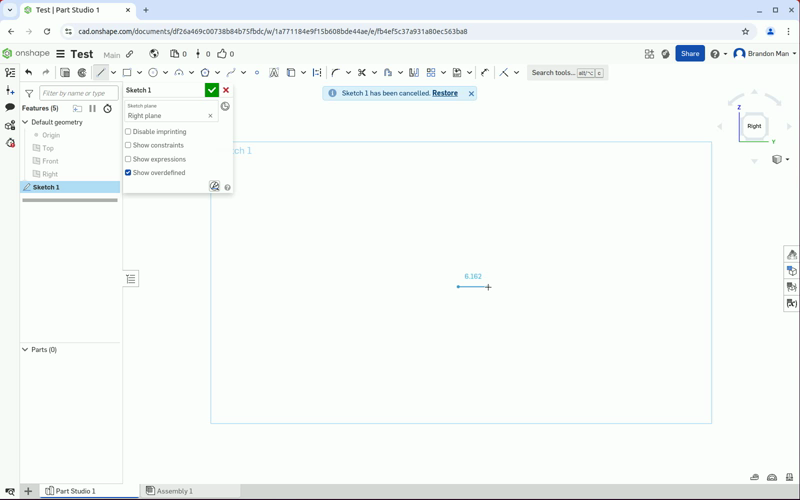
mouse_move(481, 286)
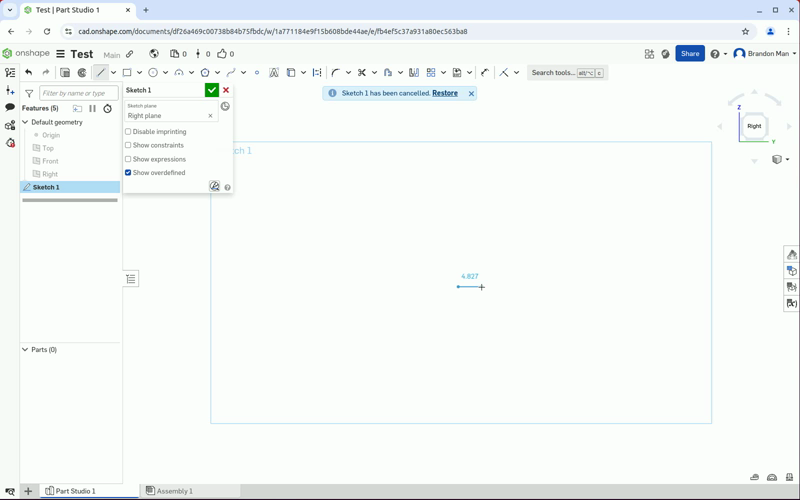
click(481, 286)
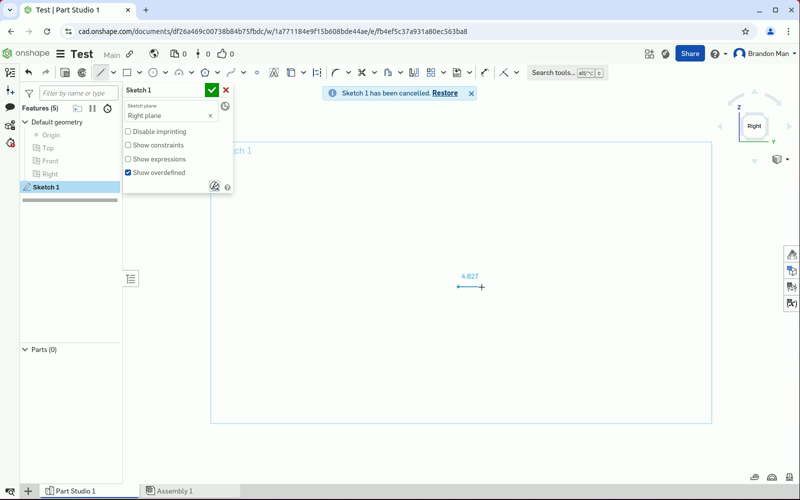
key_up(shift)
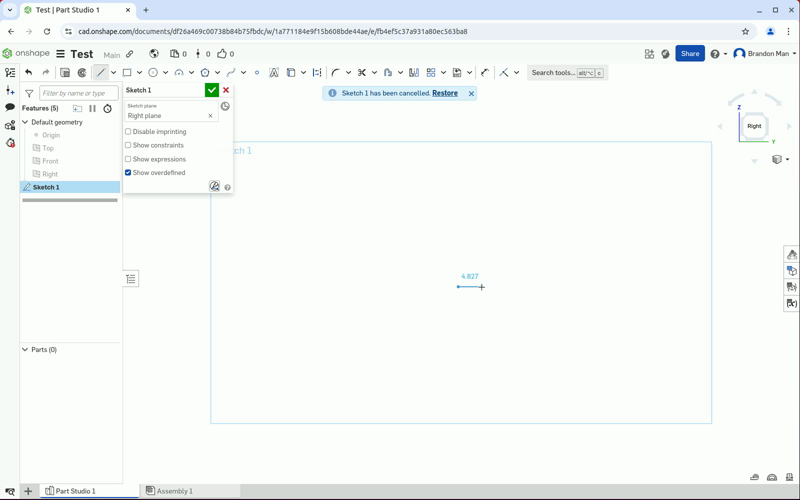
key_down(shift)
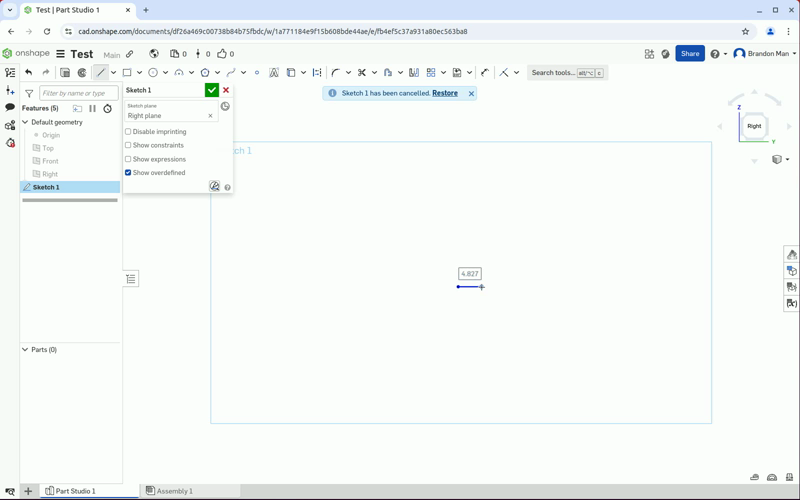
mouse_move(511, 286)
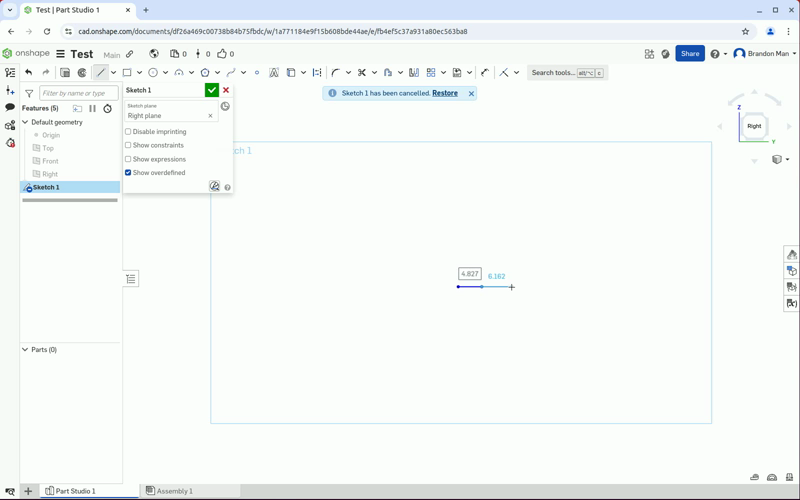
mouse_move(481, 284)
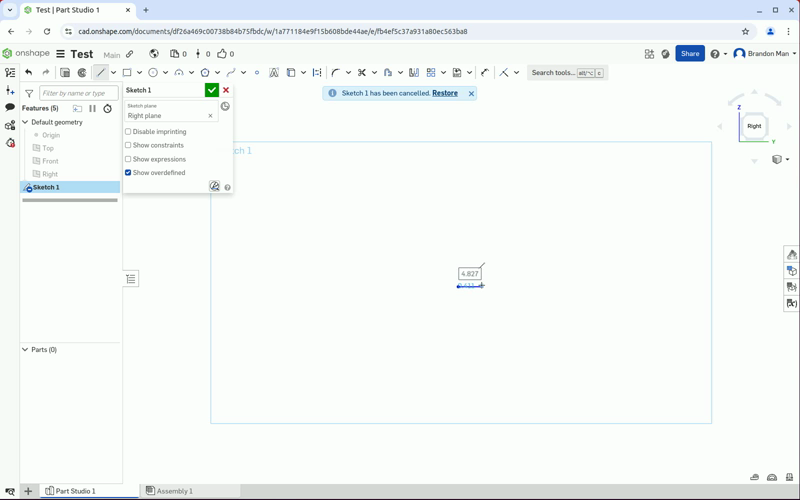
scroll(6)
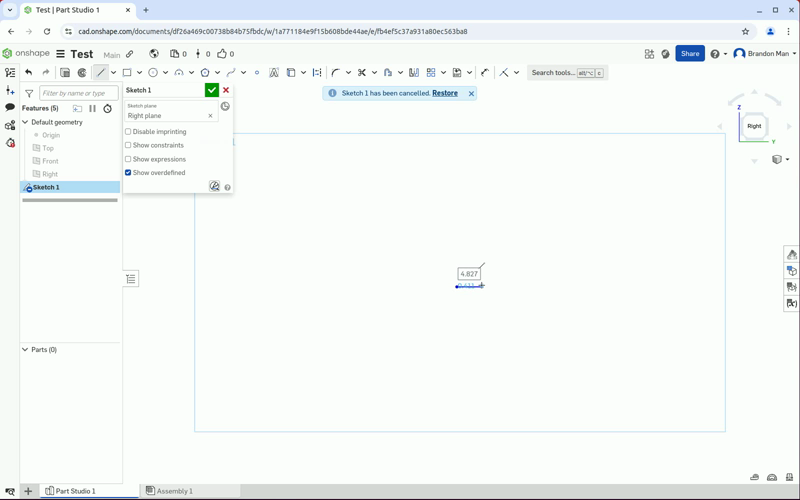
scroll(6)
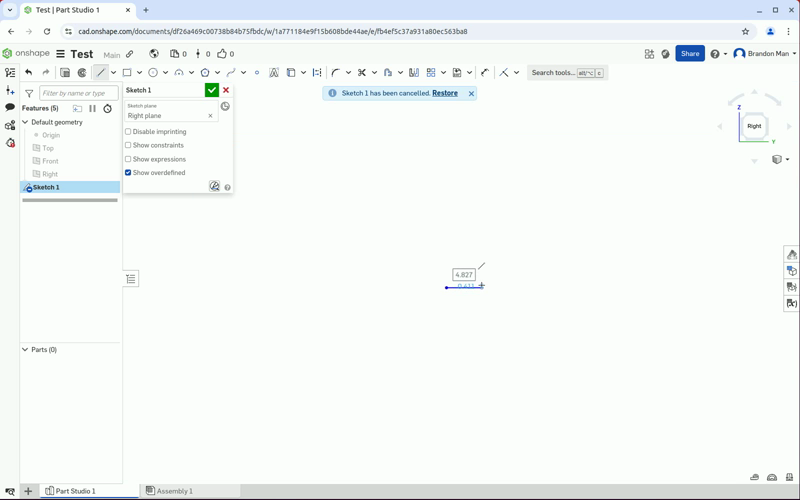
scroll(6)
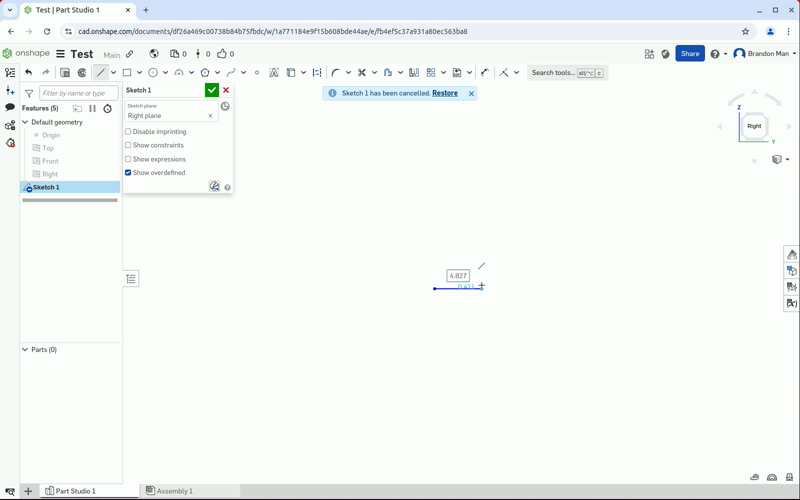
scroll(6)
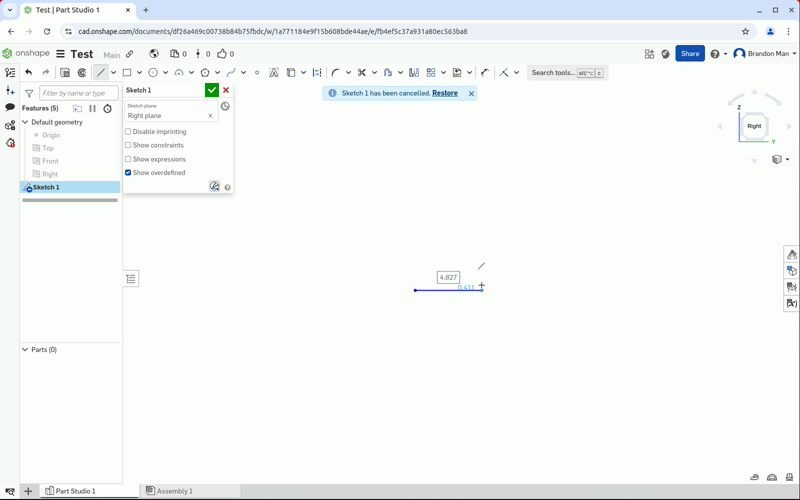
scroll(6)
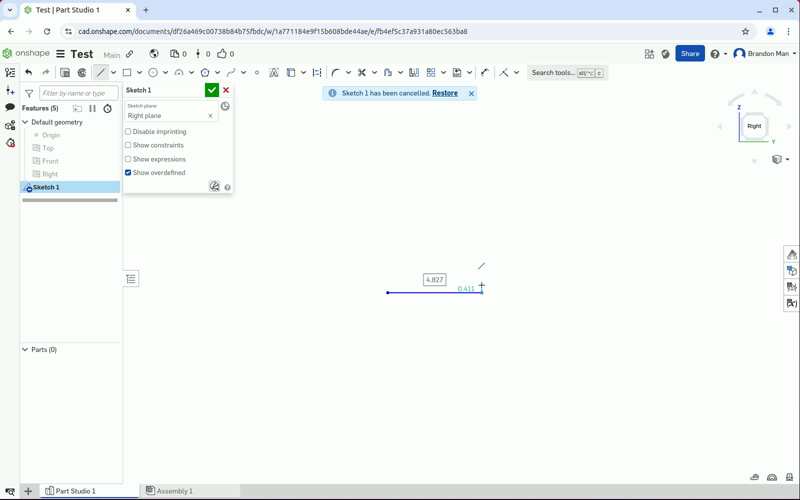
scroll(6)
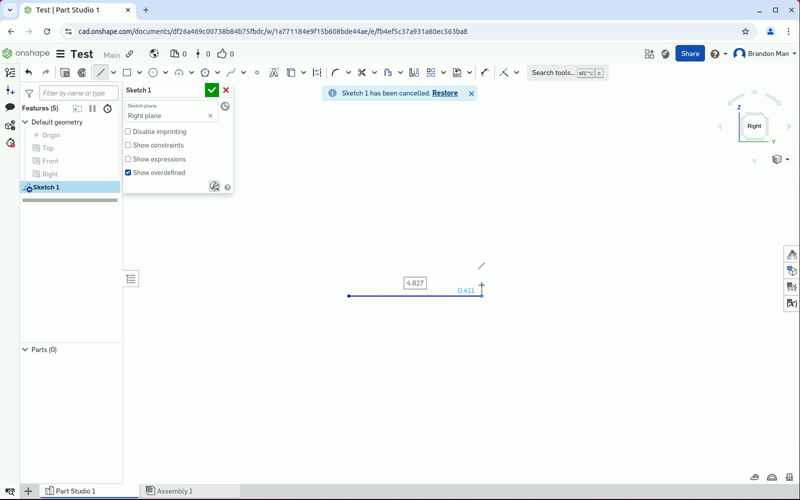
scroll(6)
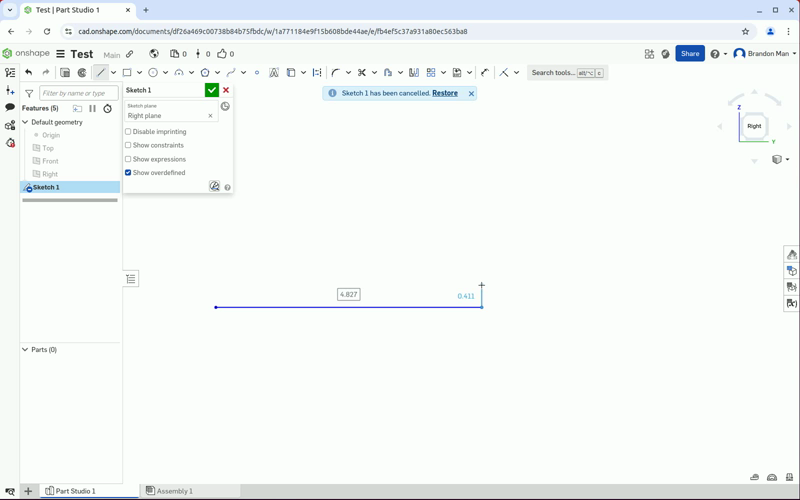
click(481, 284)
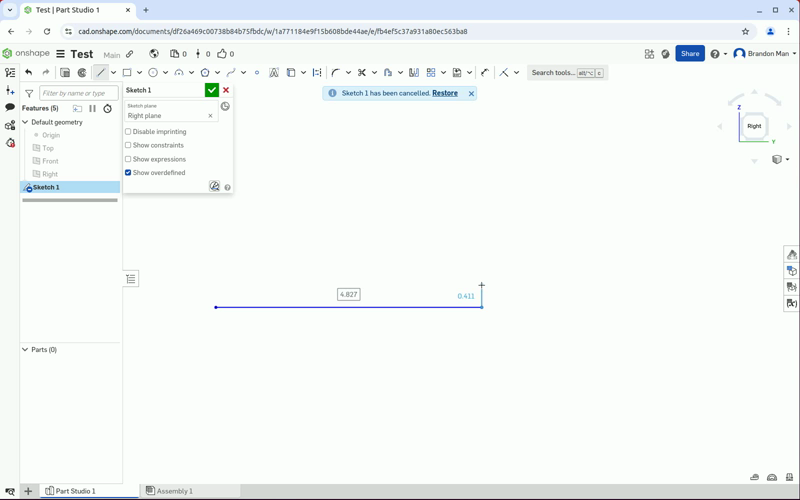
scroll(-6)
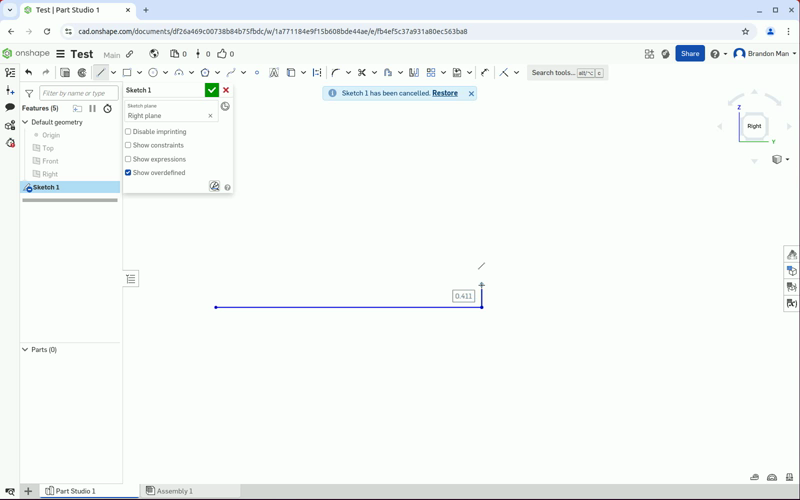
scroll(-6)
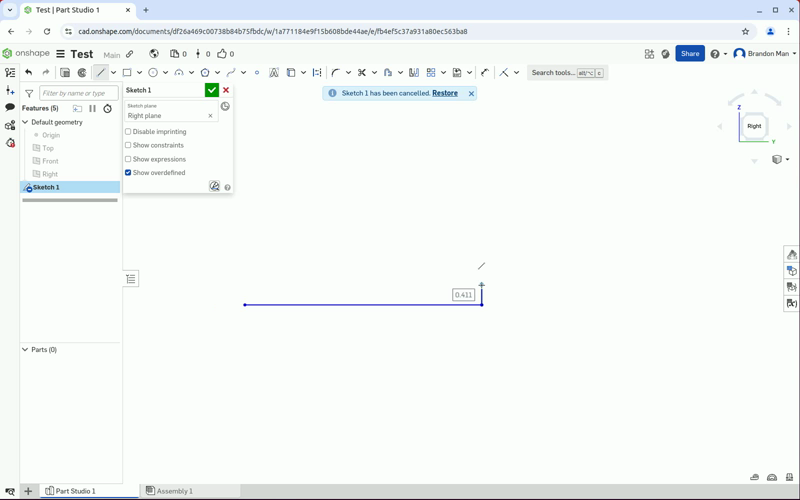
scroll(-6)
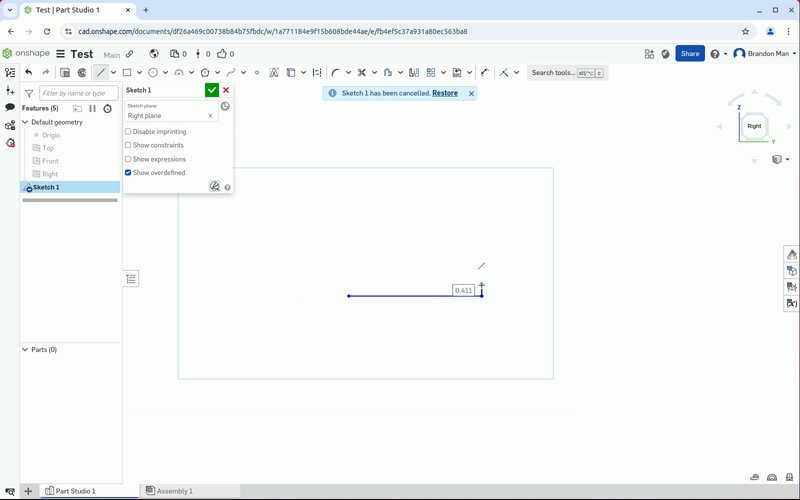
scroll(-6)
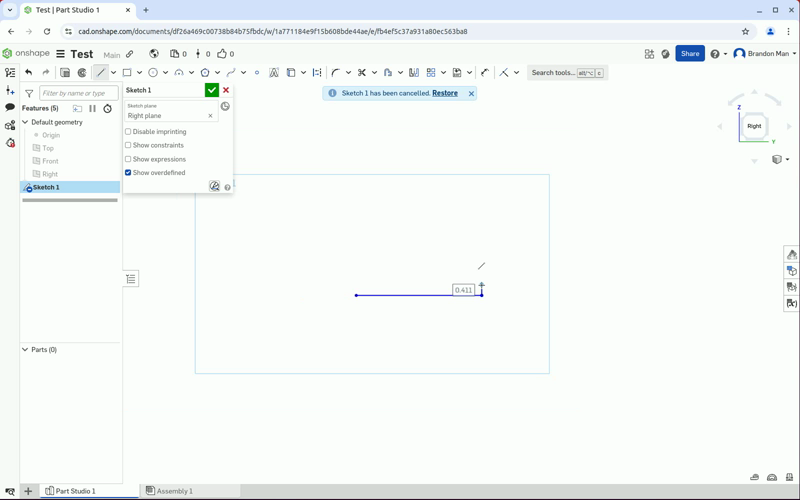
scroll(-6)
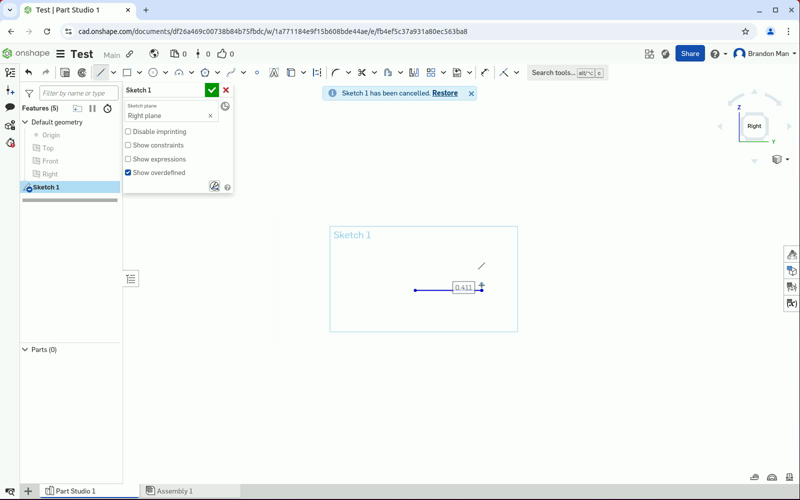
scroll(-6)
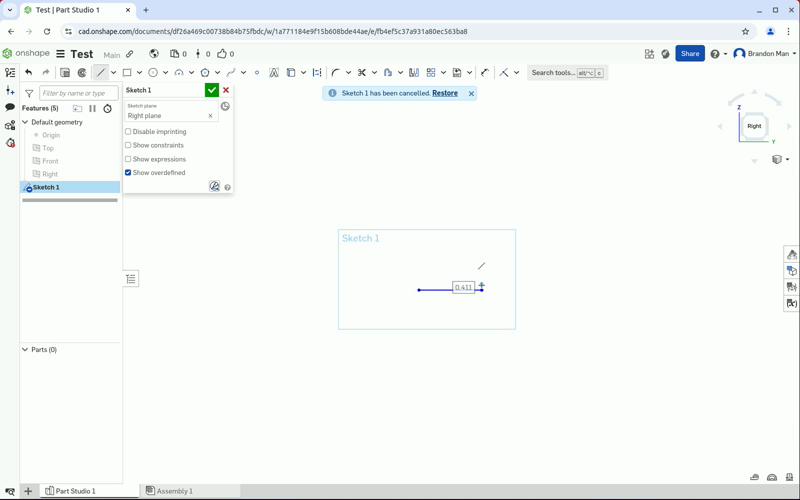
scroll(-6)
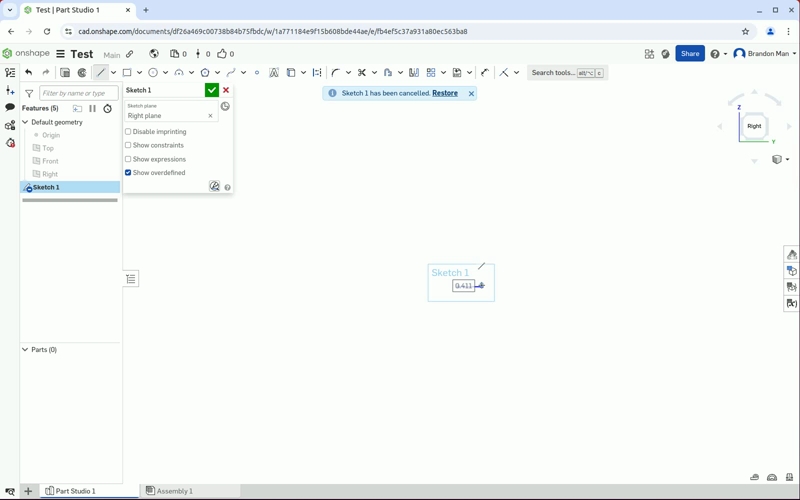
key_up(shift)
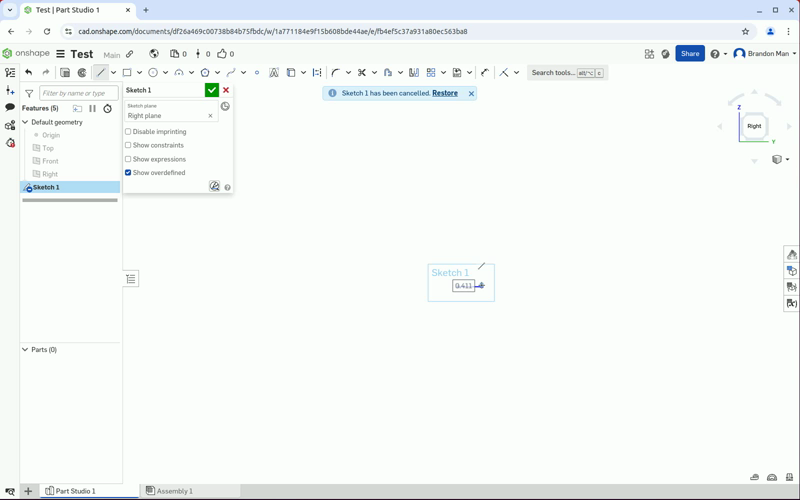
key_down(shift)
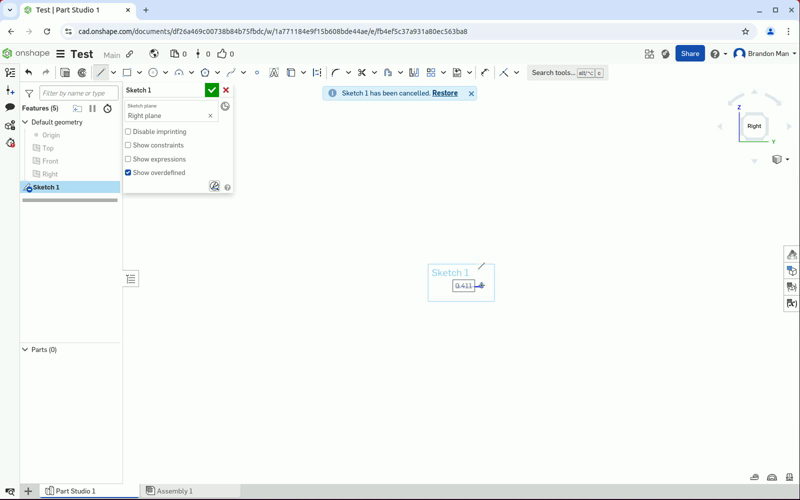
mouse_move(511, 284)
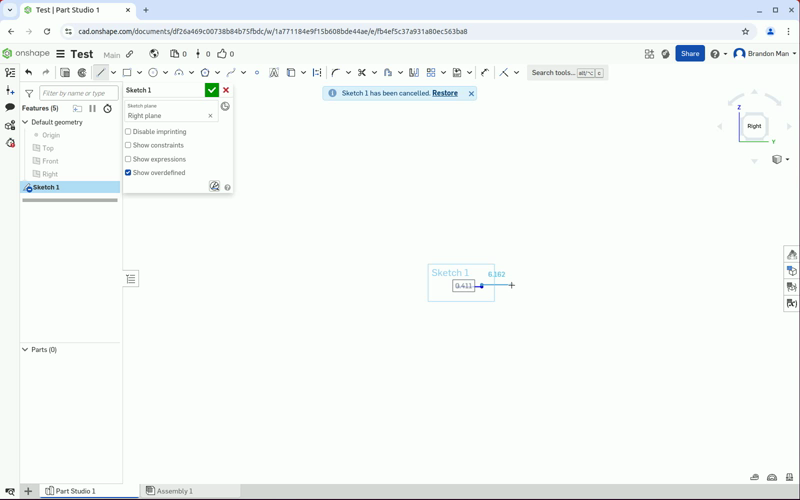
mouse_move(480, 284)
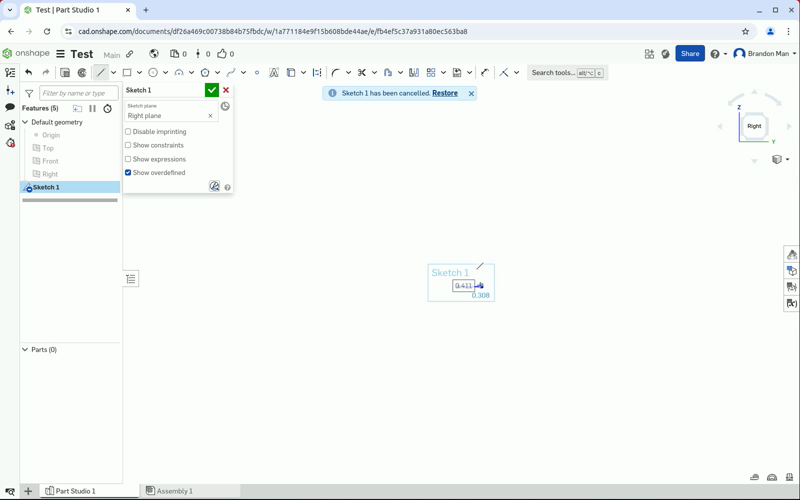
scroll(6)
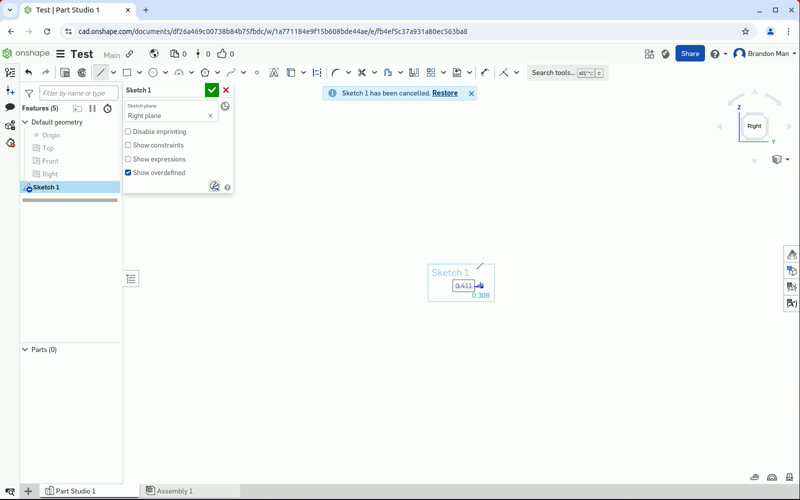
scroll(6)
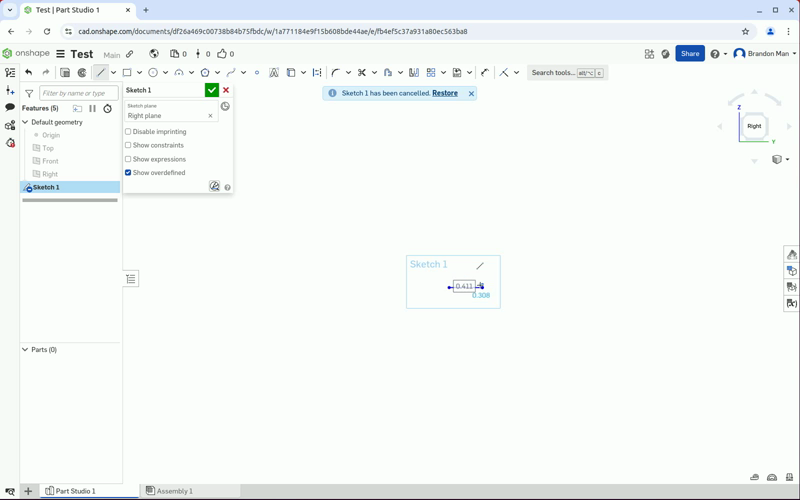
scroll(6)
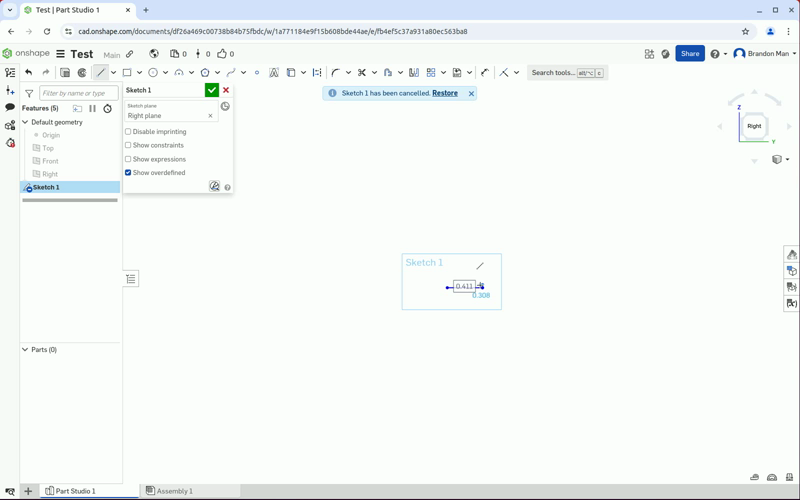
scroll(6)
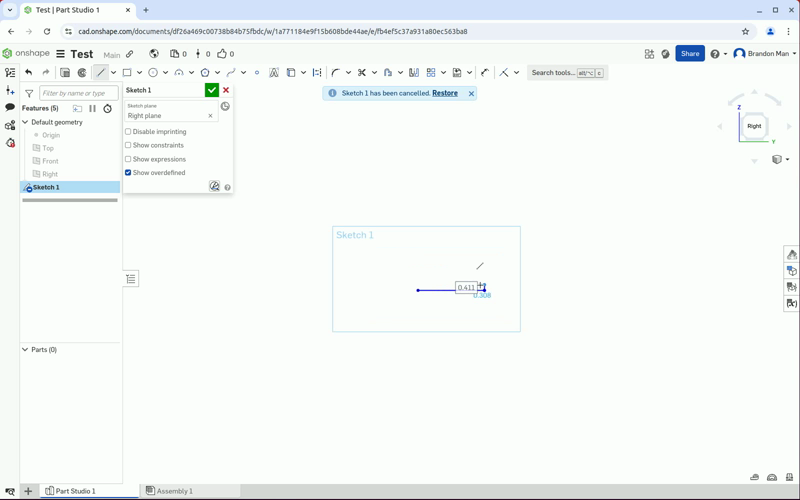
scroll(6)
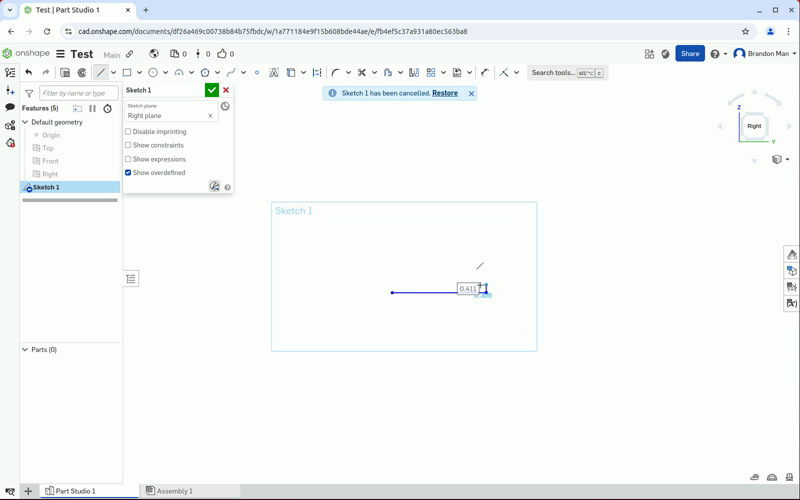
scroll(6)
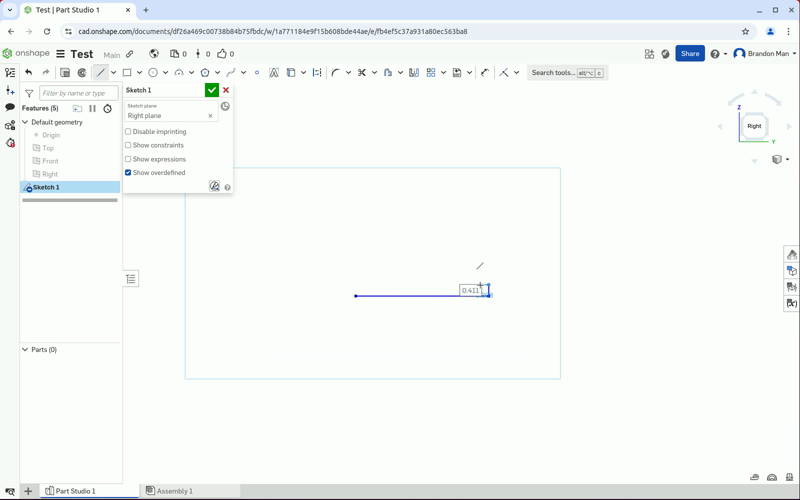
scroll(6)
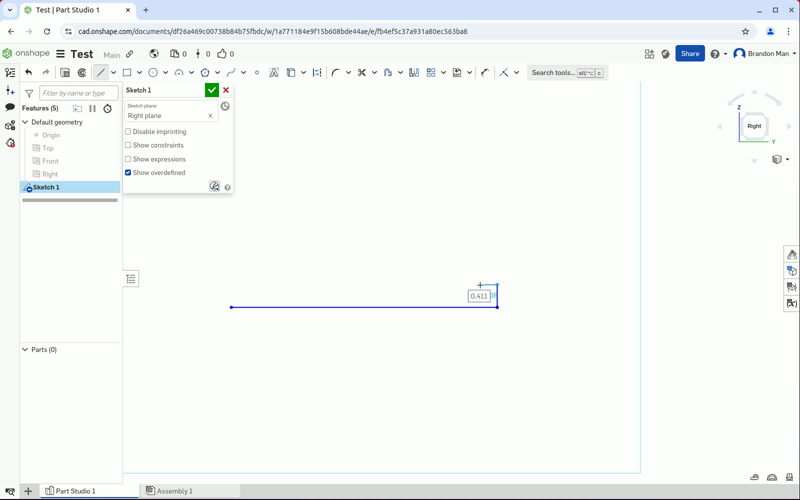
click(480, 284)
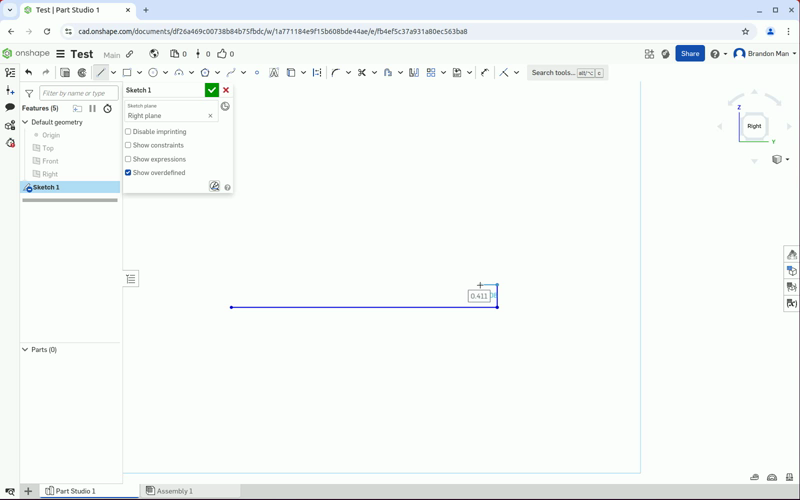
scroll(-6)
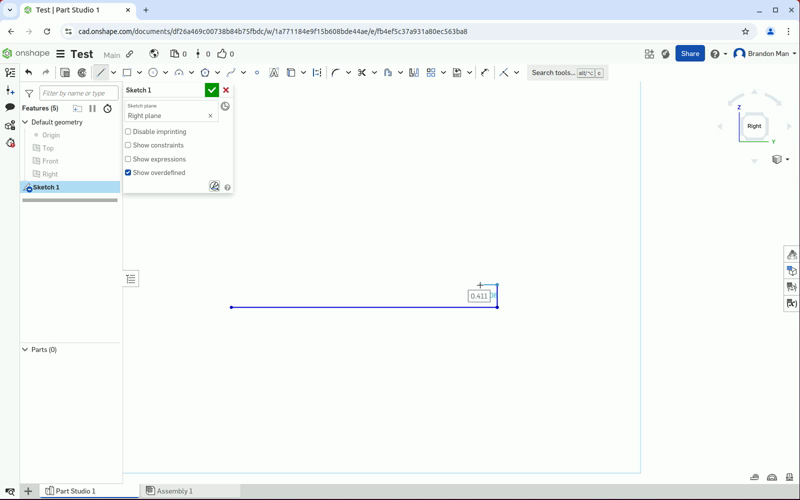
scroll(-6)
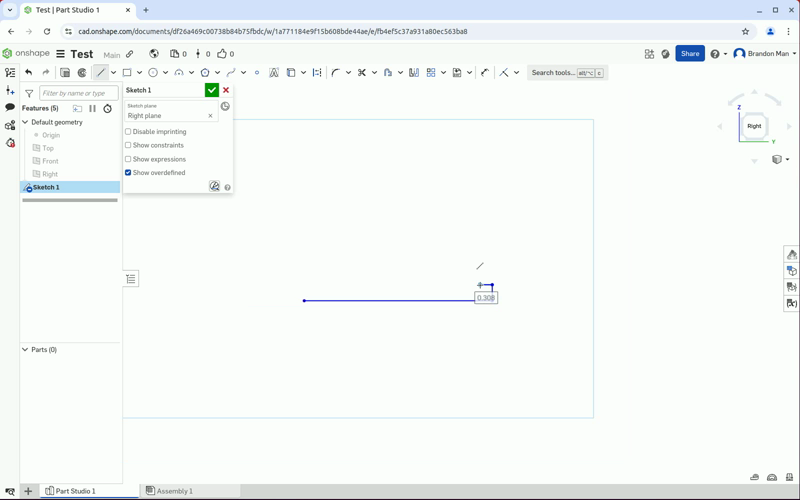
scroll(-6)
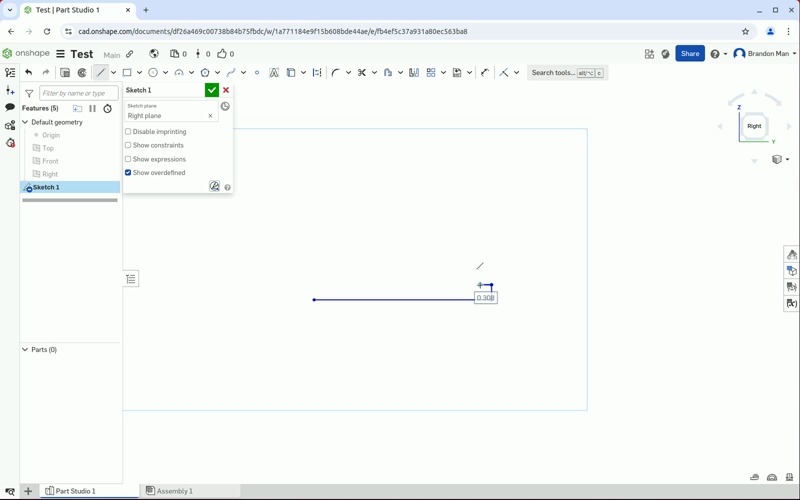
scroll(-6)
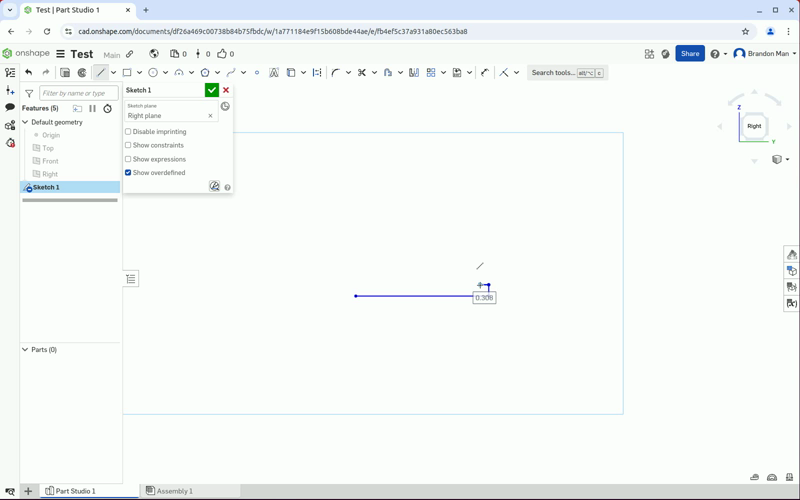
scroll(-6)
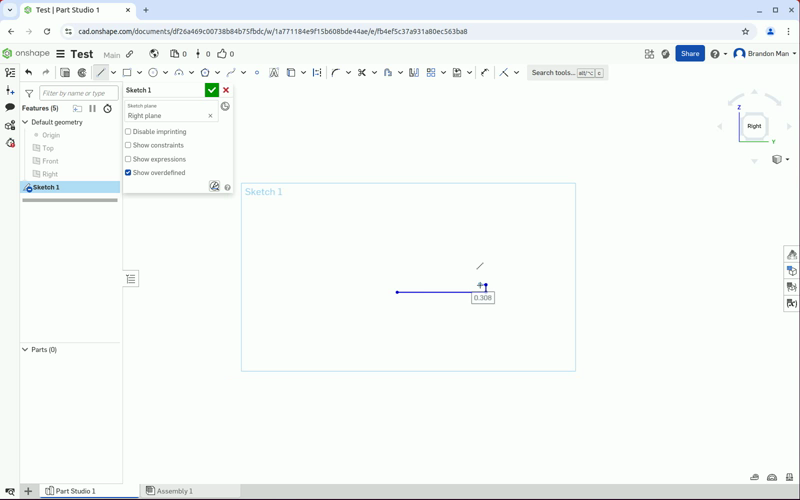
scroll(-6)
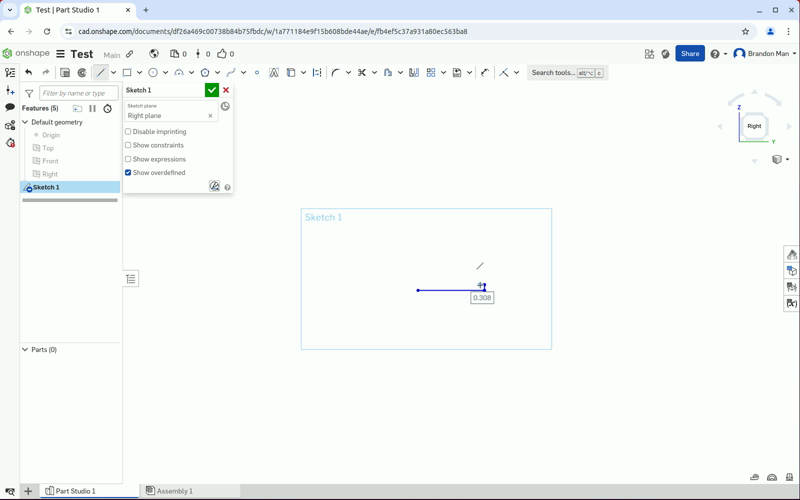
scroll(-6)
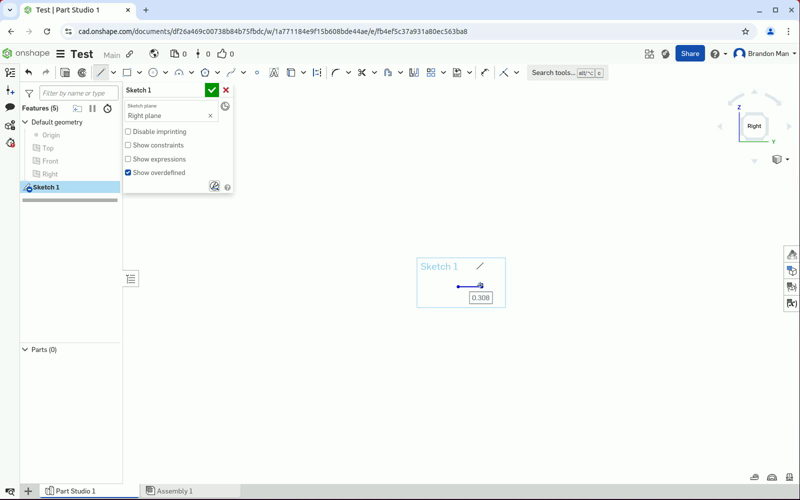
key_up(shift)
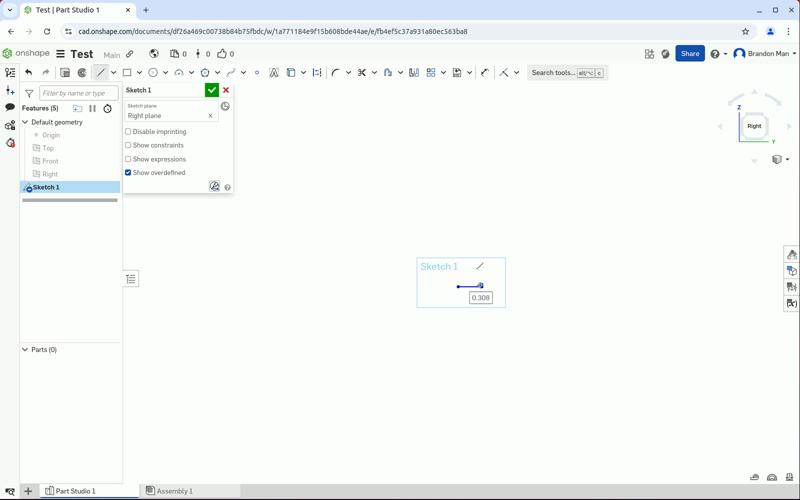
key_down(shift)
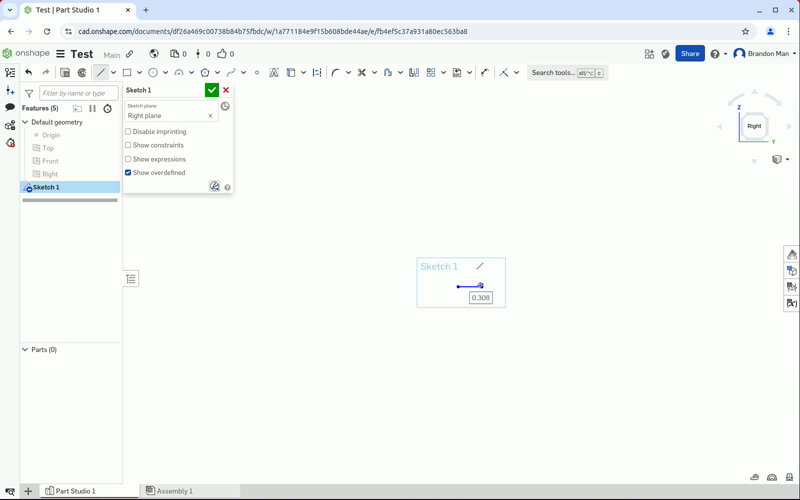
mouse_move(510, 284)
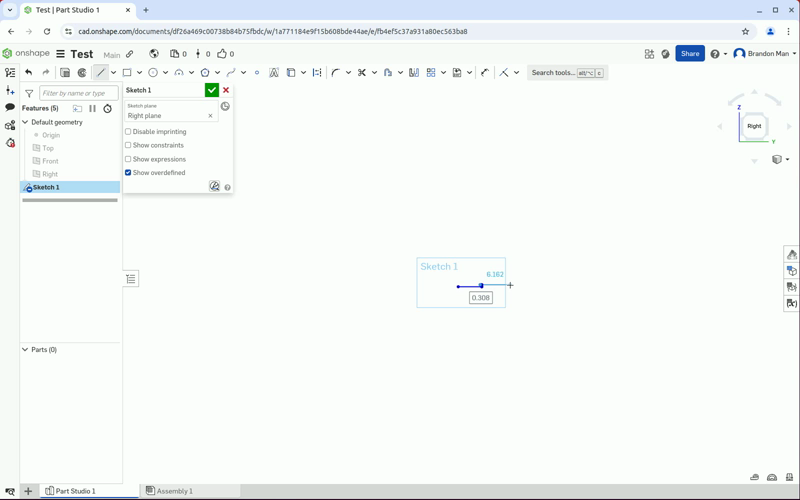
mouse_move(458, 284)
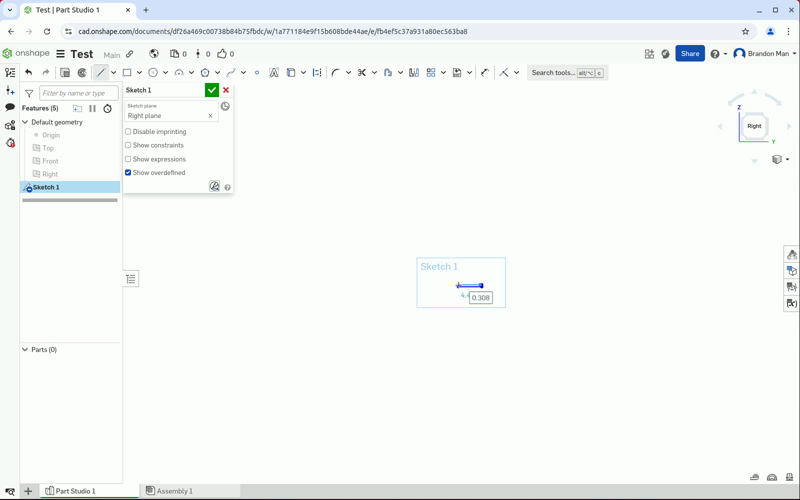
scroll(6)
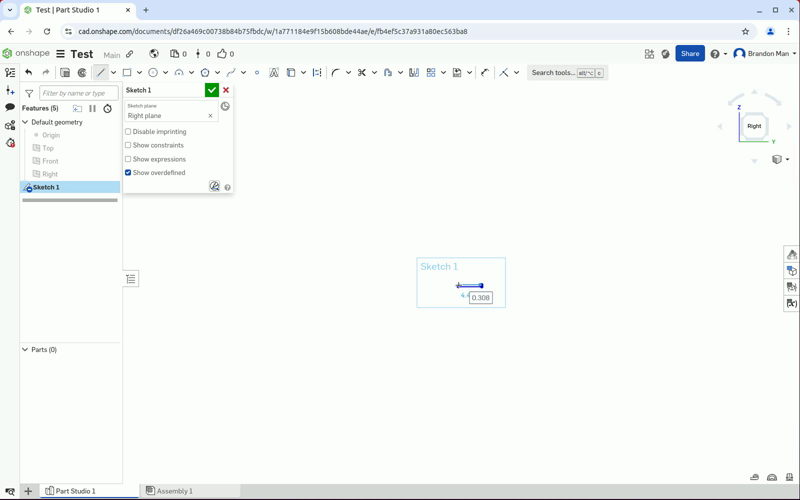
scroll(6)
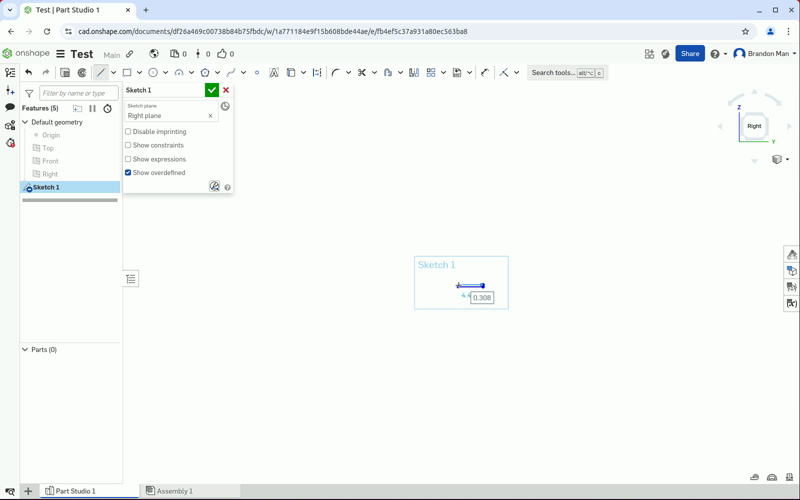
scroll(6)
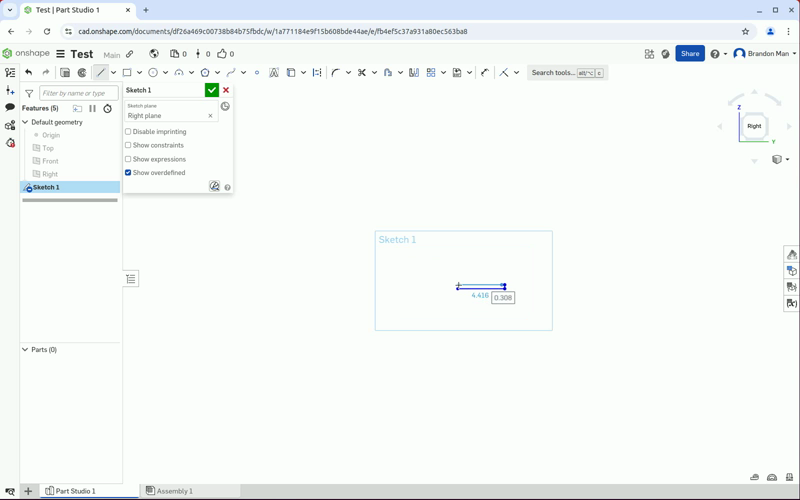
scroll(6)
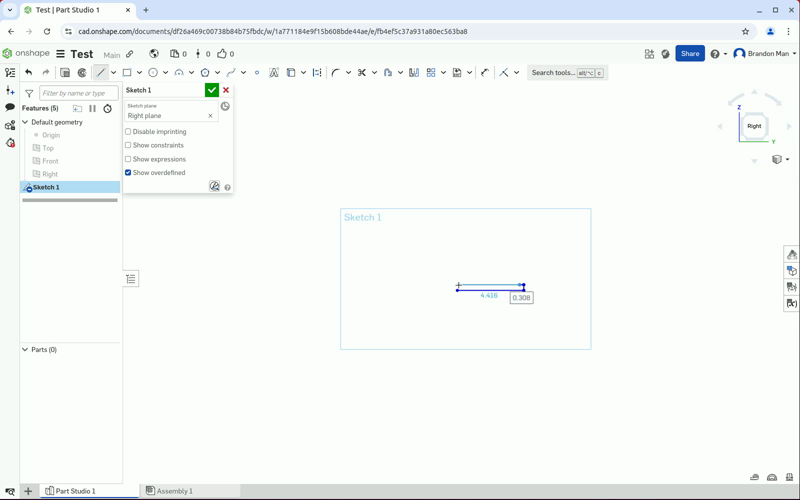
scroll(6)
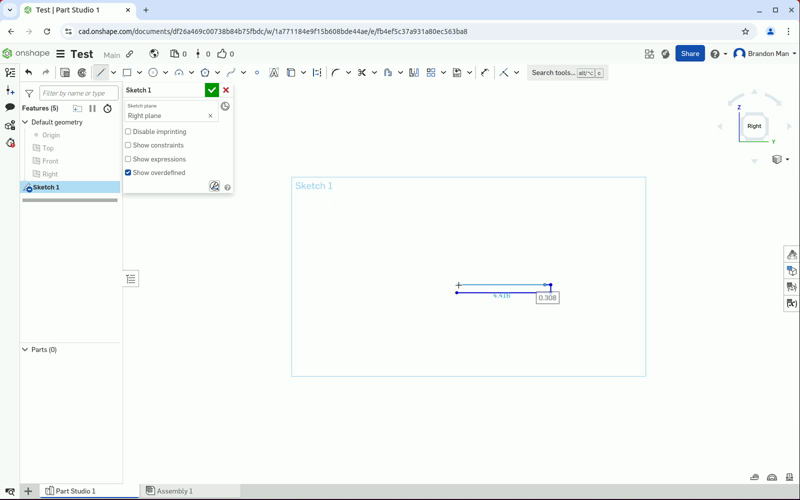
scroll(6)
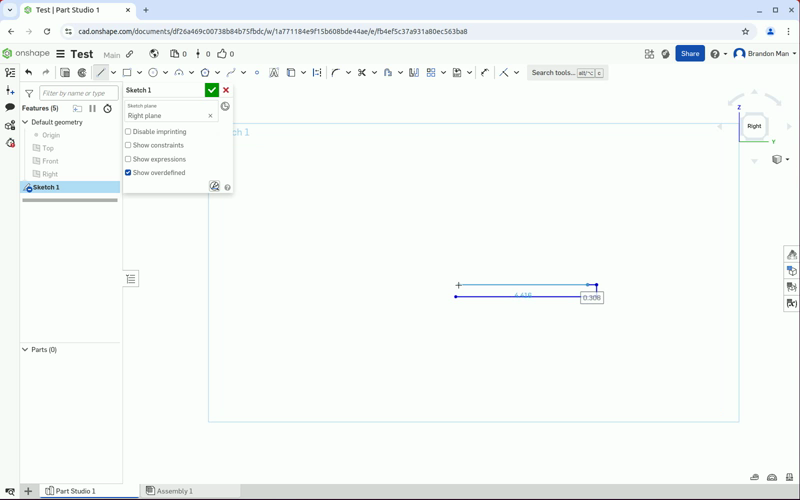
scroll(6)
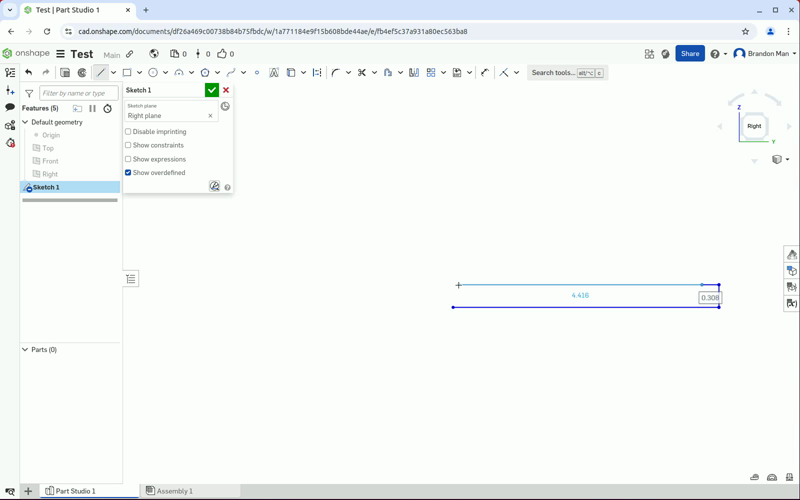
click(458, 284)
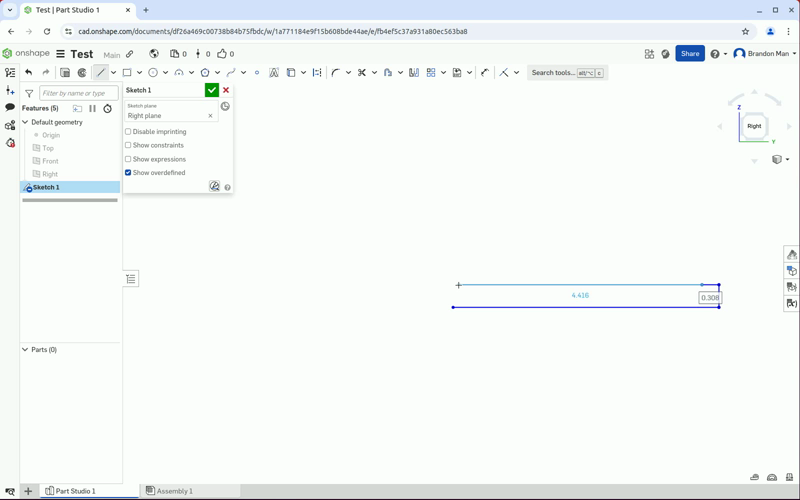
scroll(-6)
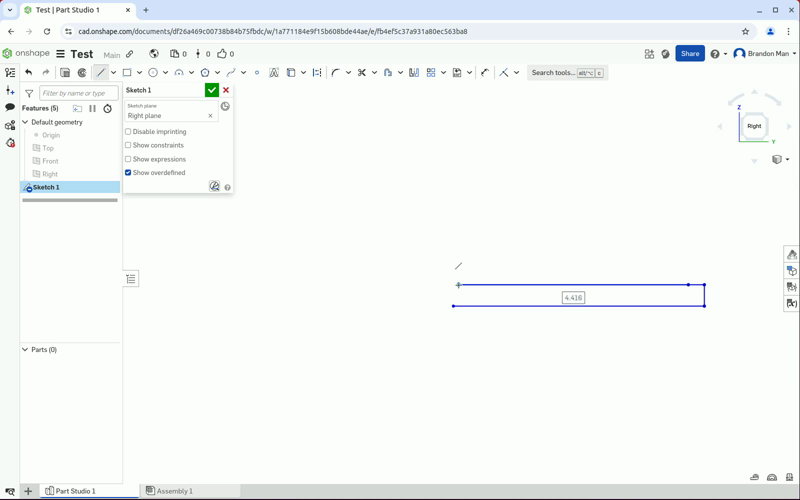
scroll(-6)
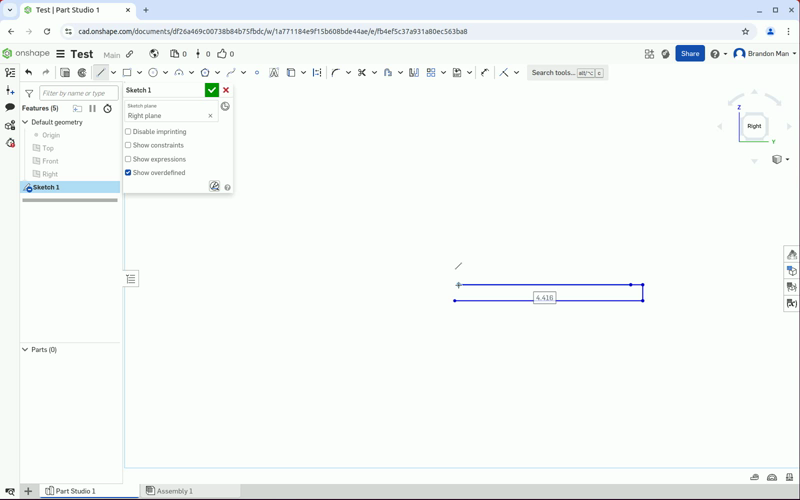
scroll(-6)
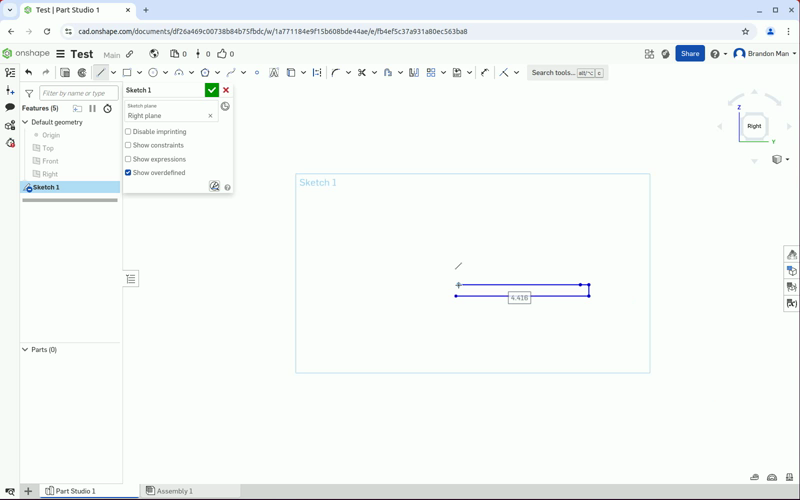
scroll(-6)
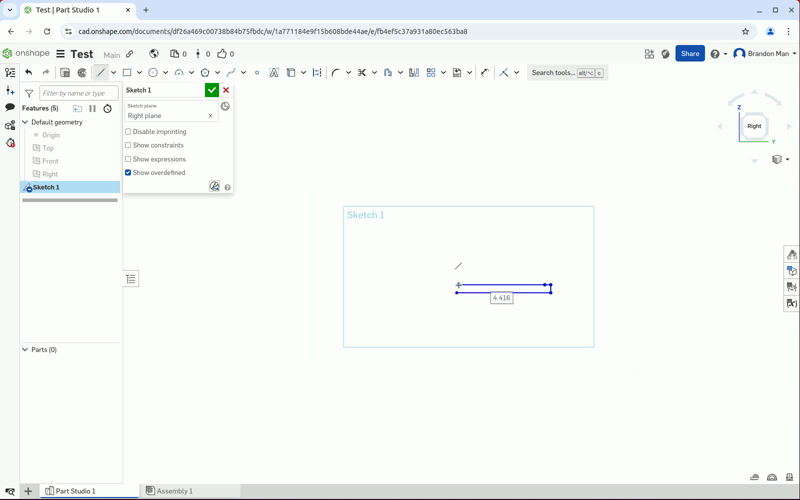
scroll(-6)
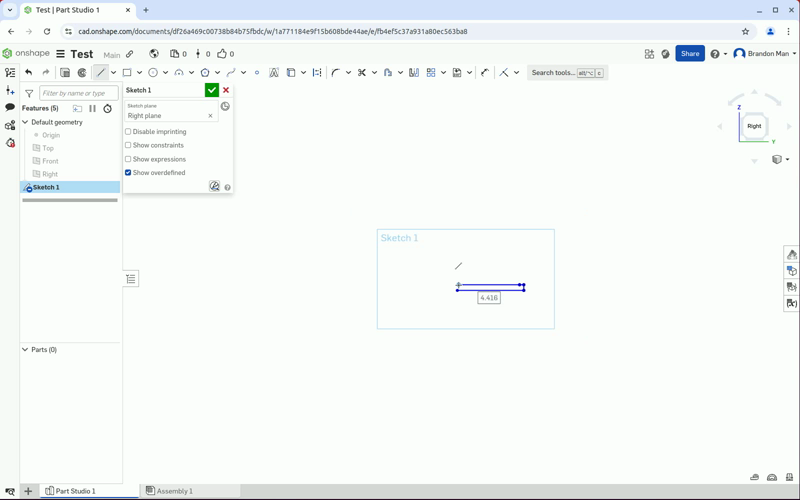
scroll(-6)
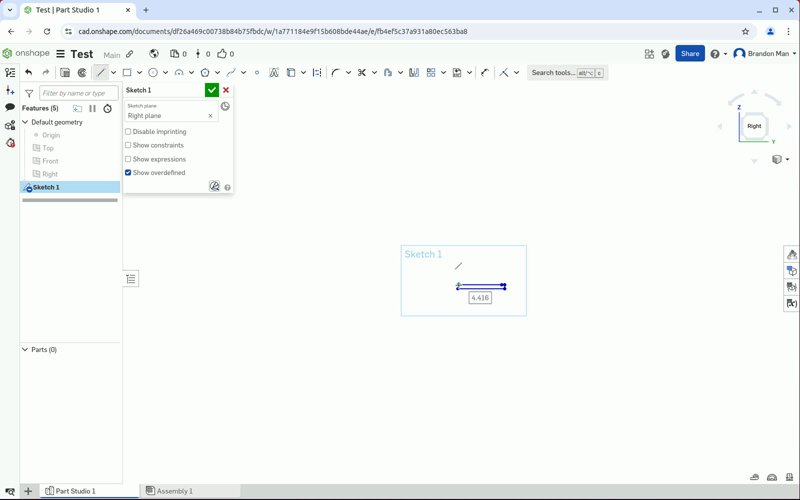
scroll(-6)
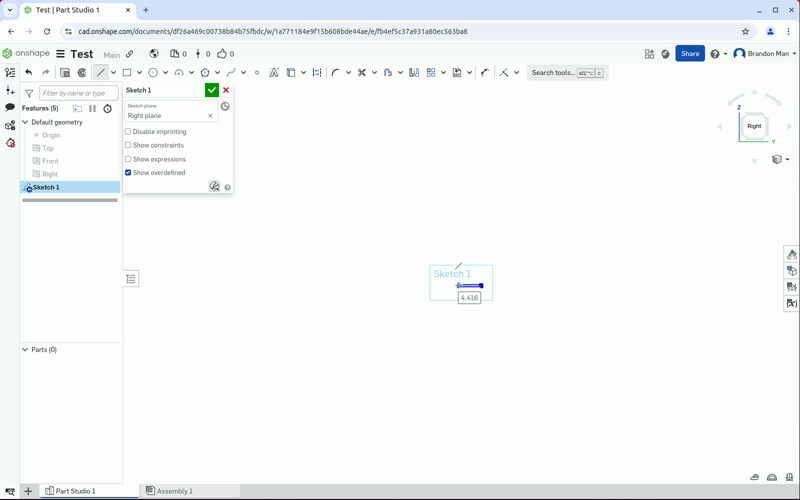
key_up(shift)
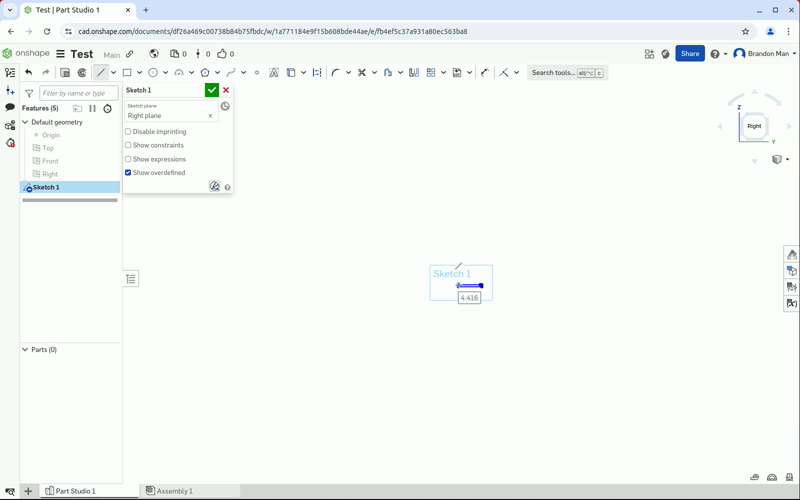
mouse_move(489, 284)
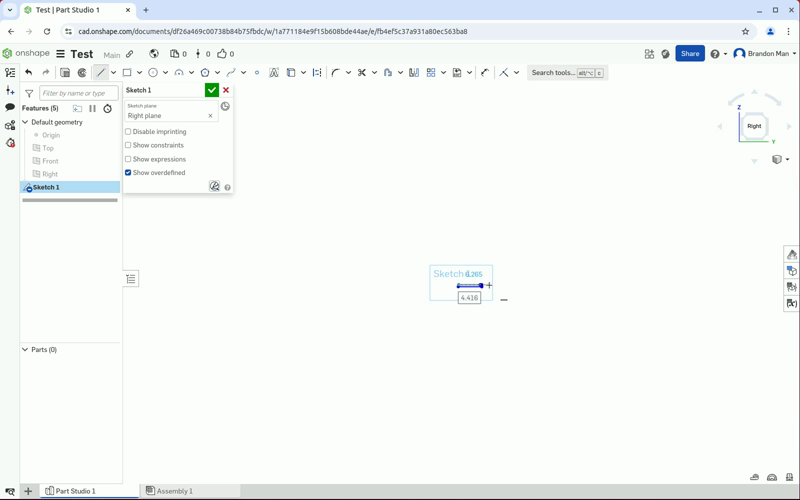
key_down(shift)
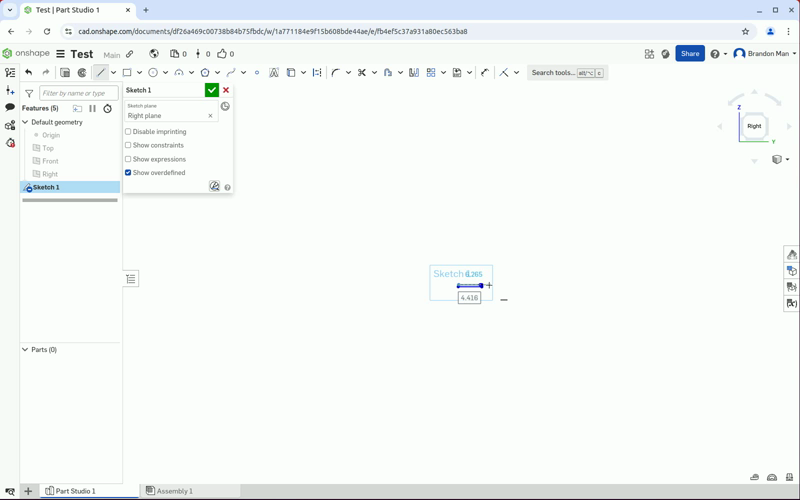
mouse_move(458, 286)
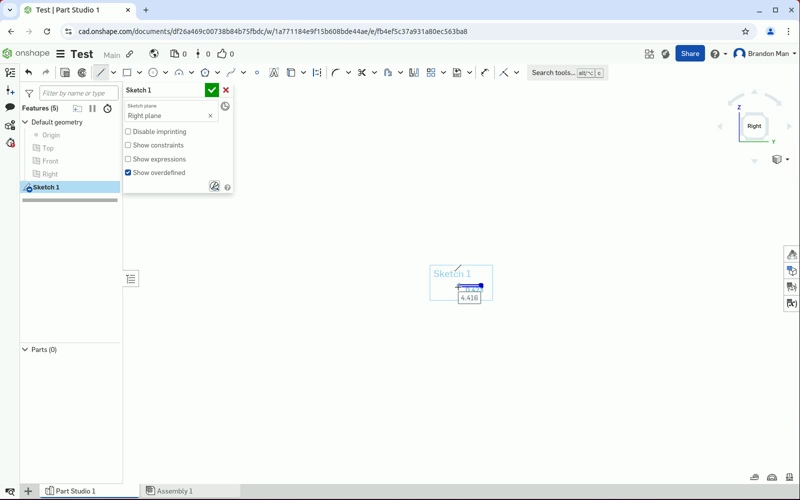
scroll(6)
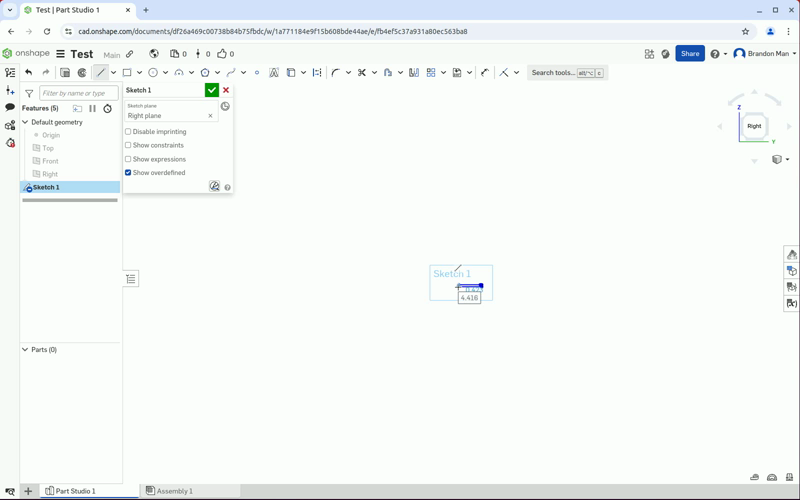
scroll(6)
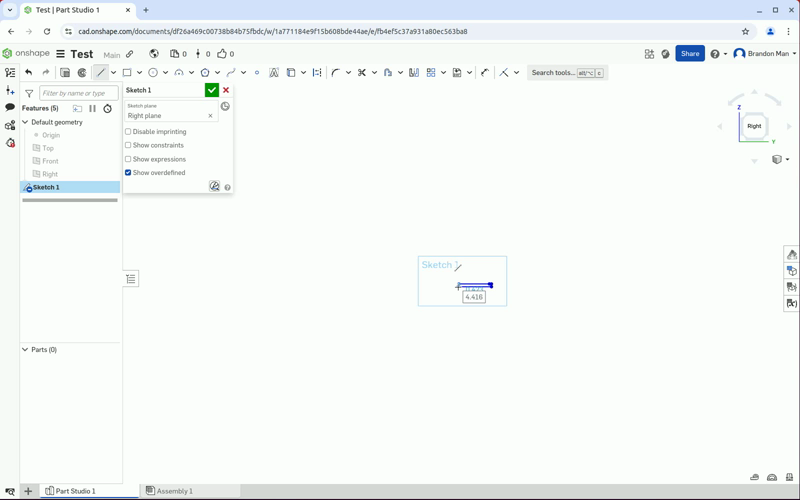
scroll(6)
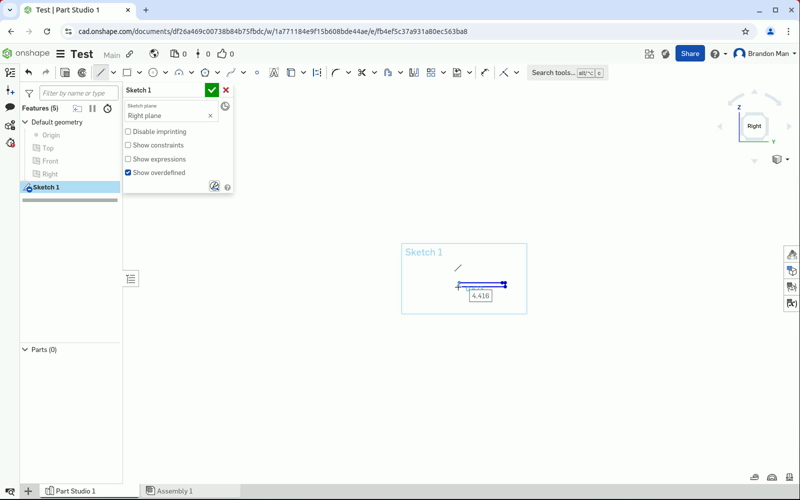
scroll(6)
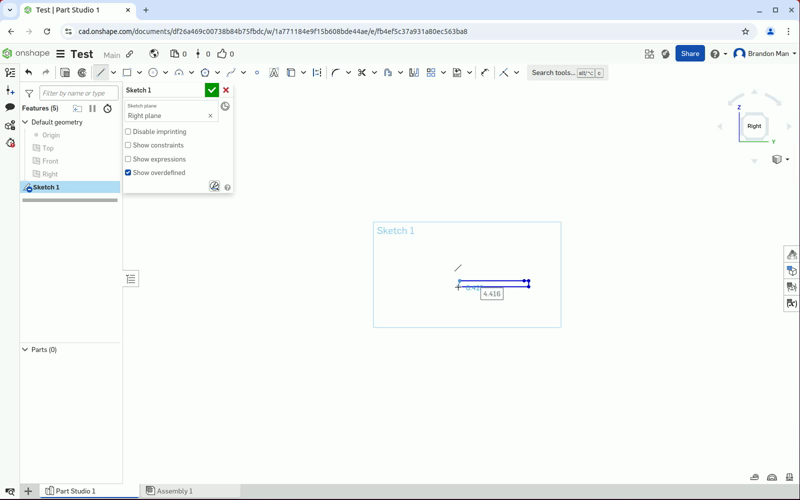
scroll(6)
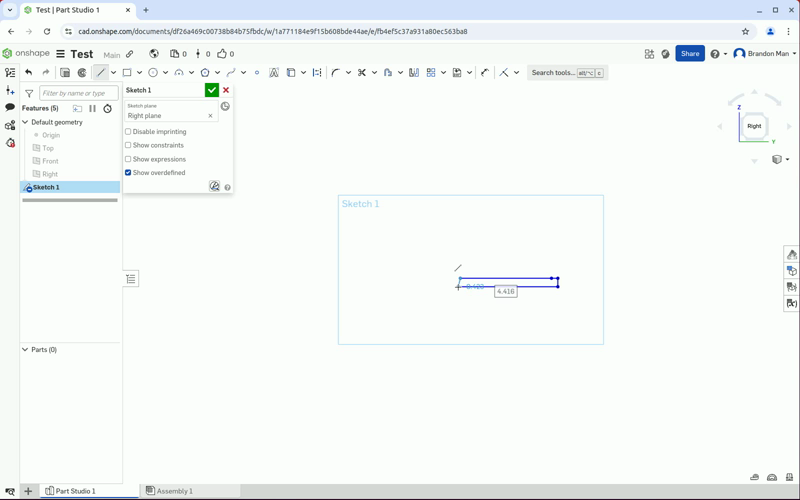
scroll(6)
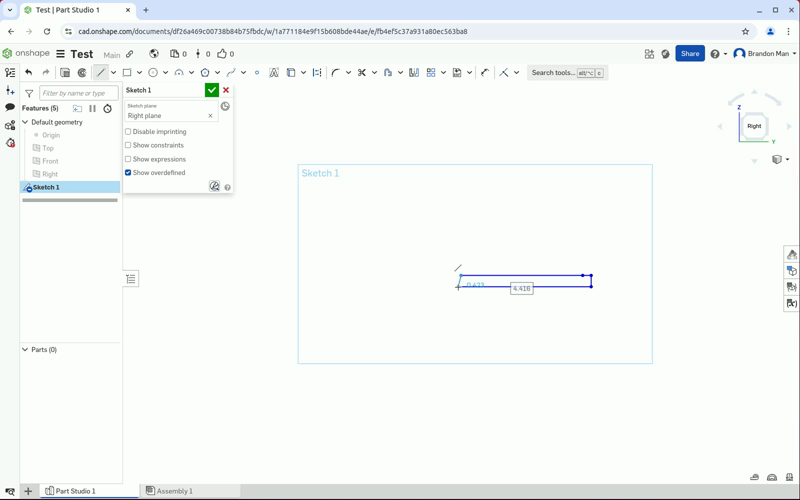
scroll(6)
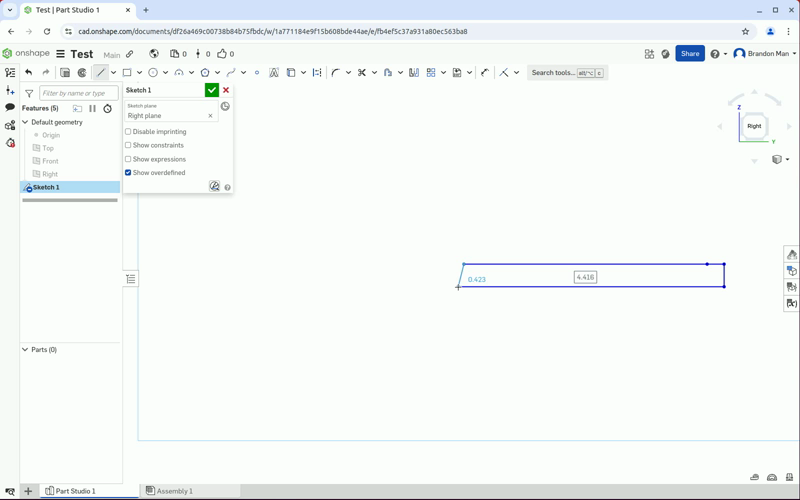
key_up(shift)
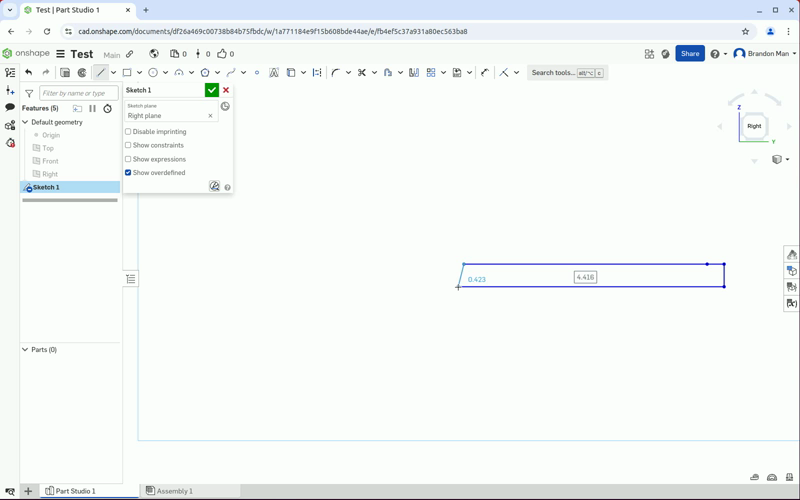
click(458, 286)
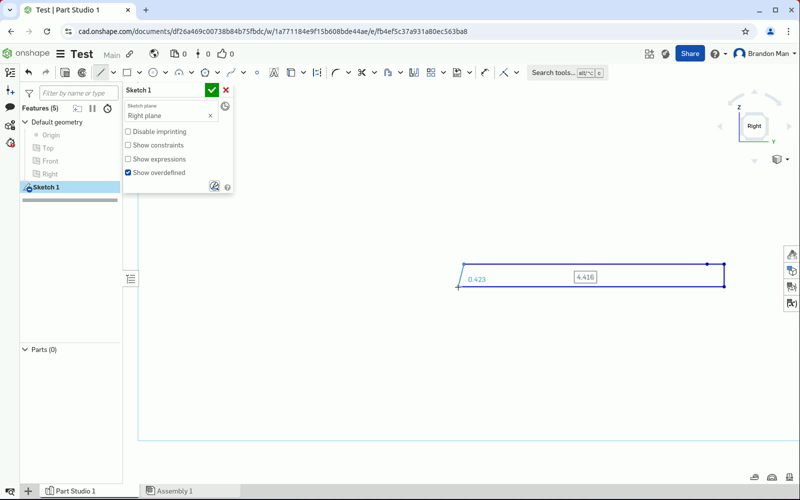
scroll(-6)
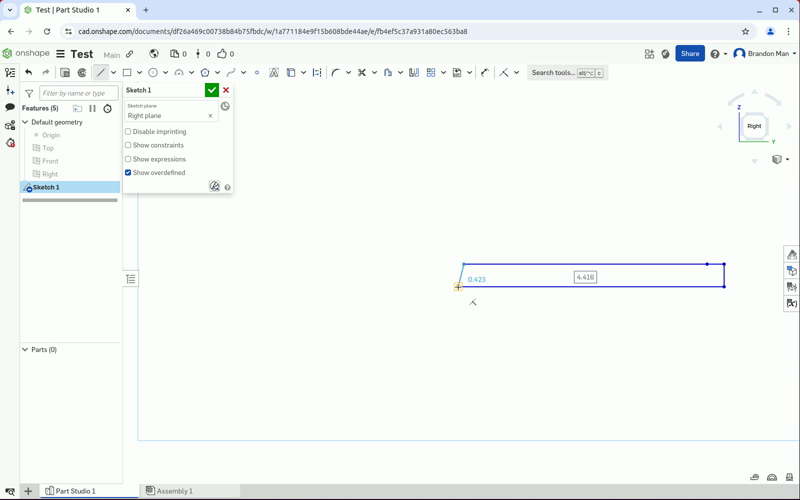
scroll(-6)
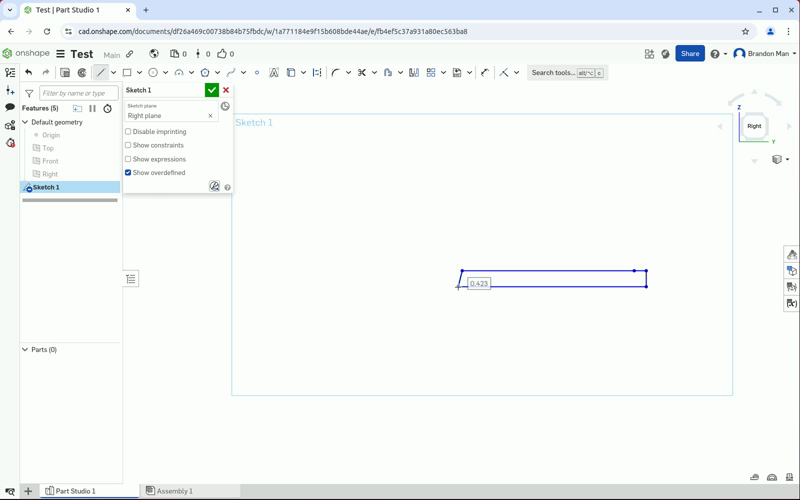
scroll(-6)
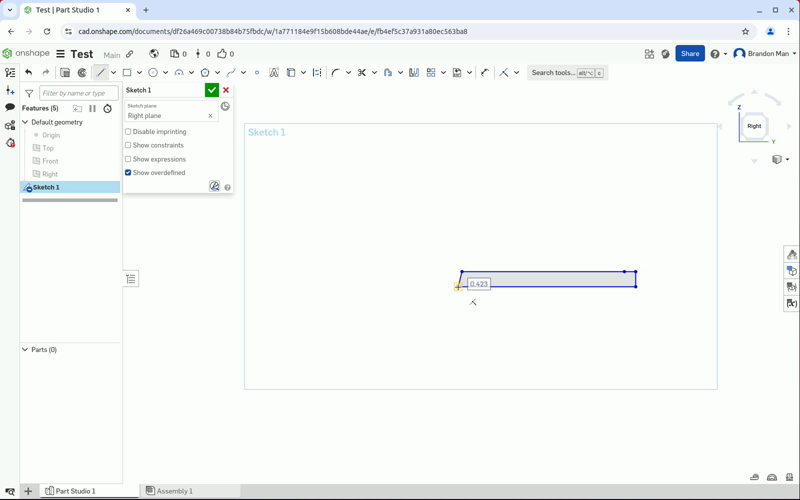
scroll(-6)
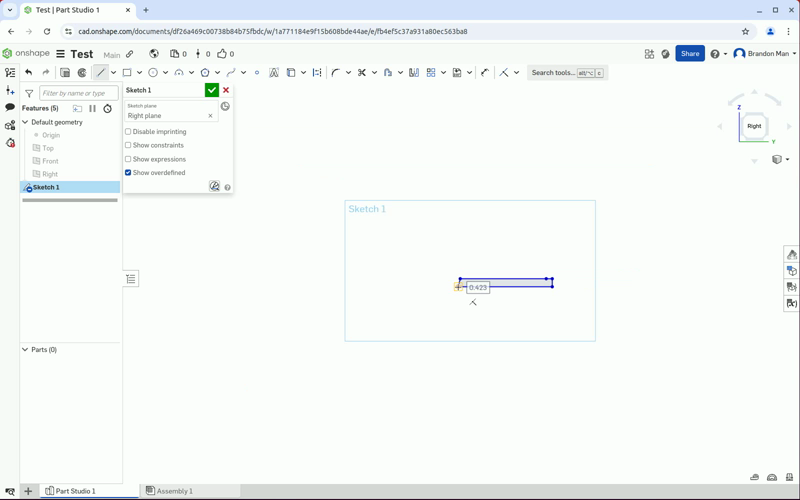
scroll(-6)
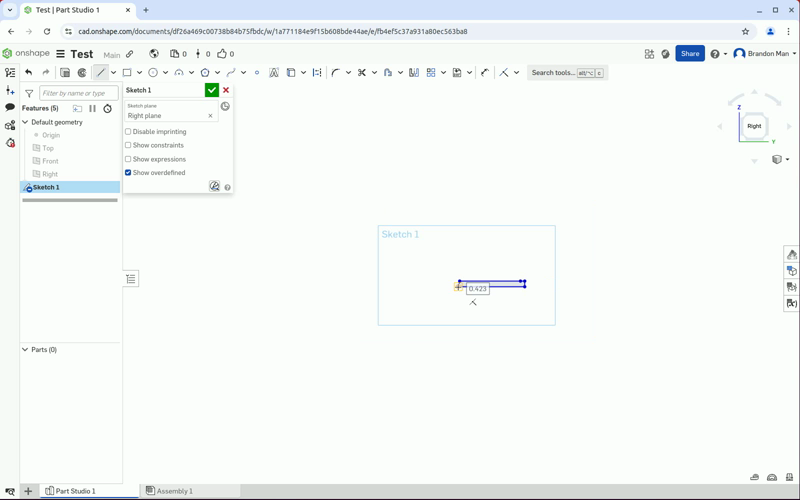
scroll(-6)
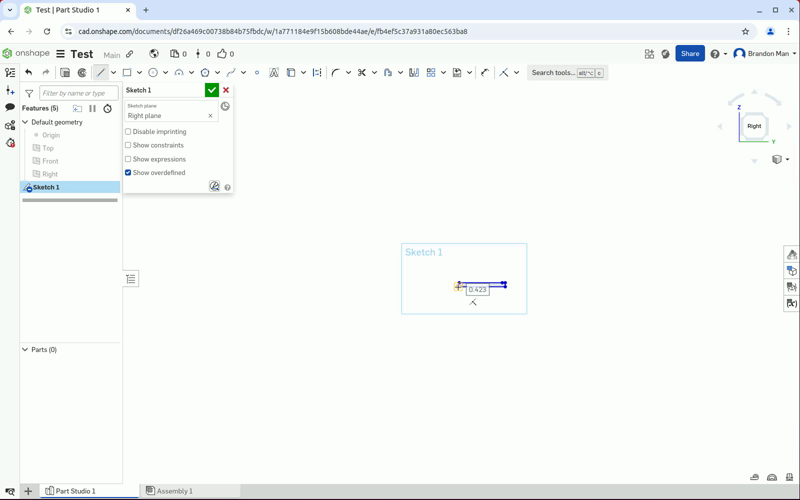
scroll(-6)
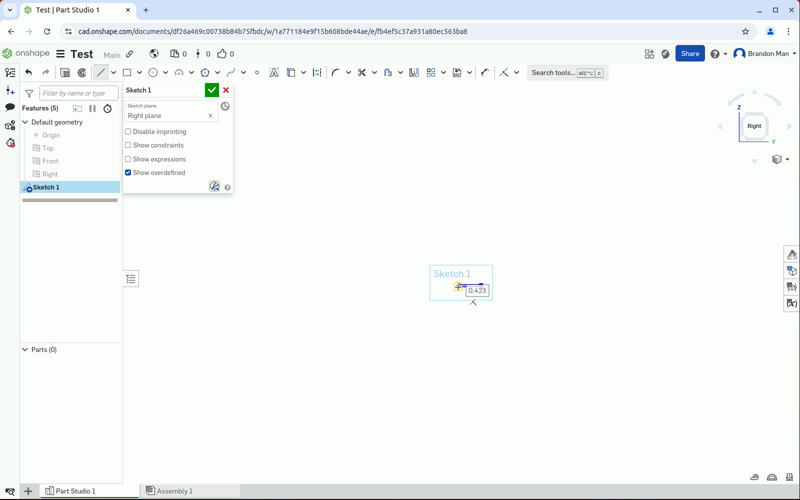
key(esc)
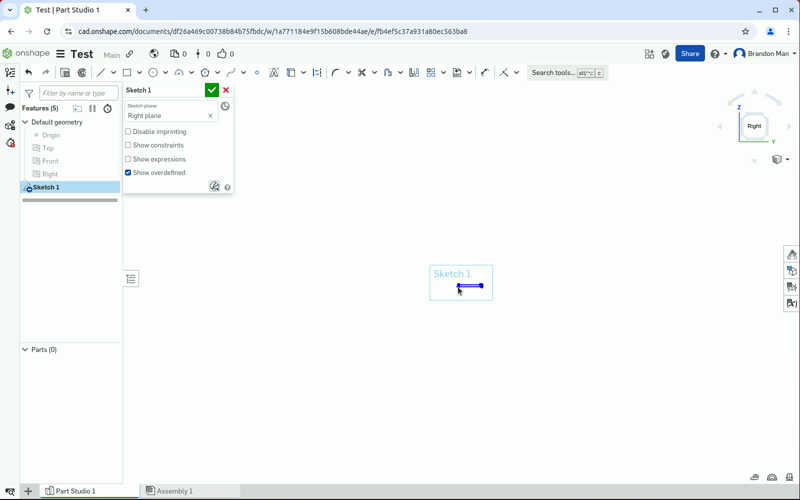
mouse_move(469, 285)
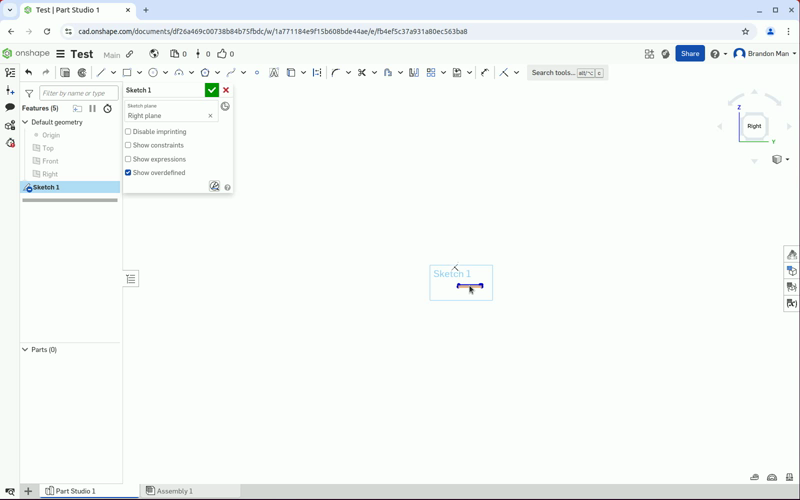
scroll(6)
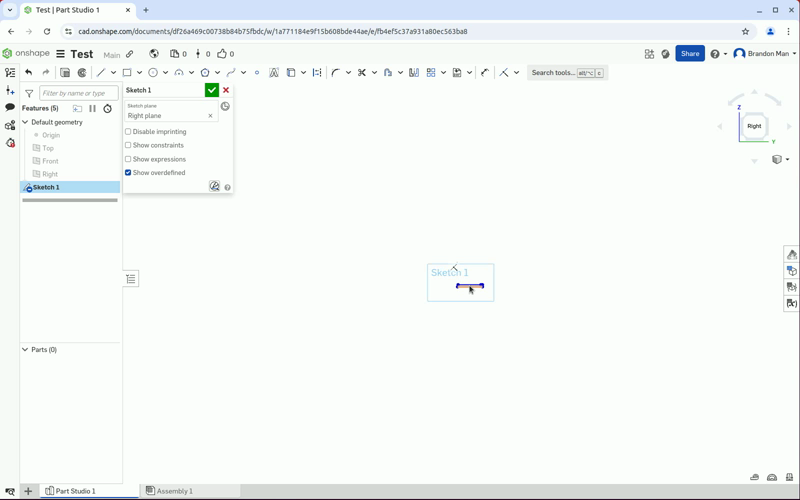
scroll(6)
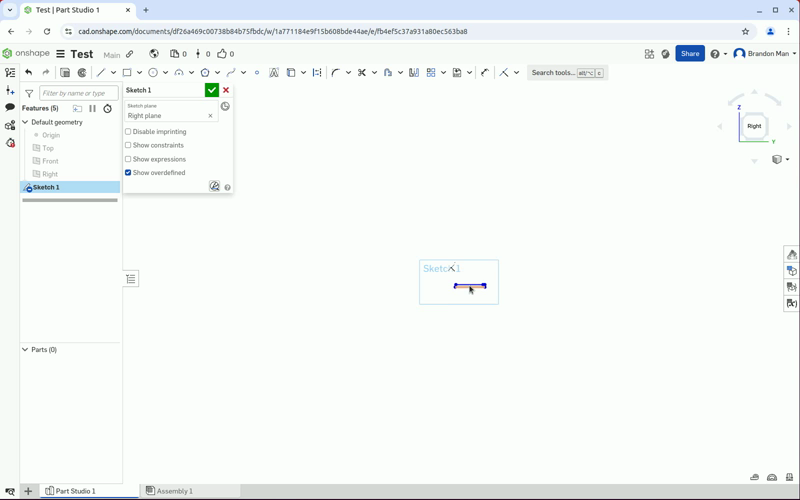
scroll(6)
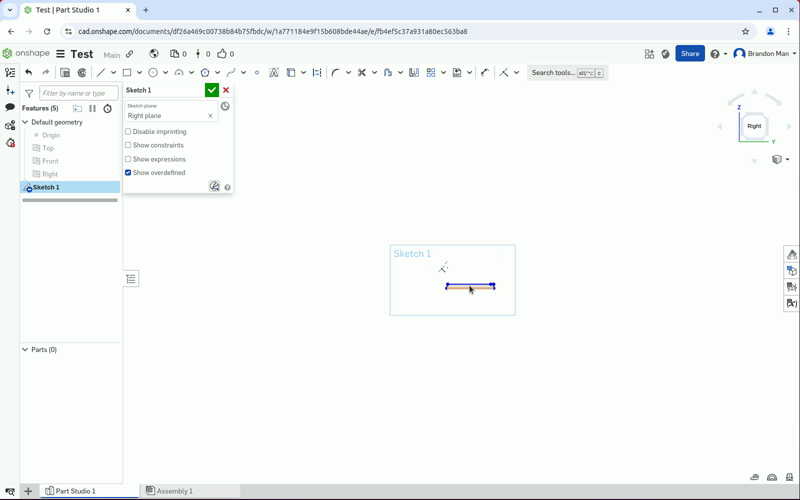
scroll(6)
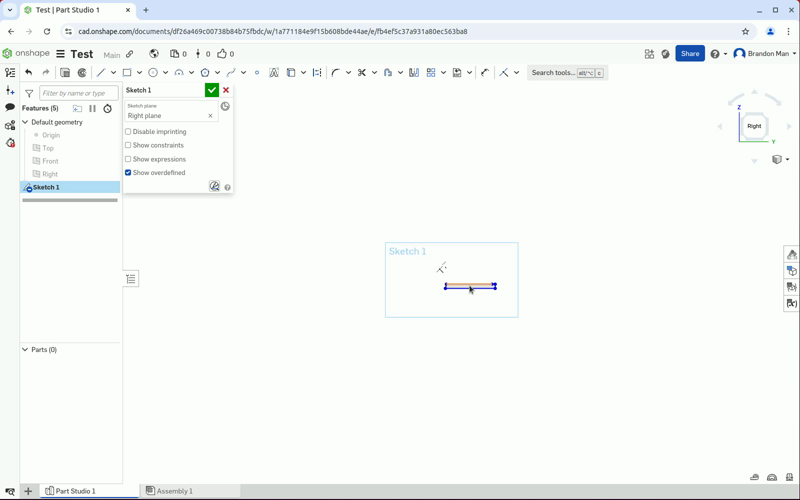
scroll(6)
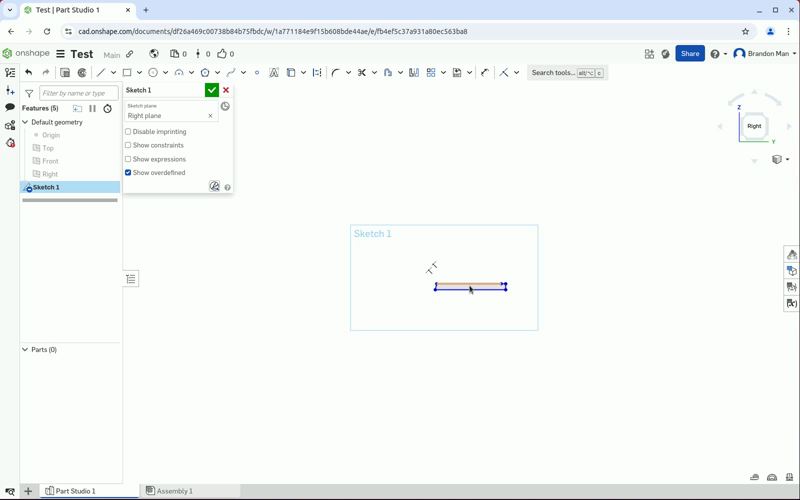
scroll(6)
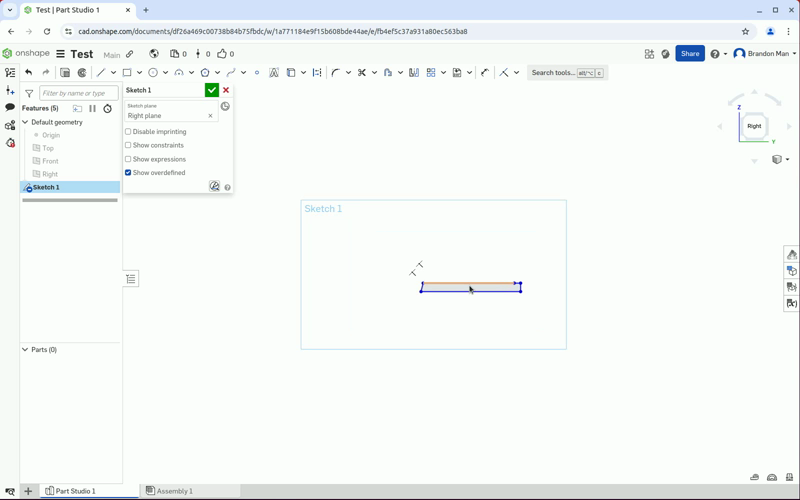
scroll(6)
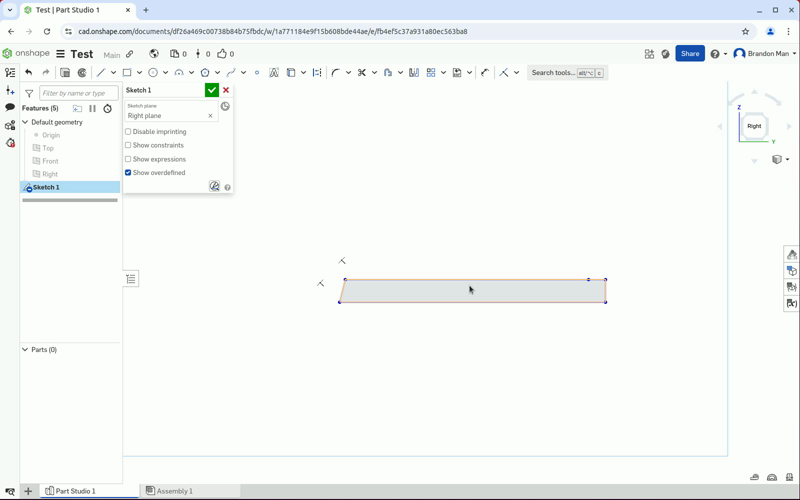
click(469, 285)
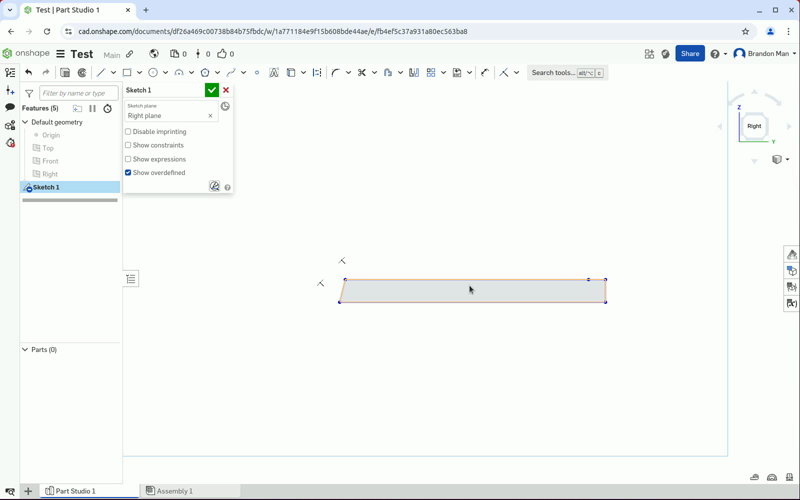
scroll(-6)
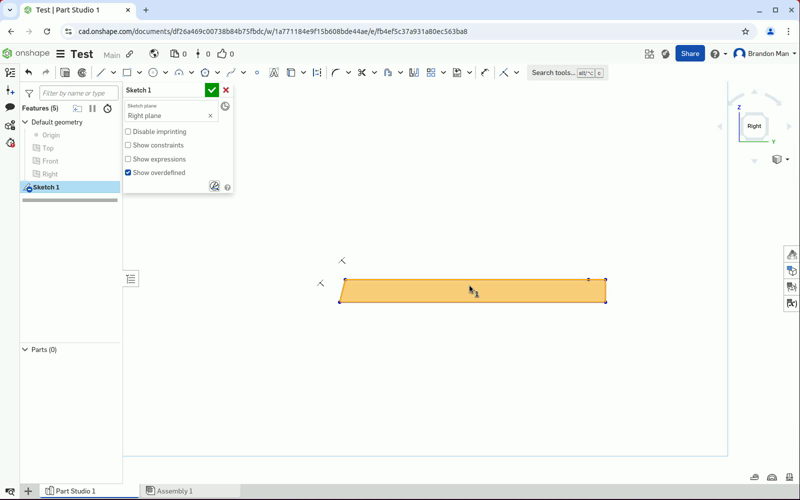
scroll(-6)
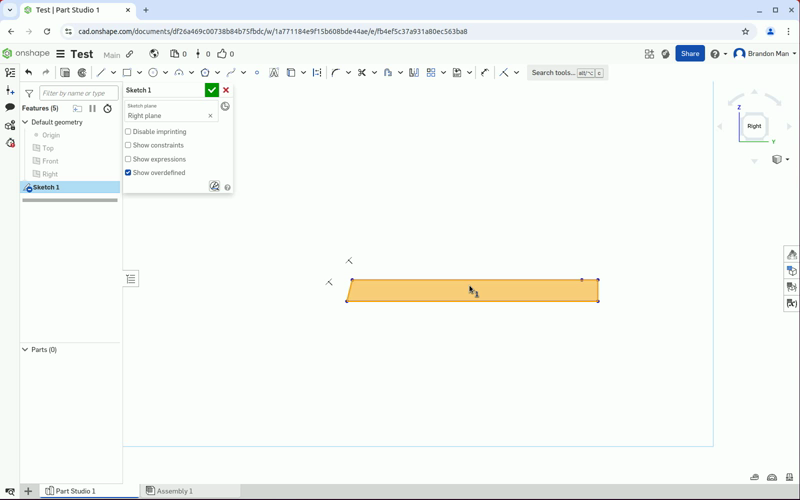
scroll(-6)
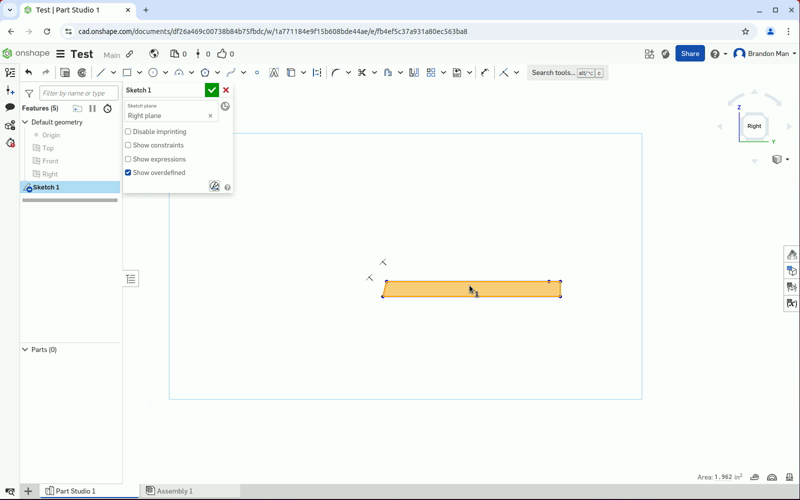
scroll(-6)
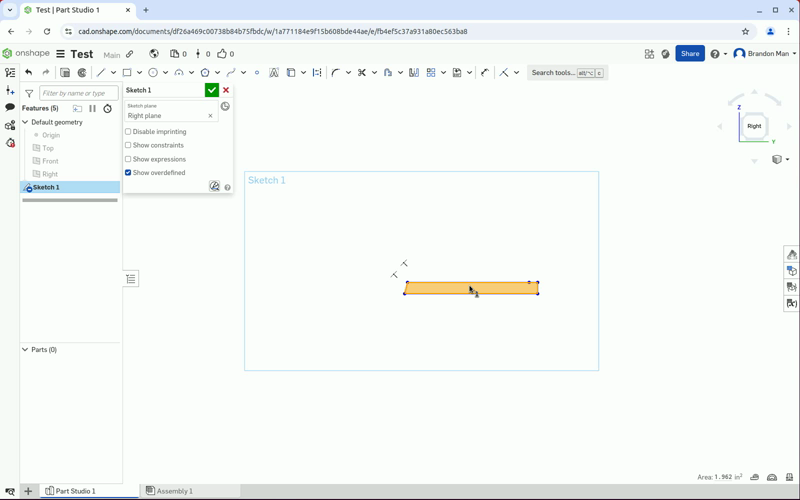
scroll(-6)
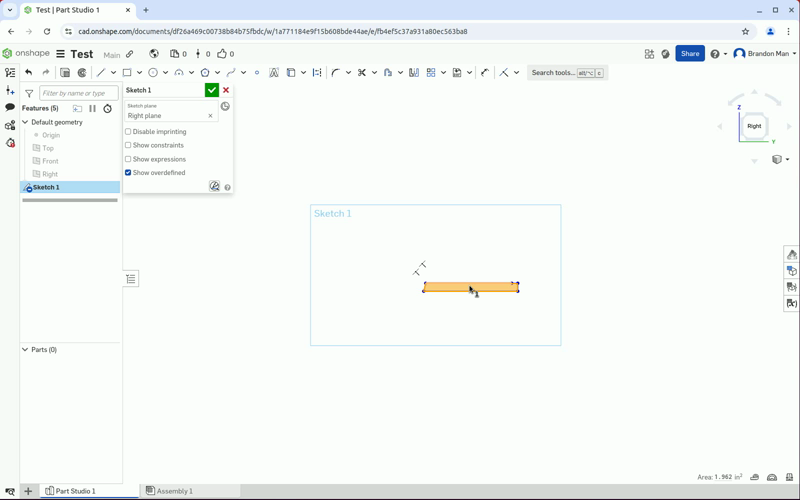
scroll(-6)
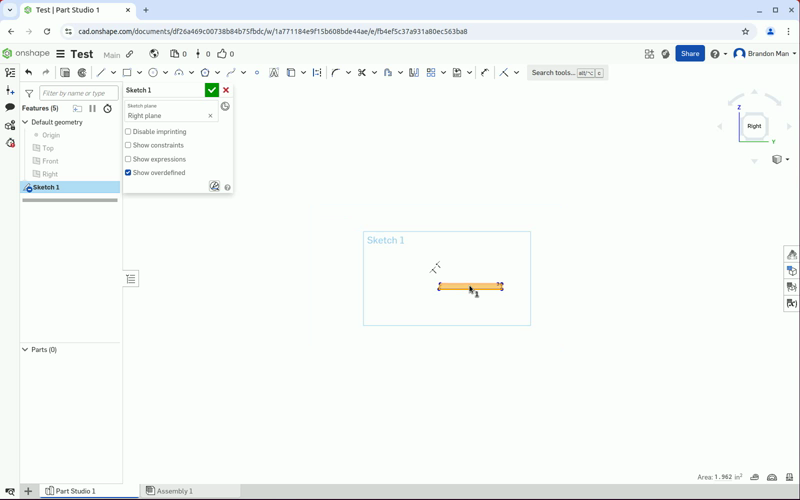
scroll(-6)
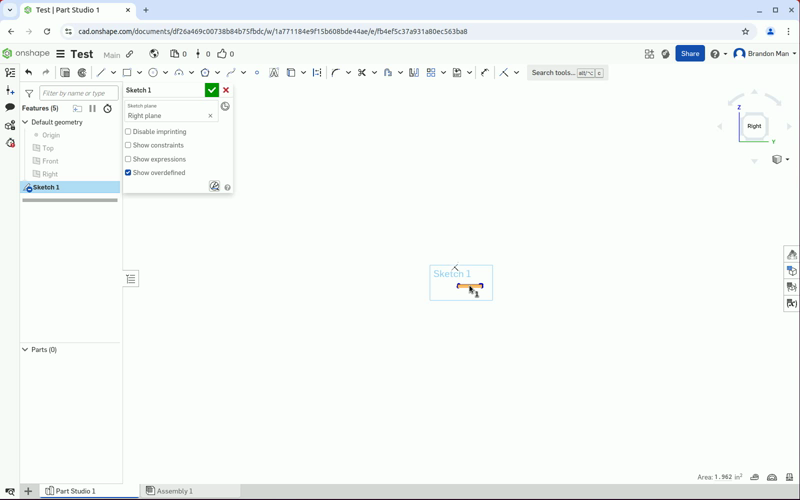
mouse_move(73, 352)
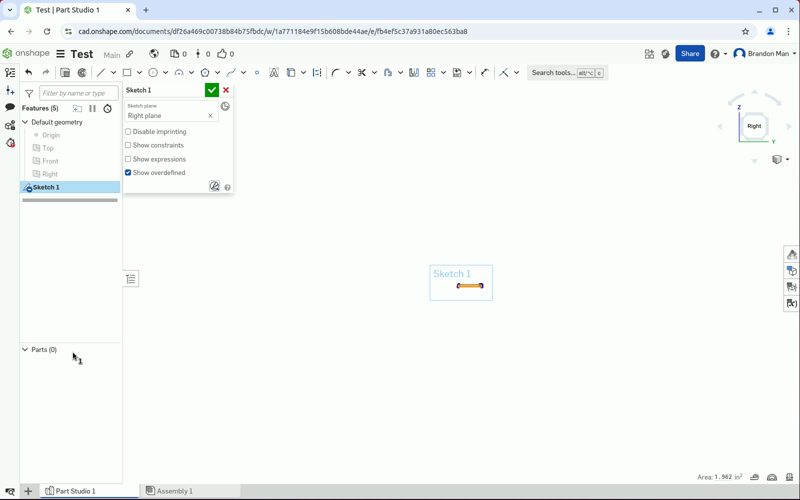
key(shift+y)
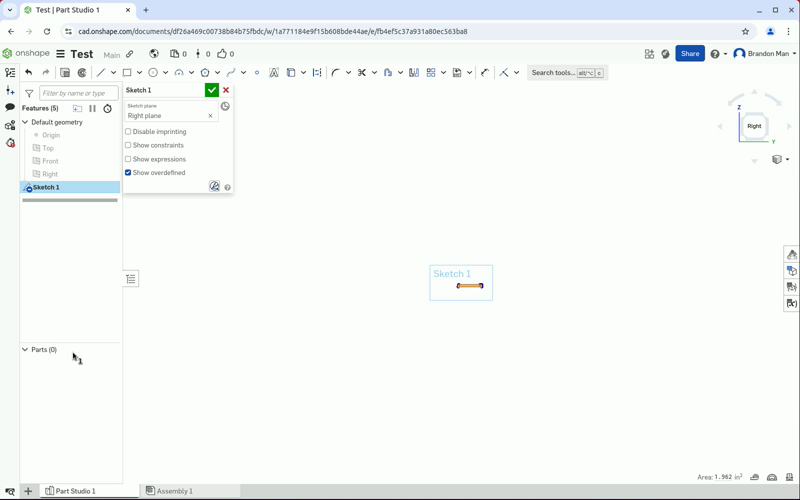
key(shift+e)
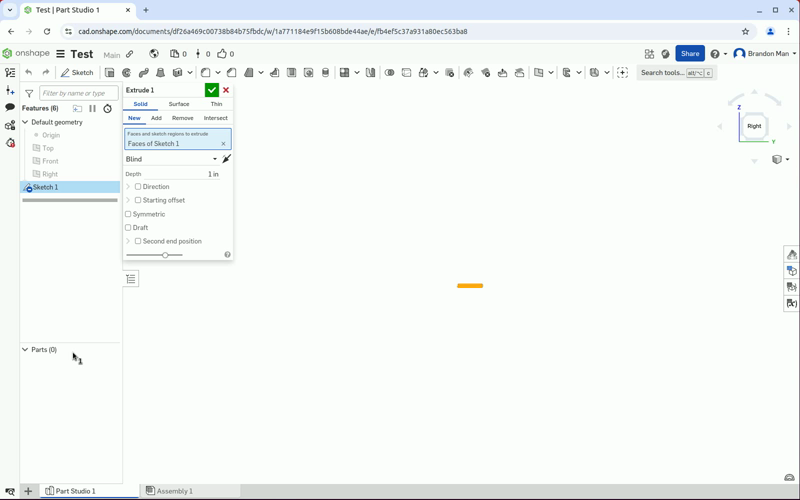
mouse_move(143, 106)
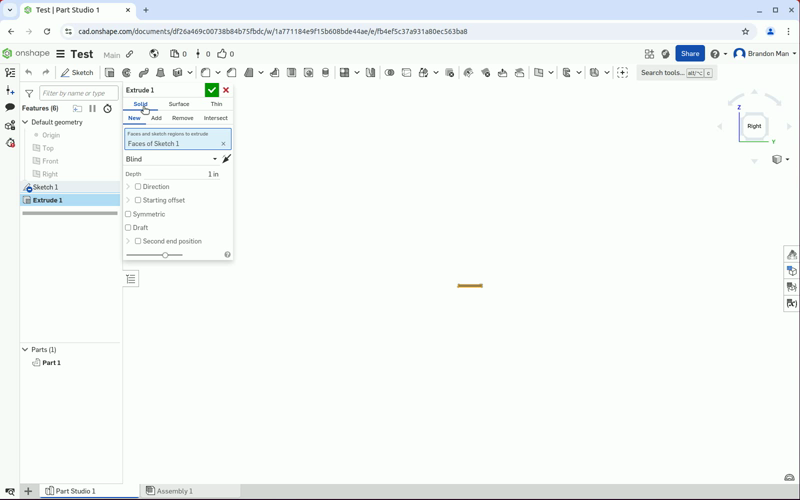
click(143, 106)
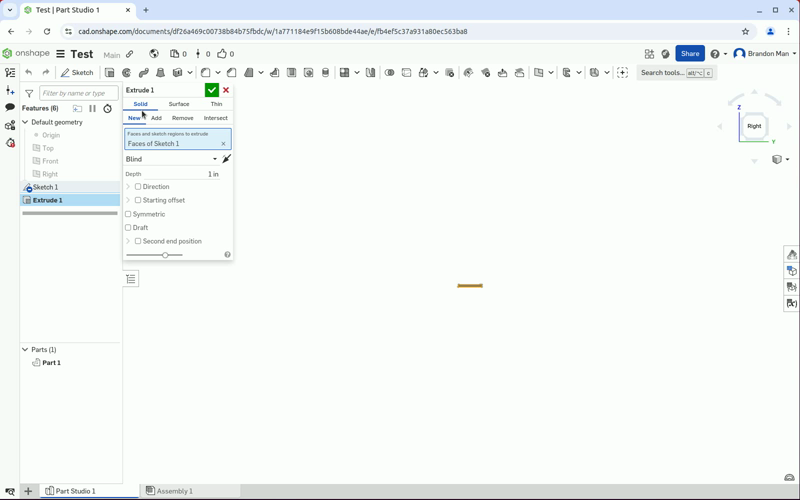
mouse_move(137, 120)
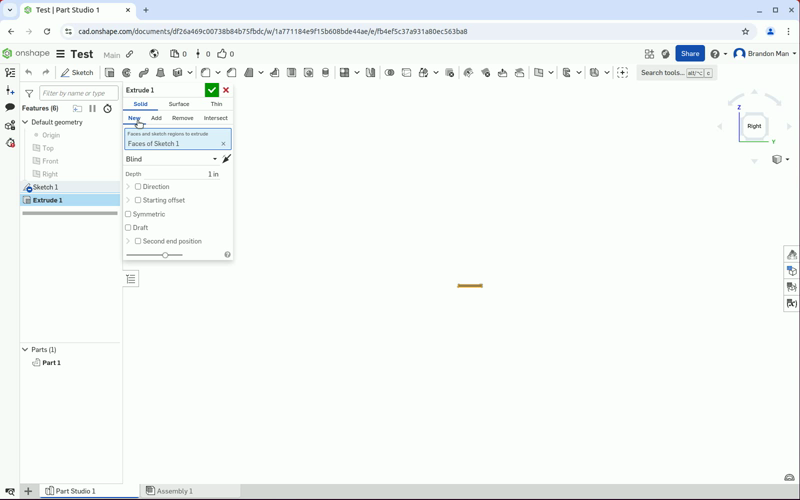
click(137, 120)
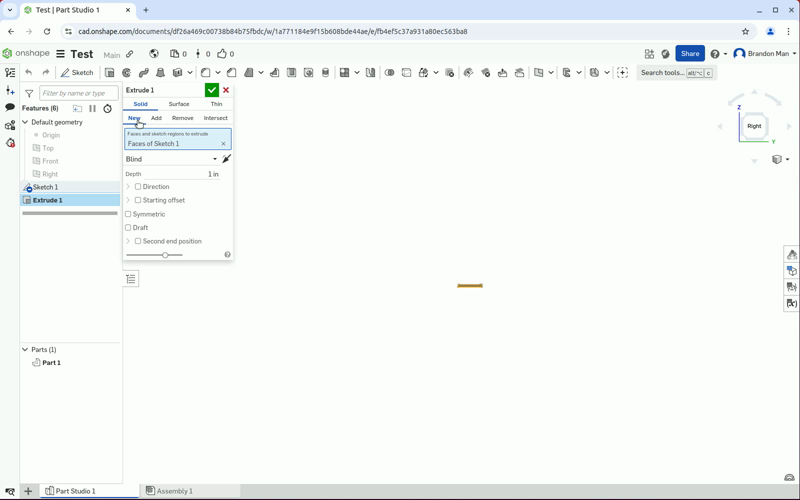
key(tab, 4)
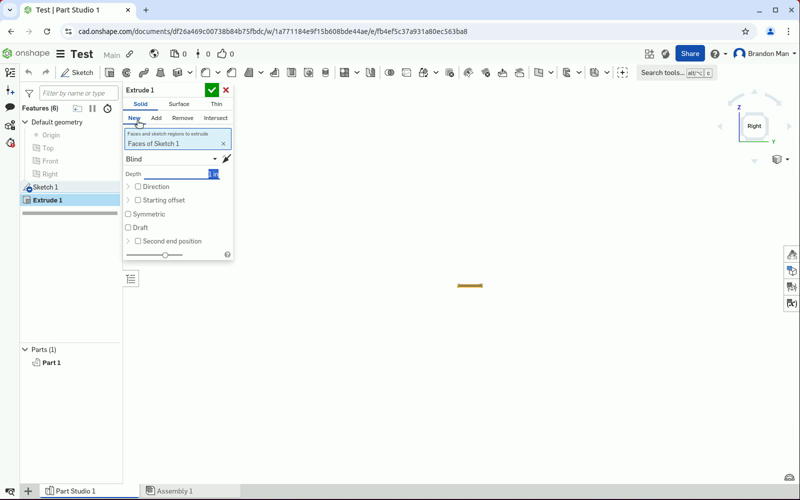
text(-23.108)
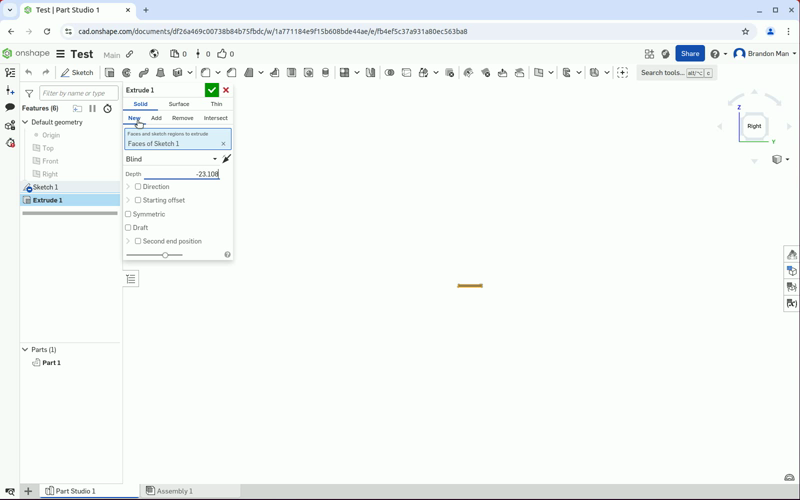
key(enter)
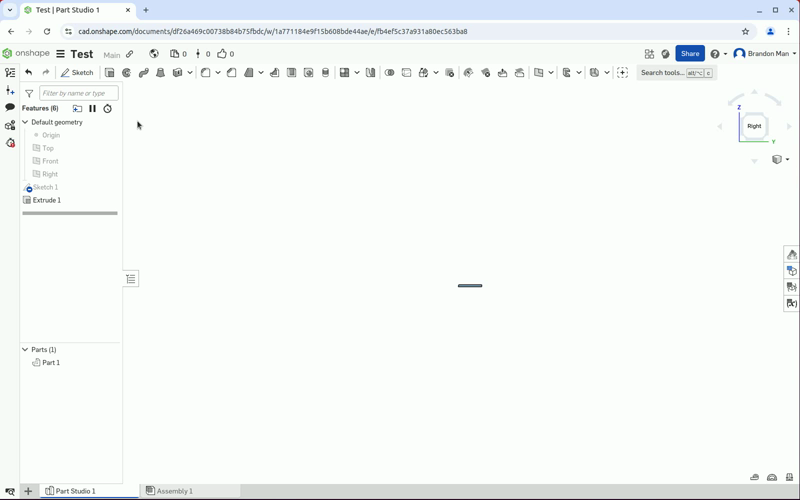
key(shift+h)
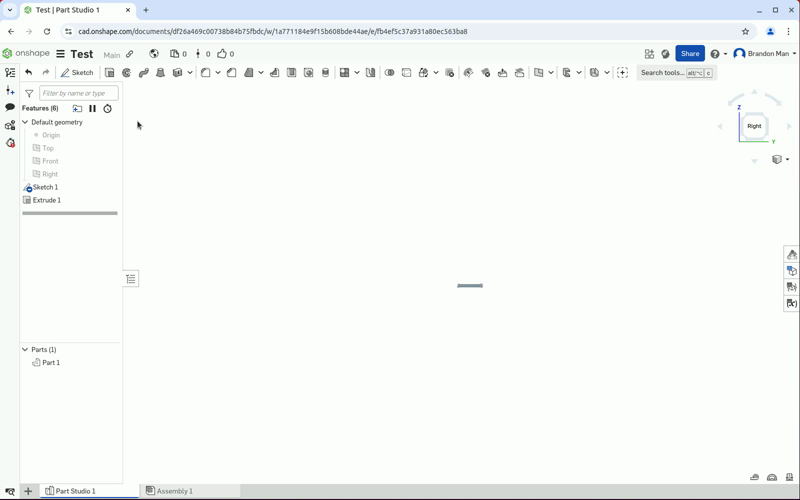
key(shift+h)
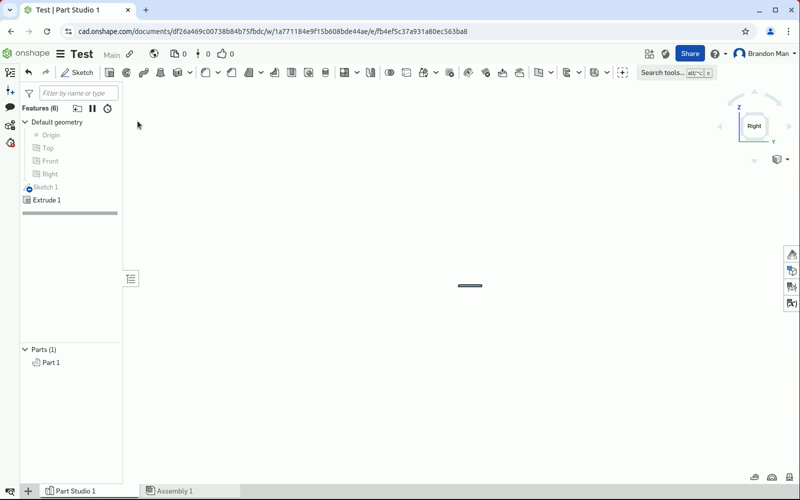
mouse_move(73, 189)
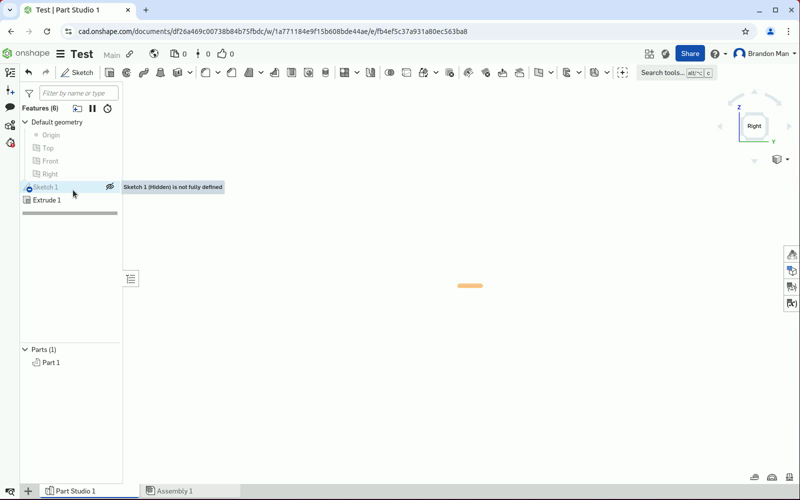
click(73, 189)
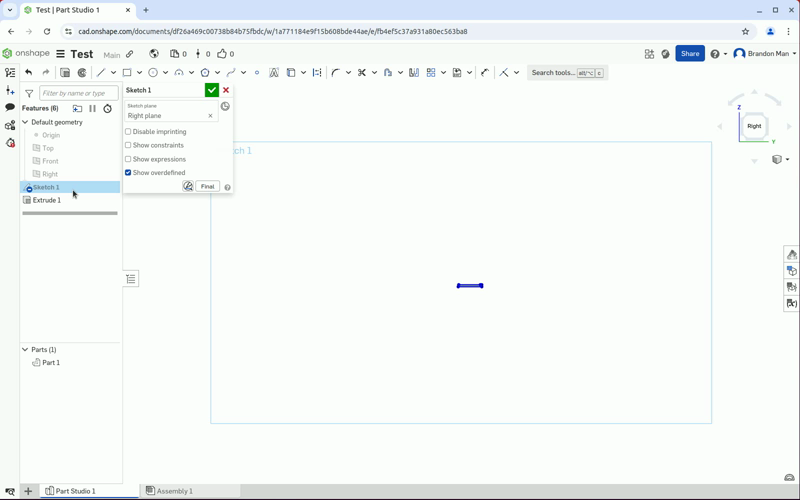
mouse_move(229, 92)
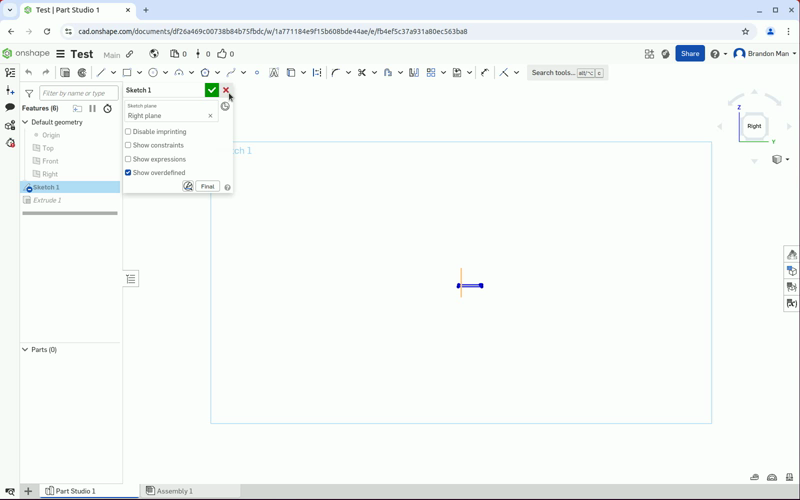
click(229, 92)
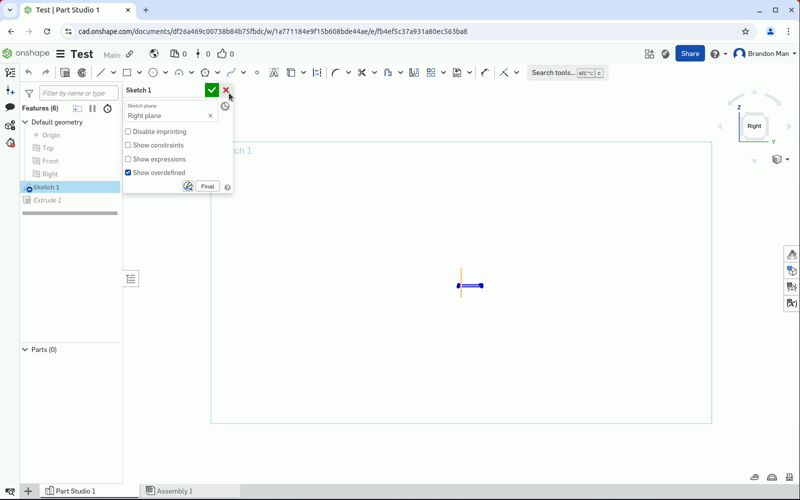
key(shift+s)
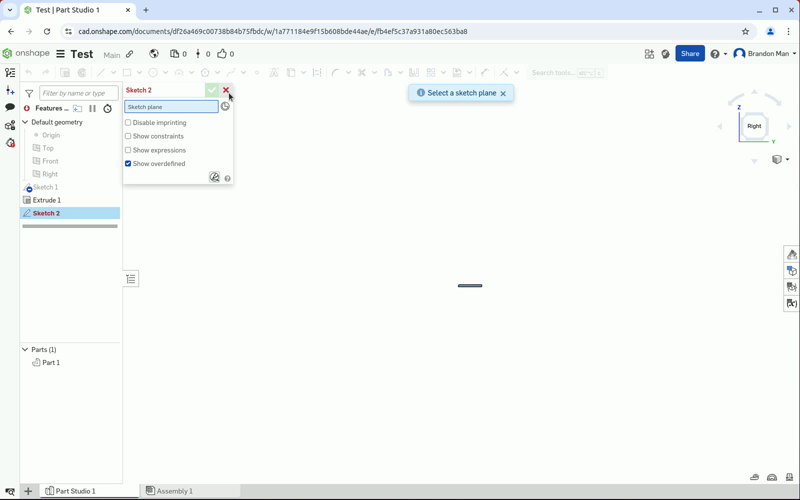
mouse_move(73, 176)
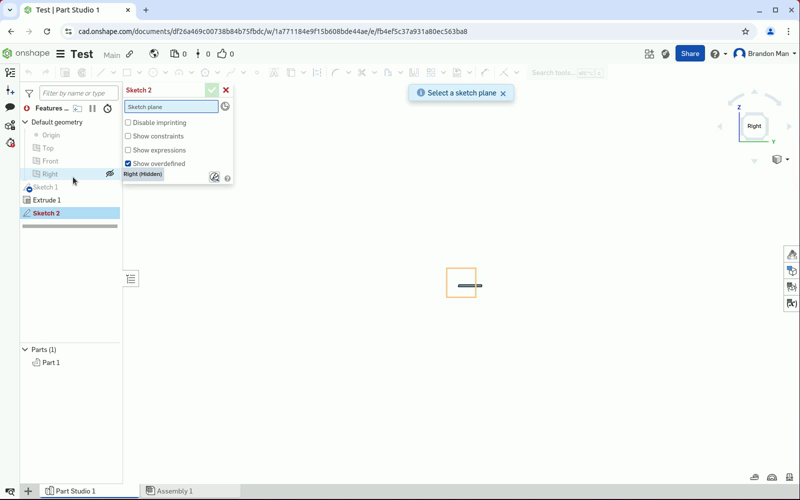
click(73, 176)
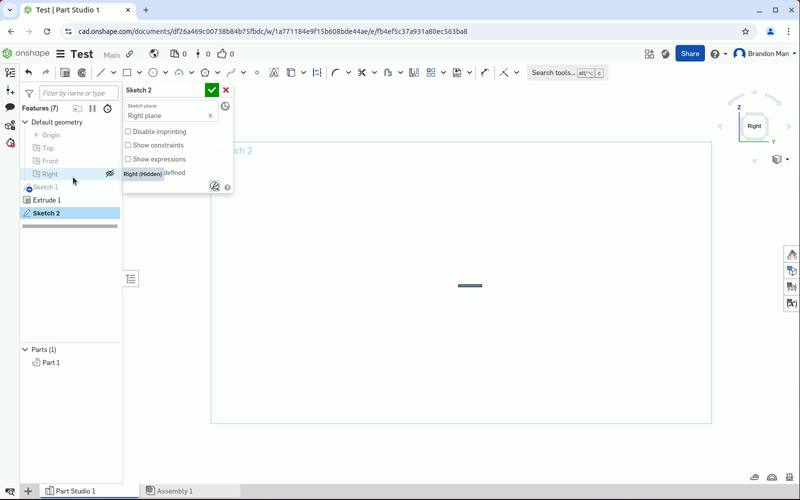
mouse_move(73, 352)
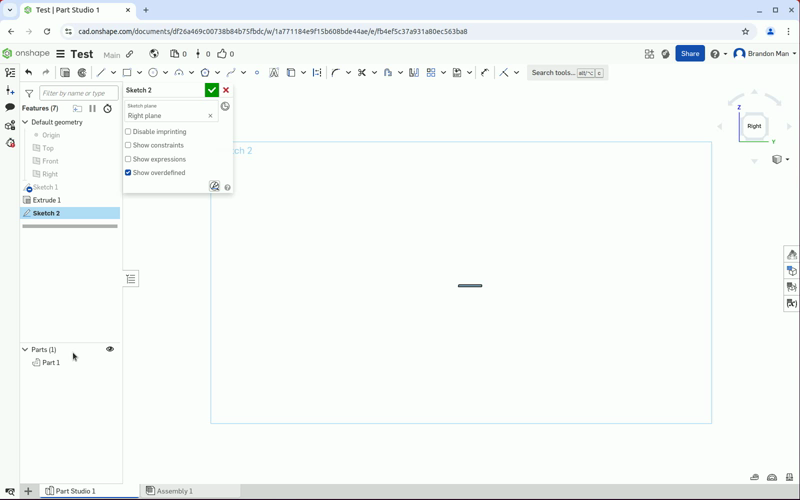
key(y)
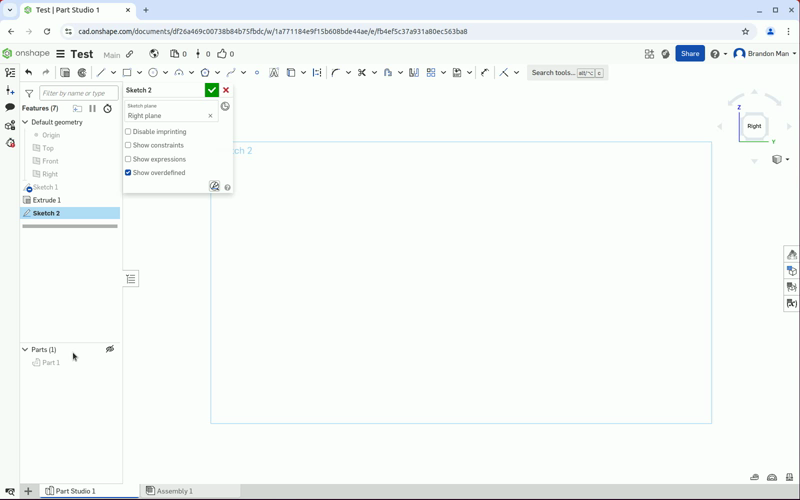
key(l)
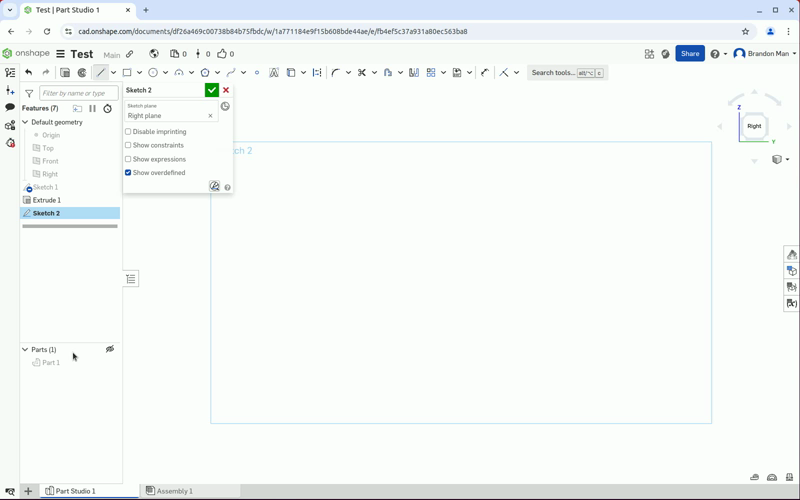
key_down(shift)
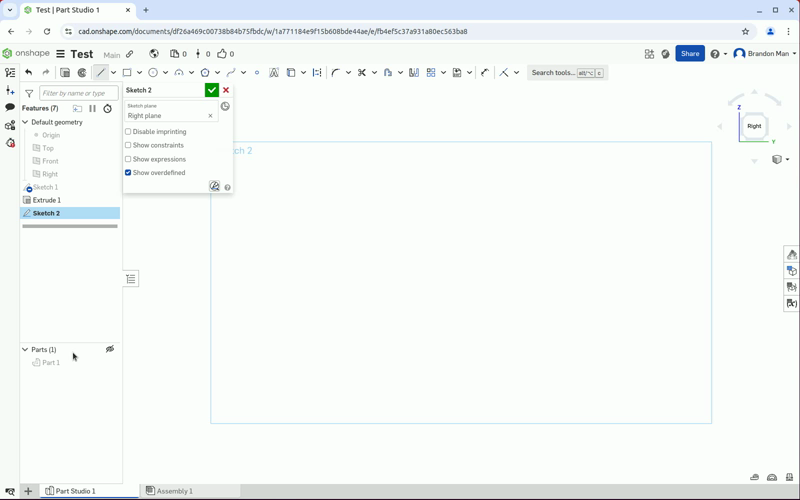
mouse_move(478, 285)
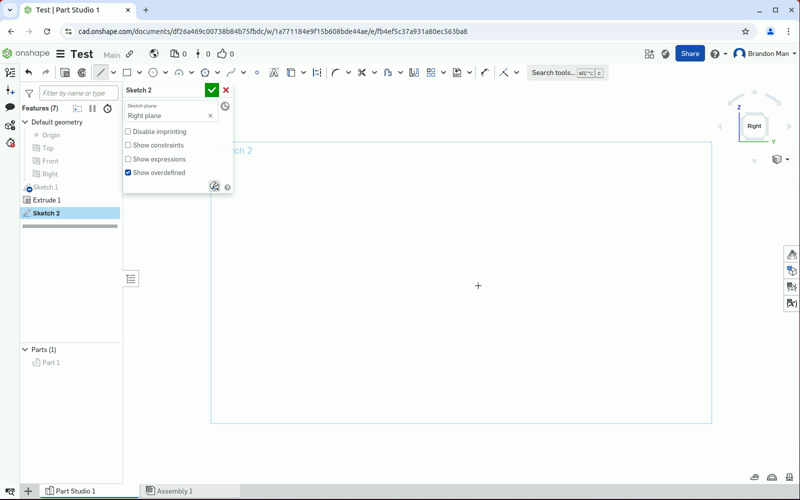
click(478, 285)
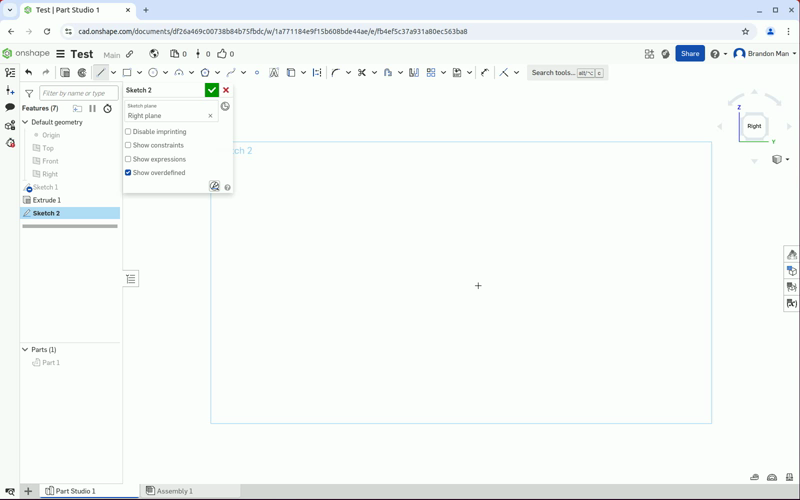
key_up(shift)
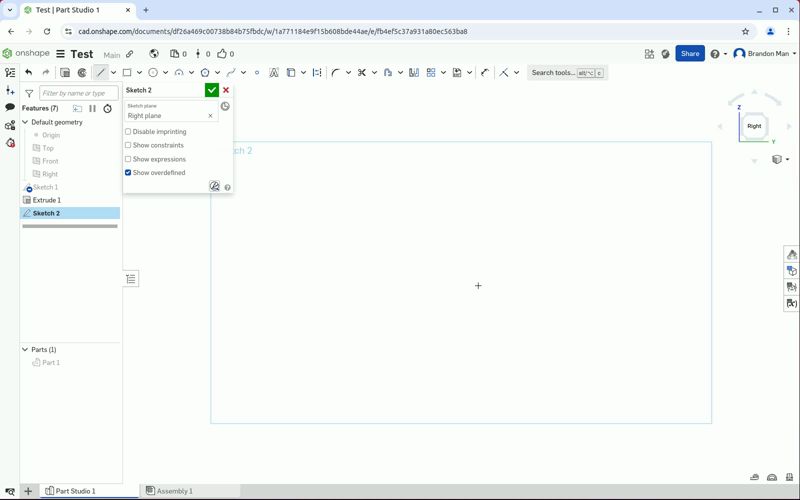
key_down(shift)
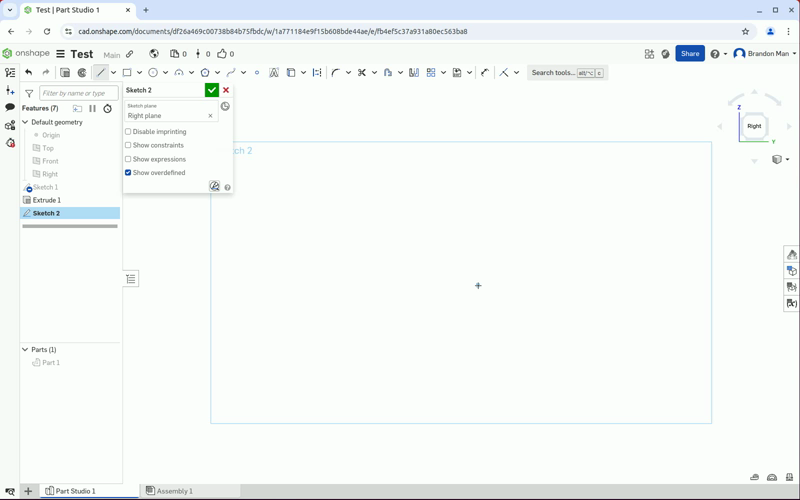
mouse_move(508, 285)
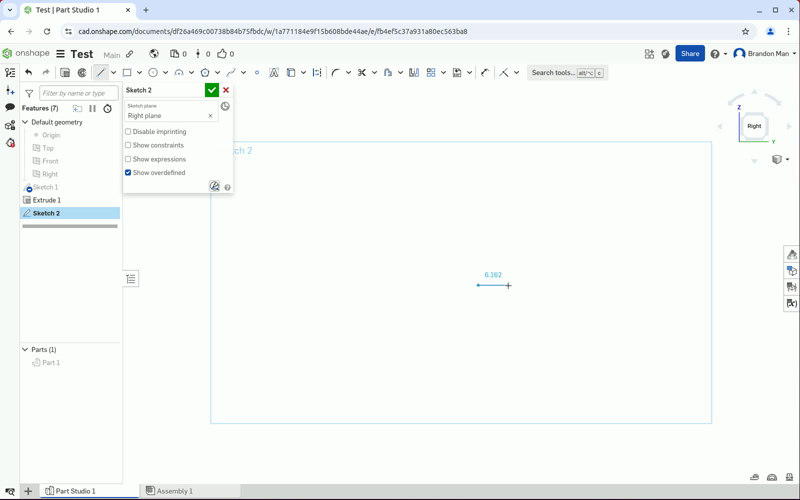
mouse_move(480, 285)
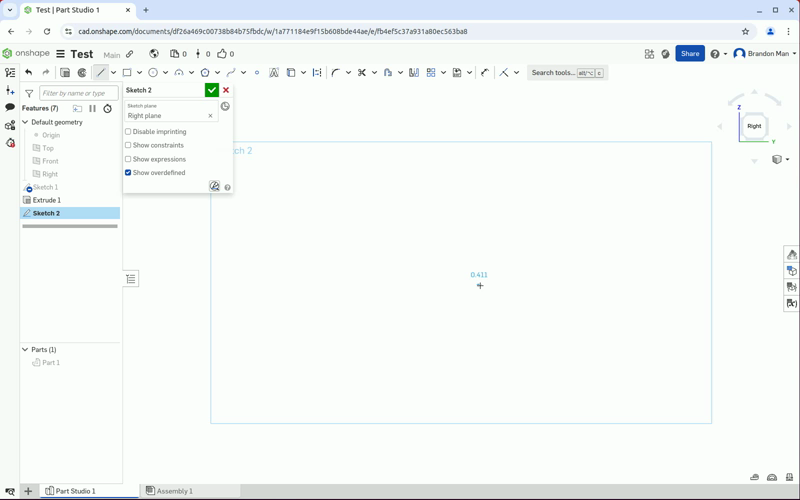
scroll(6)
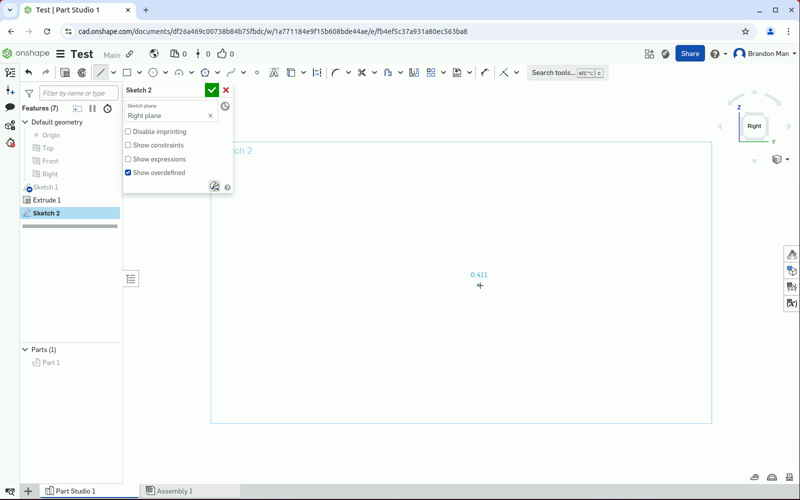
scroll(6)
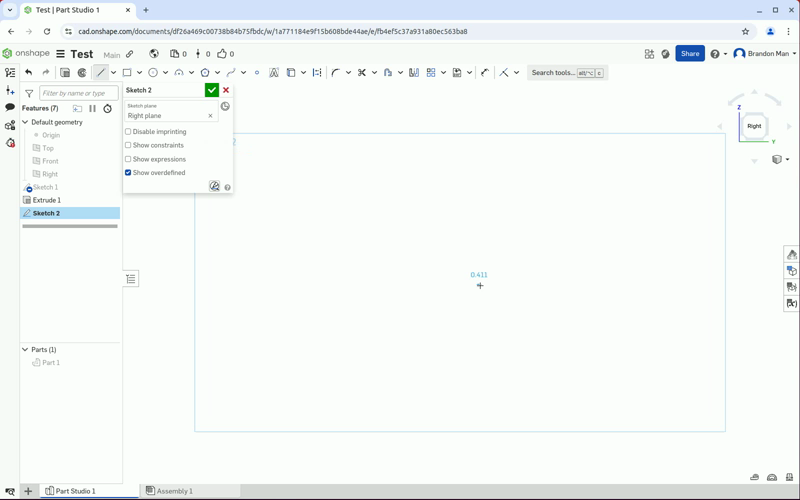
scroll(6)
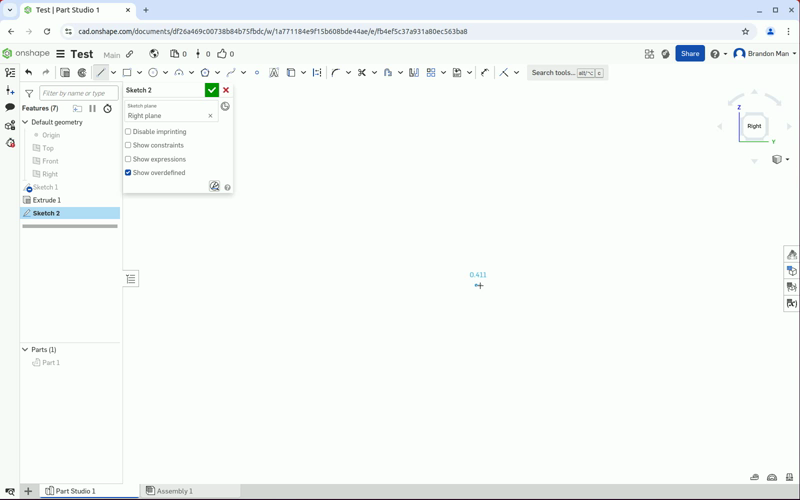
scroll(6)
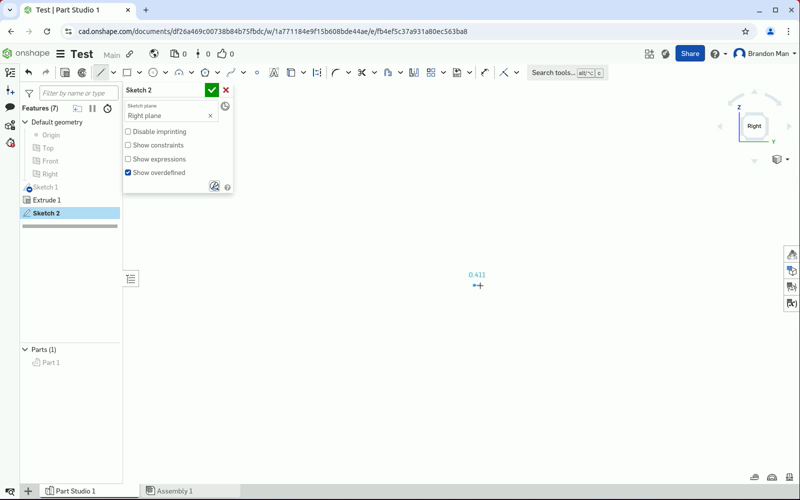
scroll(6)
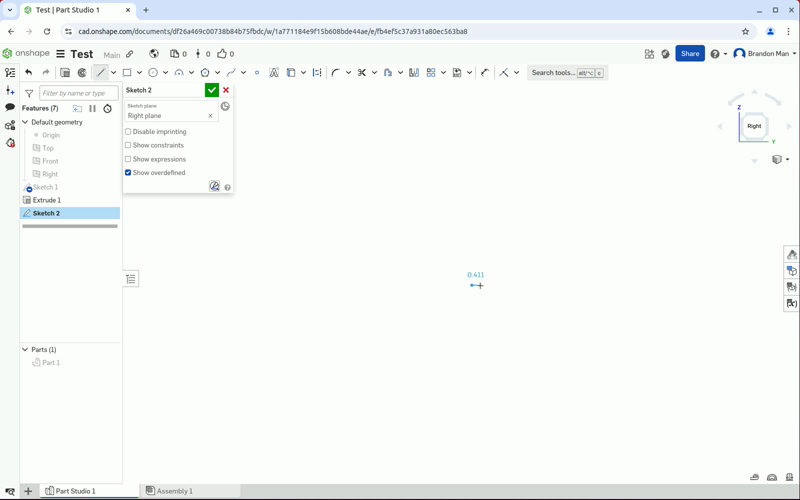
scroll(6)
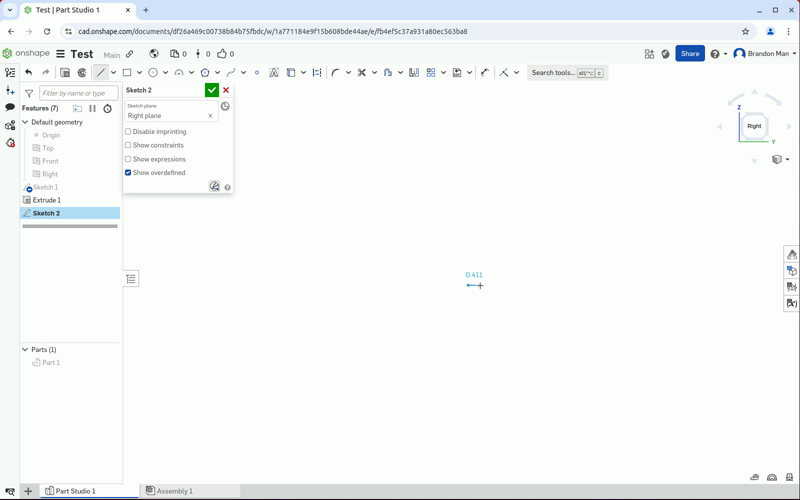
scroll(6)
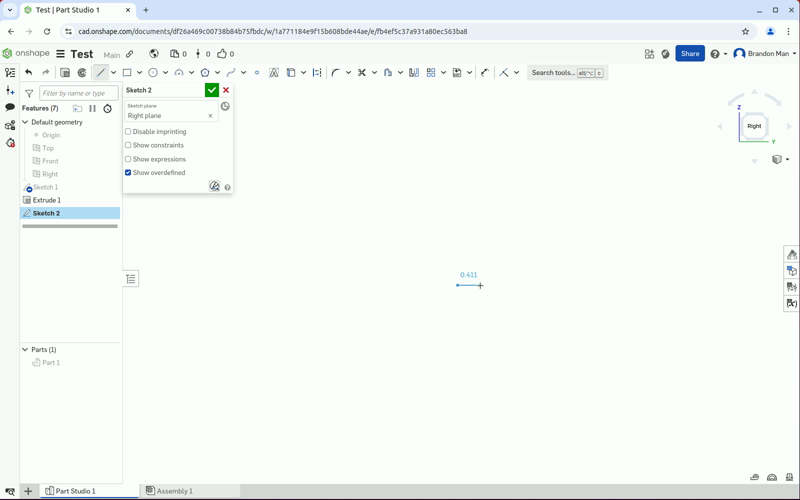
click(480, 285)
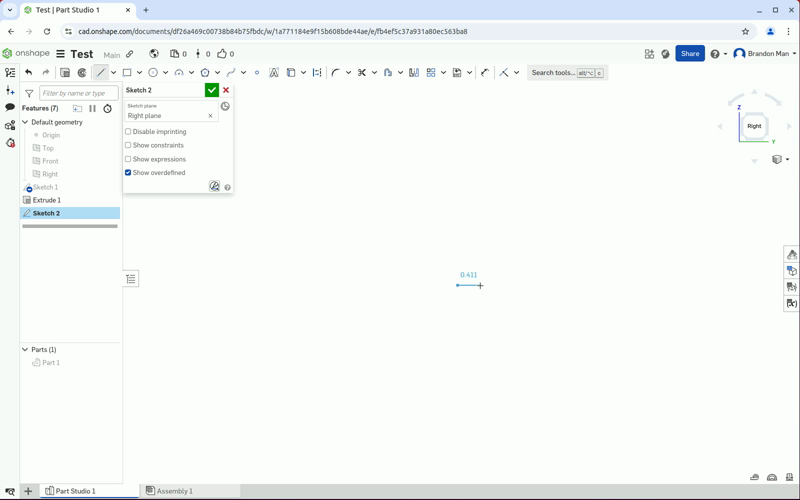
scroll(-6)
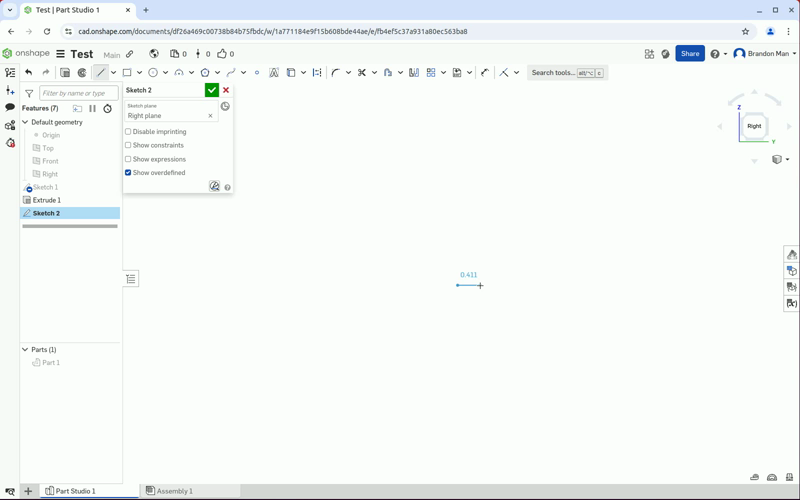
scroll(-6)
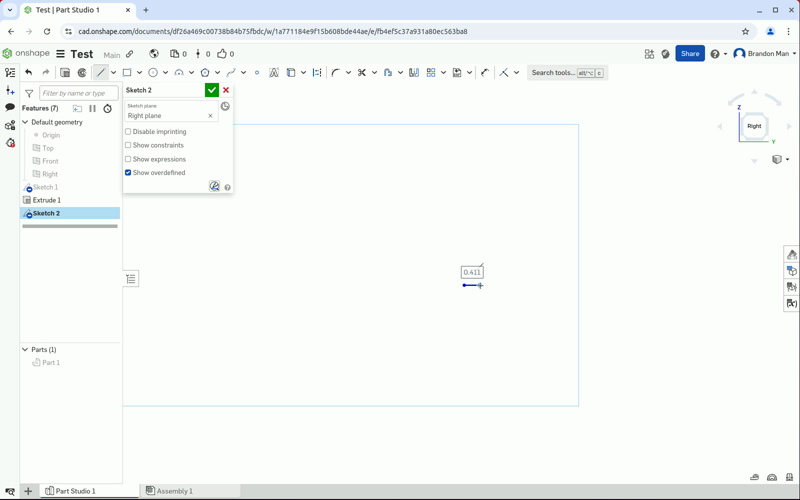
scroll(-6)
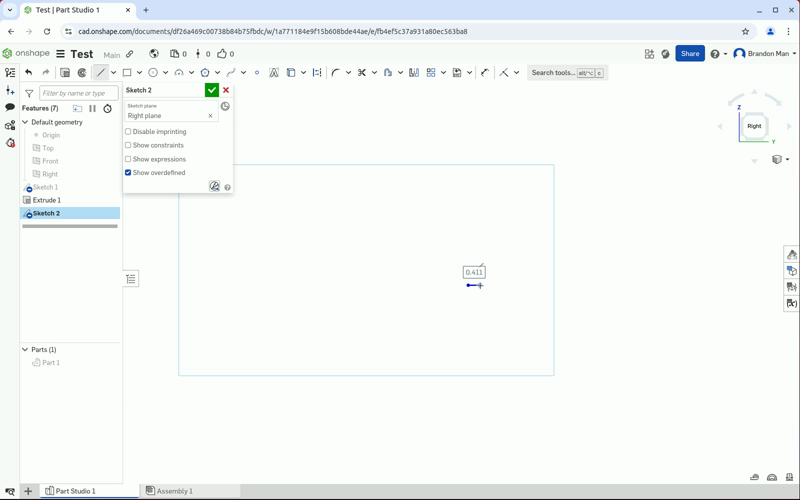
scroll(-6)
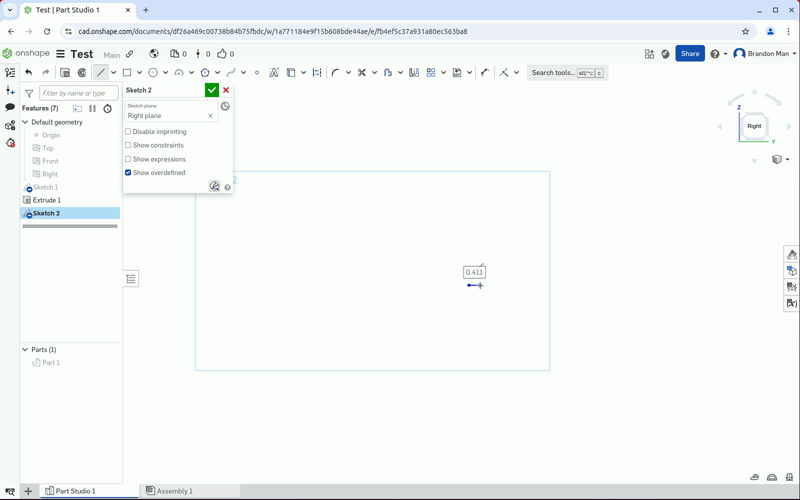
scroll(-6)
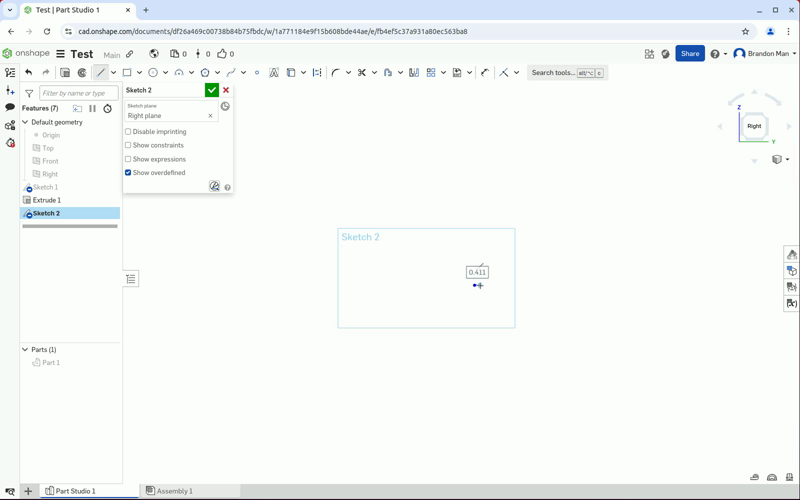
scroll(-6)
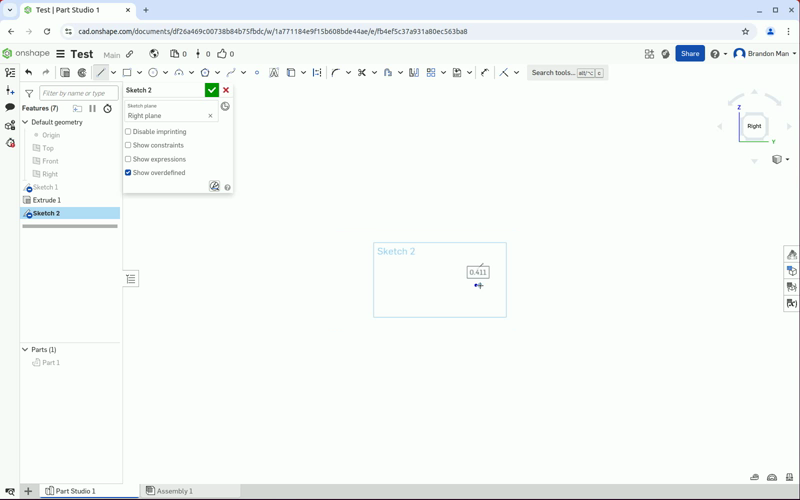
scroll(-6)
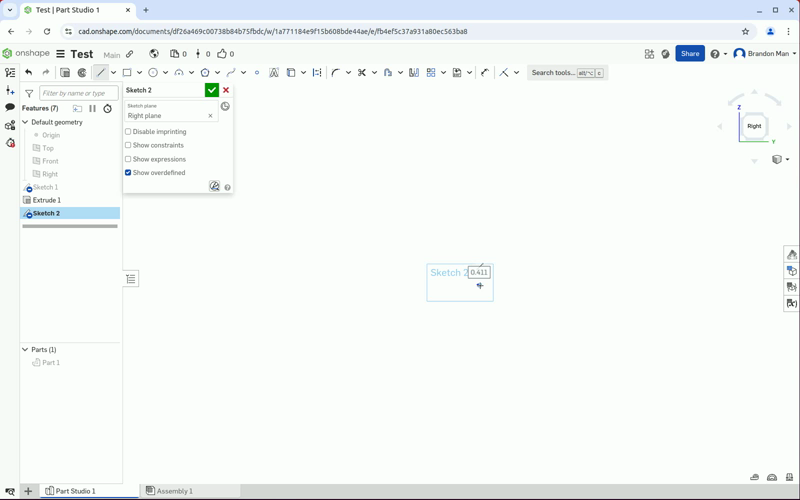
key_up(shift)
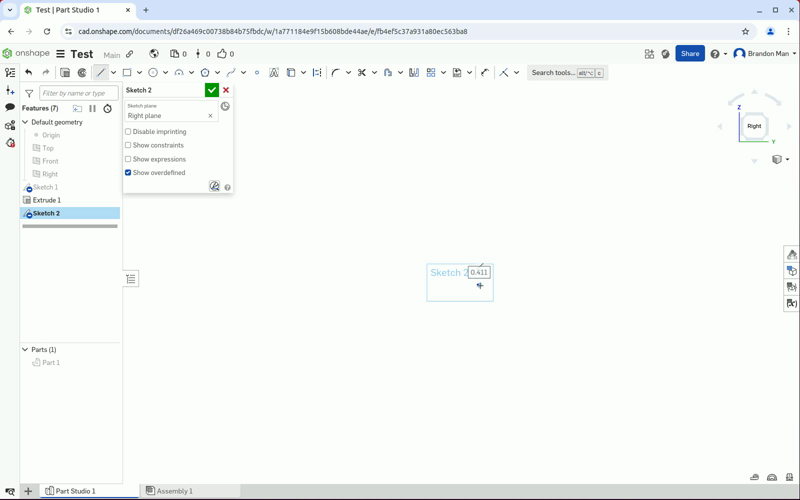
key_down(shift)
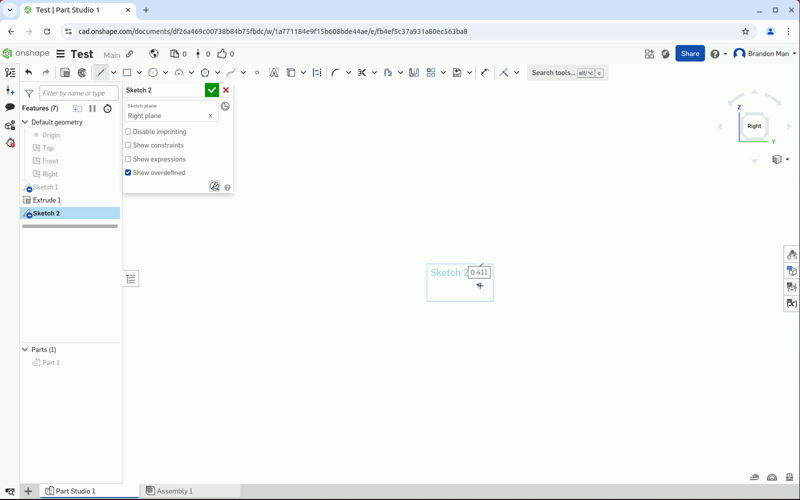
mouse_move(510, 285)
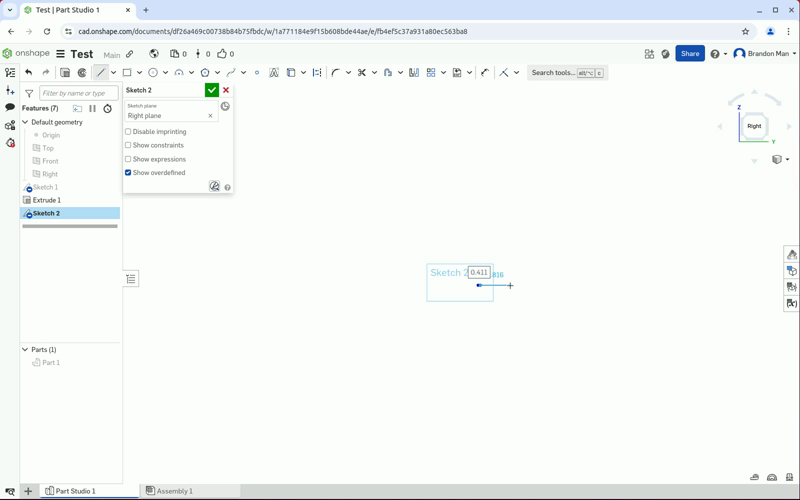
mouse_move(480, 256)
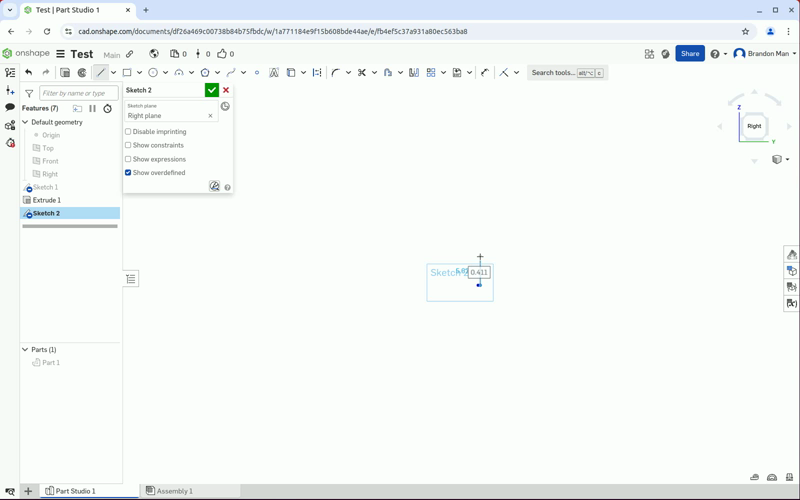
click(480, 256)
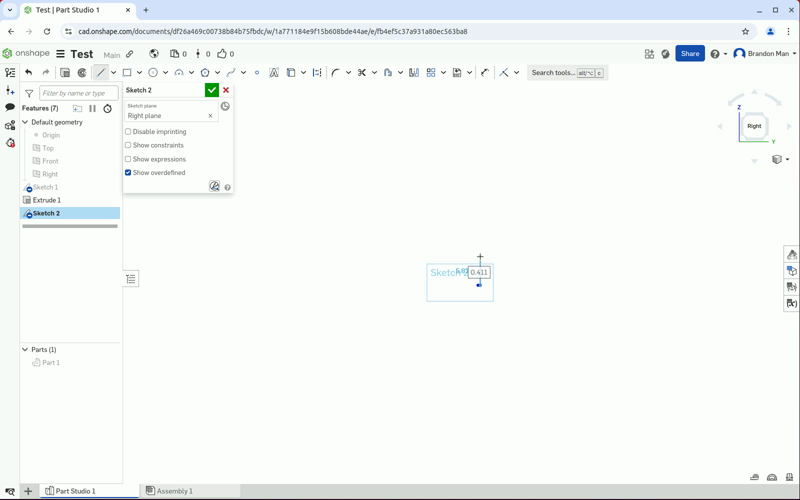
key_up(shift)
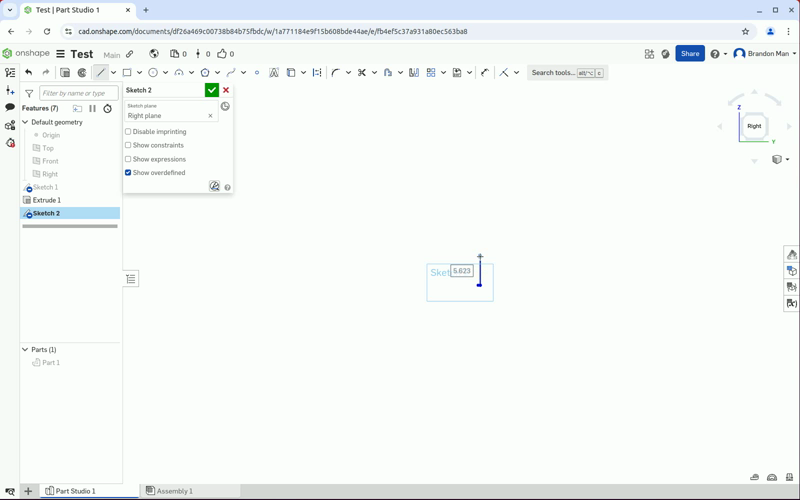
key_down(shift)
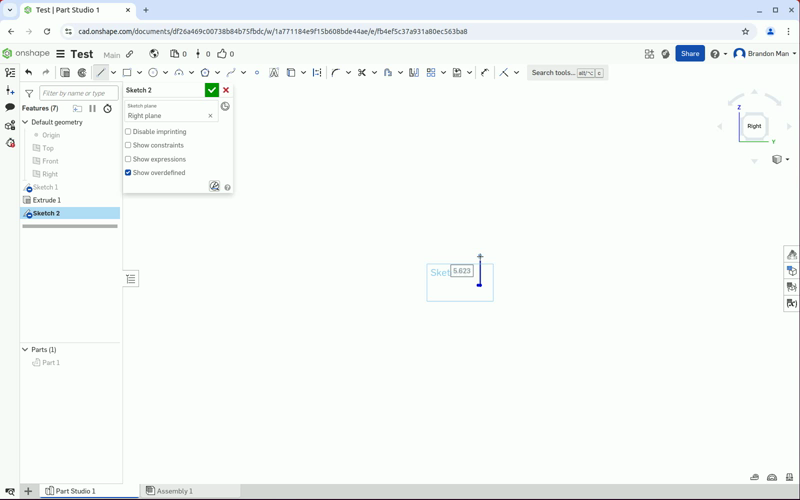
mouse_move(510, 256)
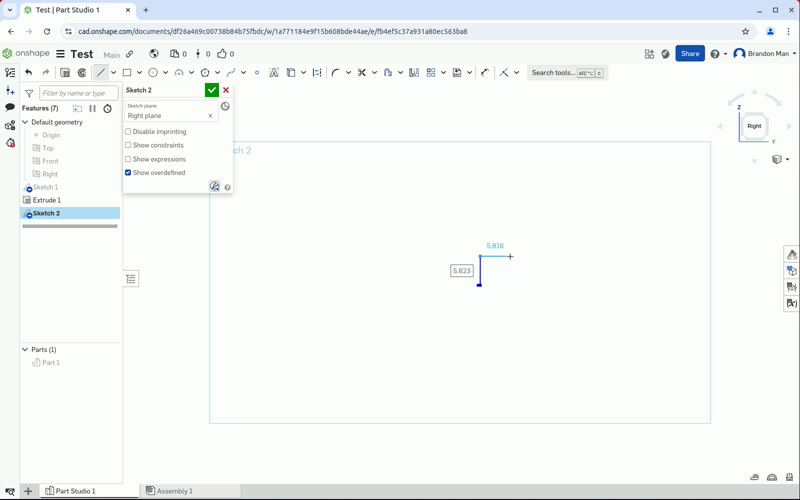
mouse_move(478, 256)
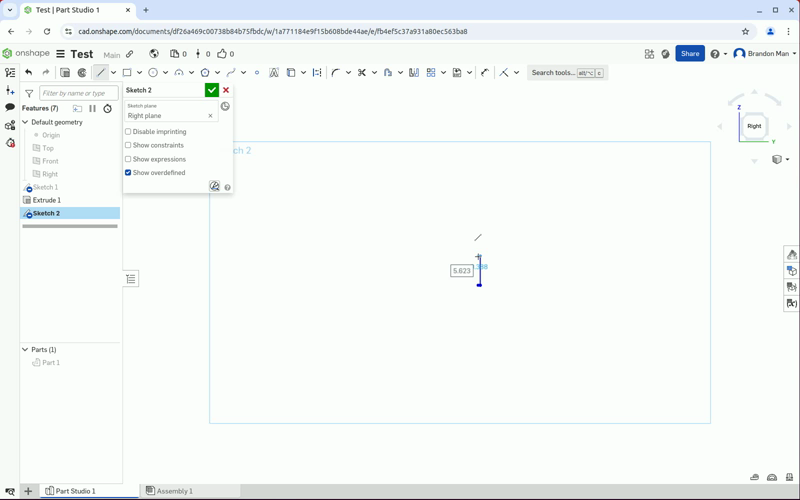
scroll(6)
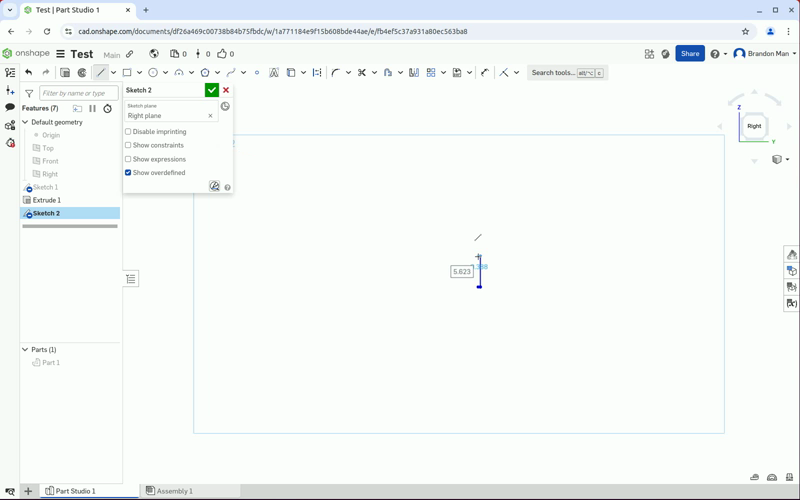
scroll(6)
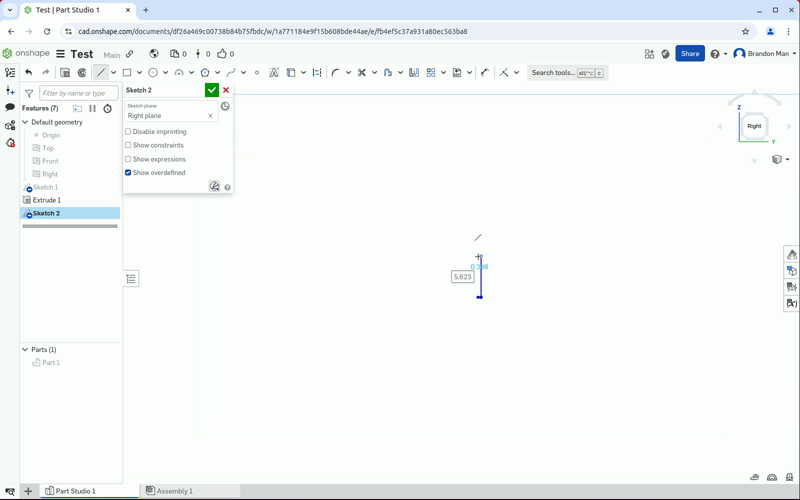
scroll(6)
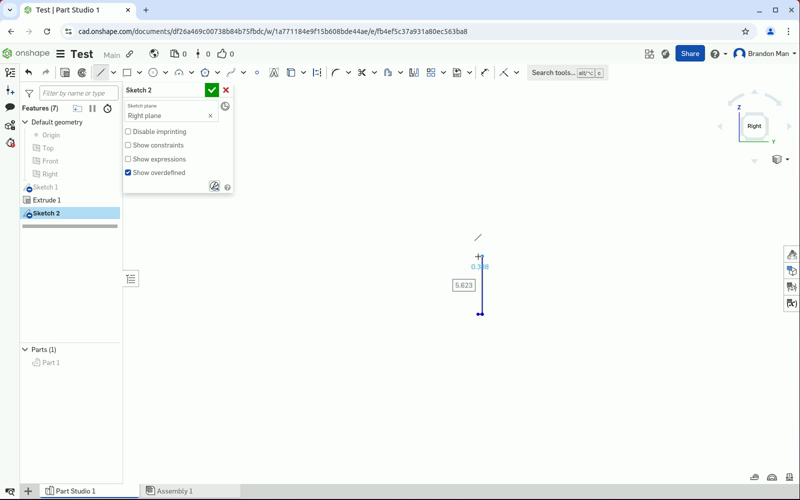
scroll(6)
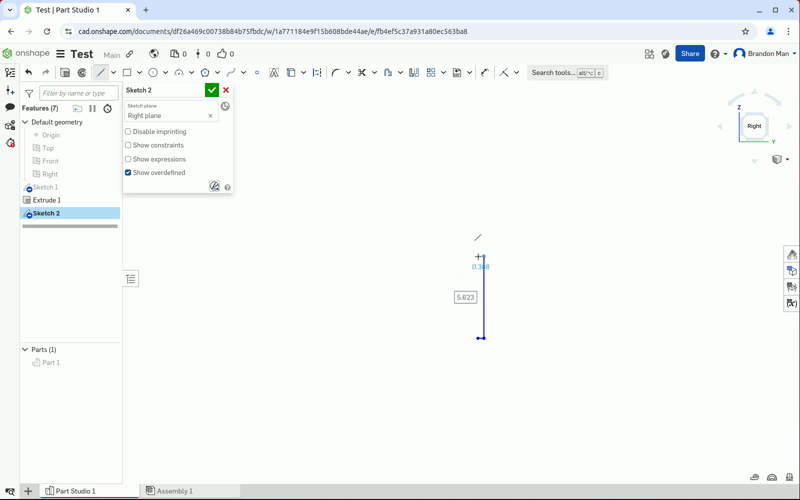
scroll(6)
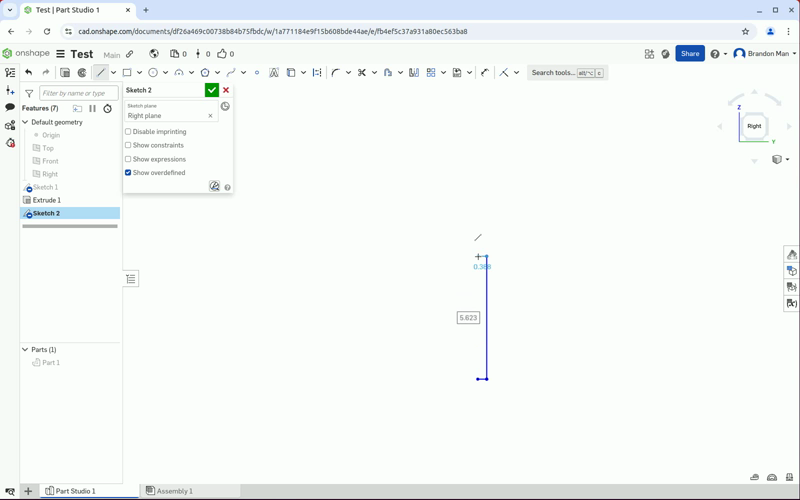
scroll(6)
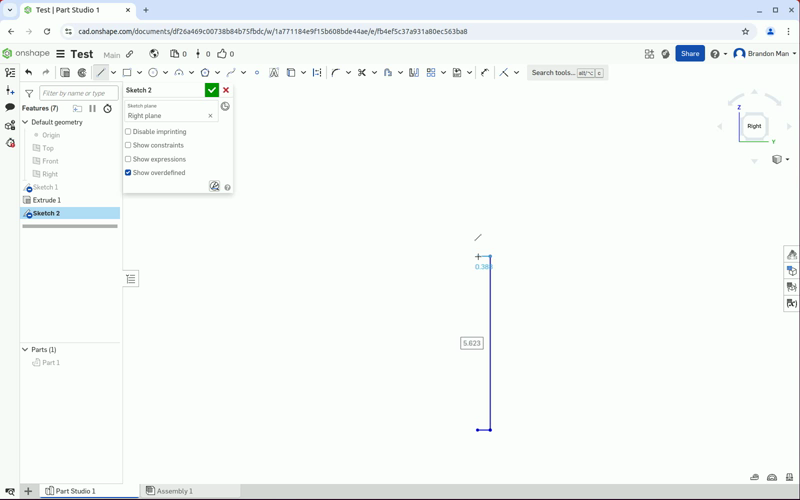
scroll(6)
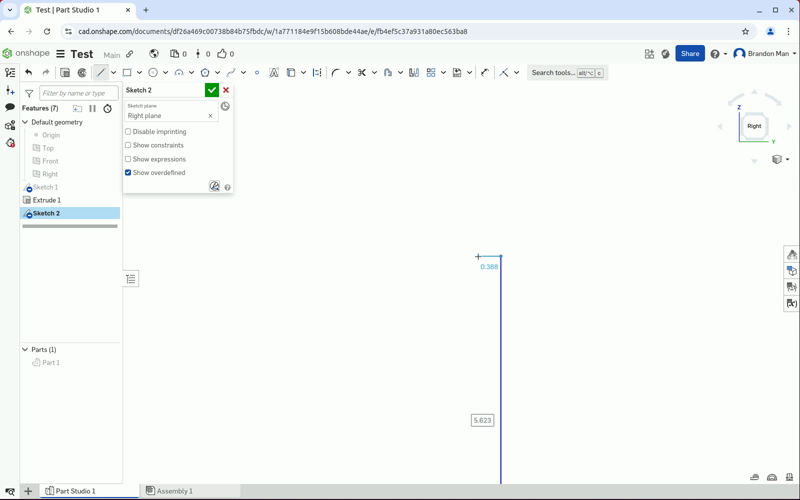
click(478, 256)
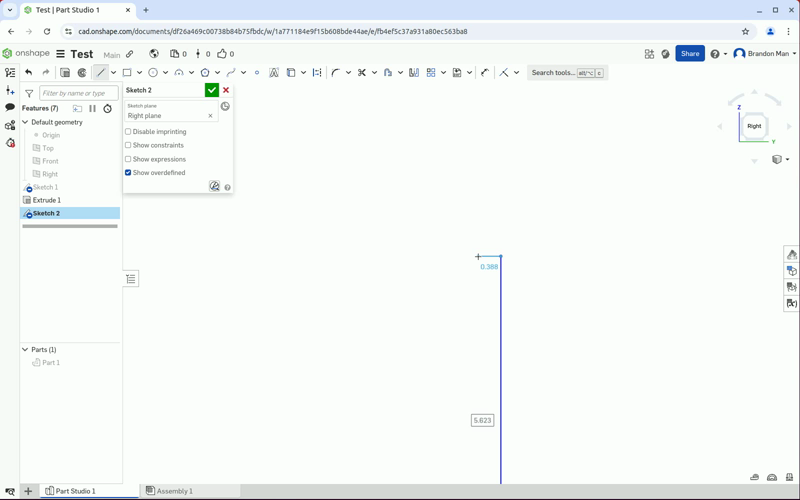
scroll(-6)
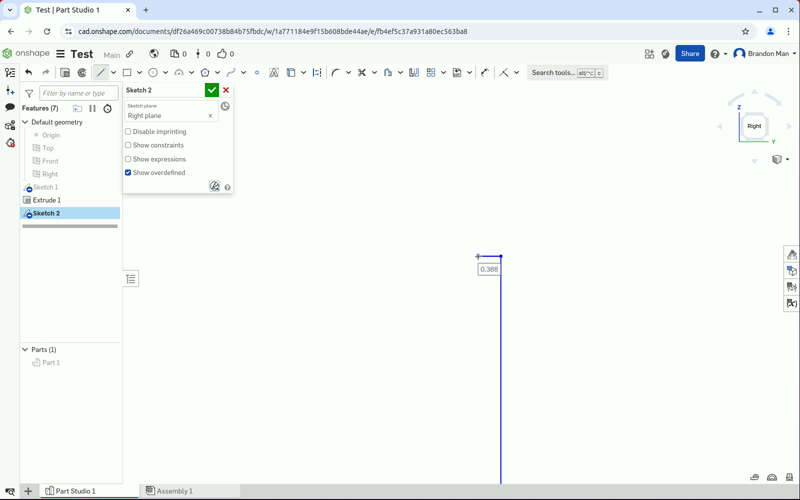
scroll(-6)
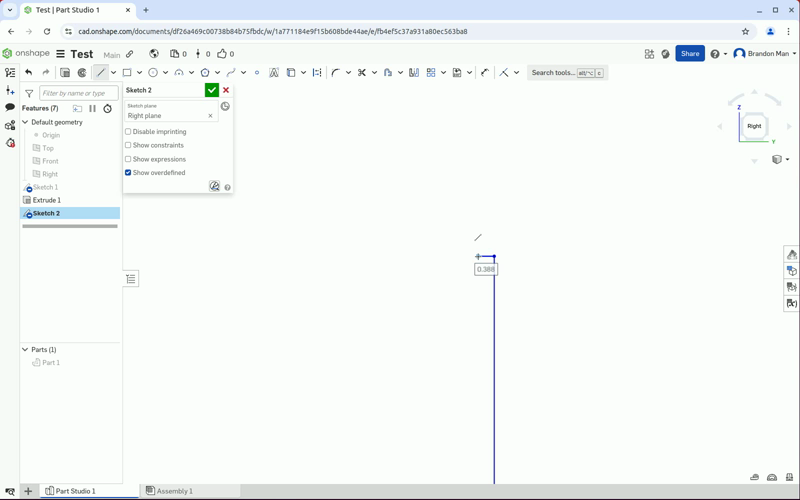
scroll(-6)
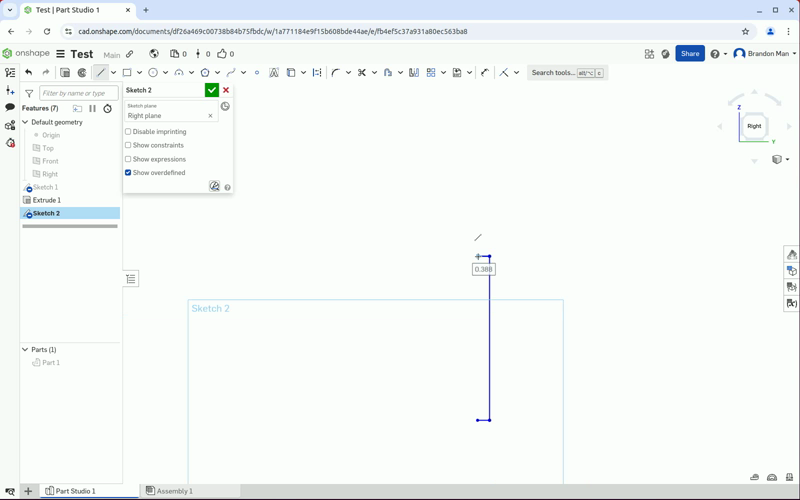
scroll(-6)
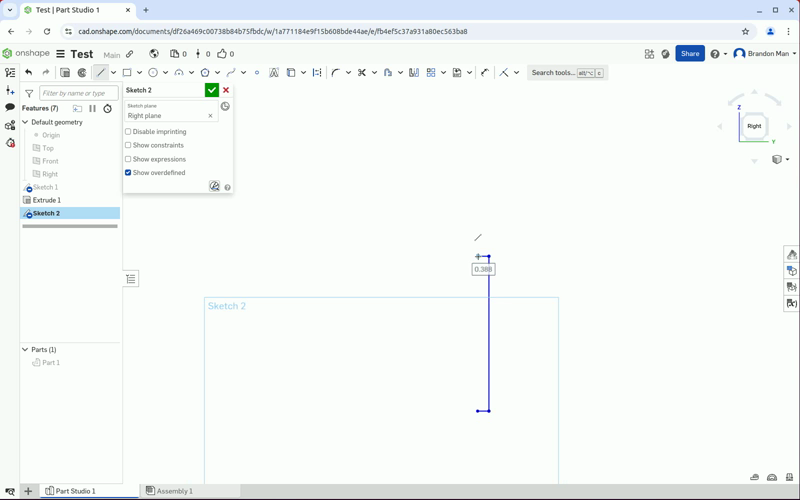
scroll(-6)
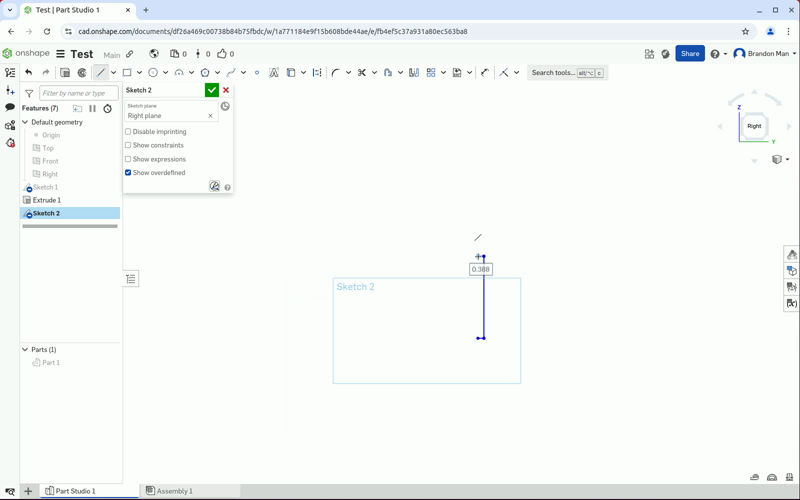
scroll(-6)
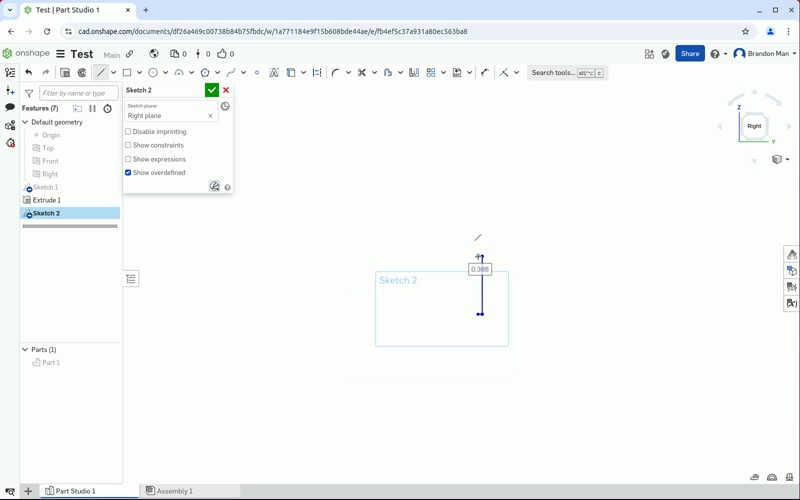
scroll(-6)
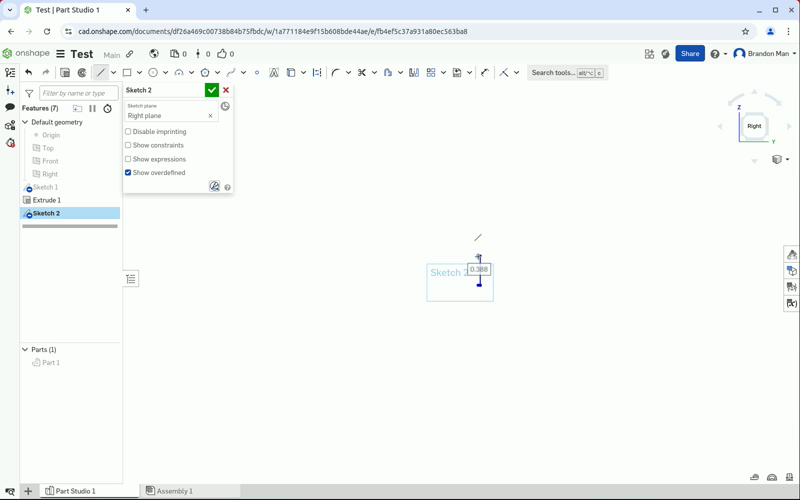
key_up(shift)
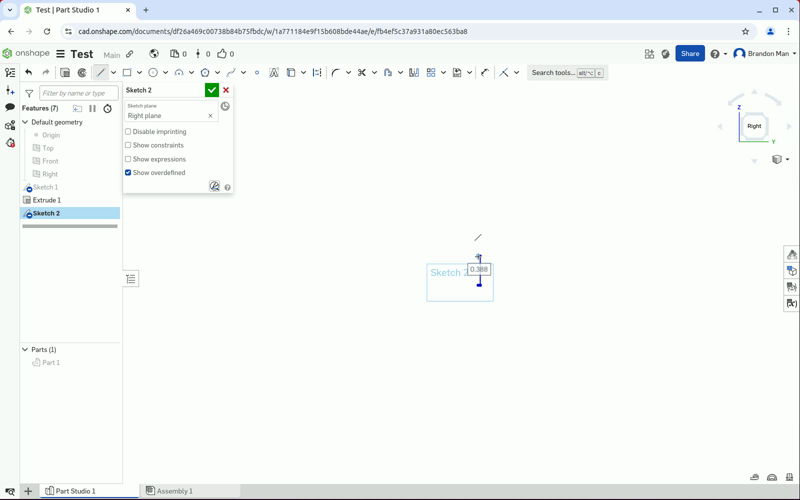
mouse_move(508, 256)
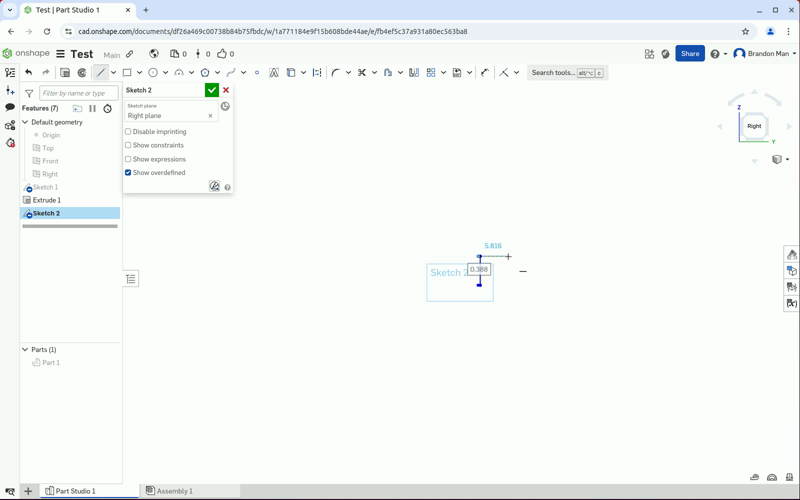
key_down(shift)
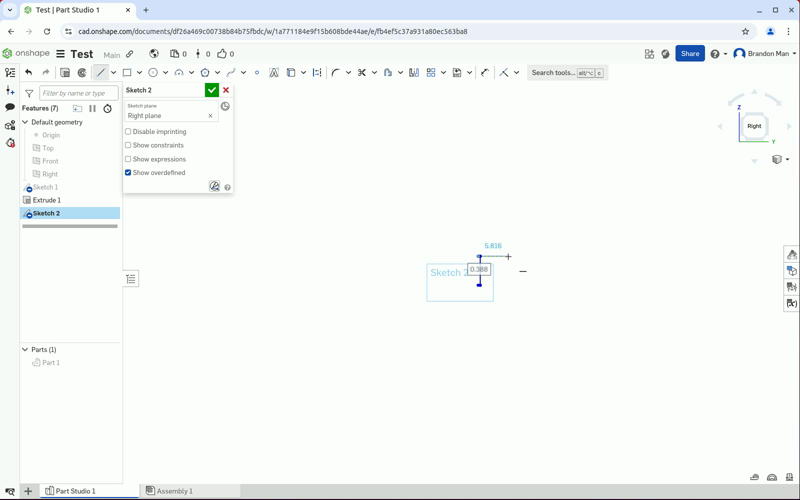
mouse_move(478, 285)
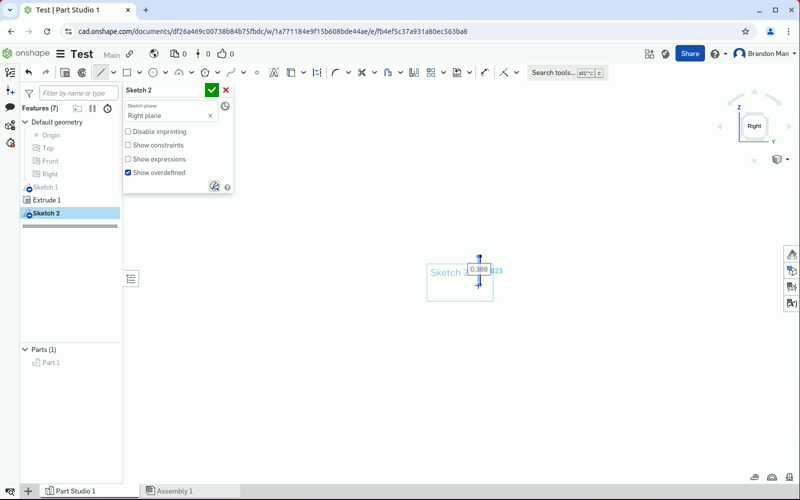
scroll(6)
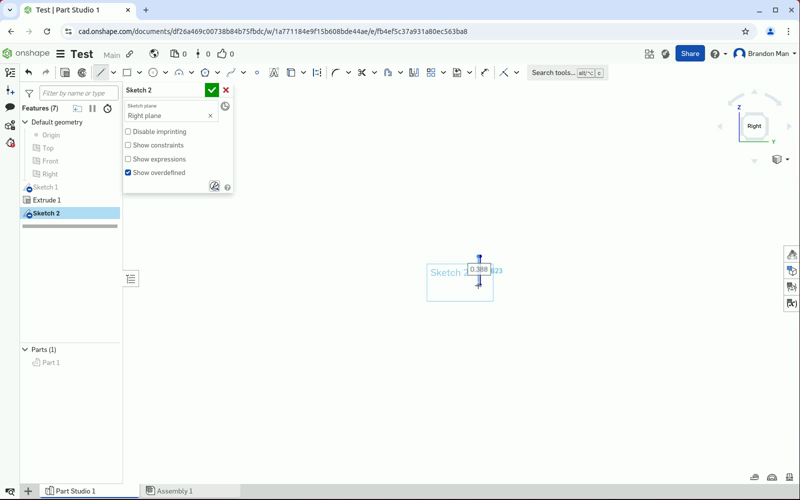
scroll(6)
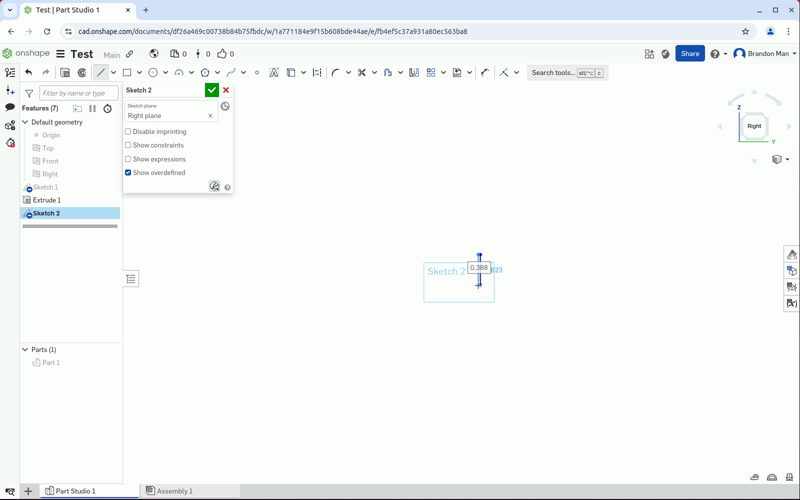
scroll(6)
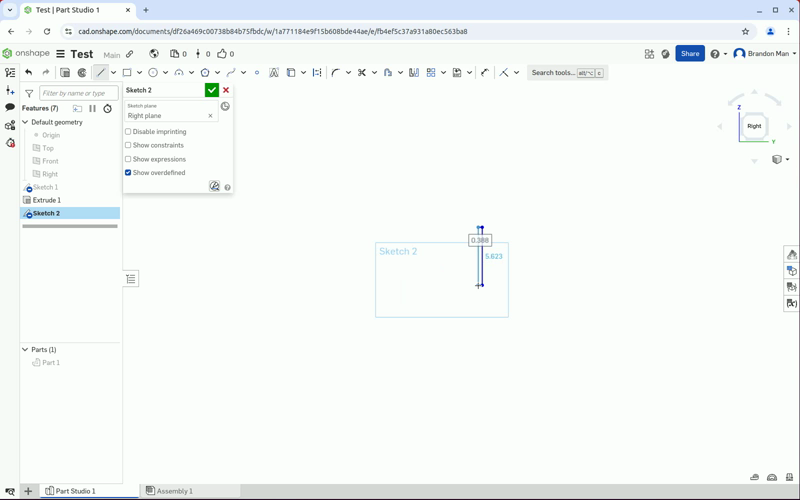
scroll(6)
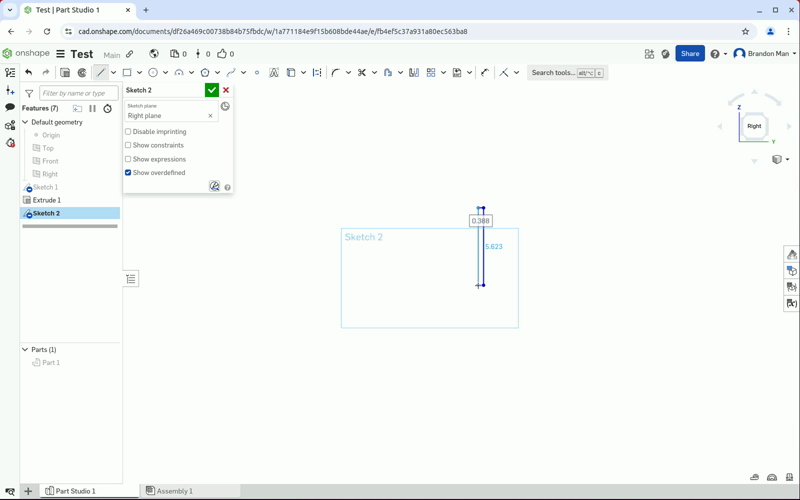
scroll(6)
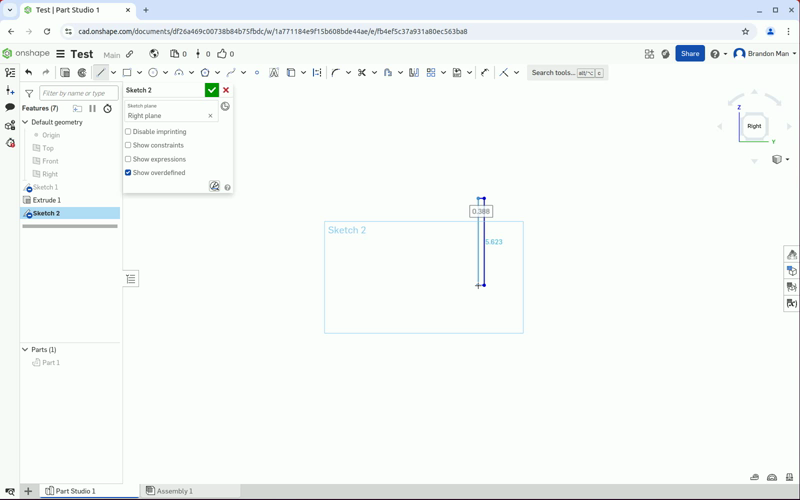
scroll(6)
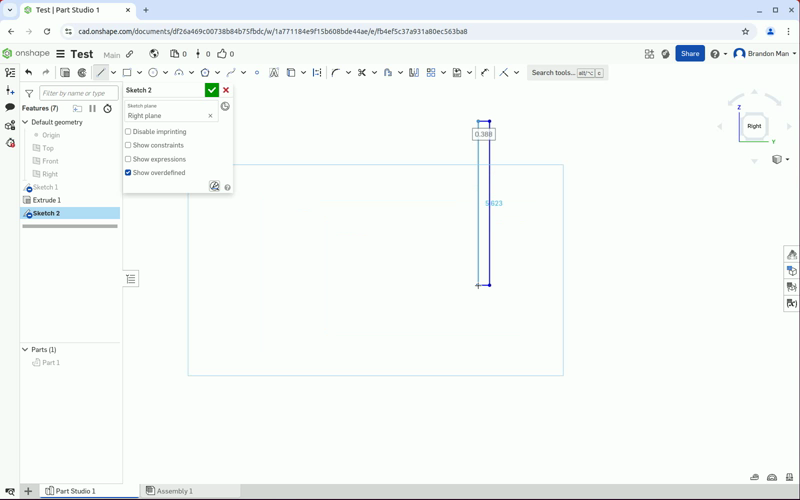
scroll(6)
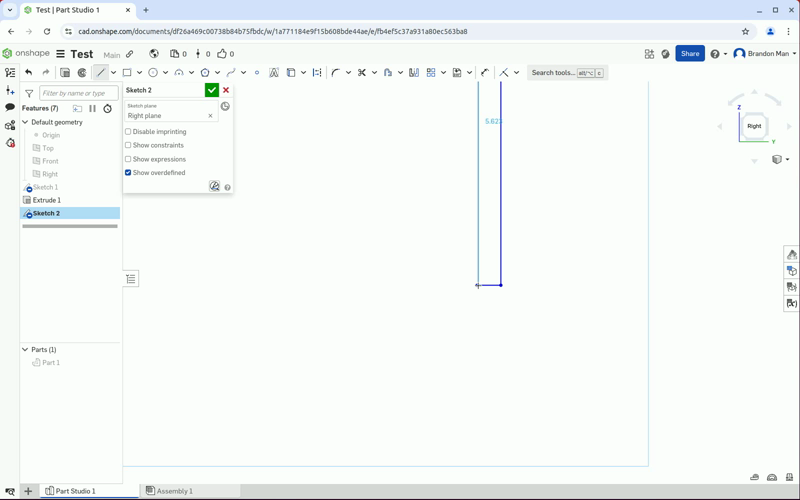
key_up(shift)
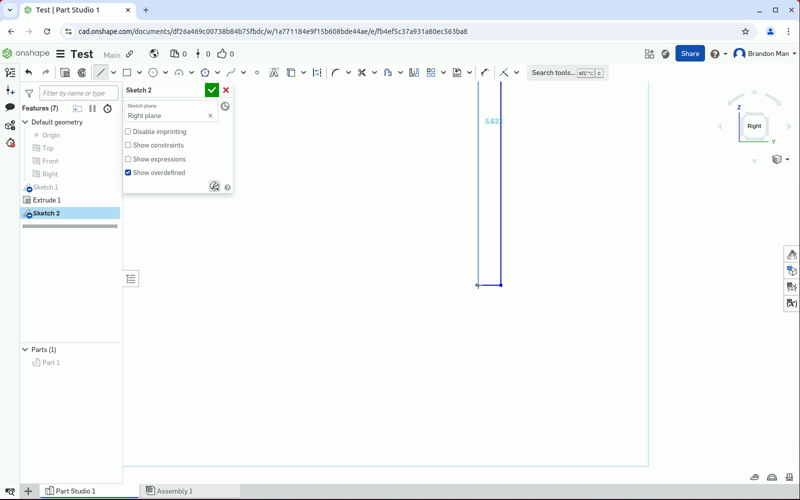
click(478, 285)
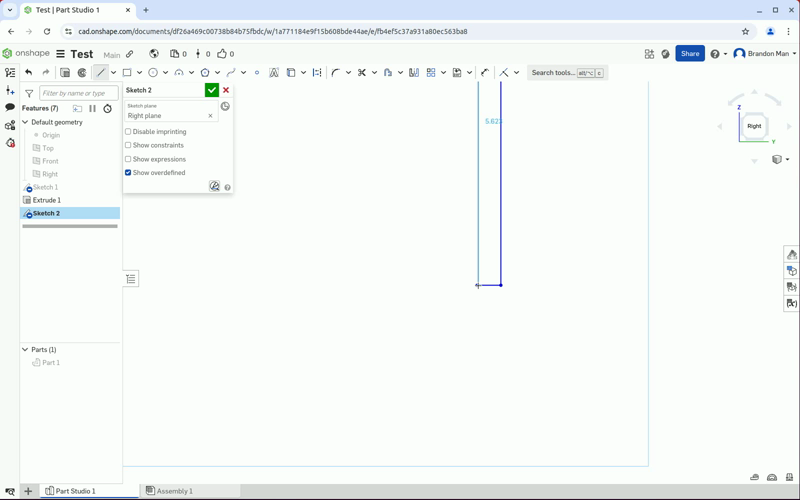
scroll(-6)
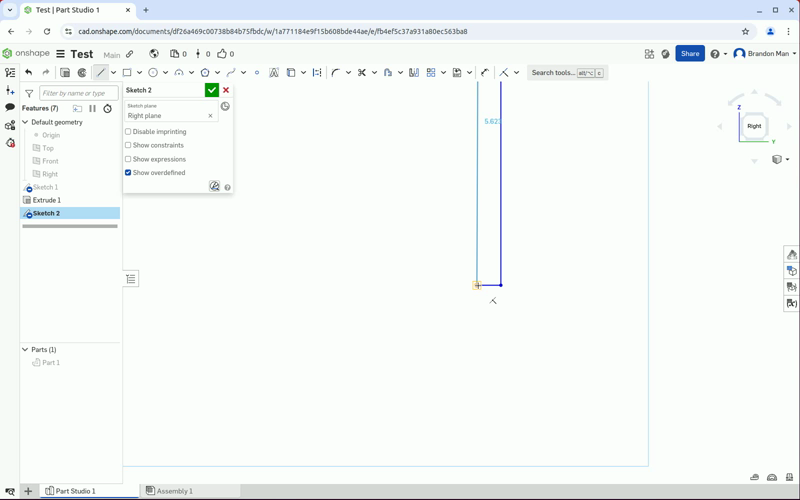
scroll(-6)
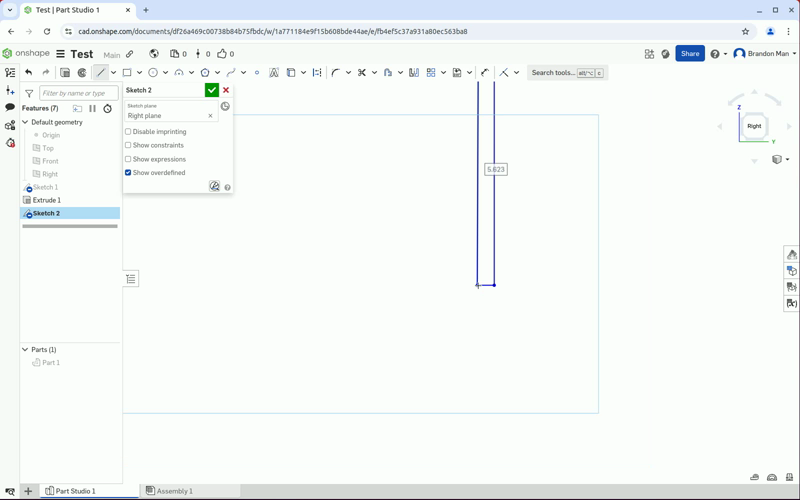
scroll(-6)
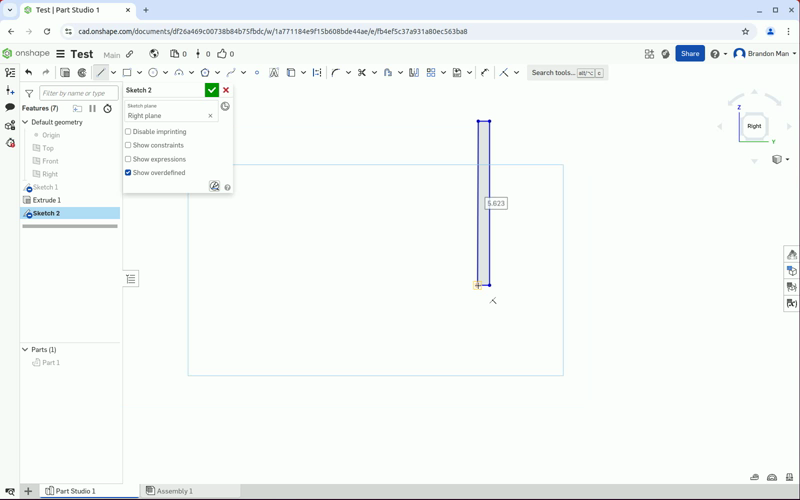
scroll(-6)
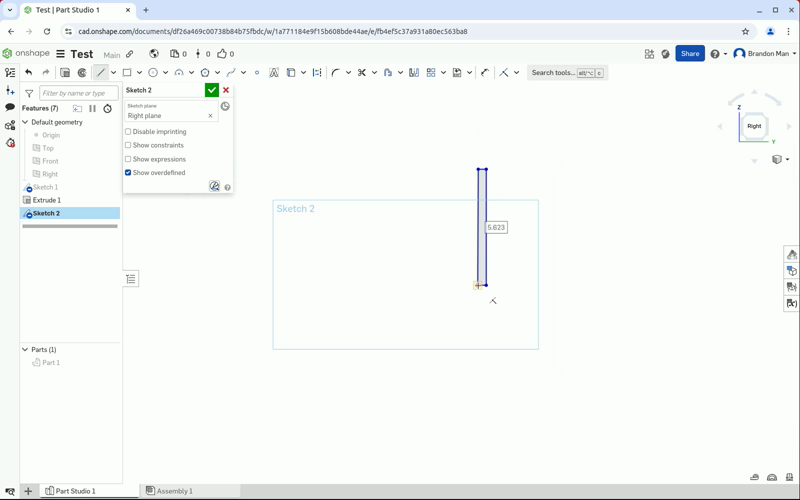
scroll(-6)
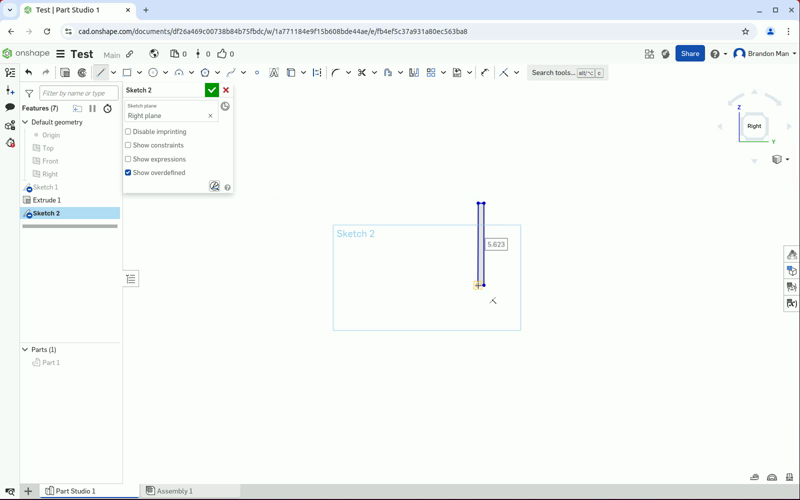
scroll(-6)
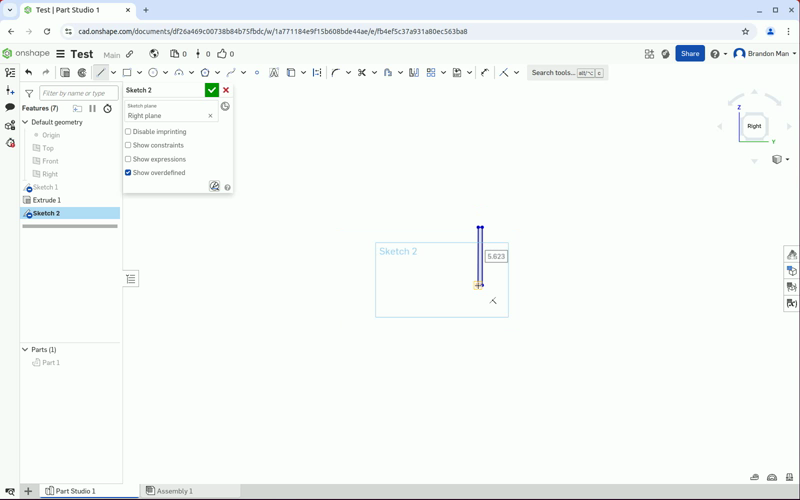
scroll(-6)
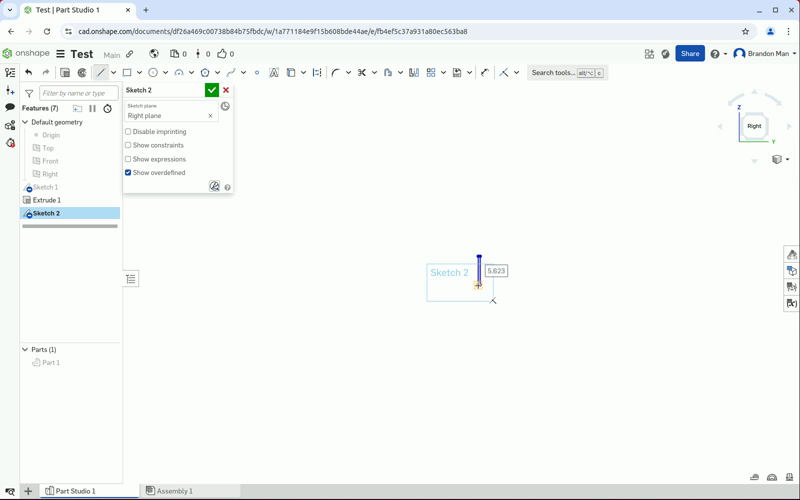
key(esc)
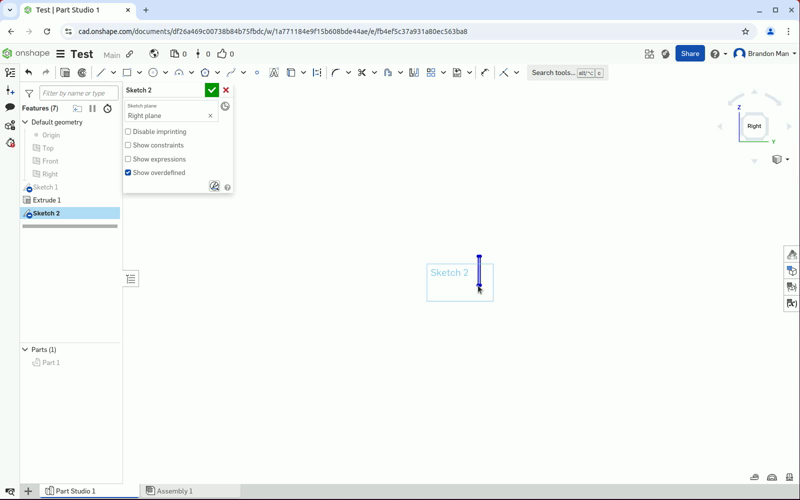
mouse_move(479, 261)
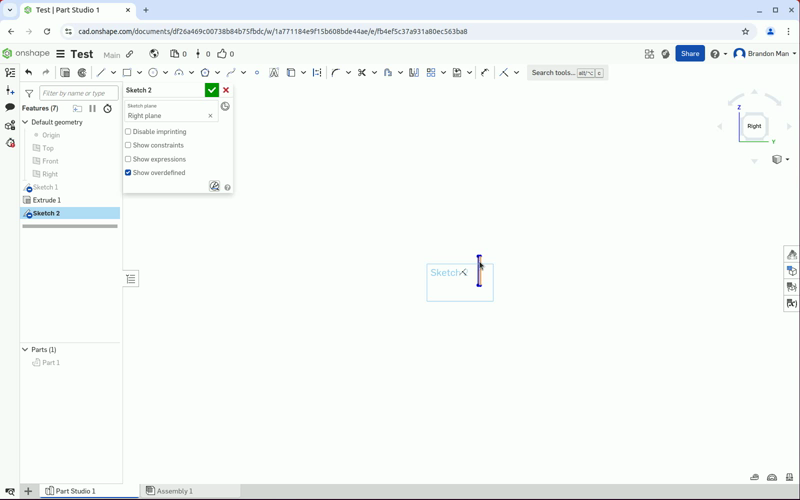
scroll(6)
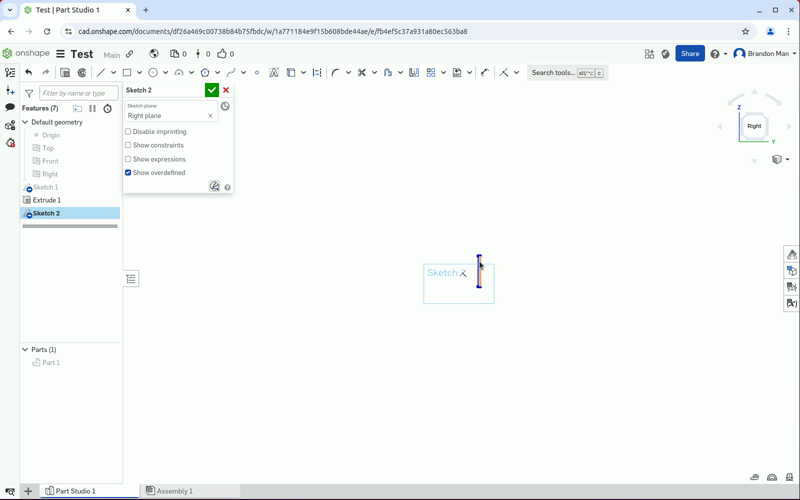
scroll(6)
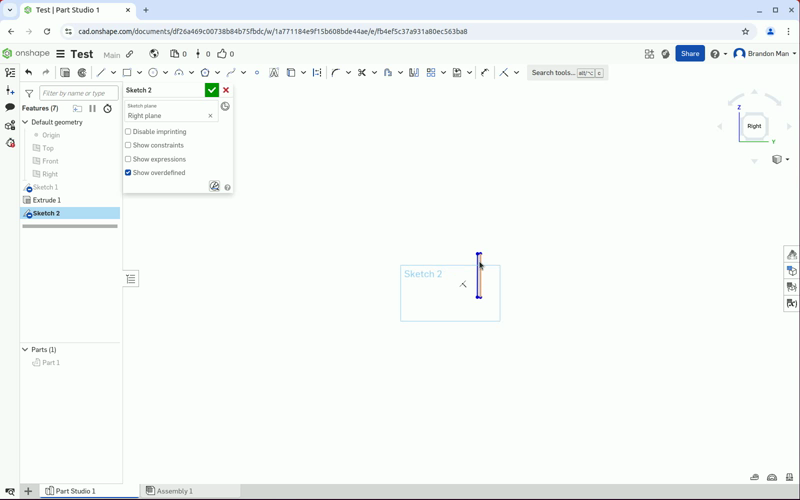
scroll(6)
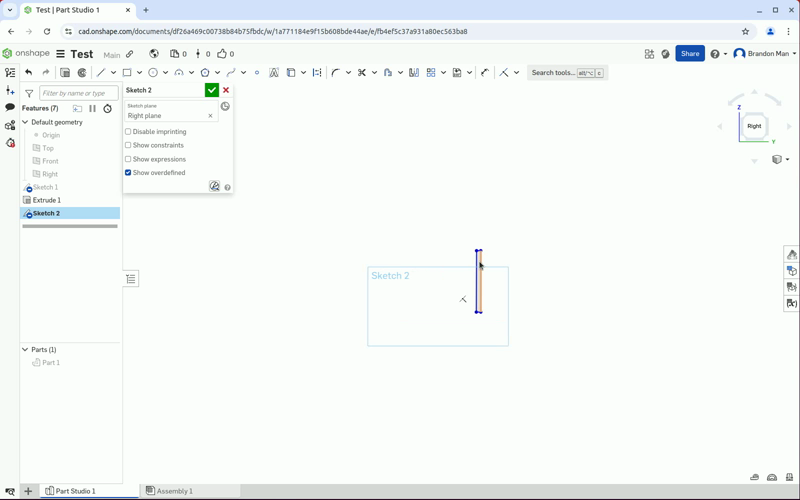
scroll(6)
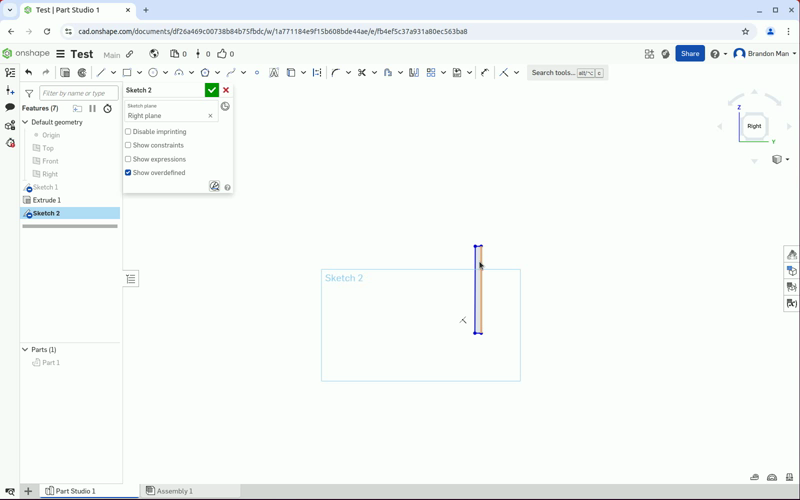
scroll(6)
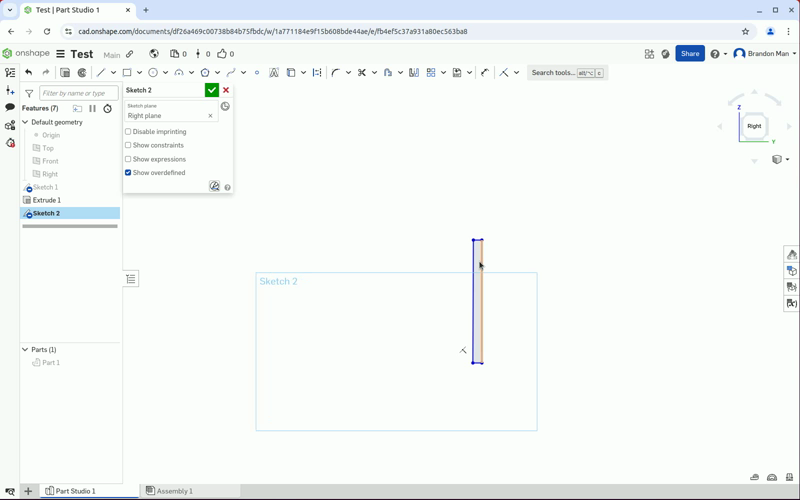
scroll(6)
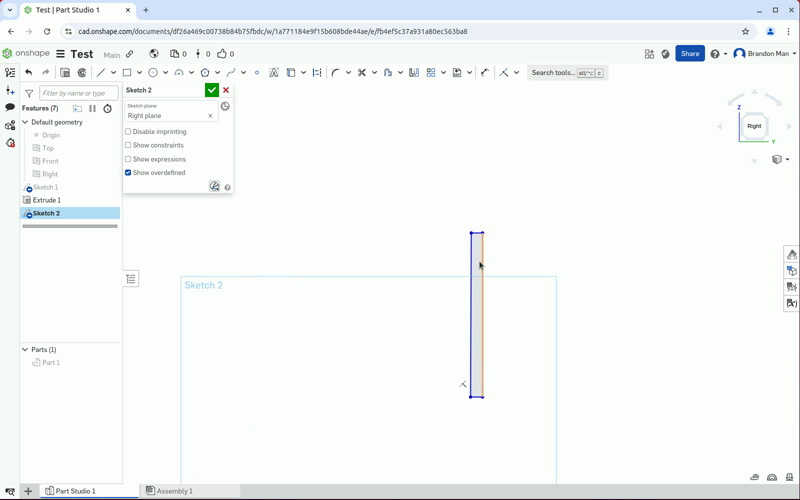
scroll(6)
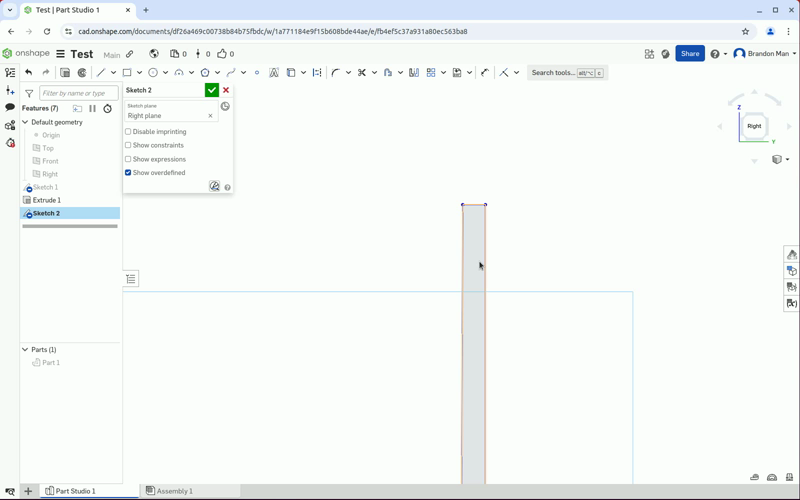
click(479, 261)
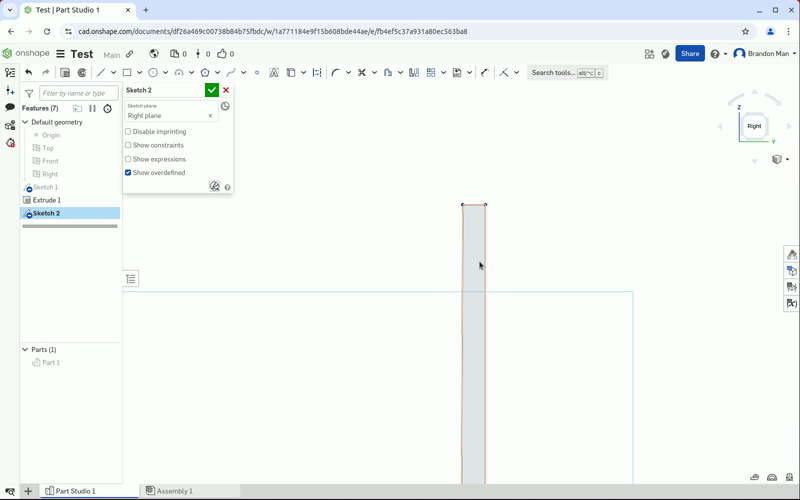
scroll(-6)
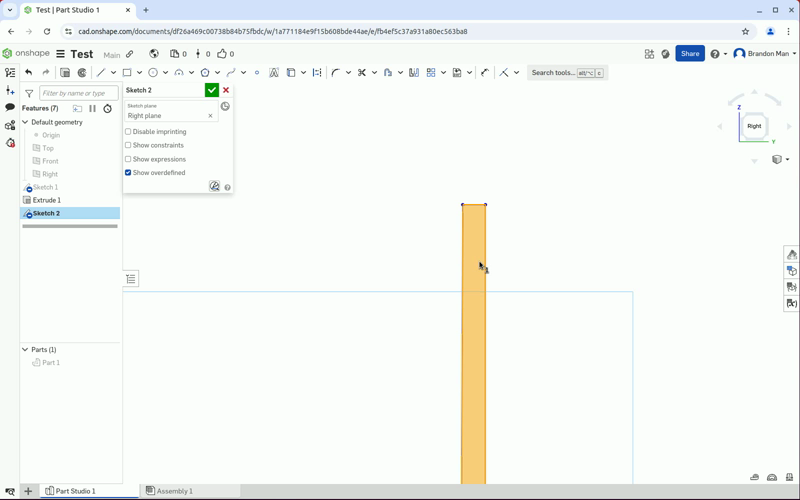
scroll(-6)
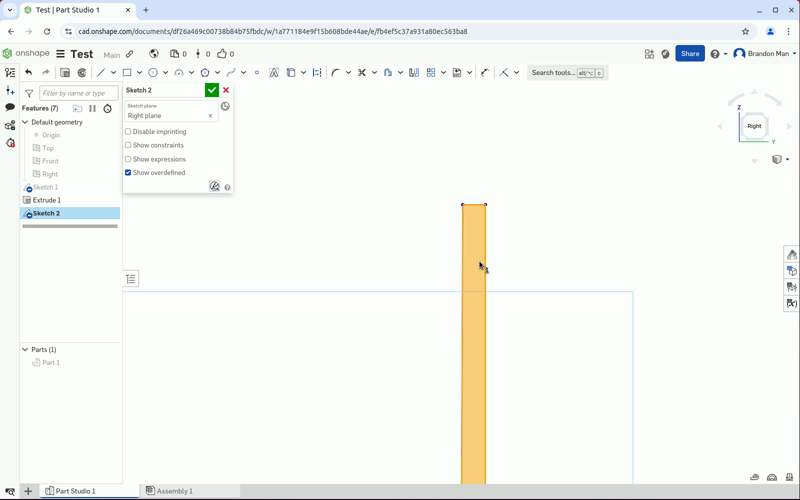
scroll(-6)
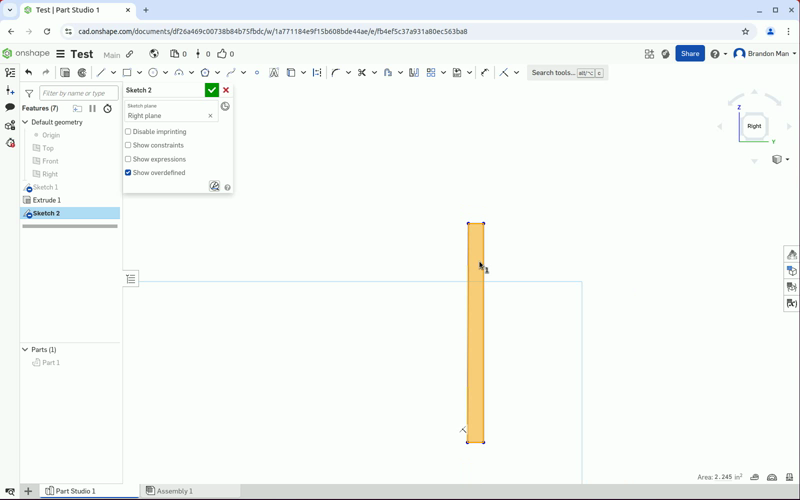
scroll(-6)
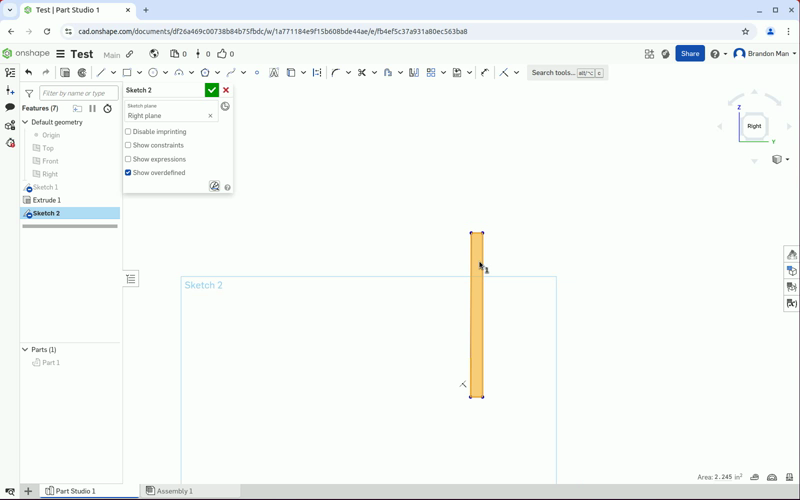
scroll(-6)
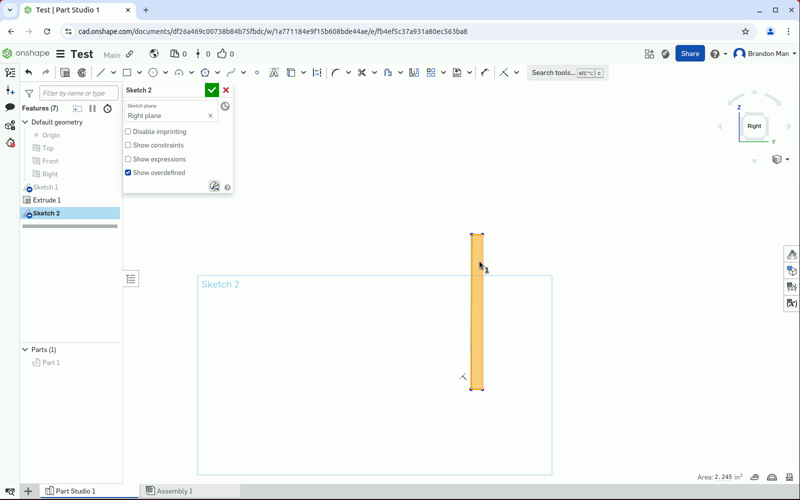
scroll(-6)
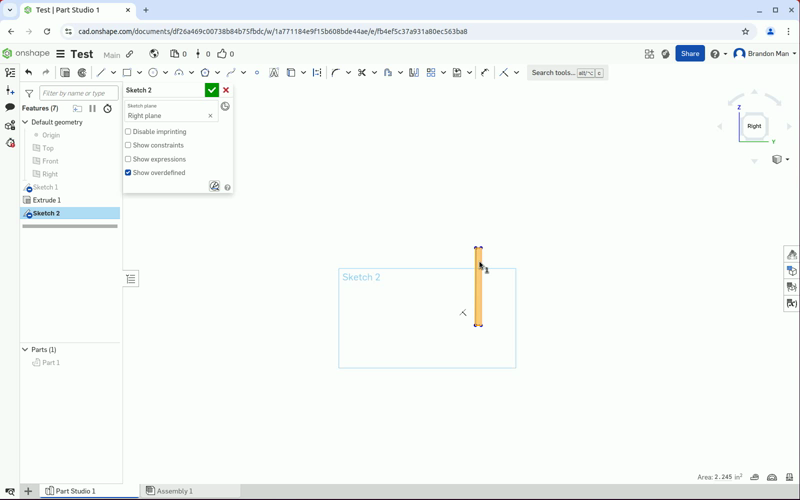
scroll(-6)
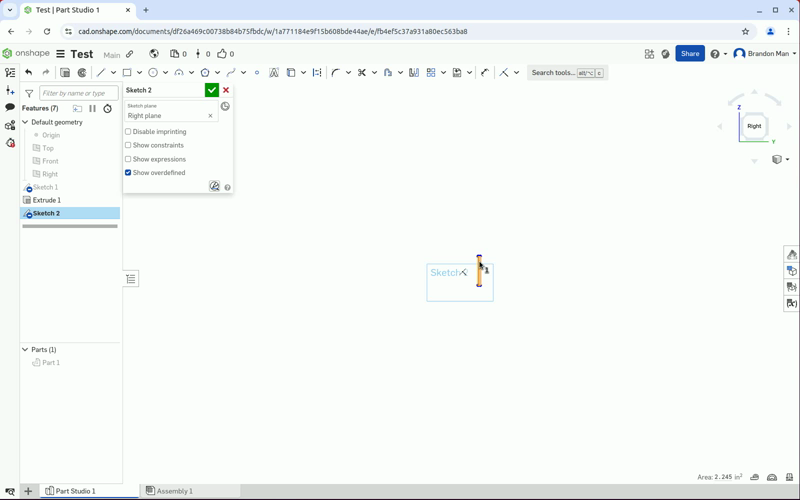
mouse_move(73, 352)
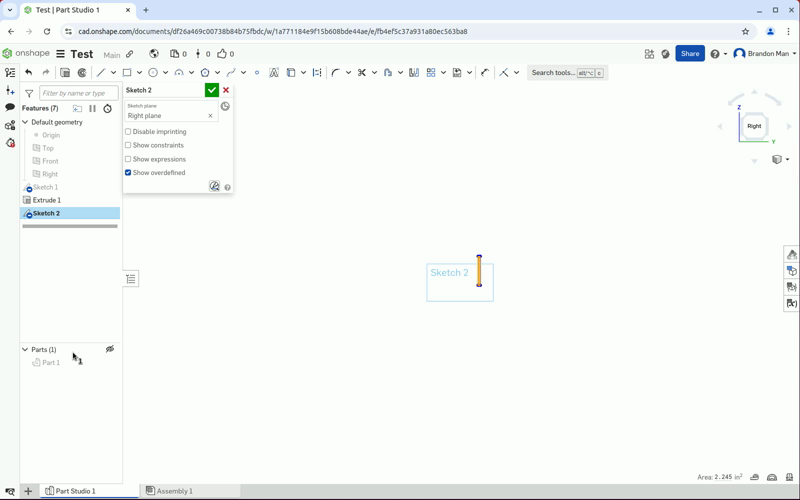
key(shift+y)
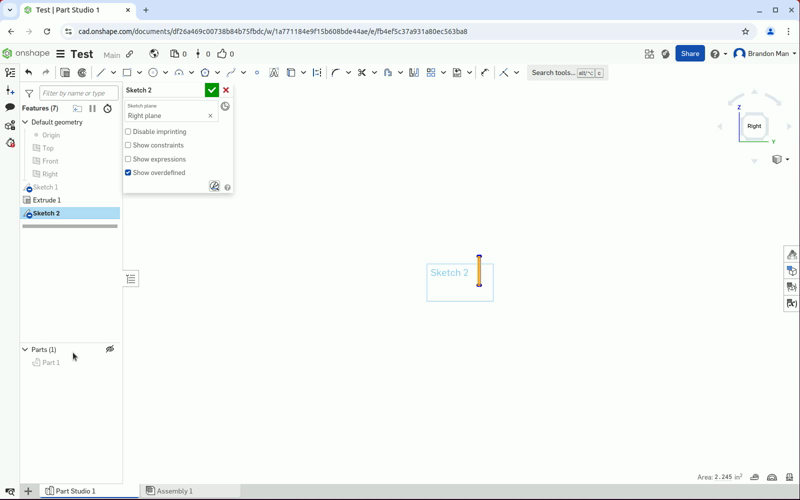
key(shift+e)
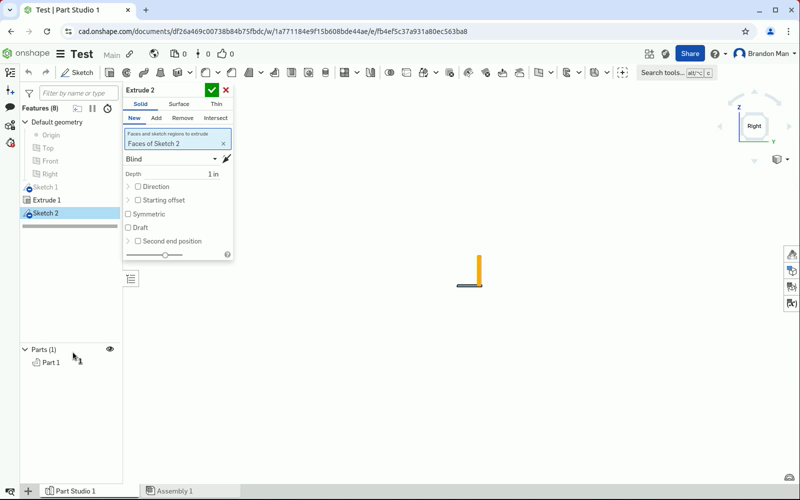
mouse_move(143, 106)
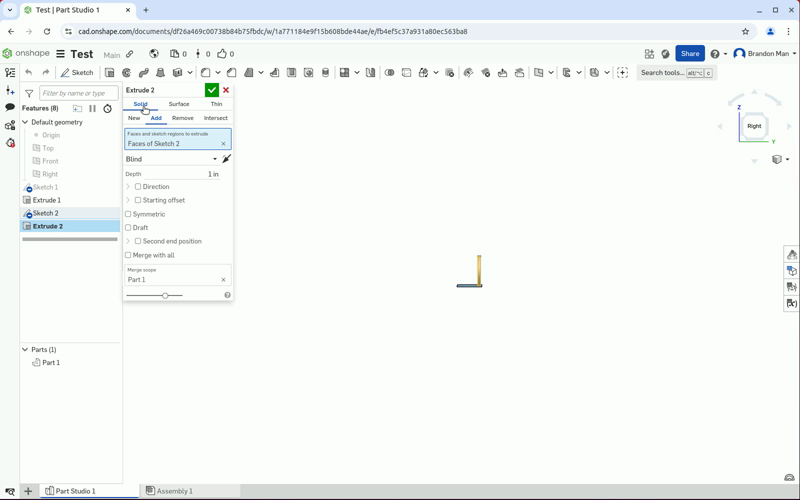
click(143, 106)
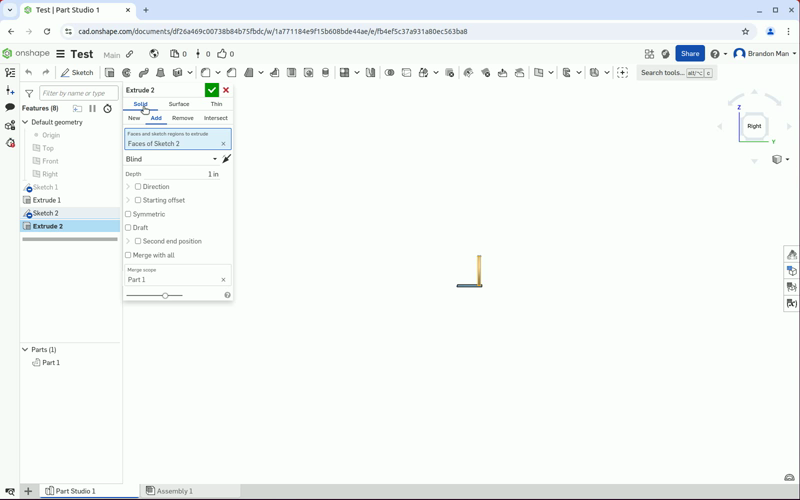
mouse_move(137, 120)
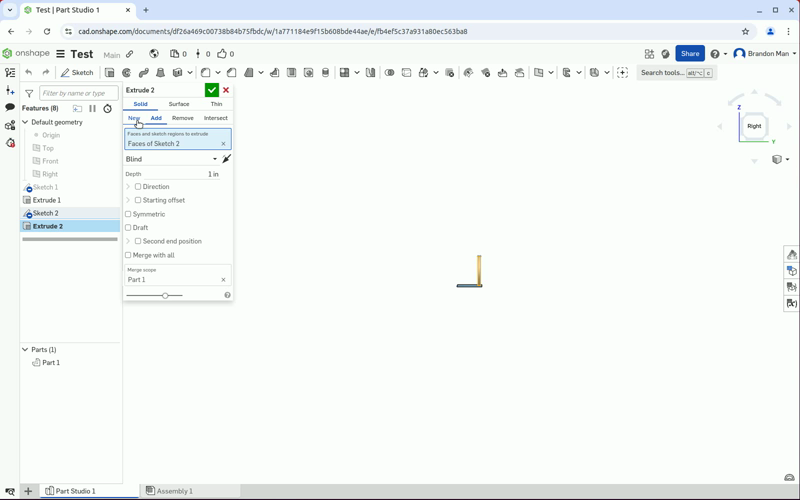
click(137, 120)
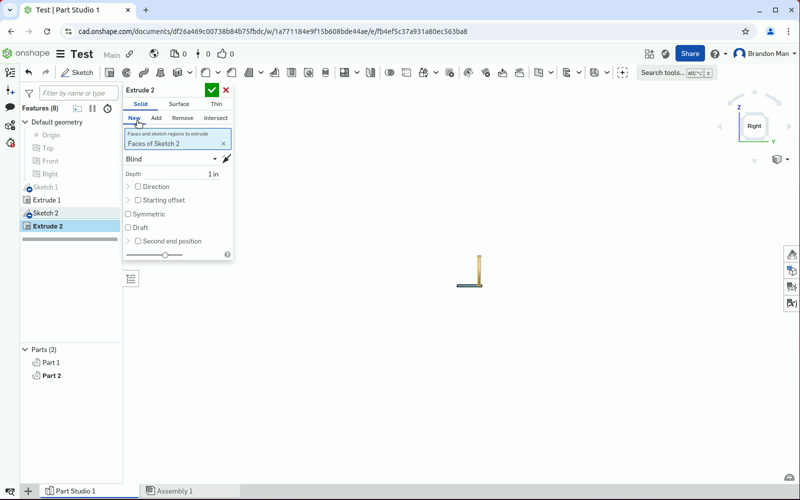
key(tab, 4)
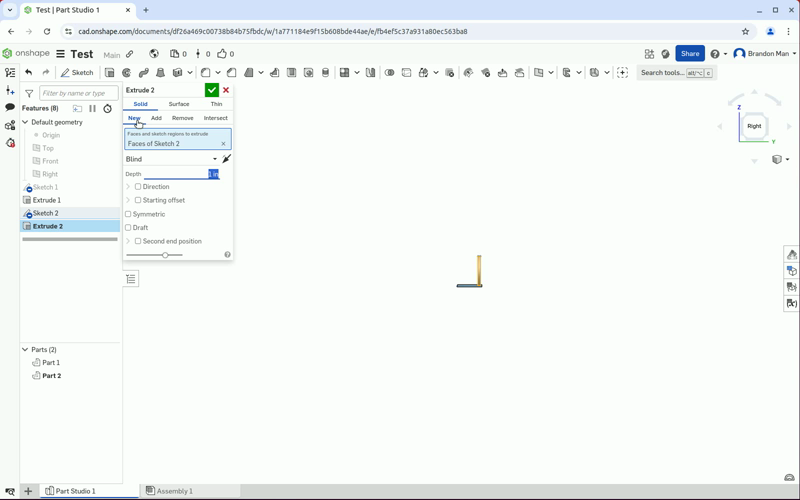
text(-5.296)
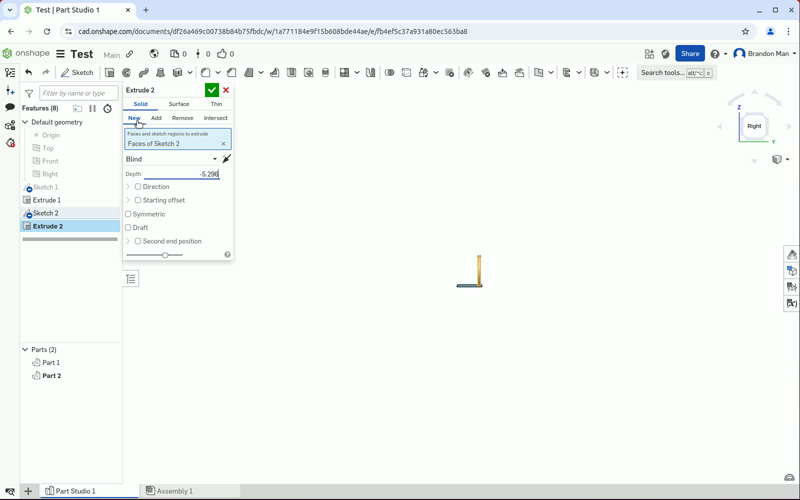
key(enter)
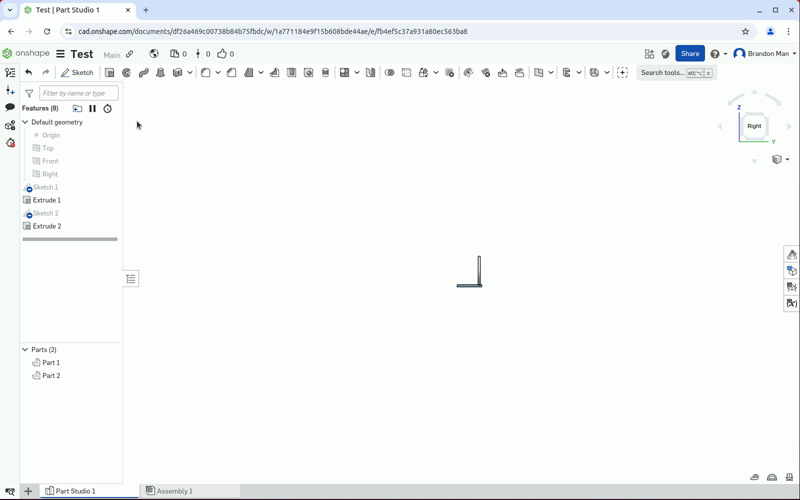
key(shift+h)
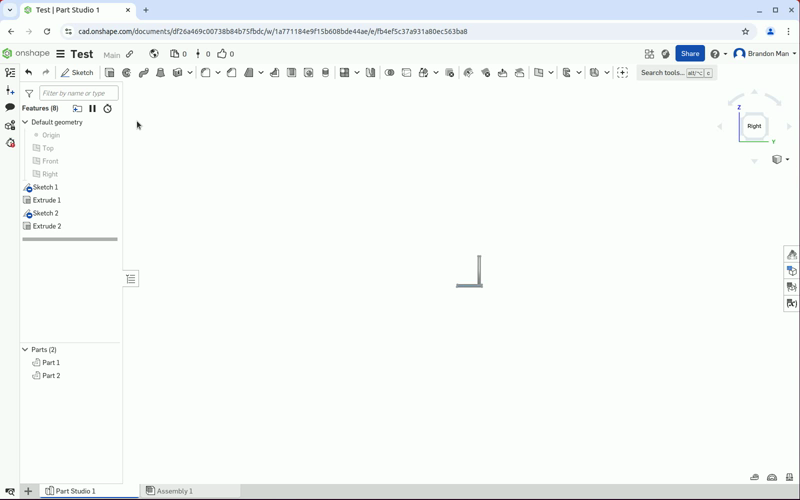
key(shift+h)
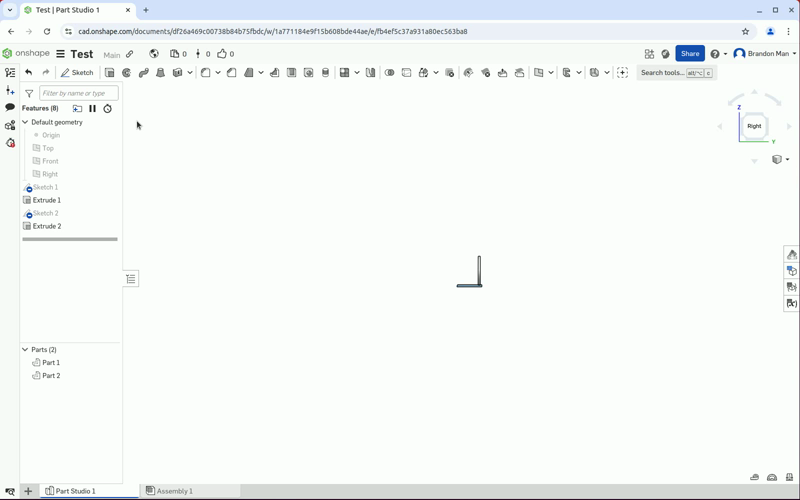
mouse_move(73, 189)
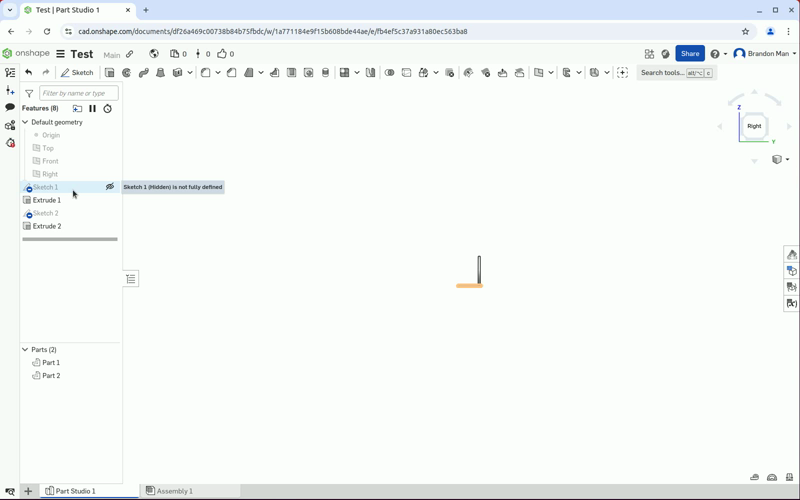
click(73, 189)
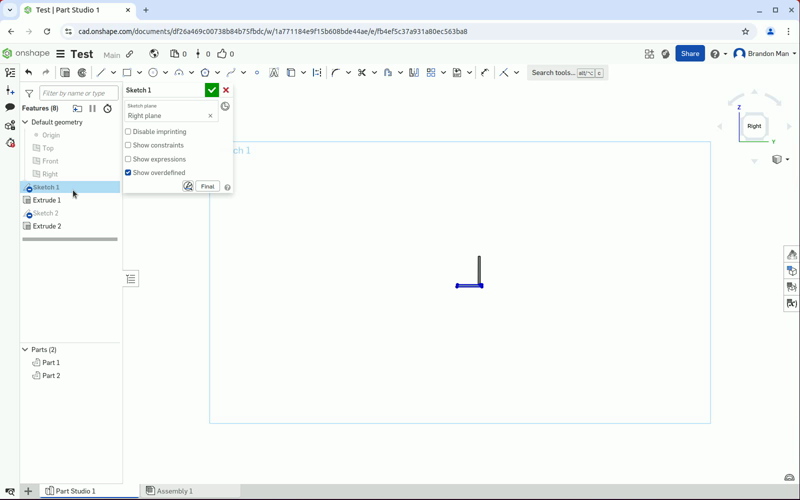
mouse_move(229, 92)
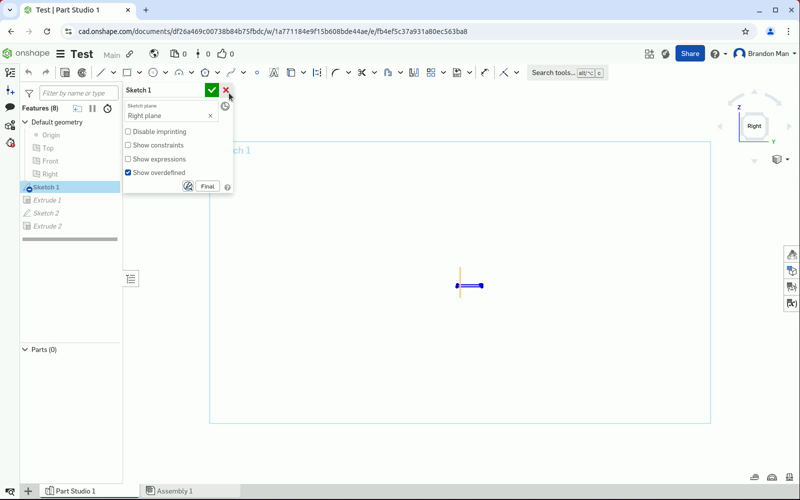
click(229, 92)
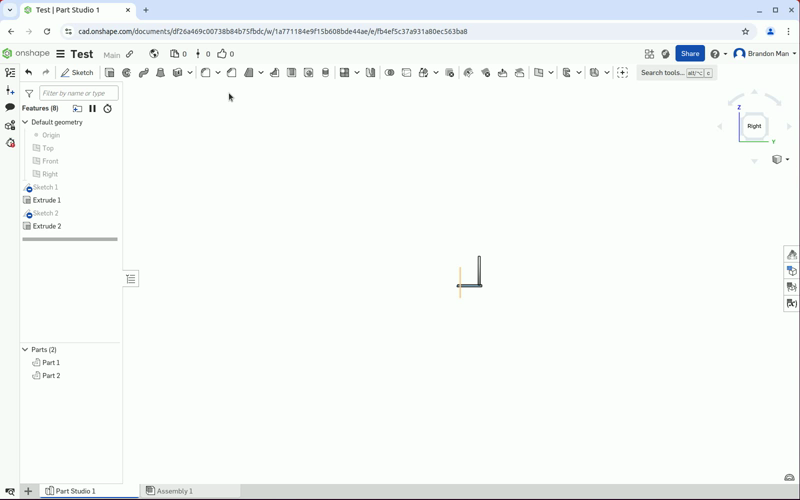
mouse_move(541, 75)
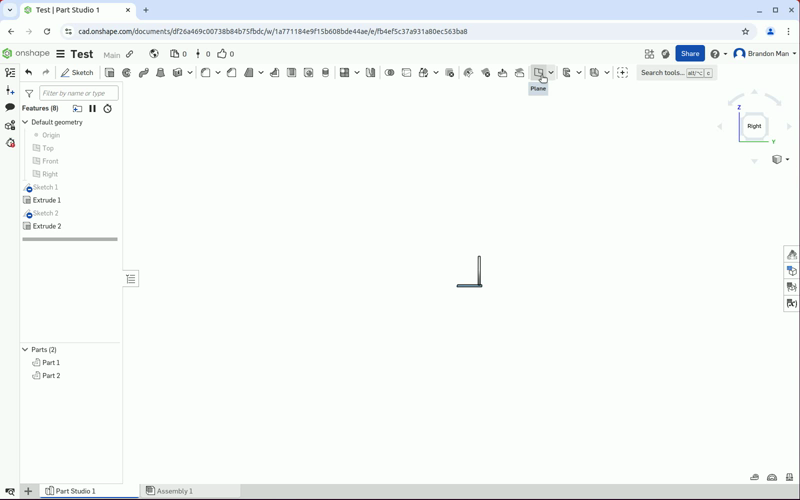
click(541, 75)
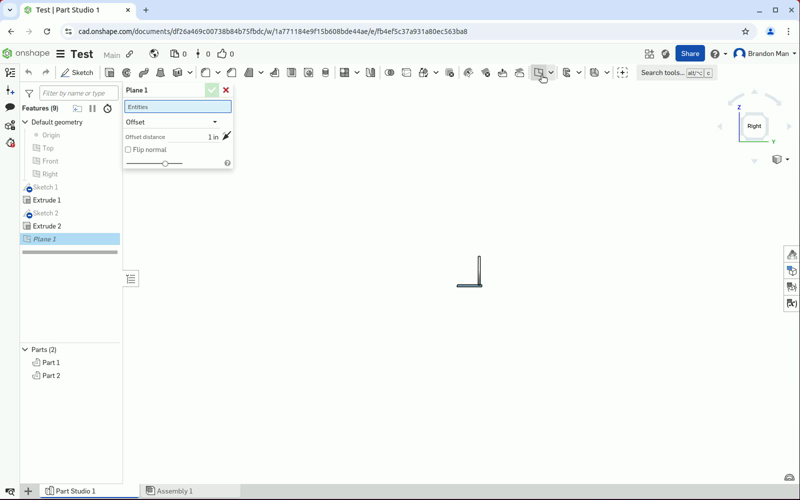
mouse_move(73, 176)
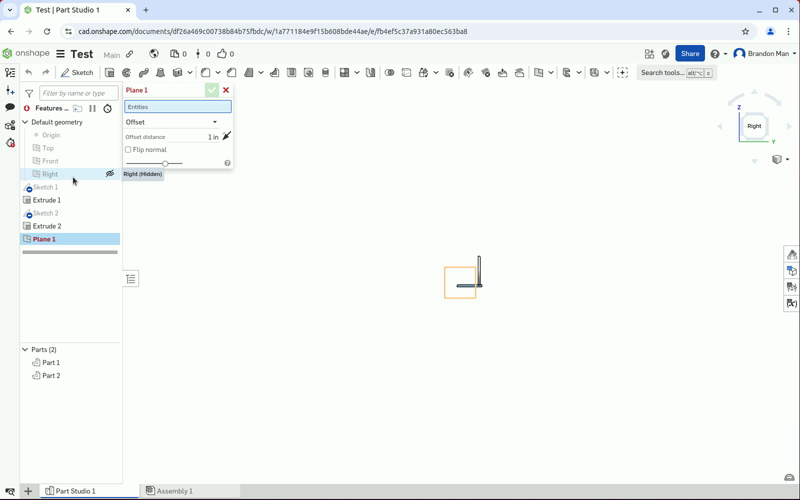
click(73, 176)
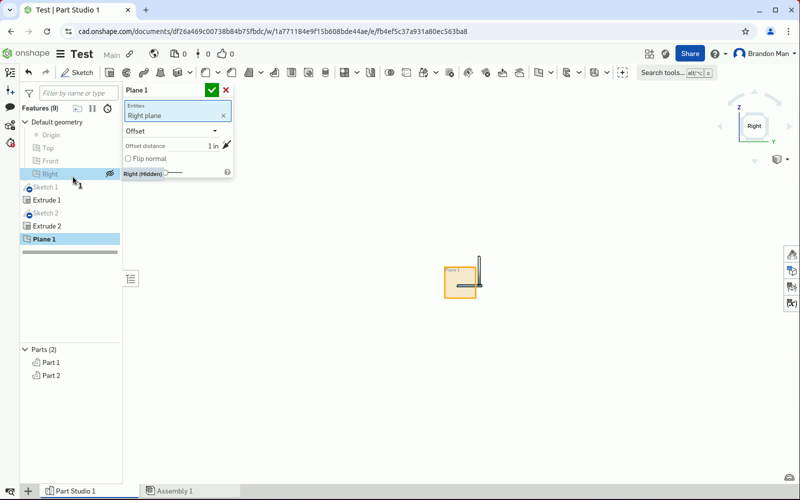
key(tab, 2)
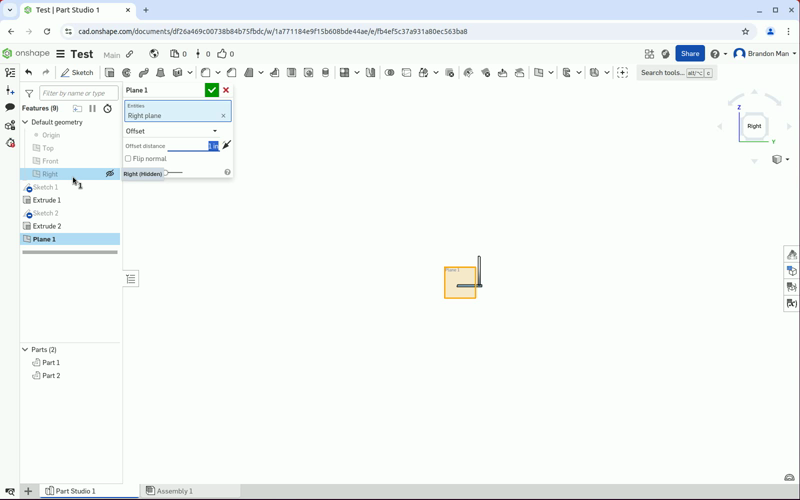
text(23.108)
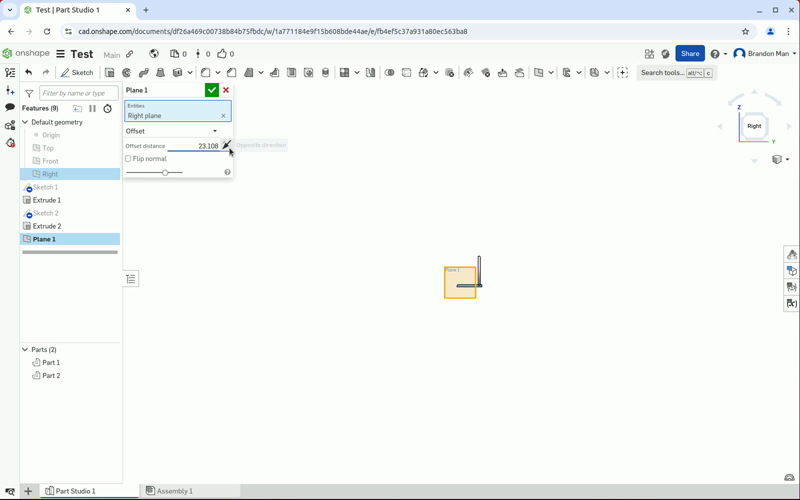
mouse_move(229, 147)
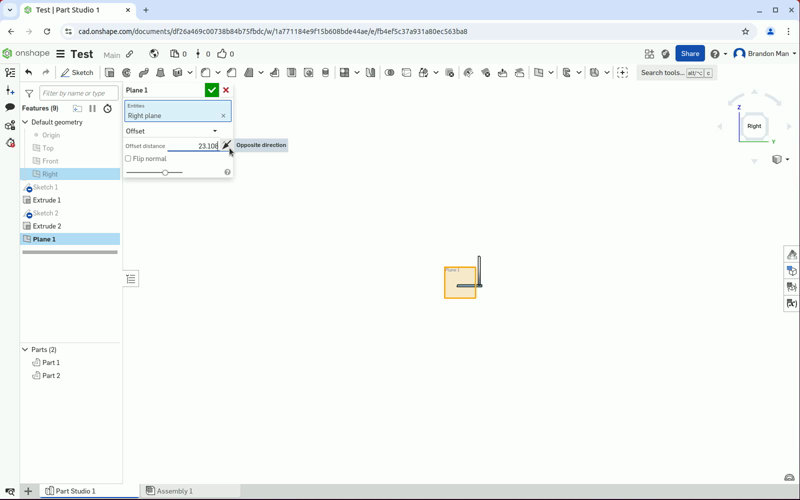
click(229, 147)
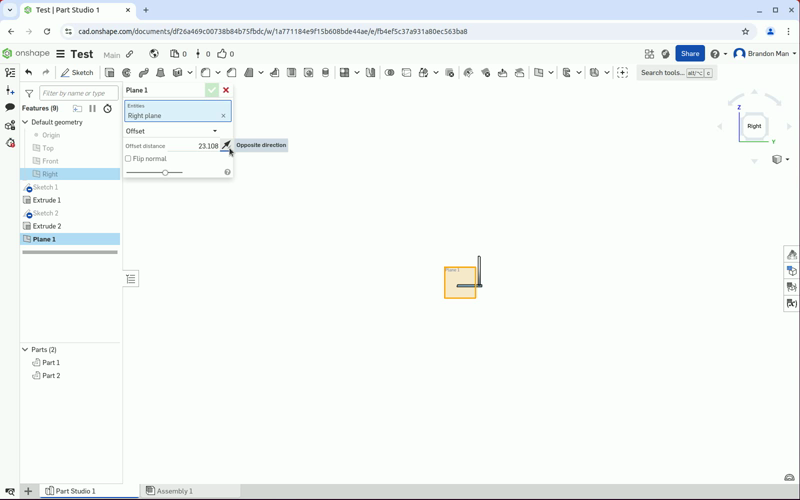
key(enter, 2)
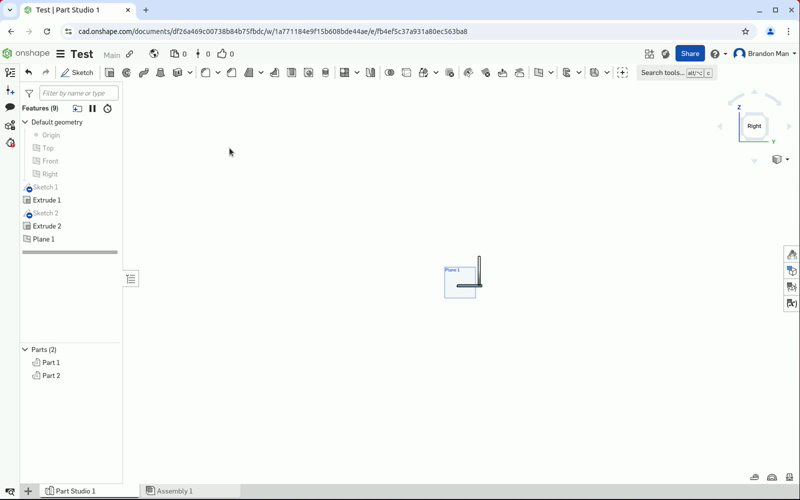
key(shift+s)
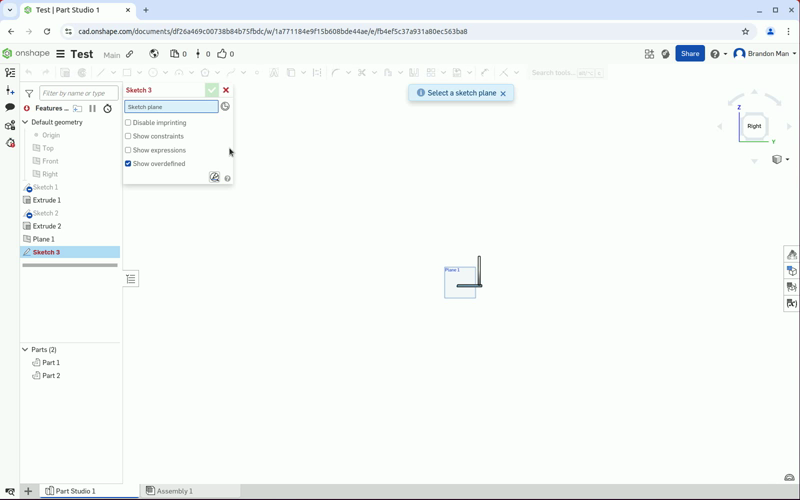
mouse_move(73, 241)
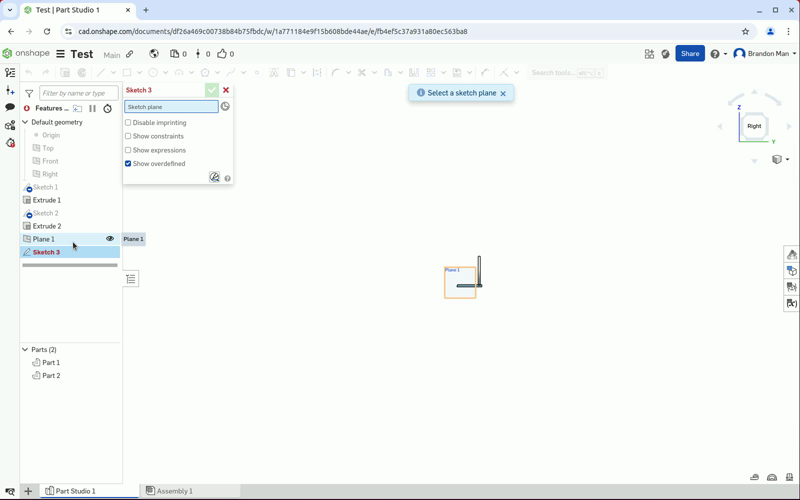
click(73, 241)
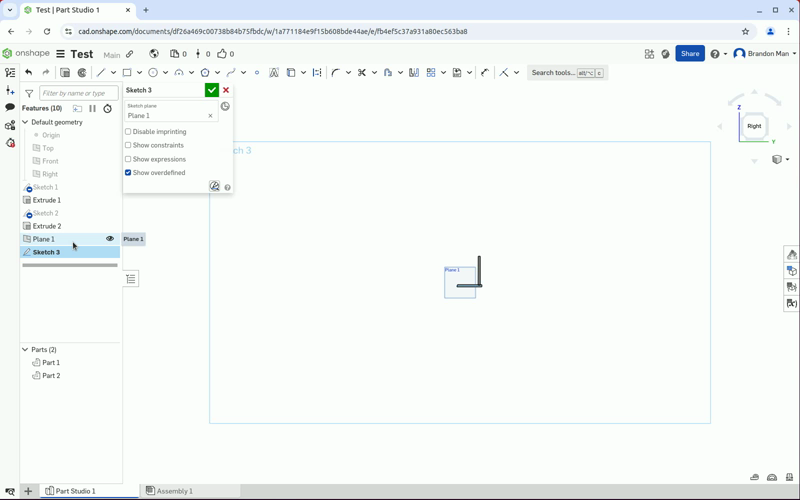
mouse_move(73, 352)
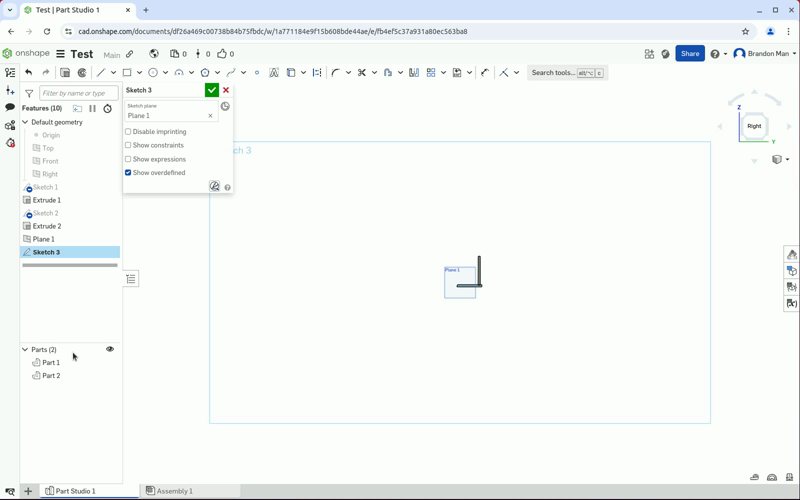
key(y)
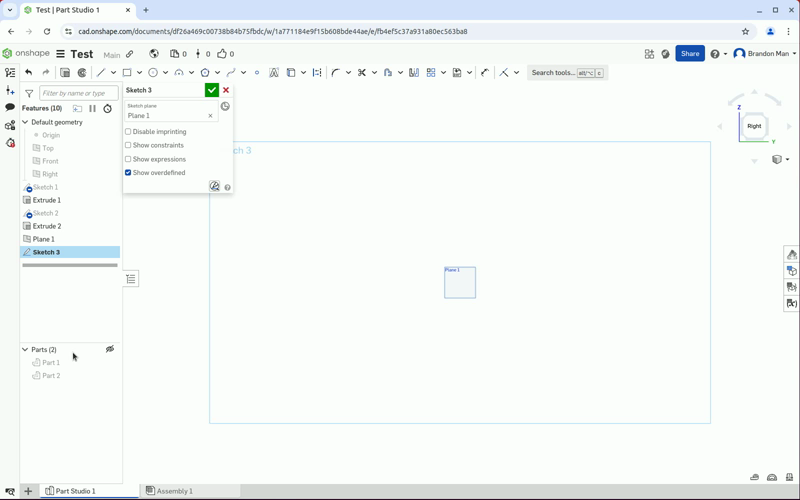
key(l)
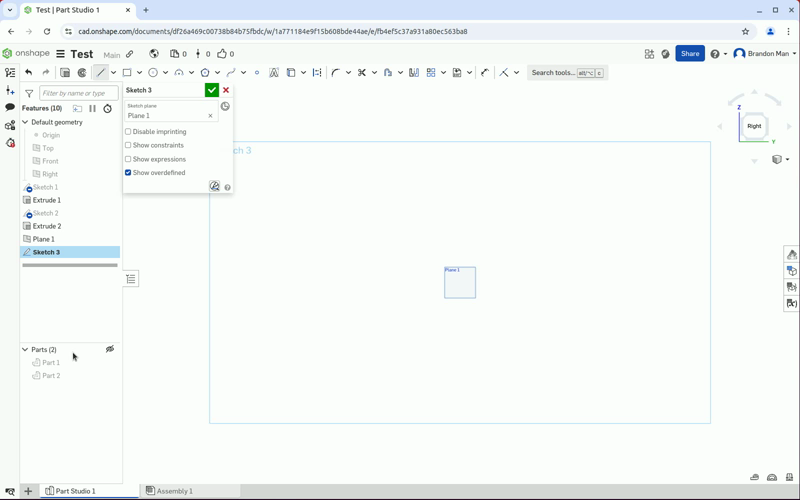
key_down(shift)
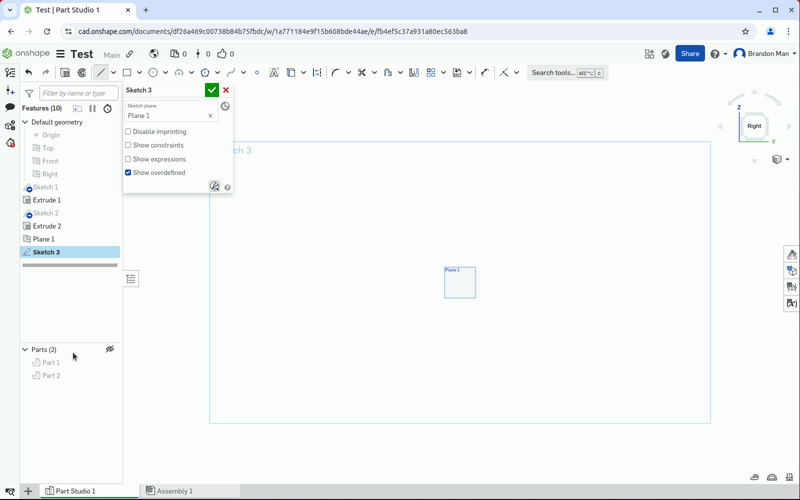
mouse_move(458, 285)
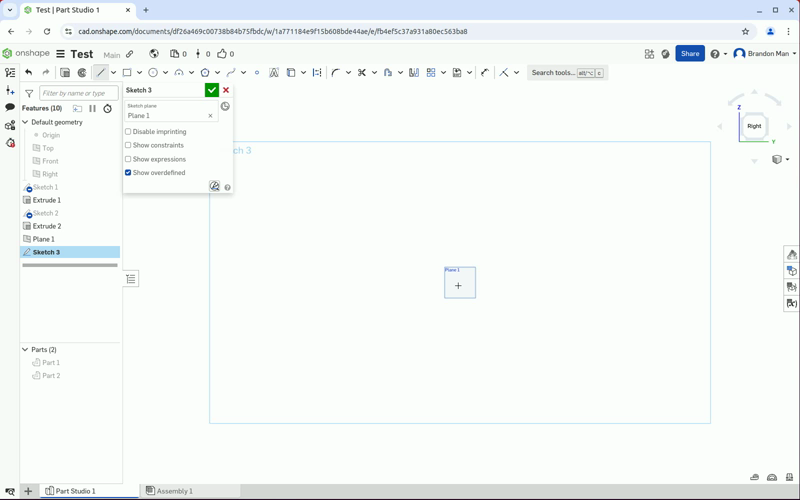
click(458, 285)
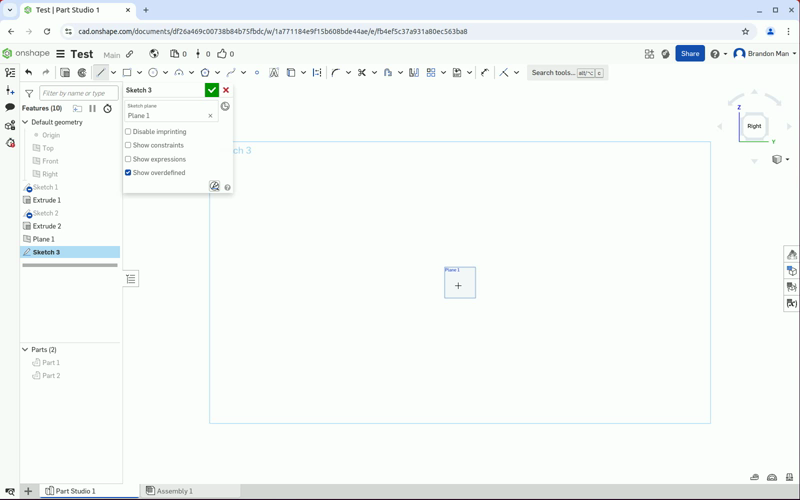
key_up(shift)
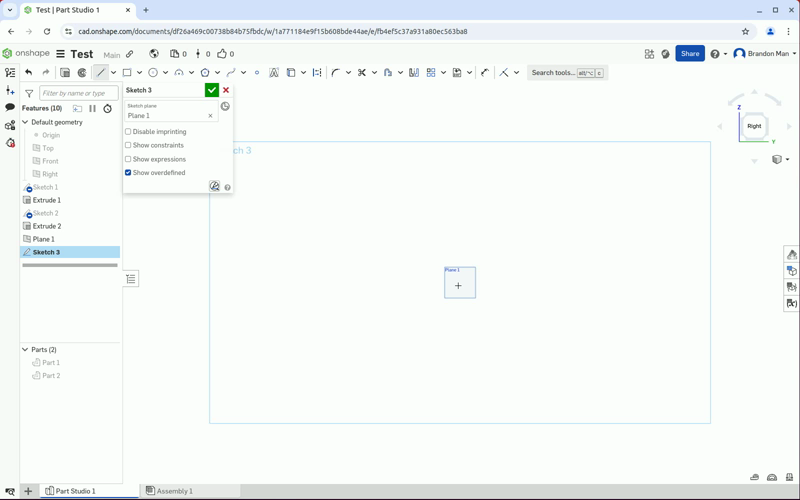
key_down(shift)
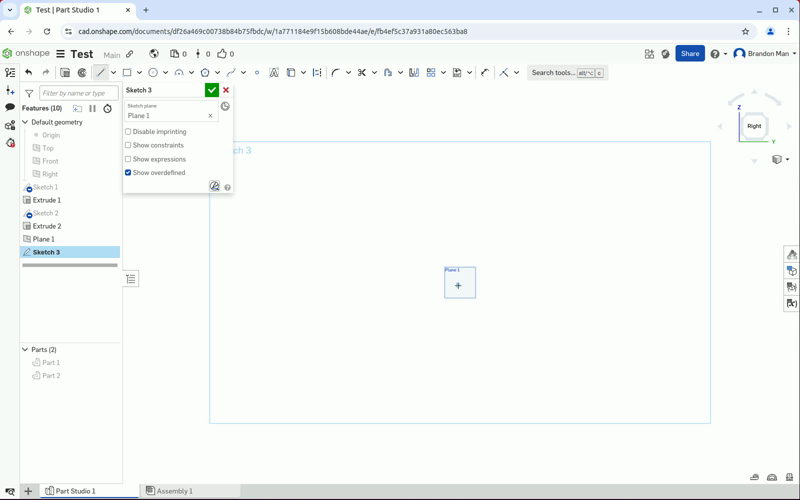
mouse_move(488, 285)
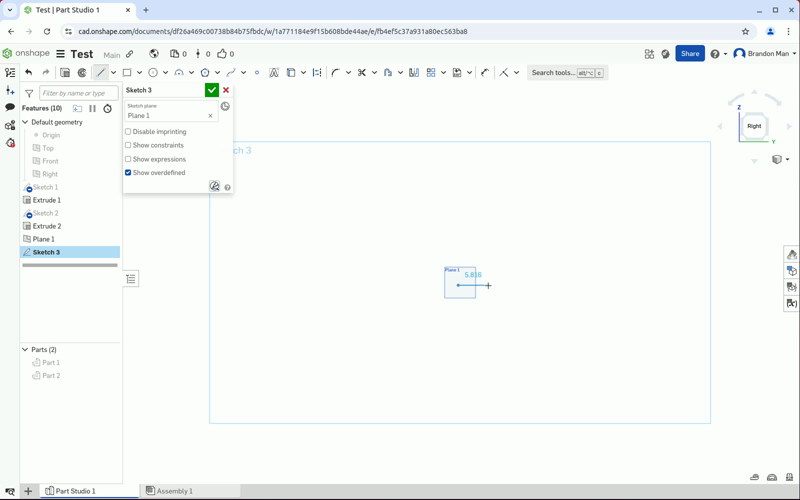
mouse_move(460, 285)
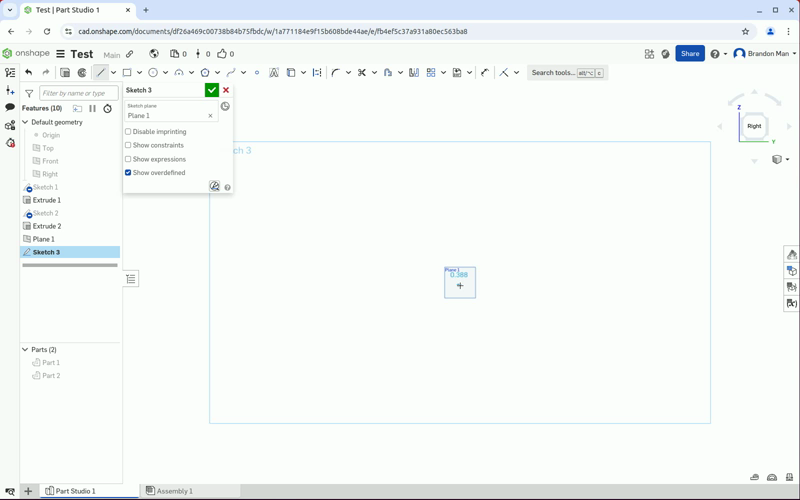
scroll(6)
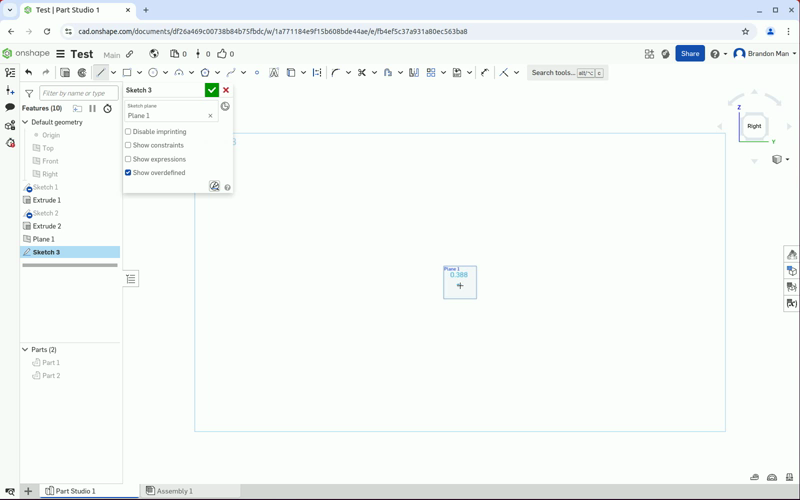
scroll(6)
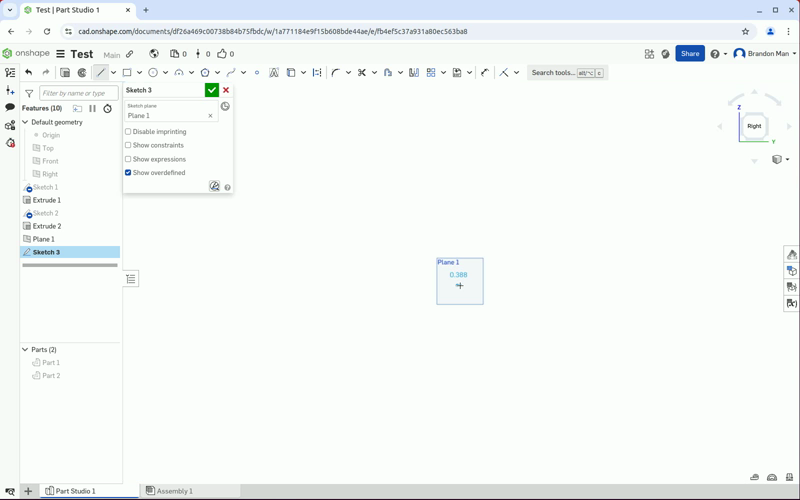
scroll(6)
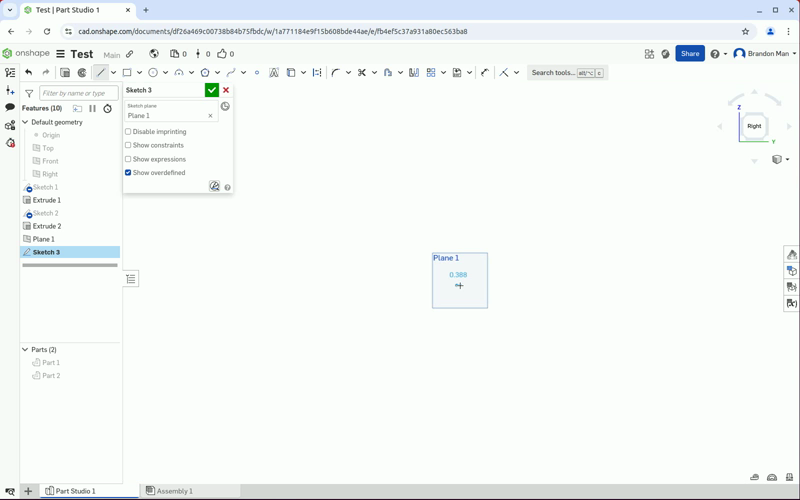
scroll(6)
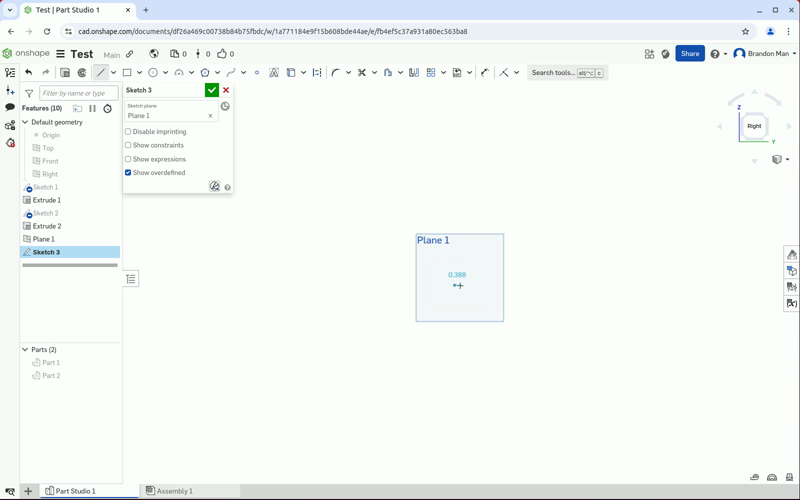
scroll(6)
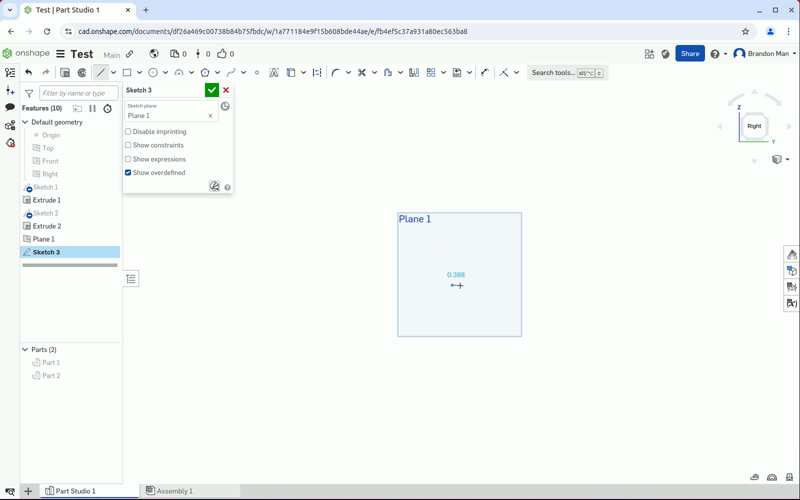
scroll(6)
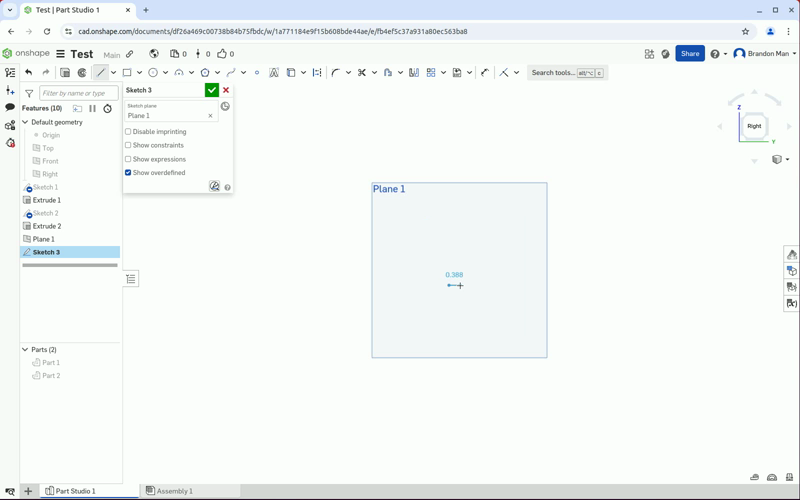
scroll(6)
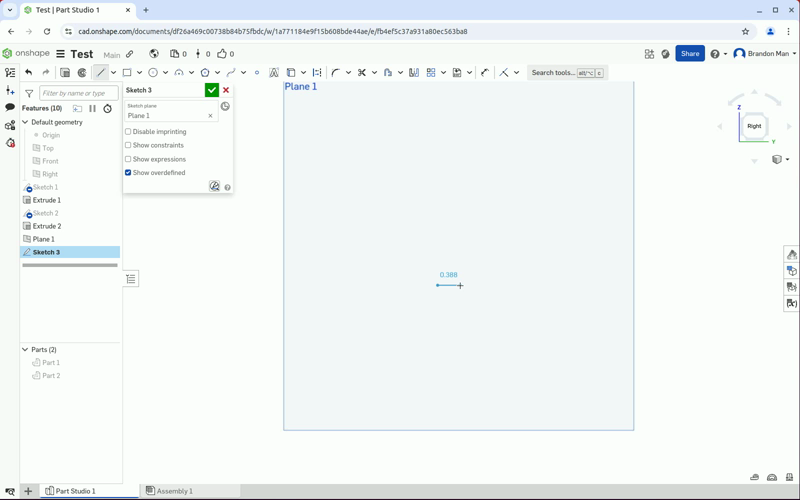
click(460, 285)
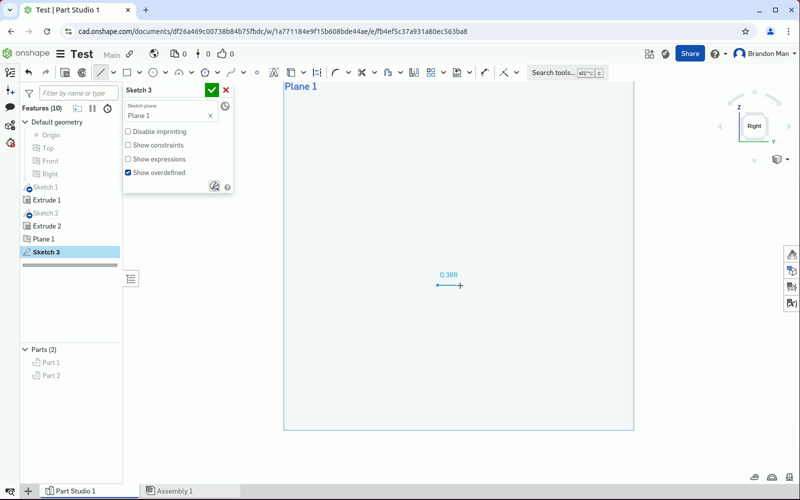
scroll(-6)
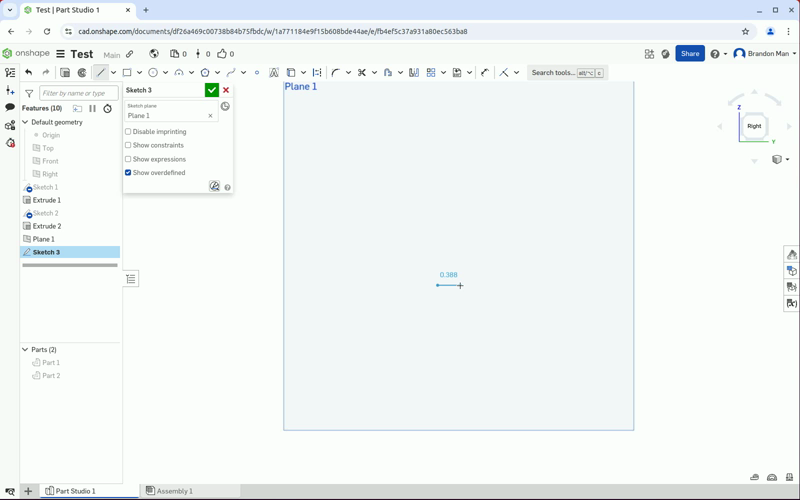
scroll(-6)
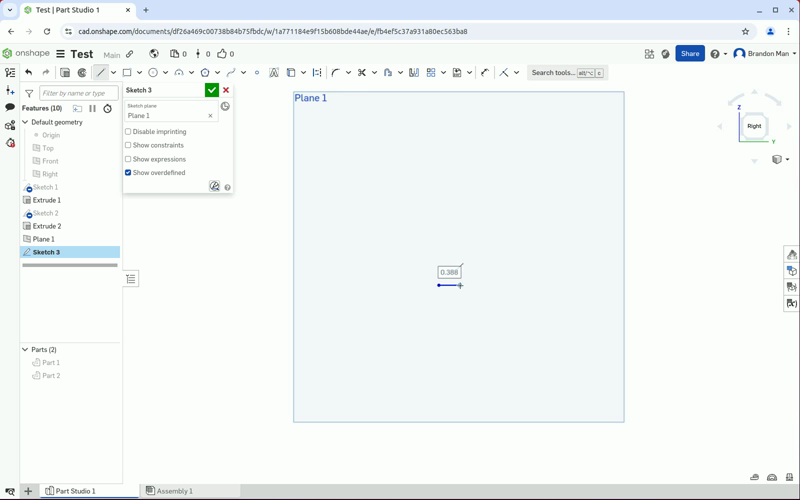
scroll(-6)
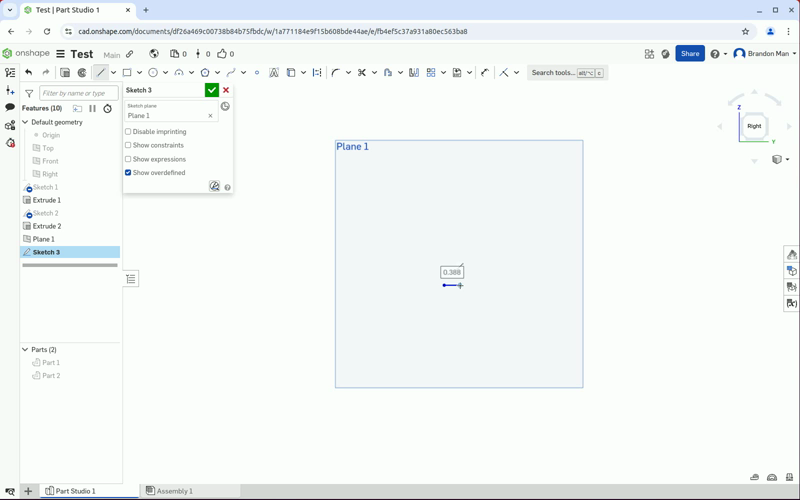
scroll(-6)
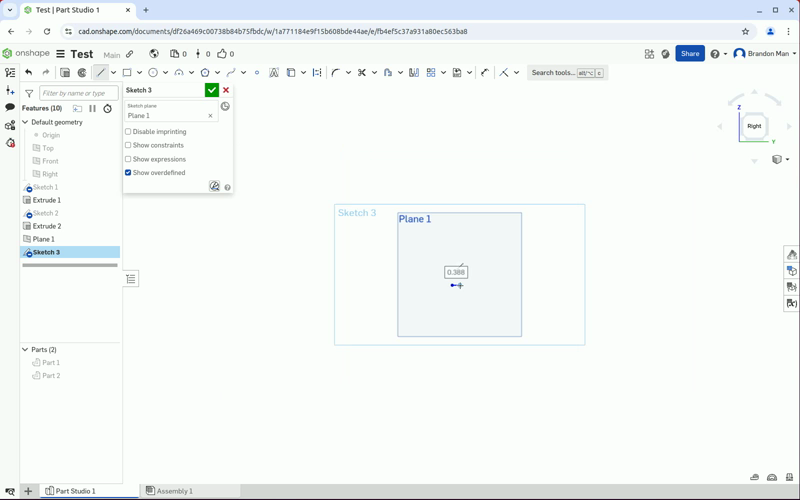
scroll(-6)
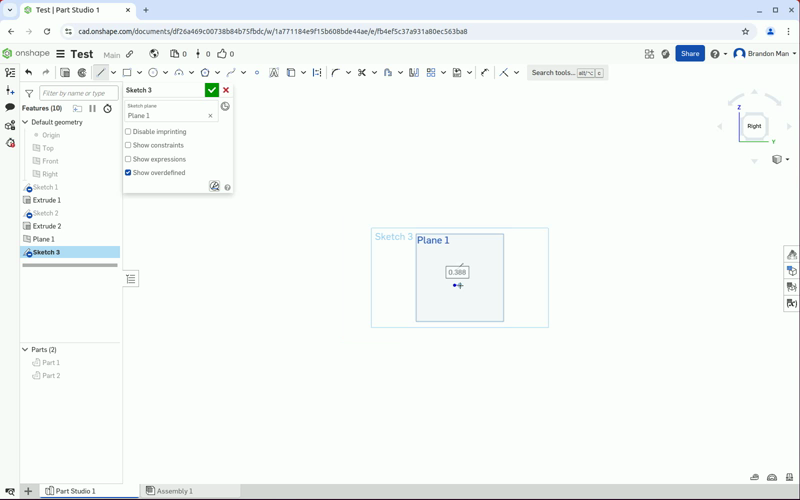
scroll(-6)
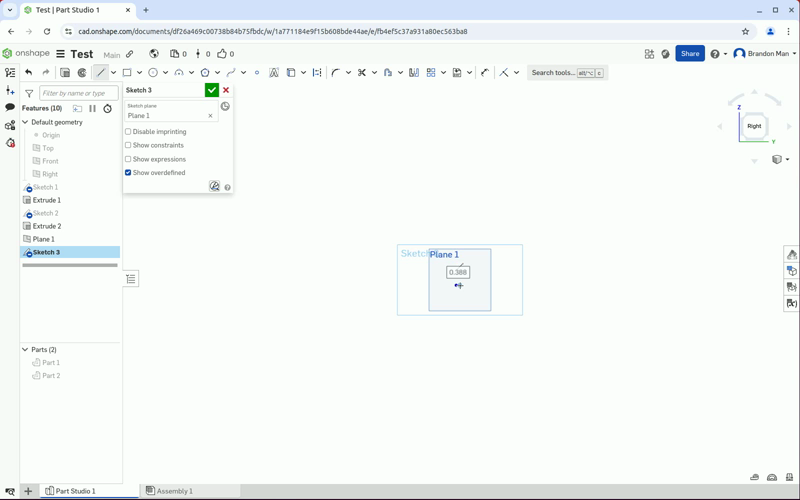
scroll(-6)
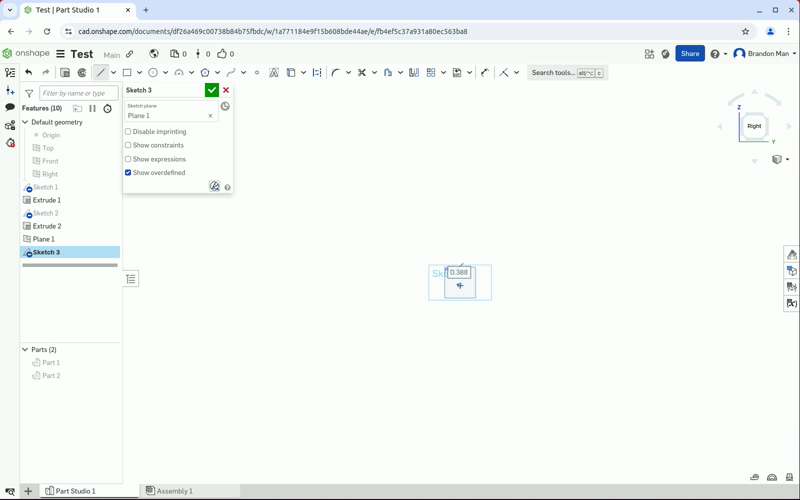
key_up(shift)
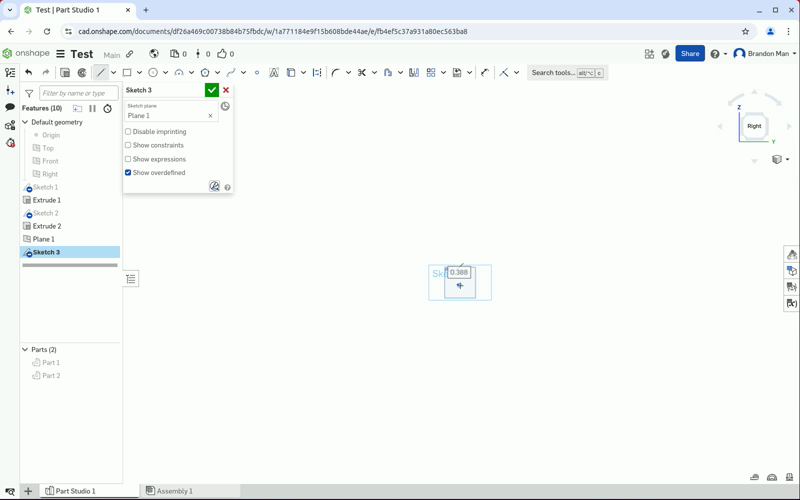
key_down(shift)
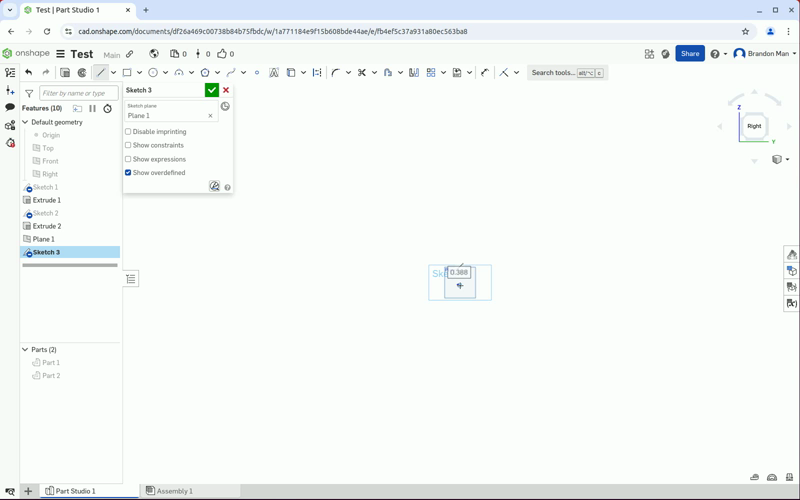
mouse_move(490, 285)
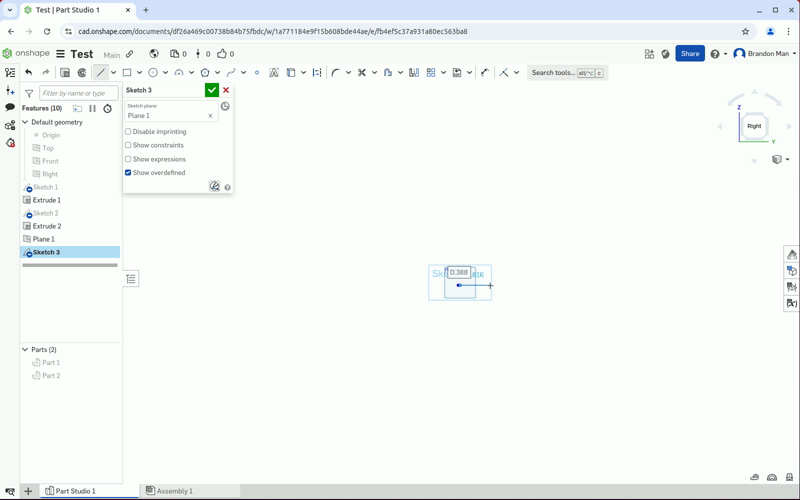
mouse_move(460, 256)
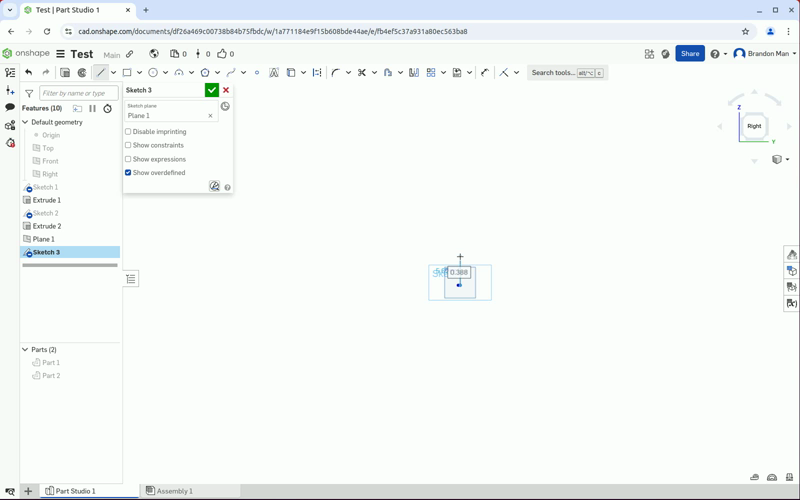
click(460, 256)
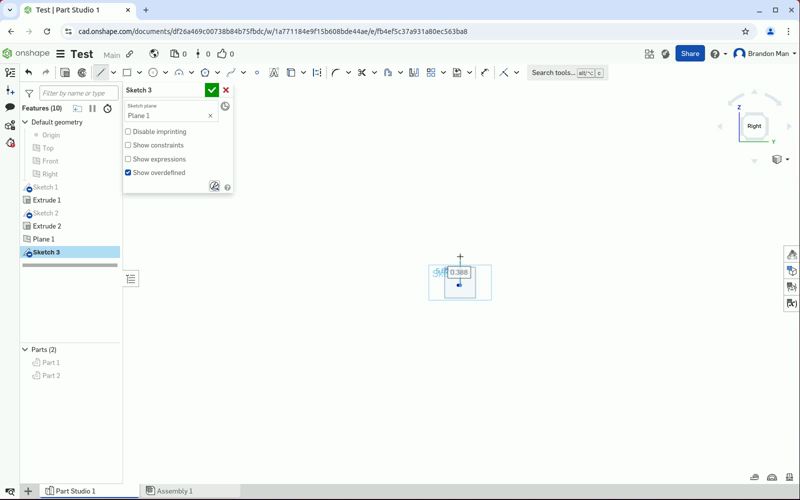
key_up(shift)
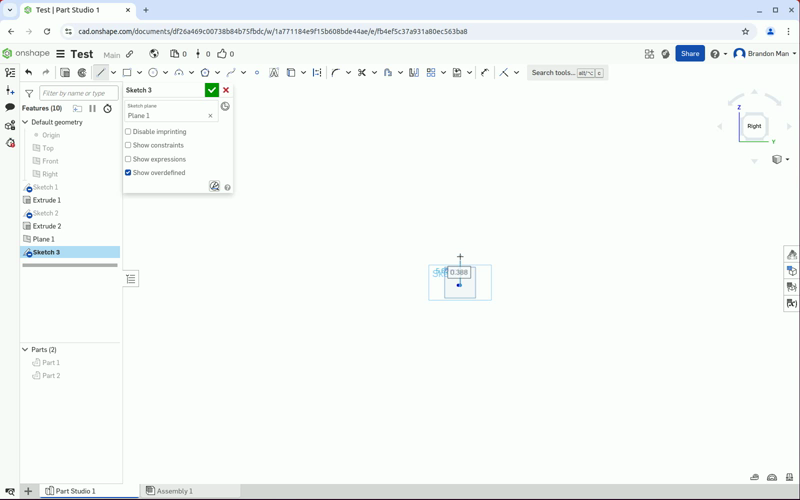
key_down(shift)
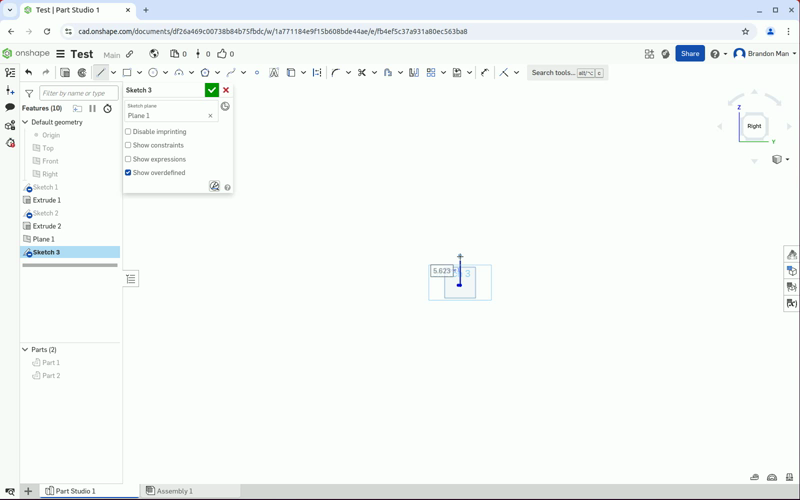
mouse_move(490, 256)
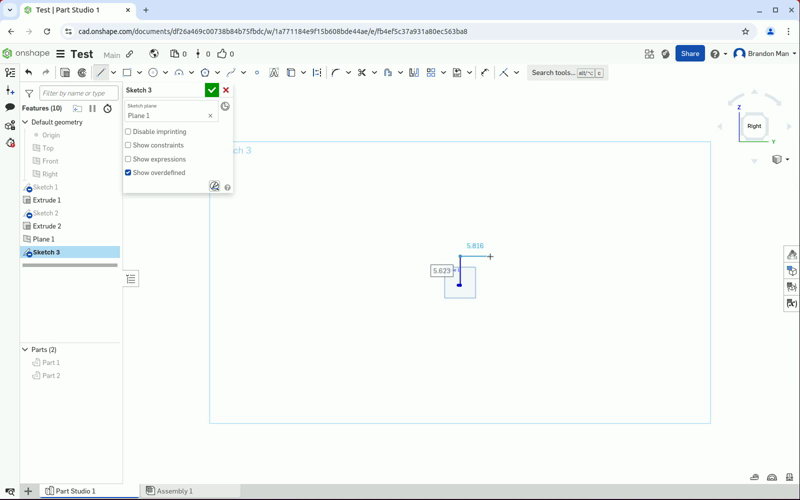
mouse_move(458, 256)
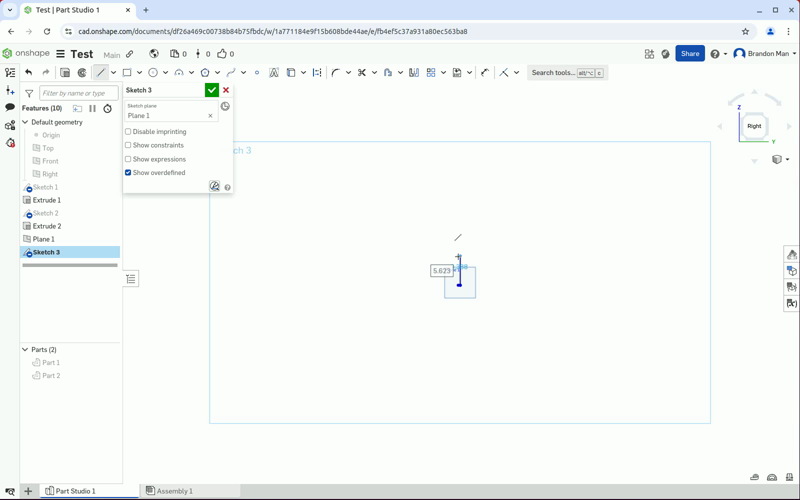
scroll(6)
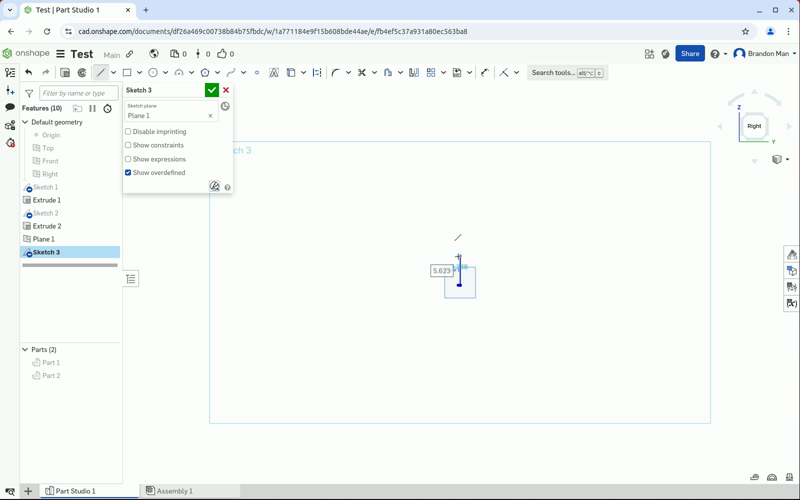
scroll(6)
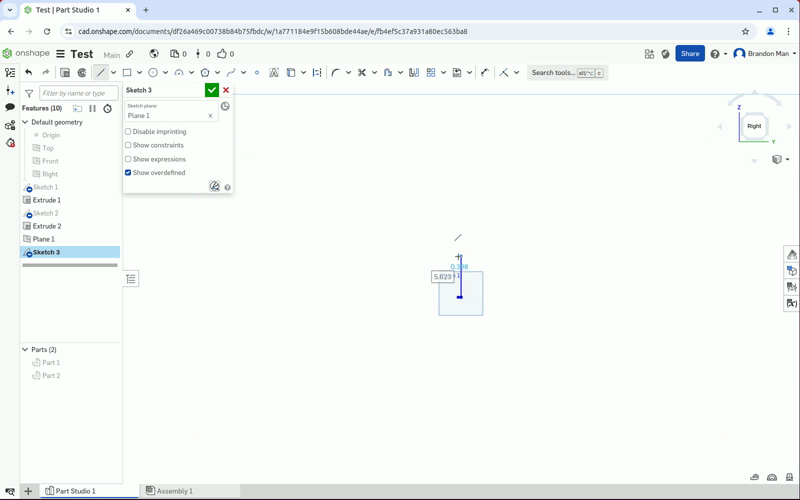
scroll(6)
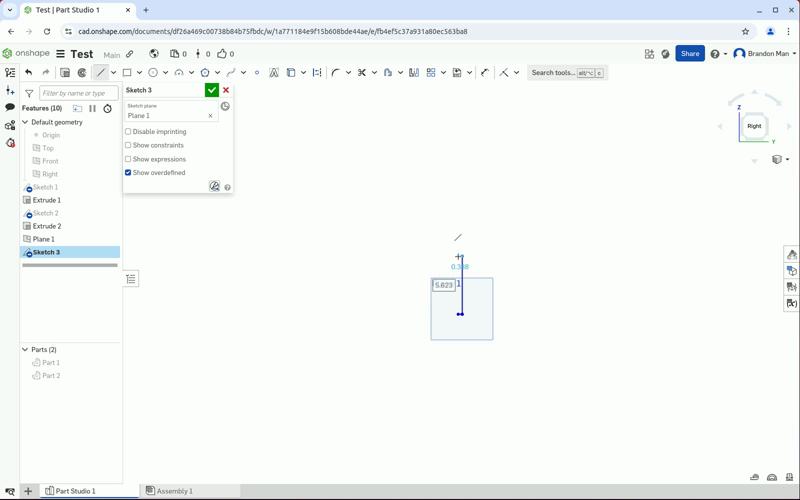
scroll(6)
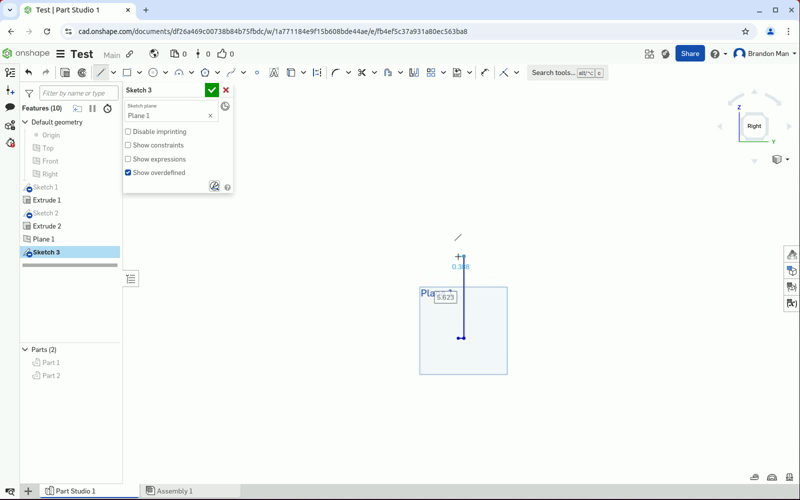
scroll(6)
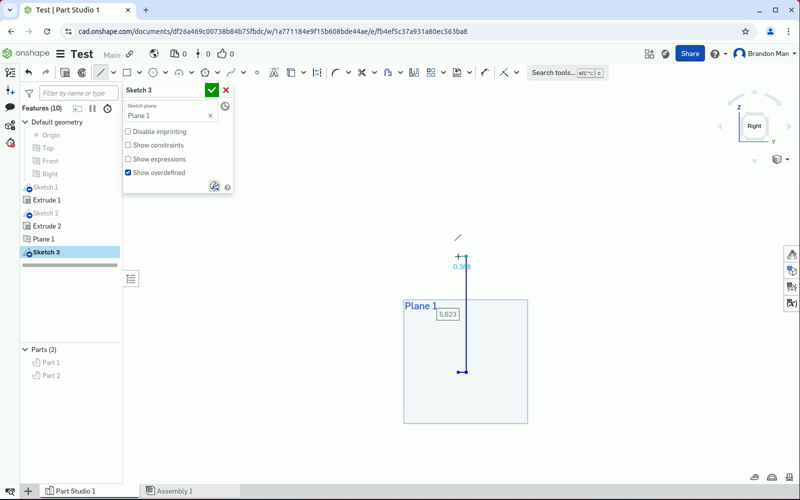
scroll(6)
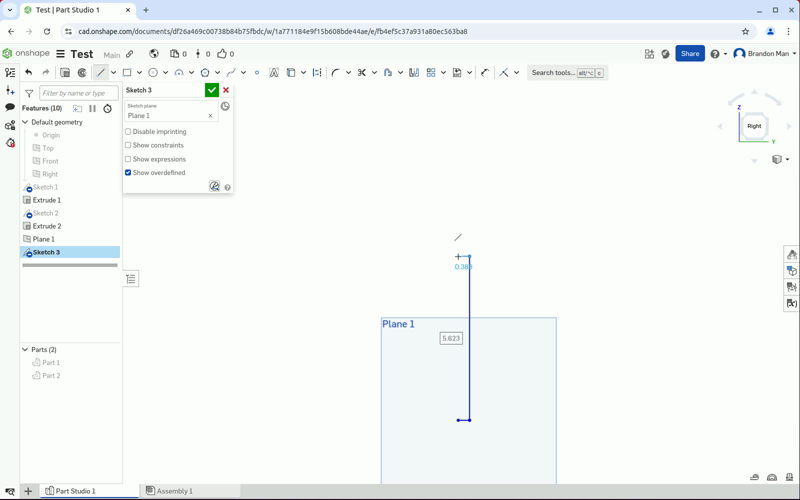
scroll(6)
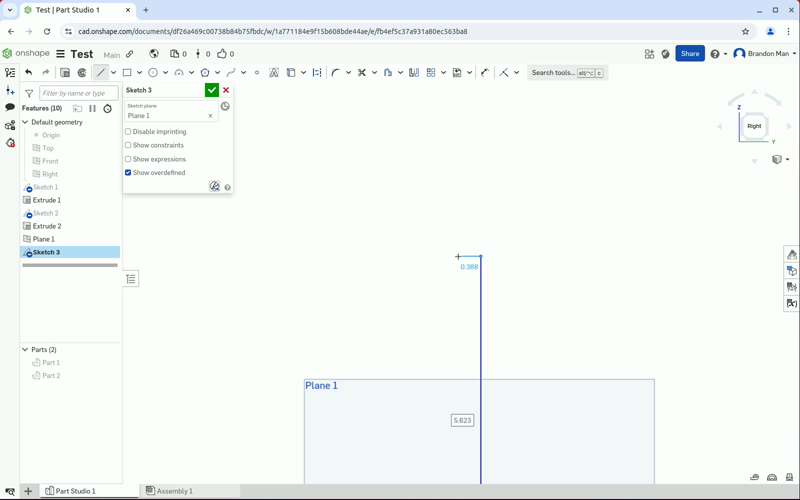
click(458, 256)
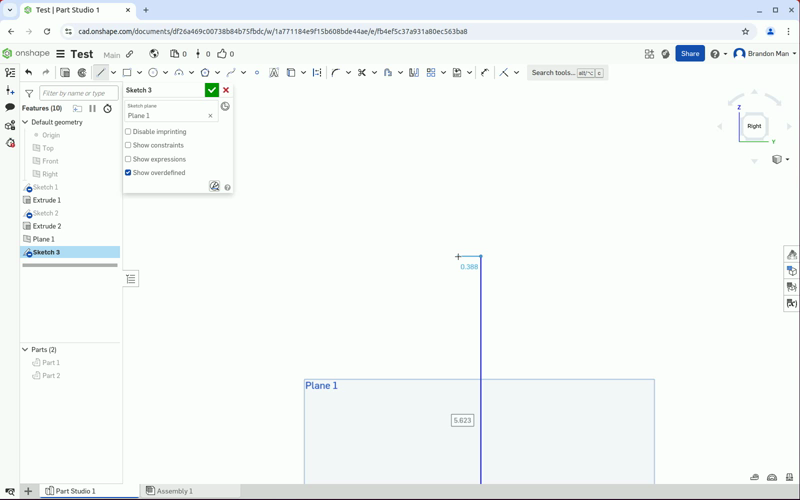
scroll(-6)
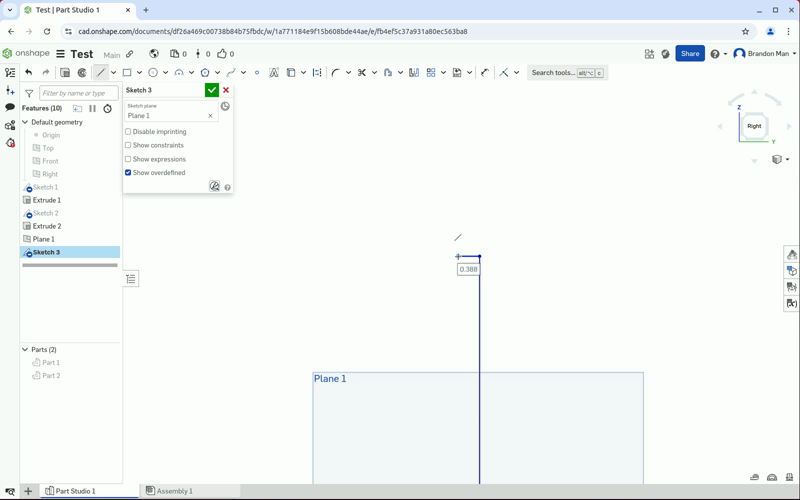
scroll(-6)
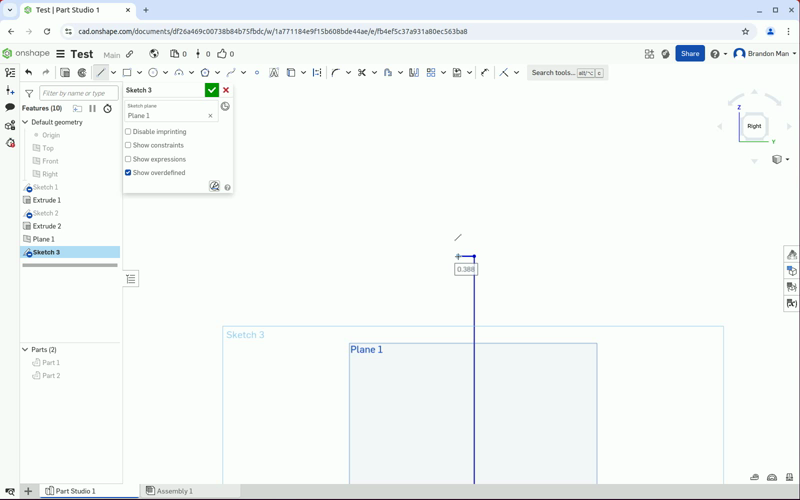
scroll(-6)
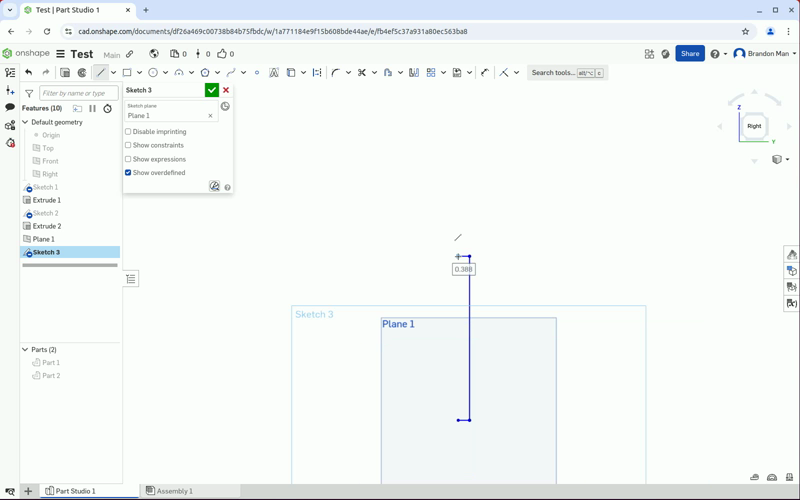
scroll(-6)
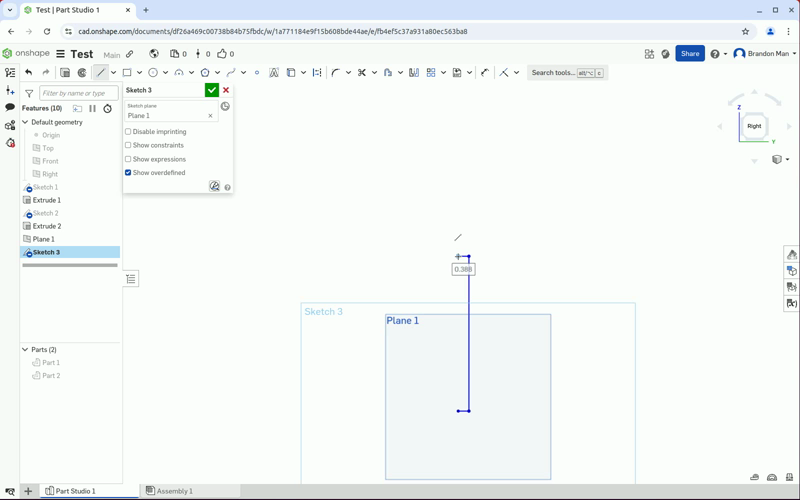
scroll(-6)
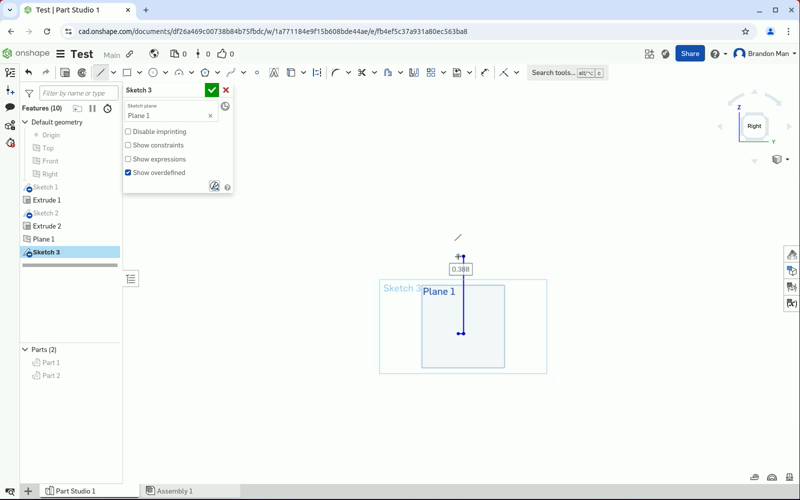
scroll(-6)
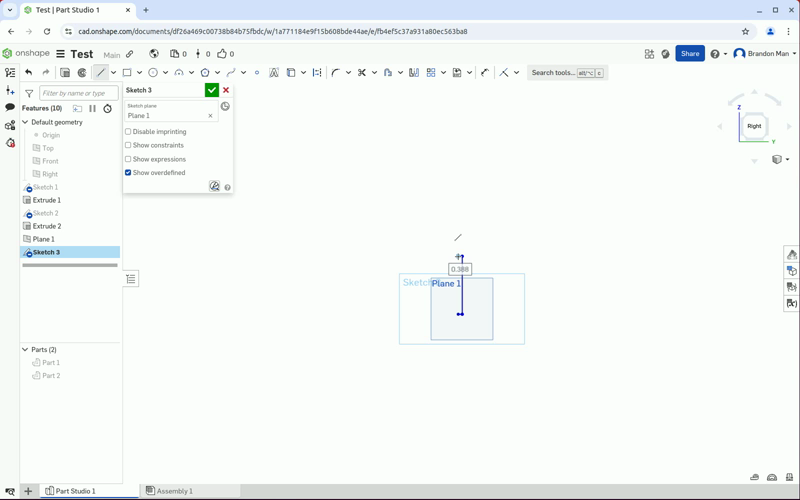
scroll(-6)
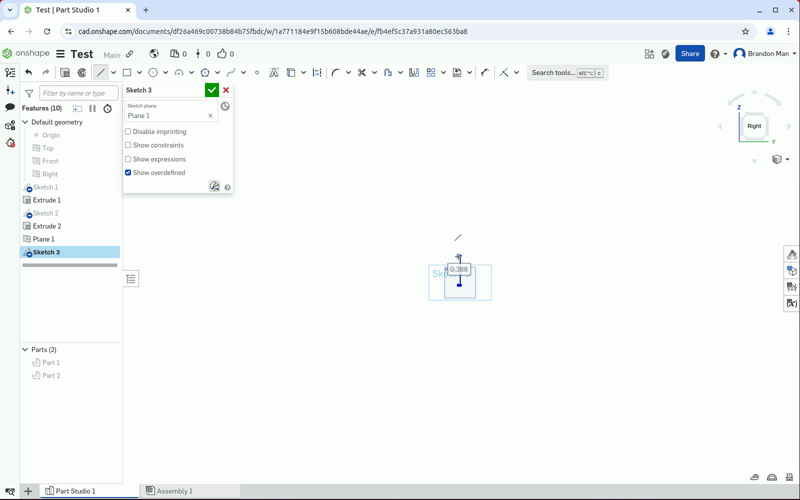
key_up(shift)
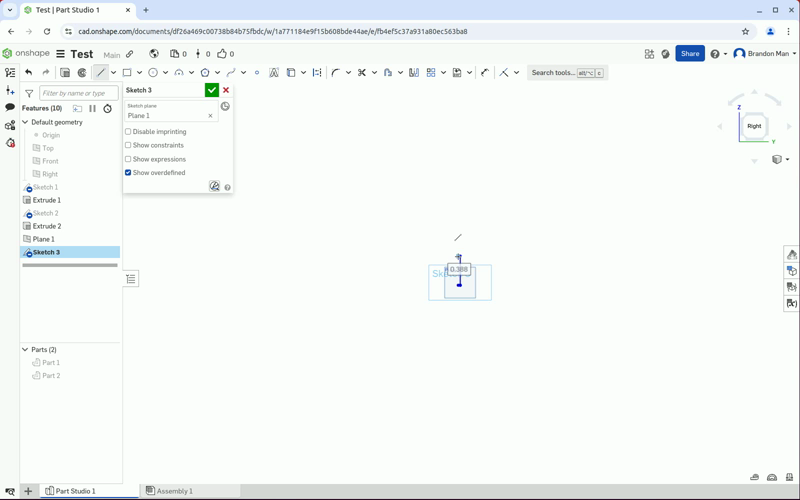
mouse_move(488, 256)
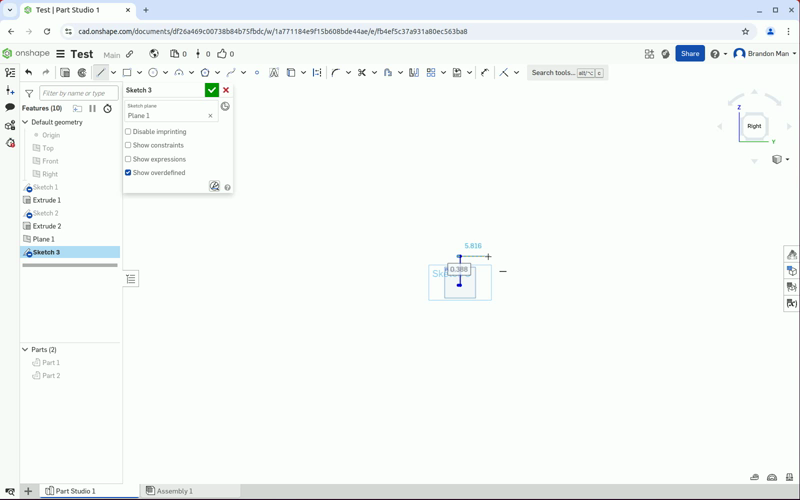
key_down(shift)
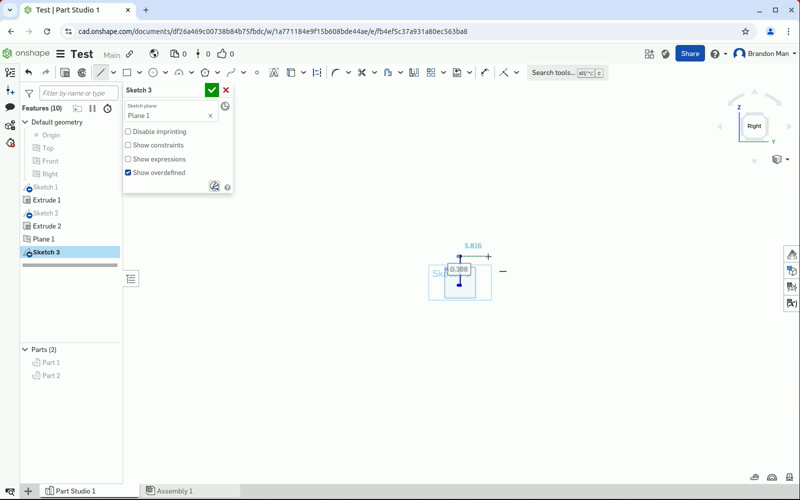
mouse_move(458, 285)
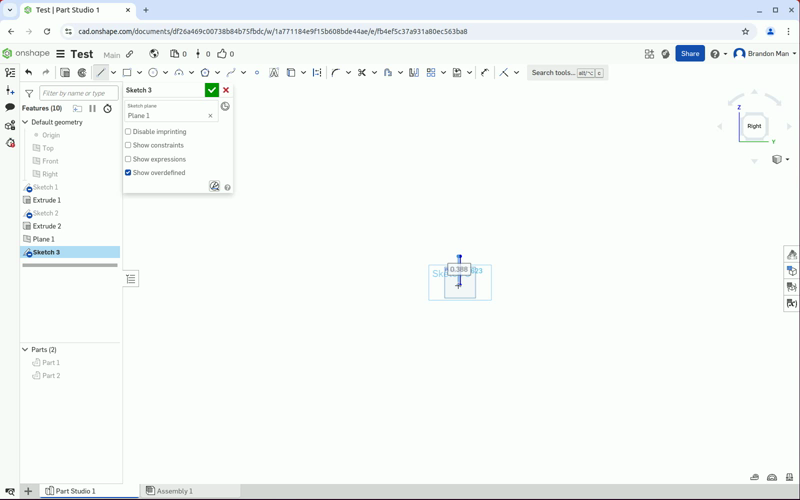
scroll(6)
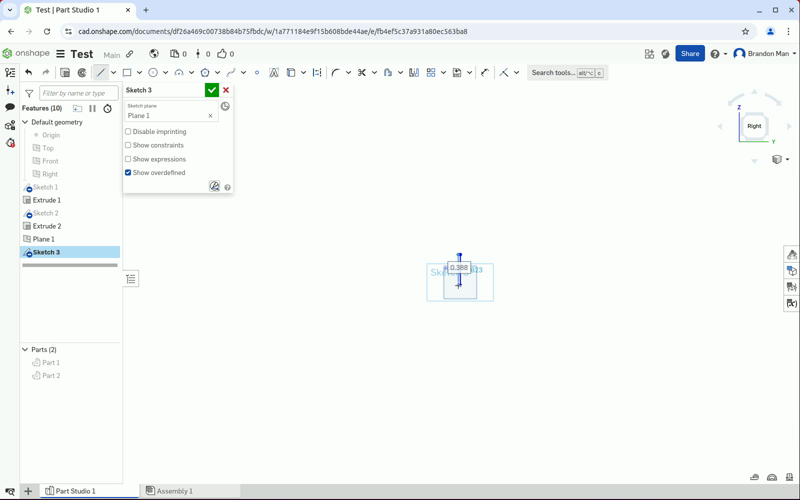
scroll(6)
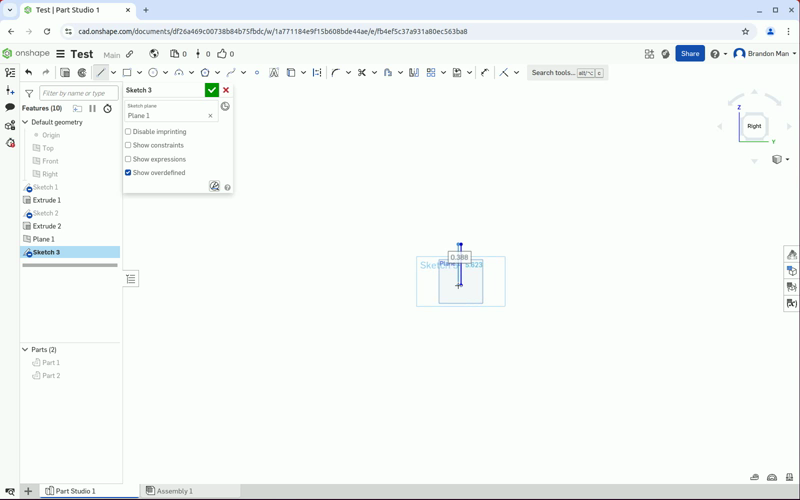
scroll(6)
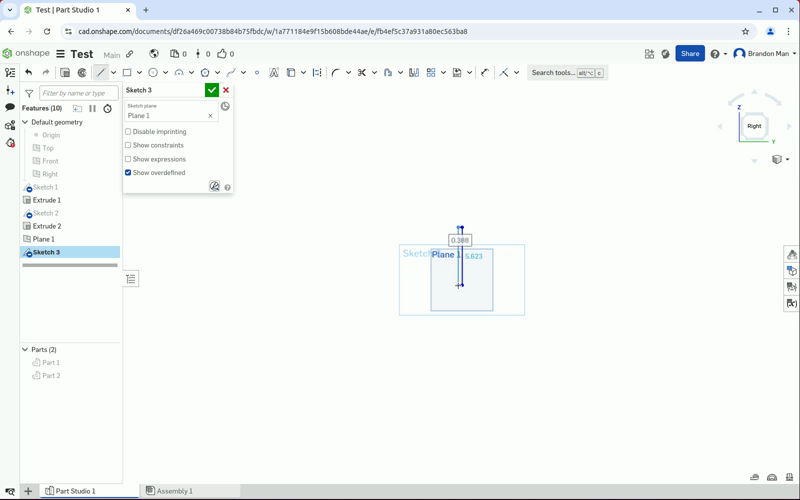
scroll(6)
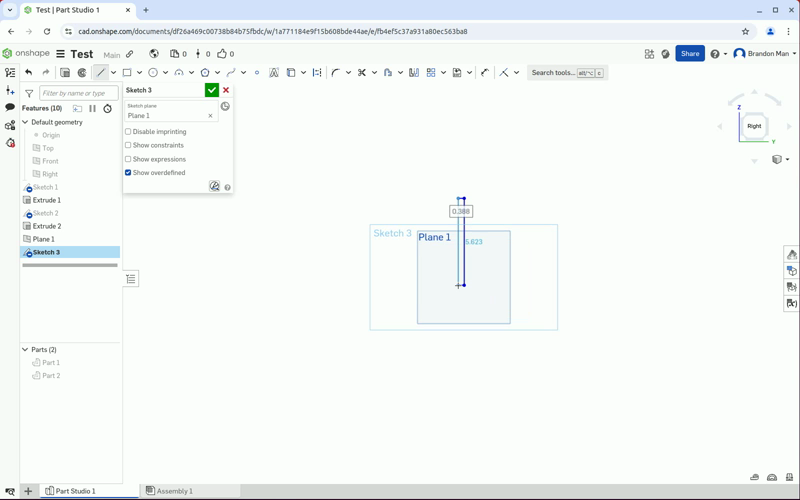
scroll(6)
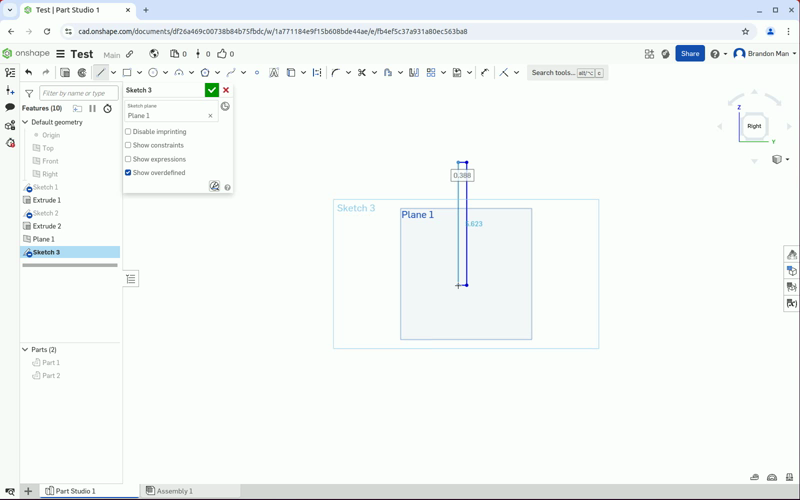
scroll(6)
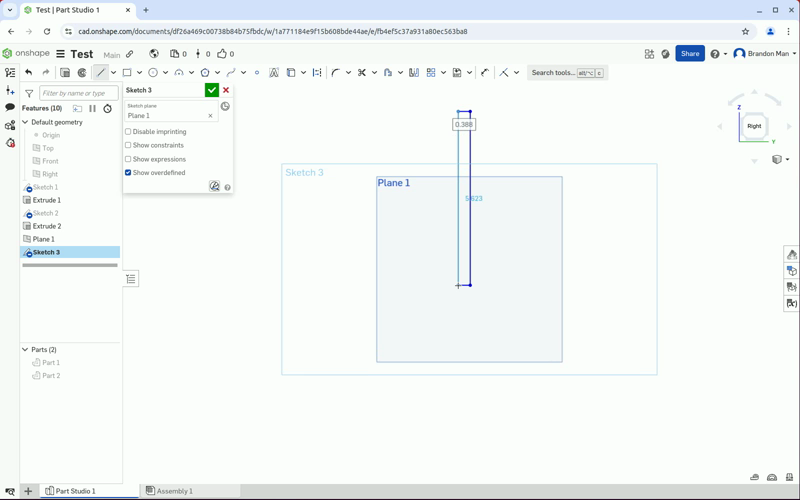
scroll(6)
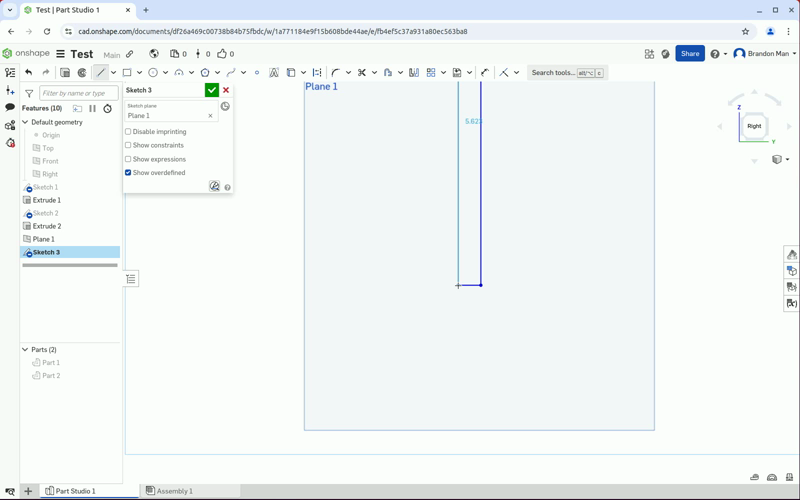
key_up(shift)
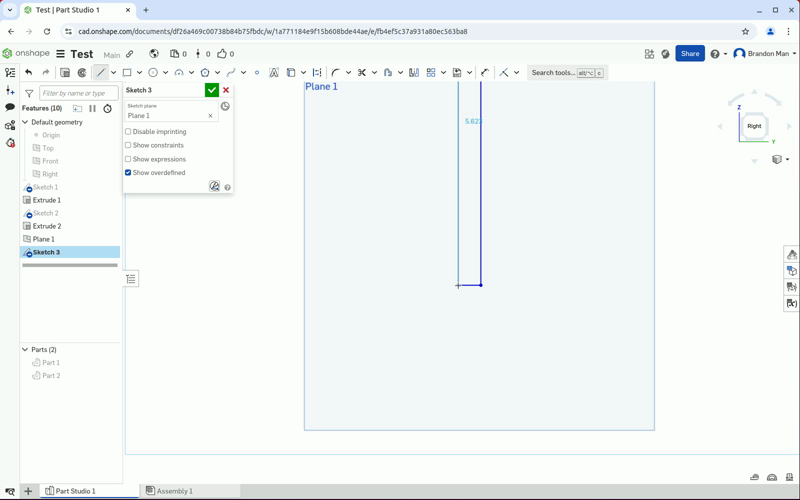
click(458, 285)
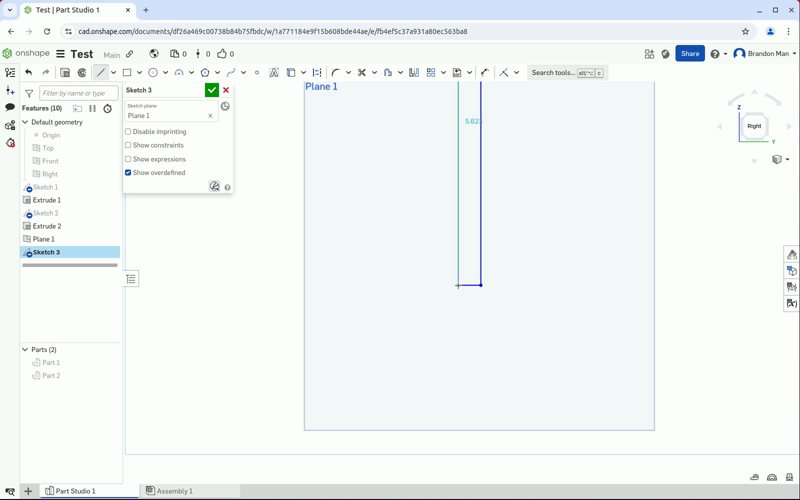
scroll(-6)
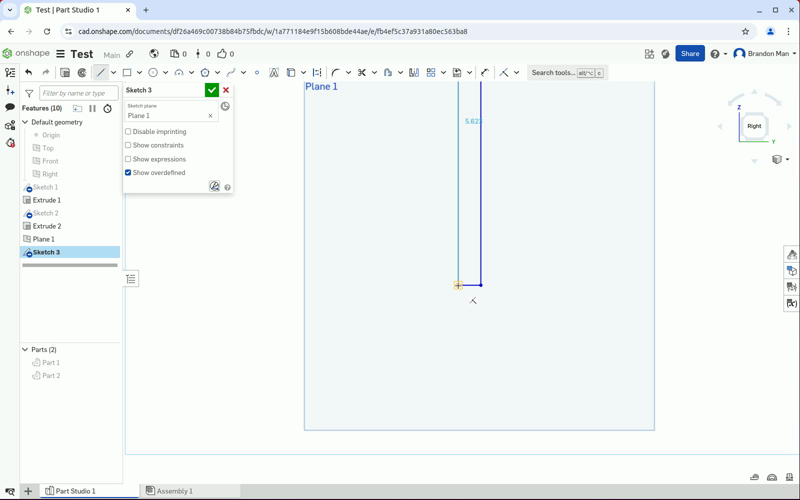
scroll(-6)
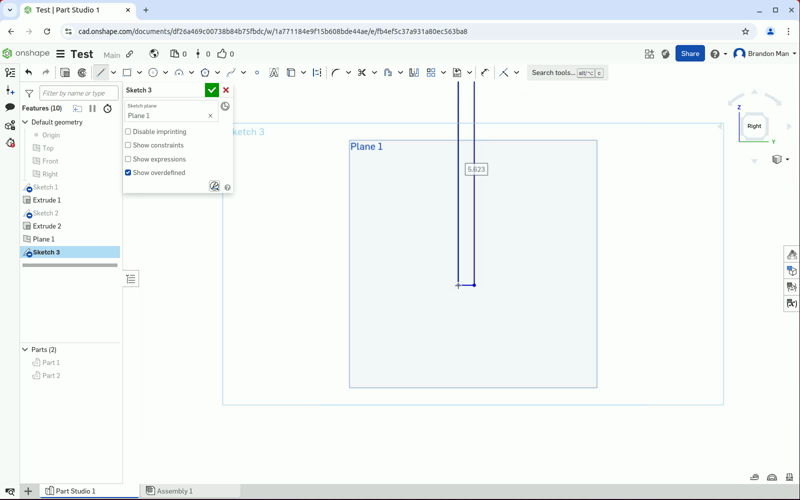
scroll(-6)
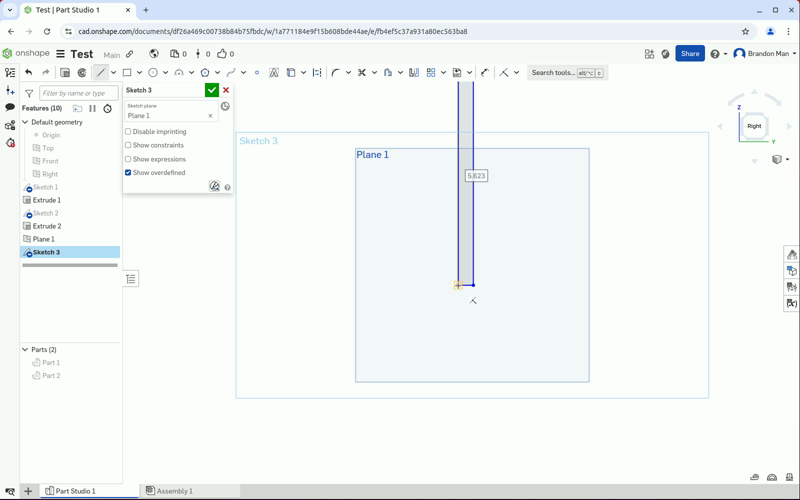
scroll(-6)
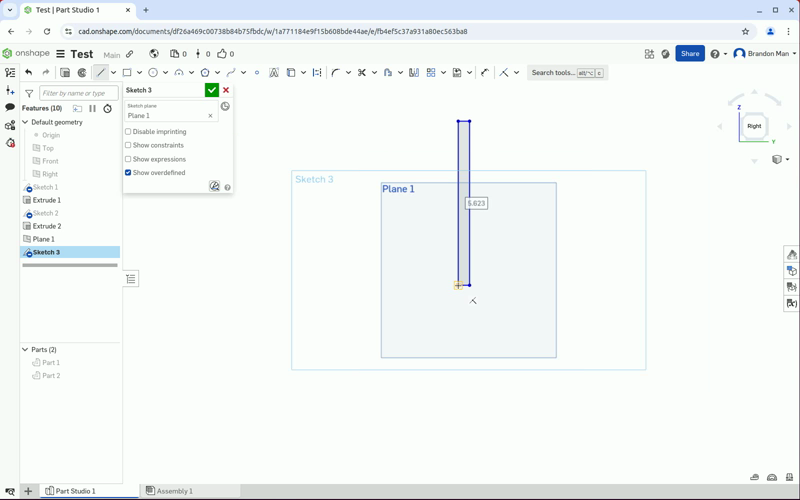
scroll(-6)
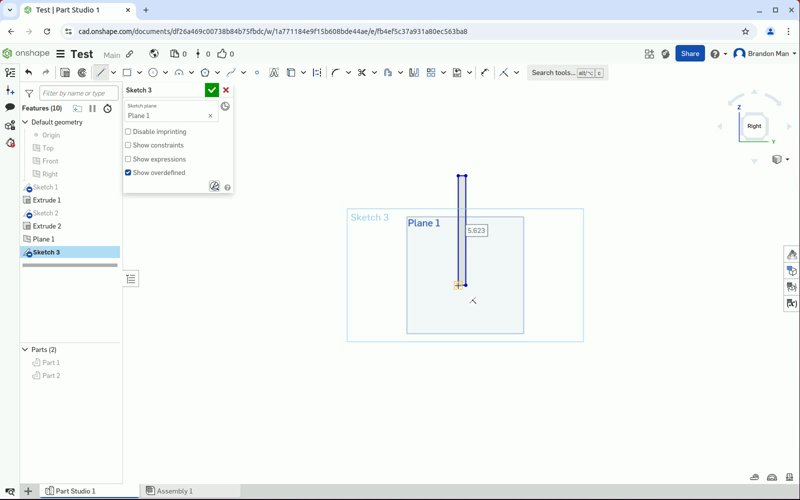
scroll(-6)
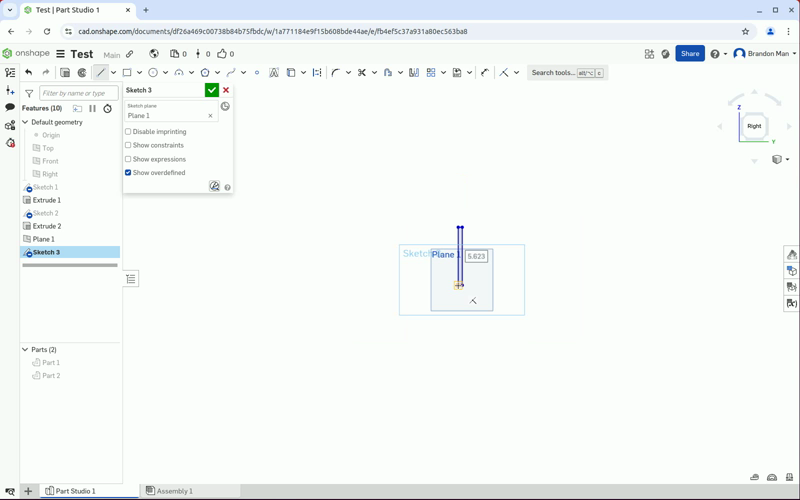
scroll(-6)
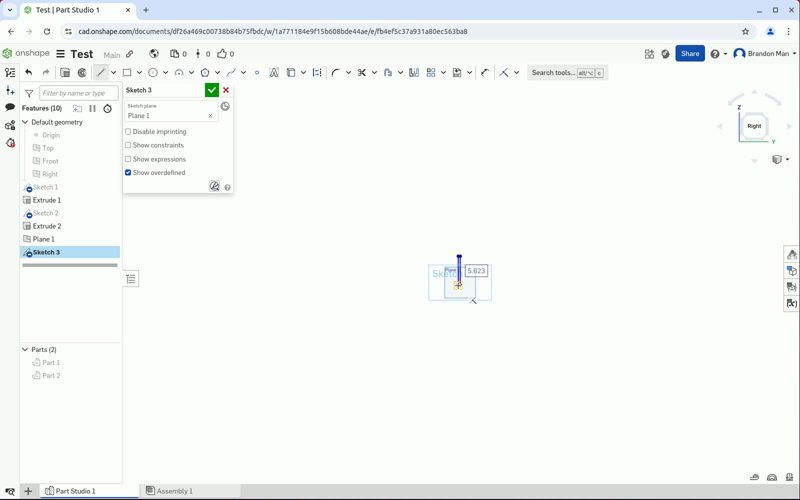
key(esc)
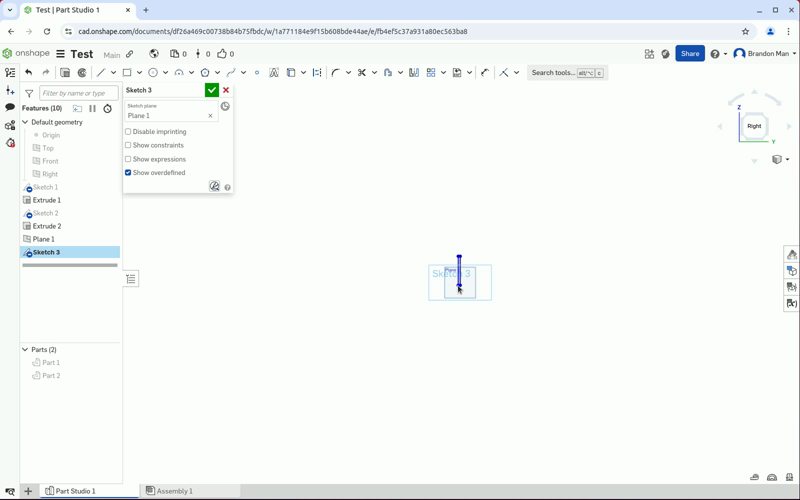
mouse_move(459, 283)
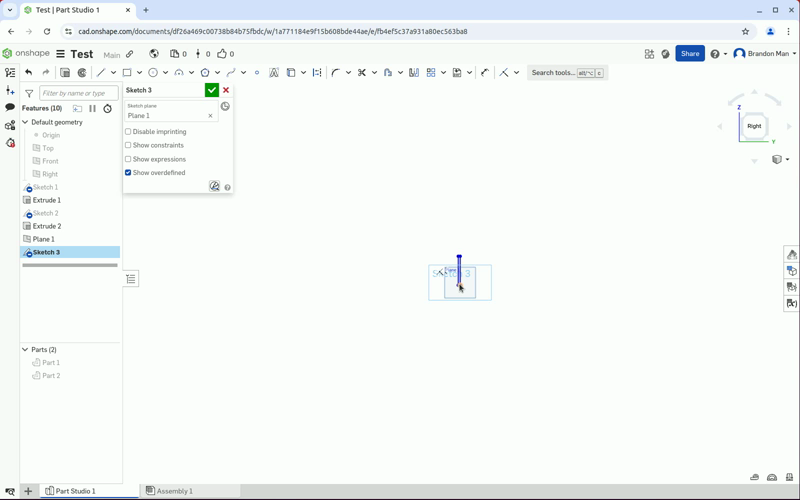
scroll(6)
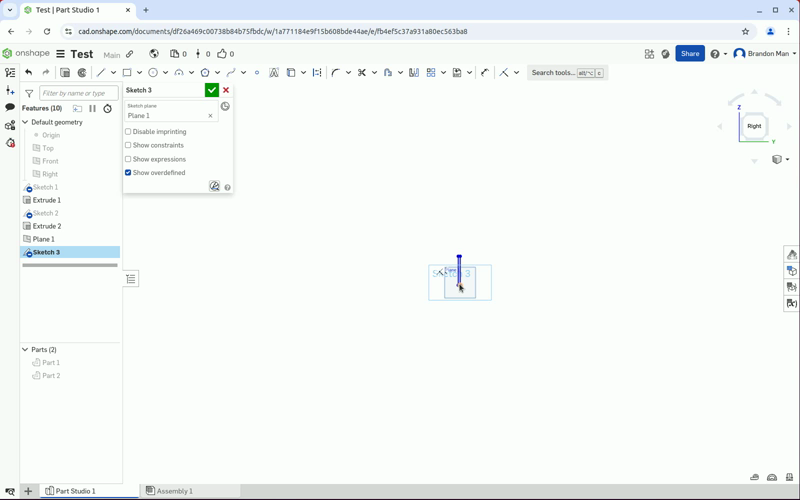
scroll(6)
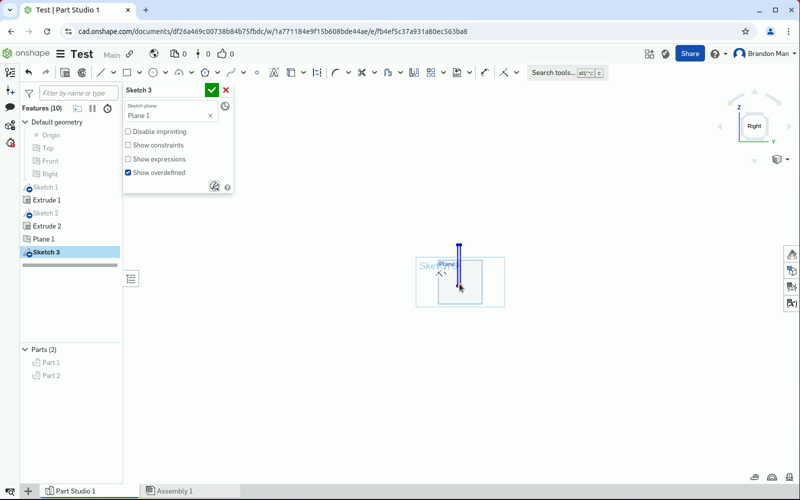
scroll(6)
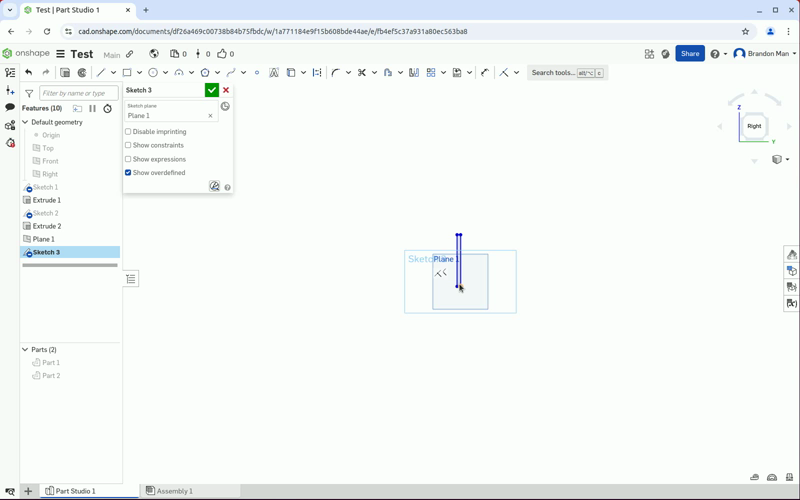
scroll(6)
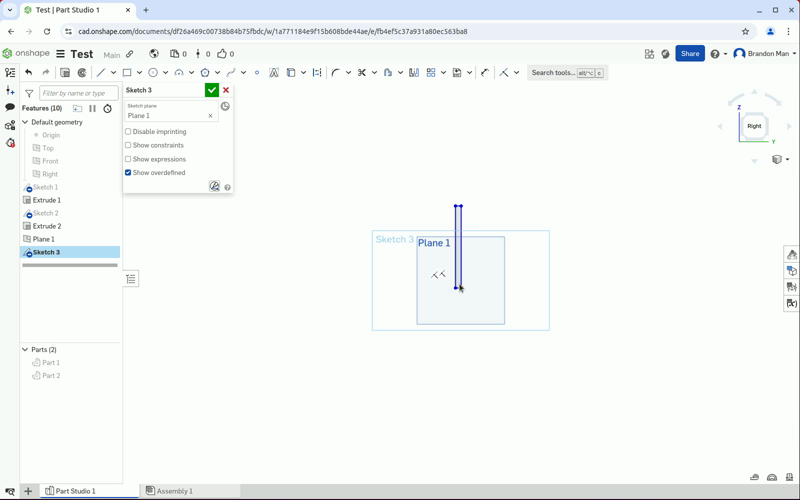
scroll(6)
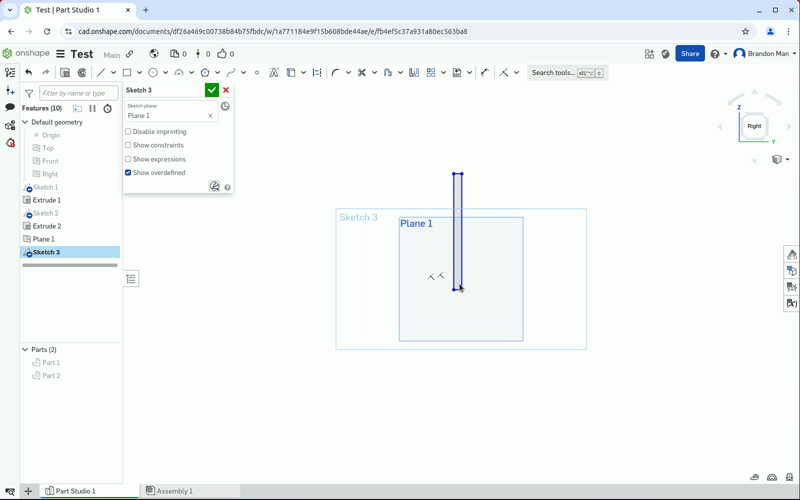
scroll(6)
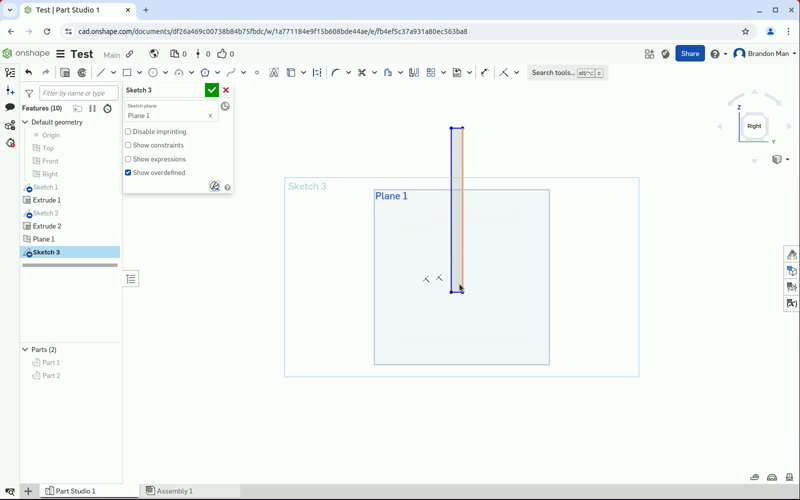
scroll(6)
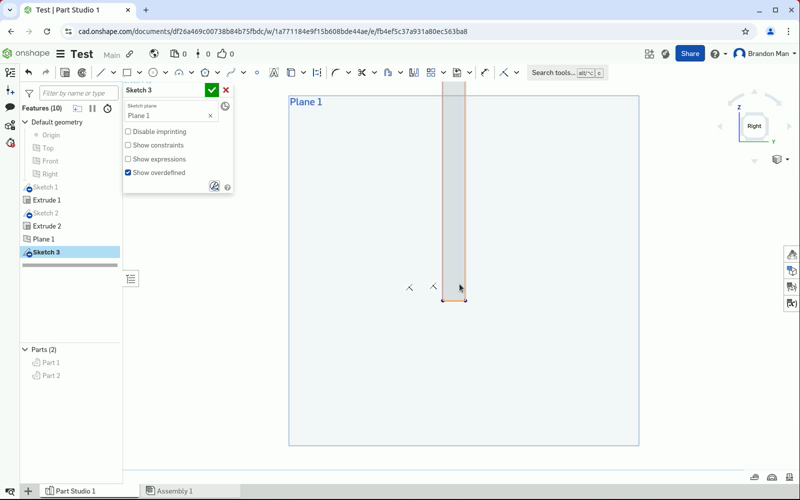
click(459, 283)
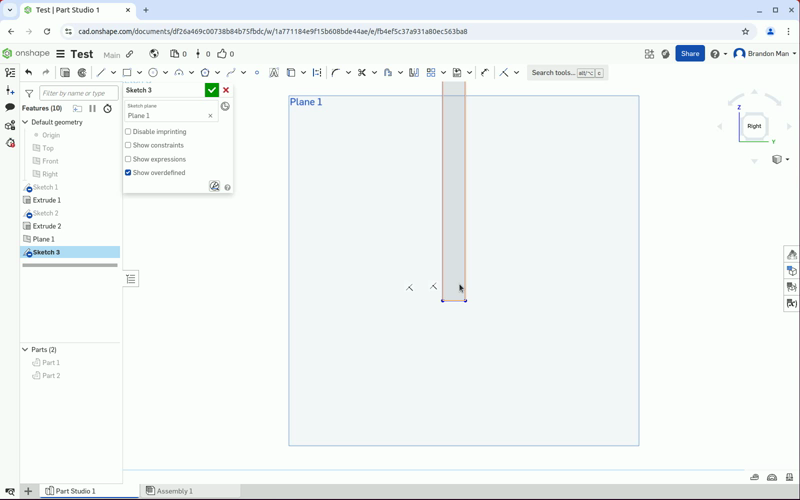
scroll(-6)
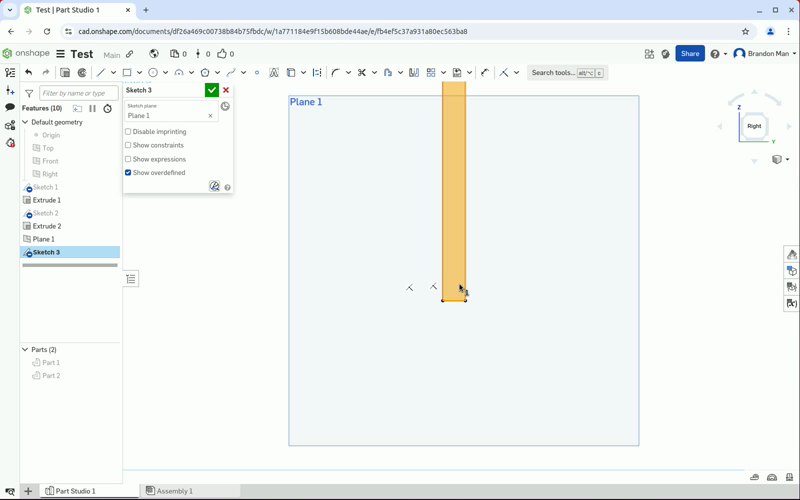
scroll(-6)
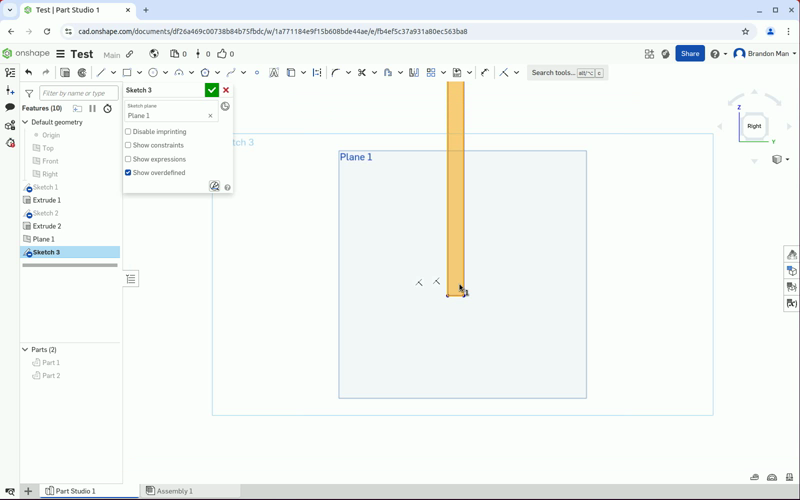
scroll(-6)
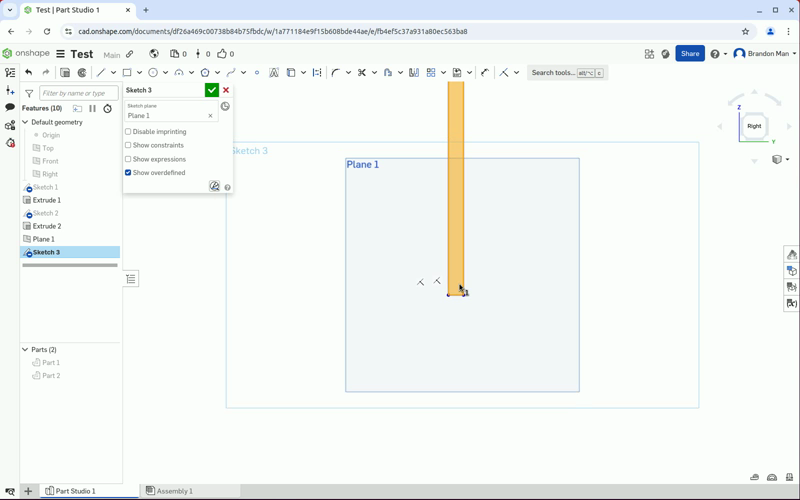
scroll(-6)
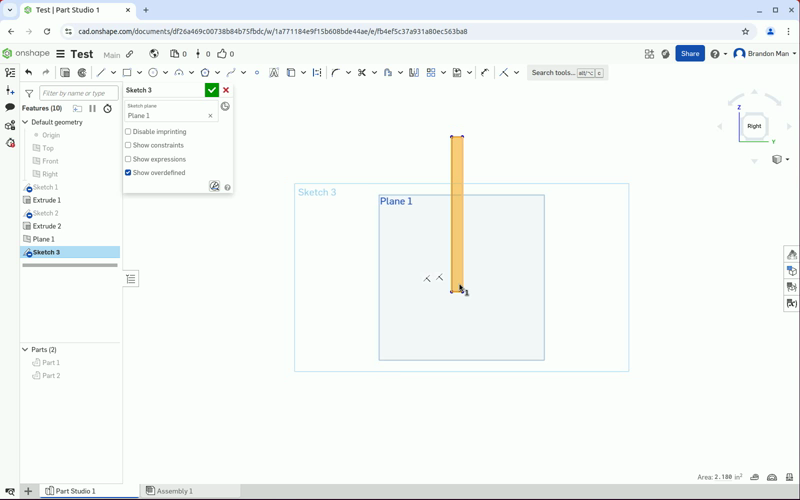
scroll(-6)
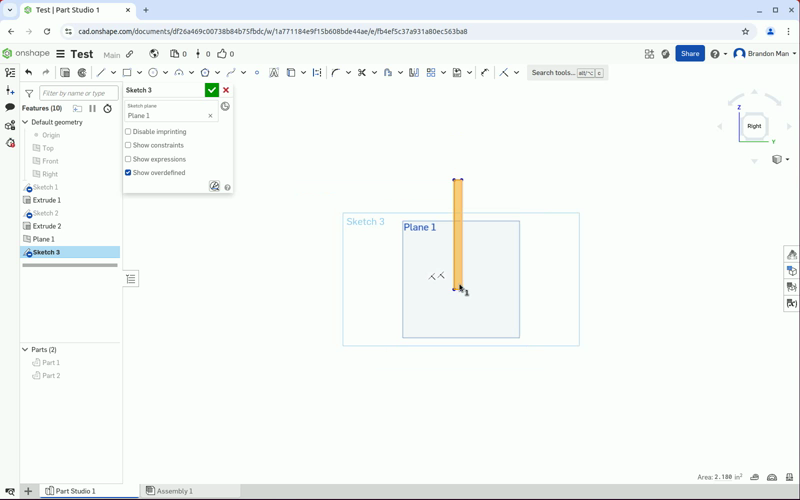
scroll(-6)
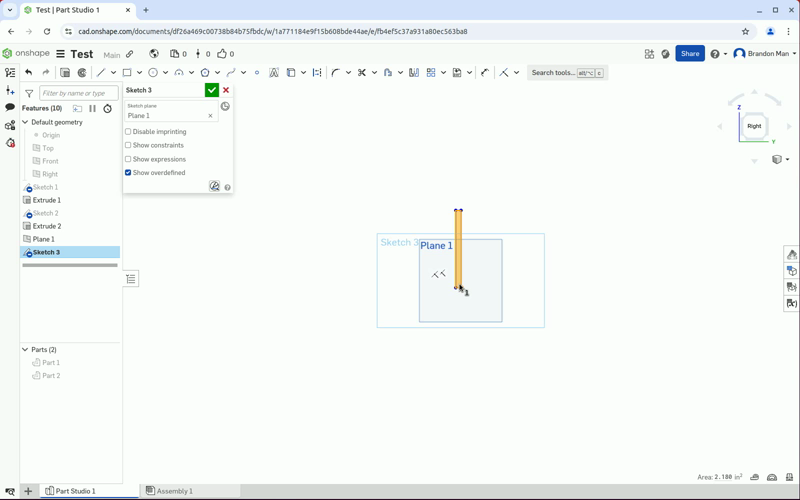
scroll(-6)
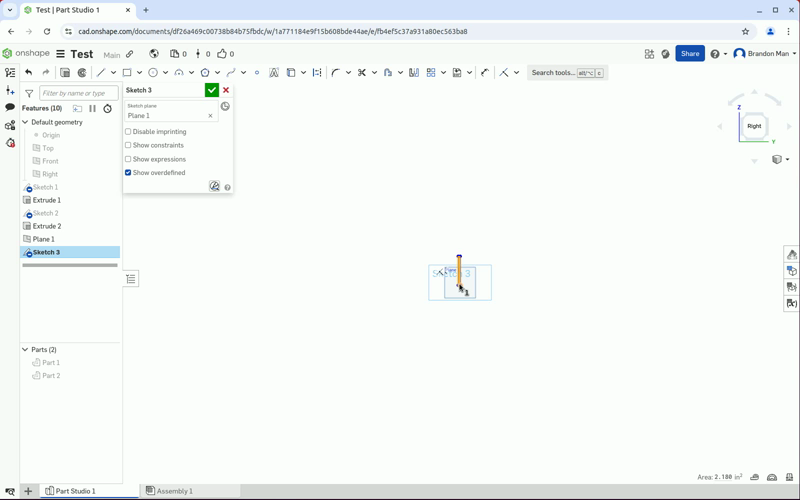
mouse_move(73, 352)
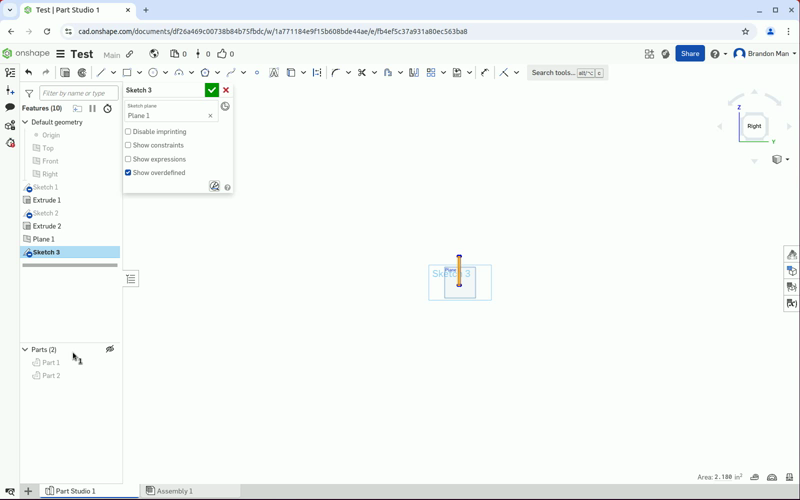
key(shift+y)
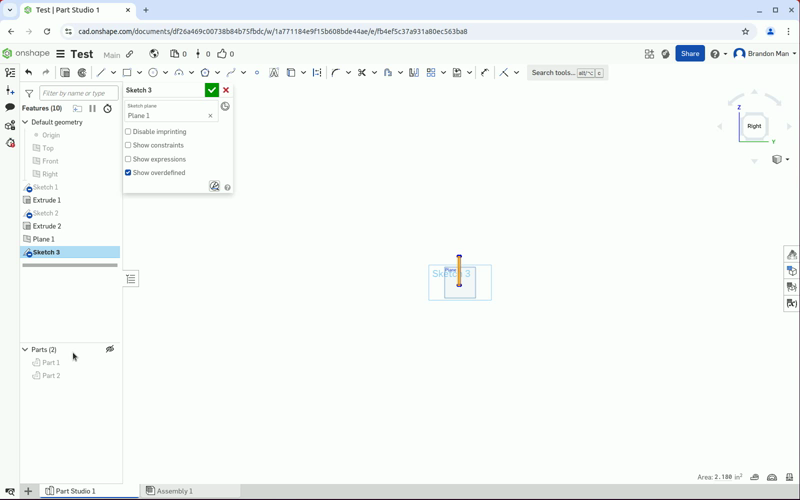
key(shift+e)
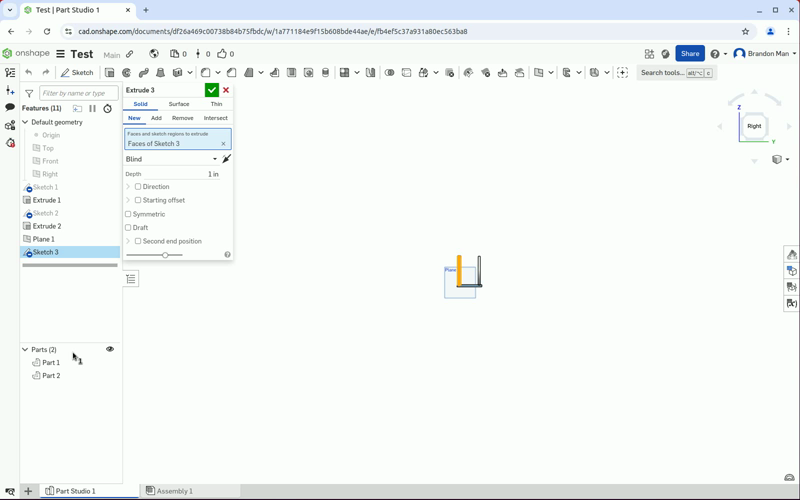
mouse_move(143, 106)
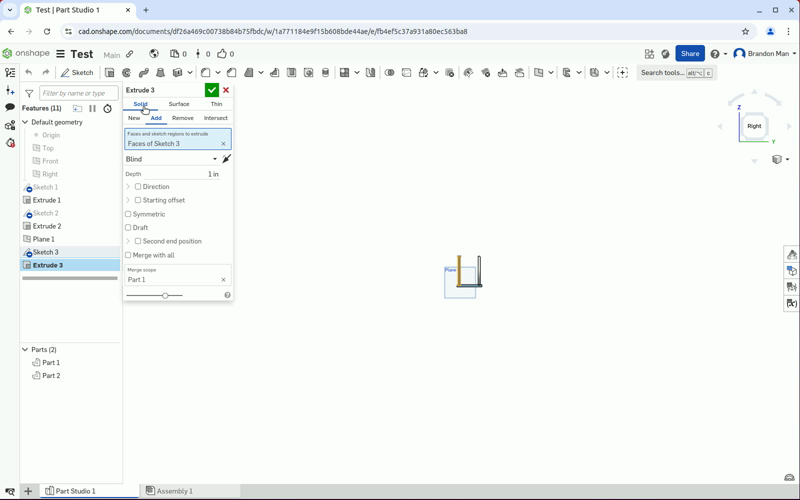
click(143, 106)
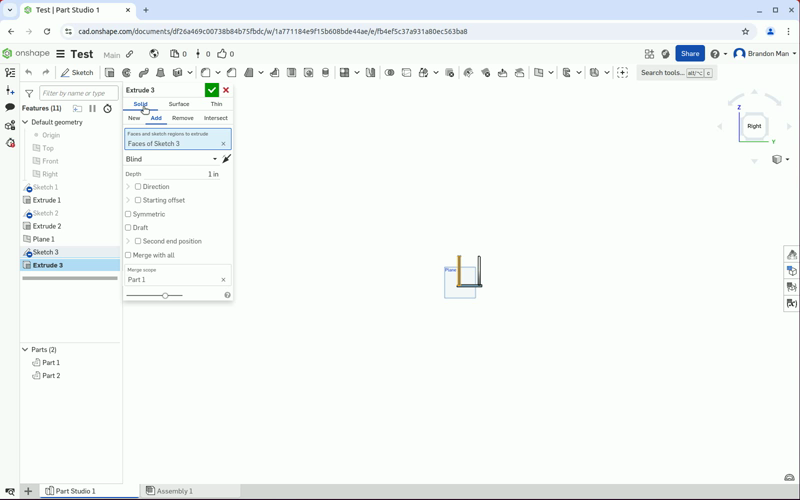
mouse_move(137, 120)
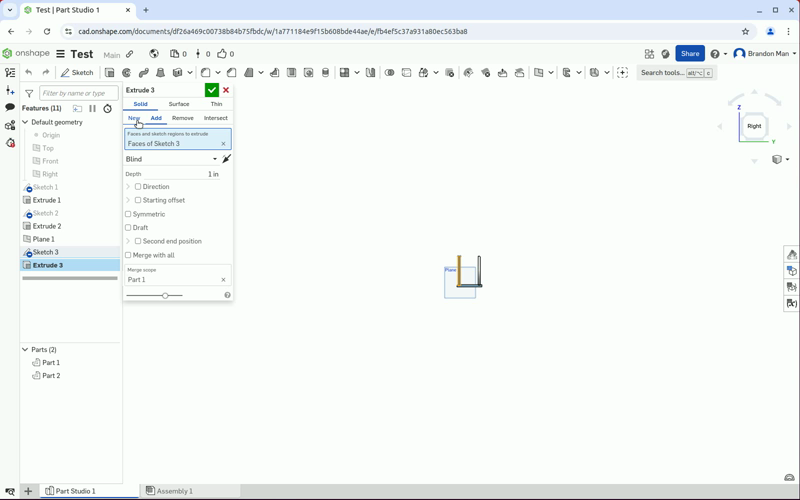
click(137, 120)
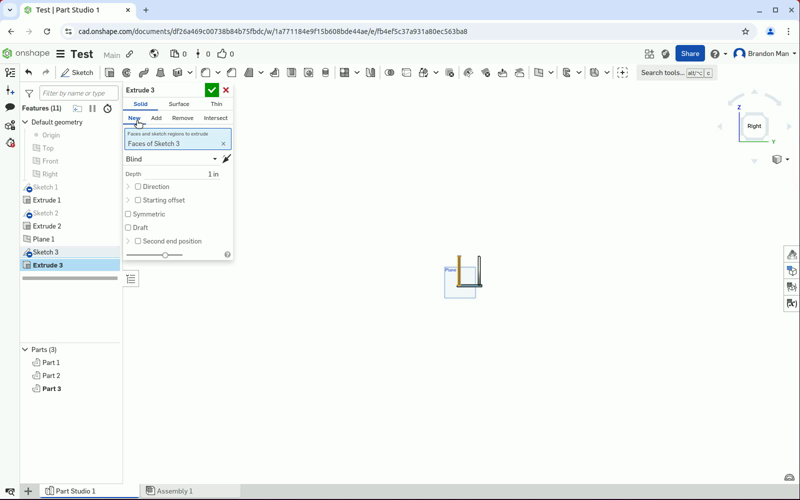
key(tab, 4)
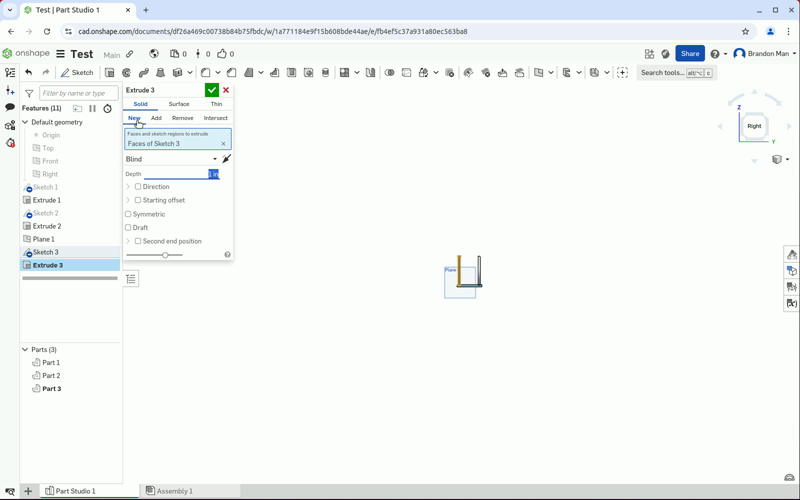
text(-13.239)
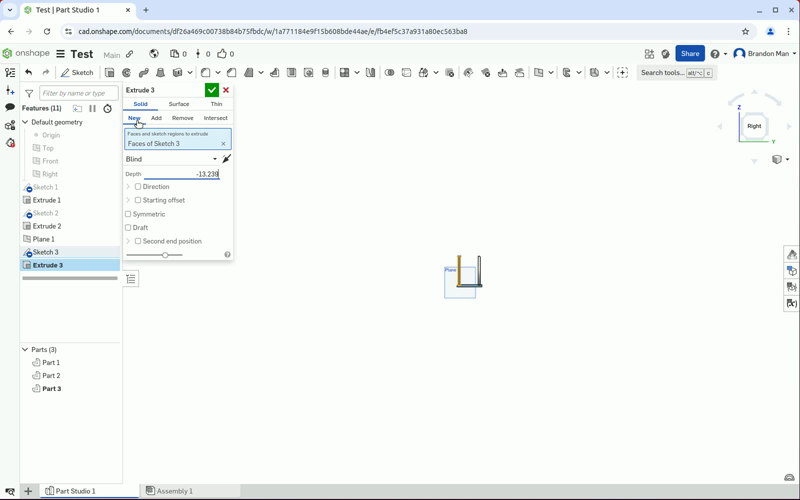
key(enter)
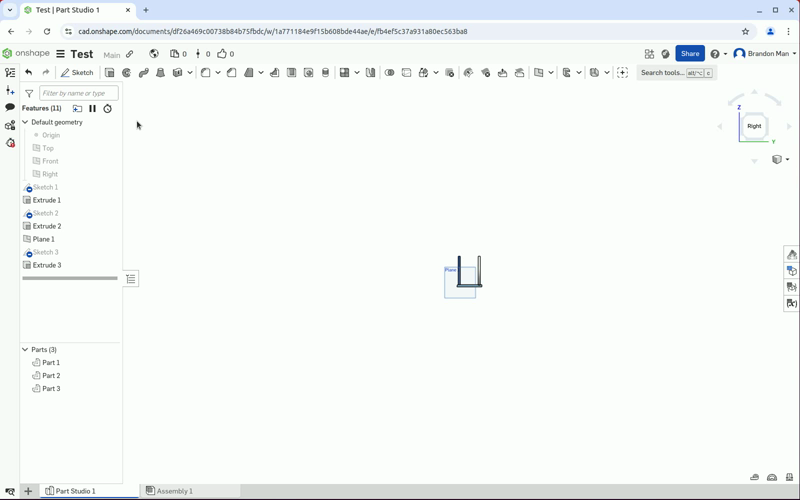
key(shift+h)
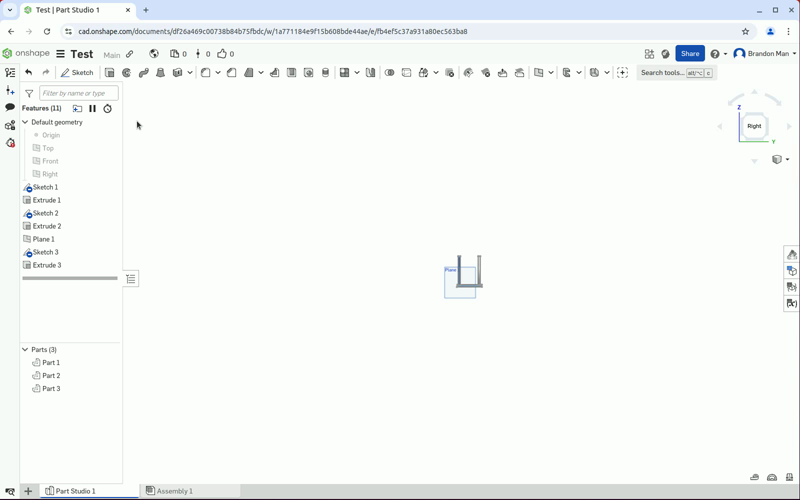
key(shift+h)
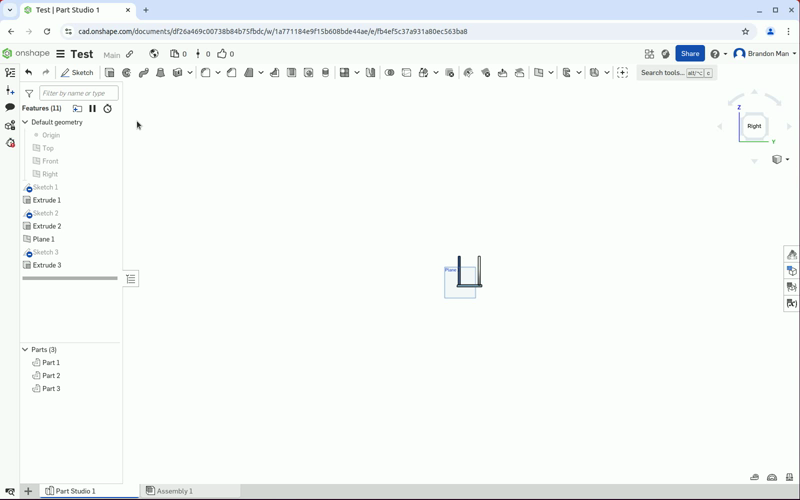
mouse_move(73, 189)
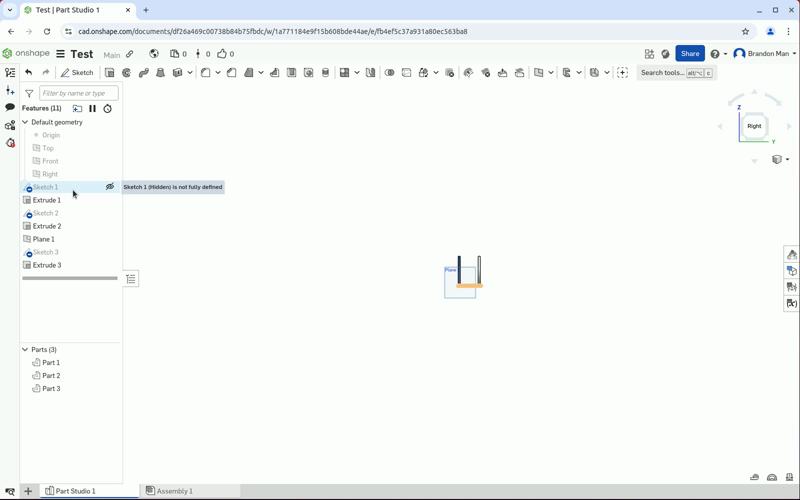
click(73, 189)
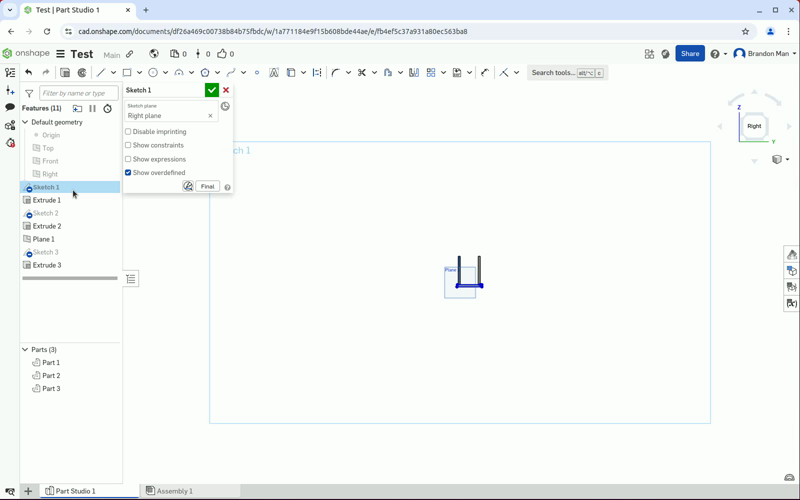
mouse_move(229, 92)
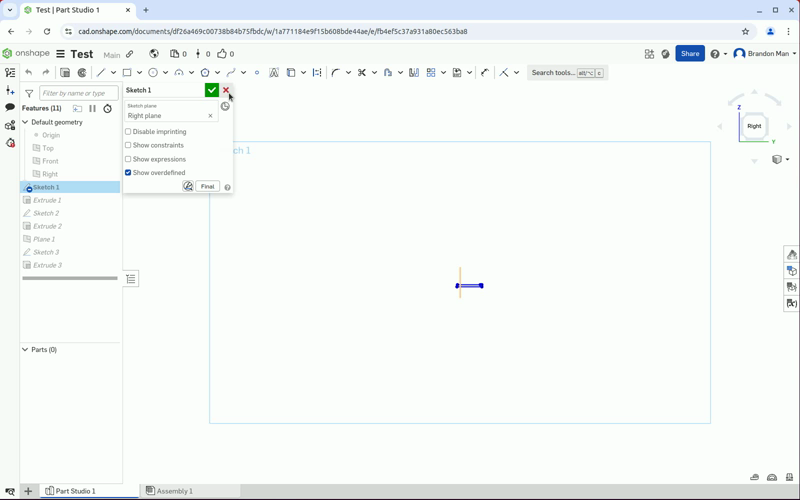
click(229, 92)
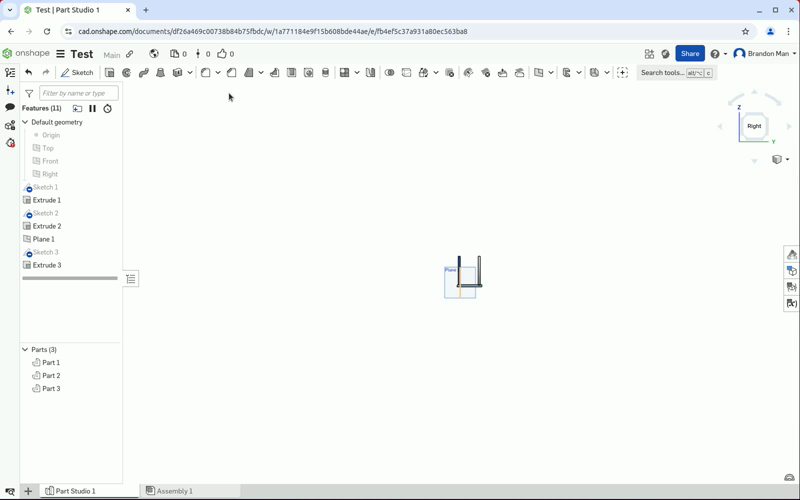
mouse_move(73, 352)
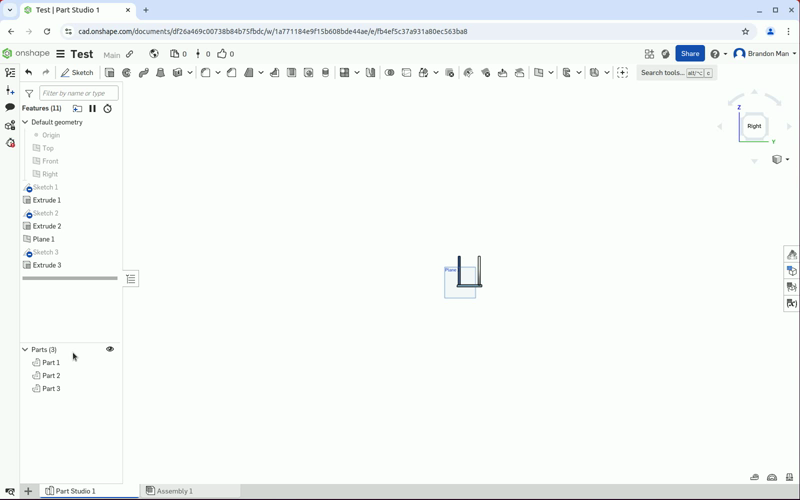
key(y)
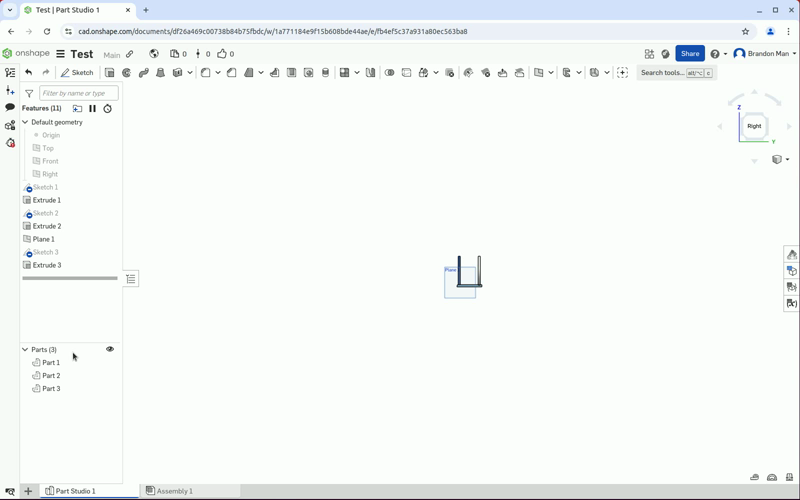
key(shift+p)
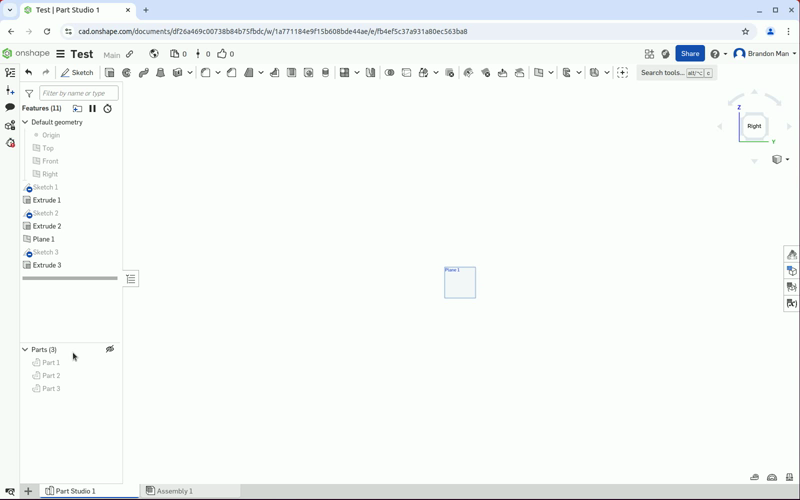
key(space)
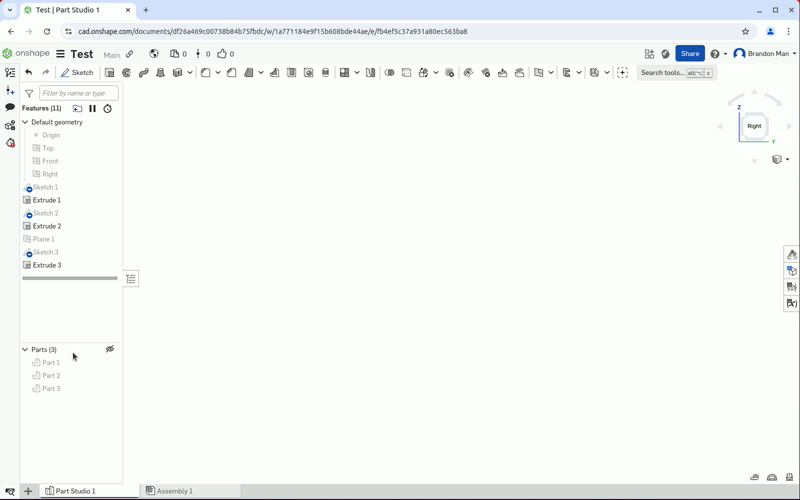
key_down(shift)
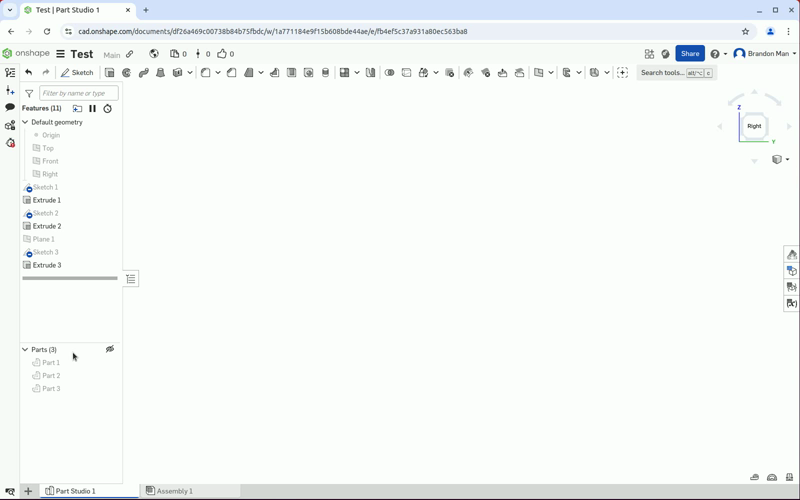
key(right)
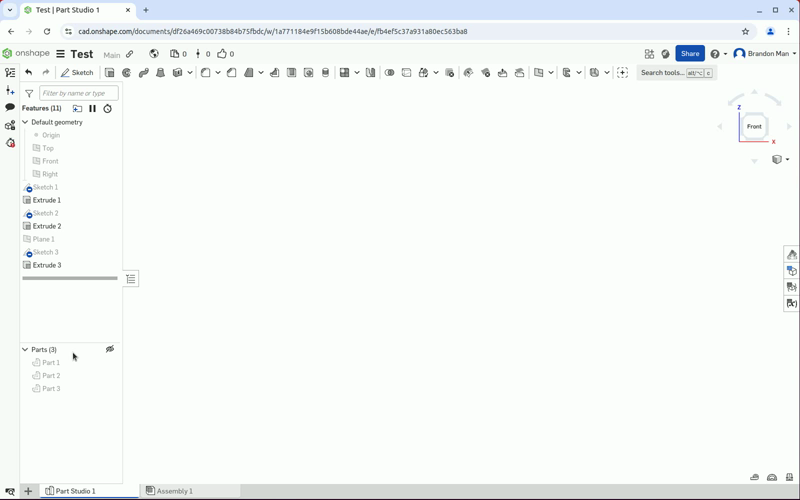
key_up(shift)
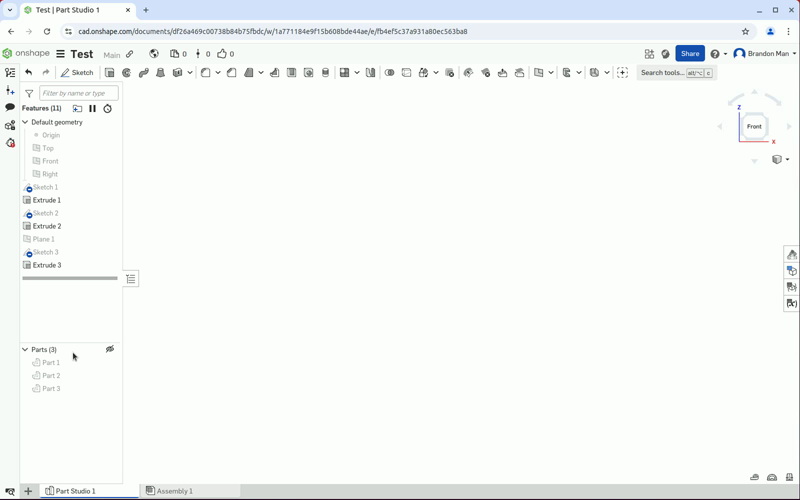
key(space)
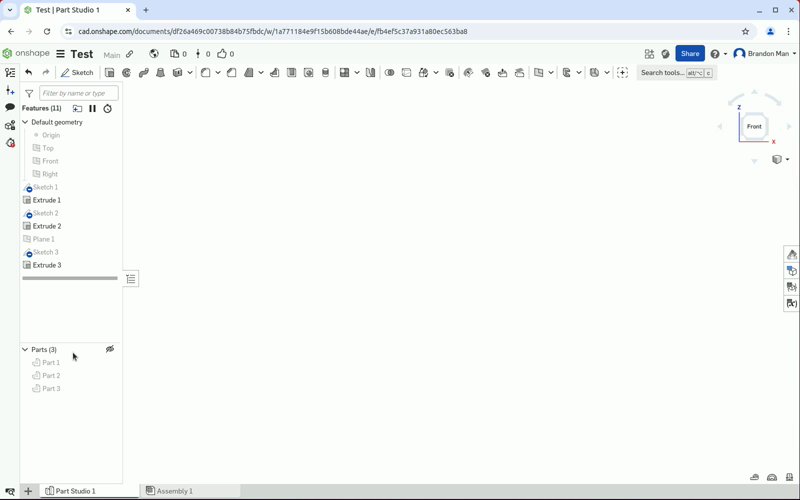
key_down(shift)
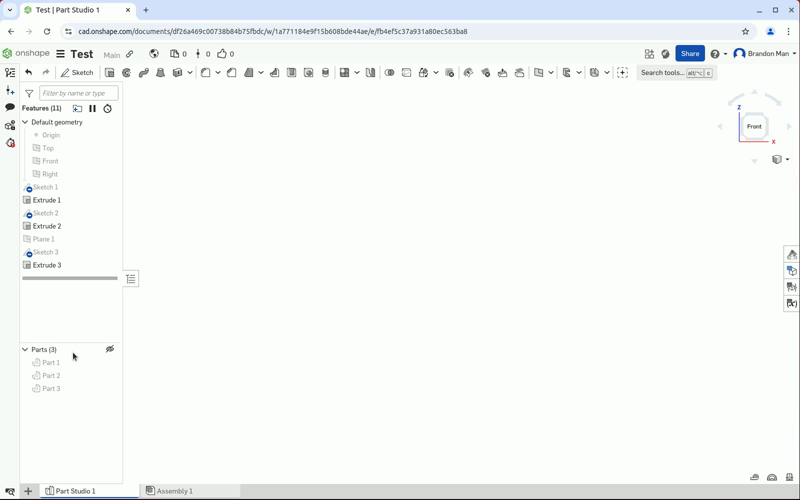
key(down)
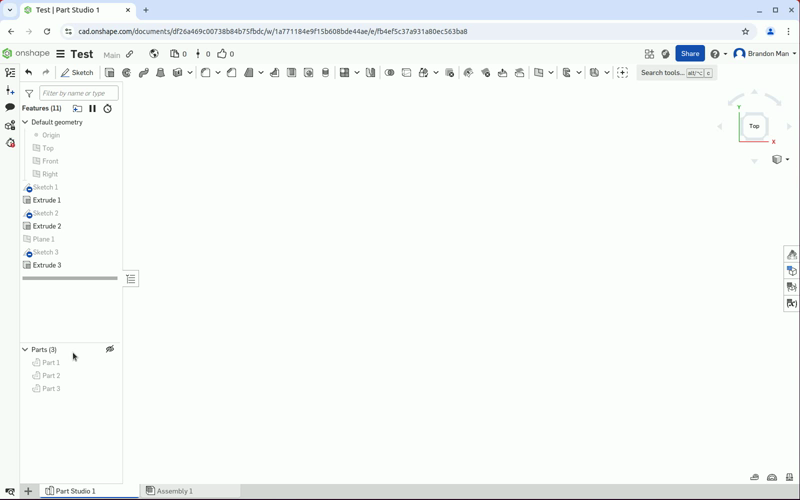
key_up(shift)
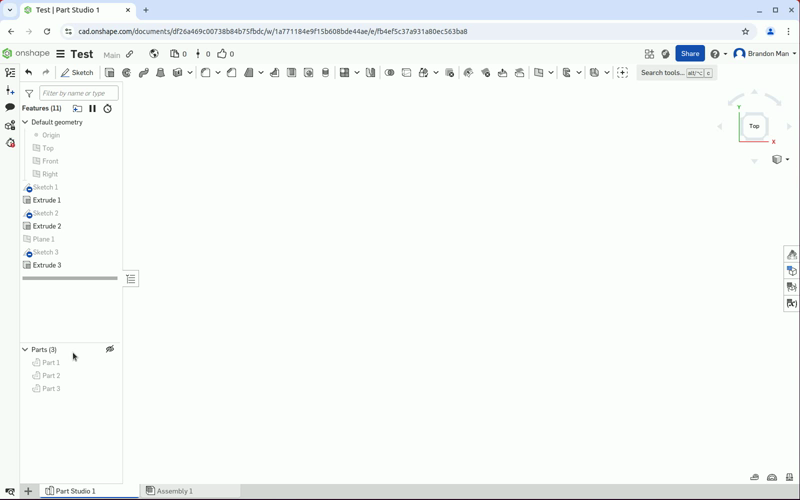
mouse_move(73, 352)
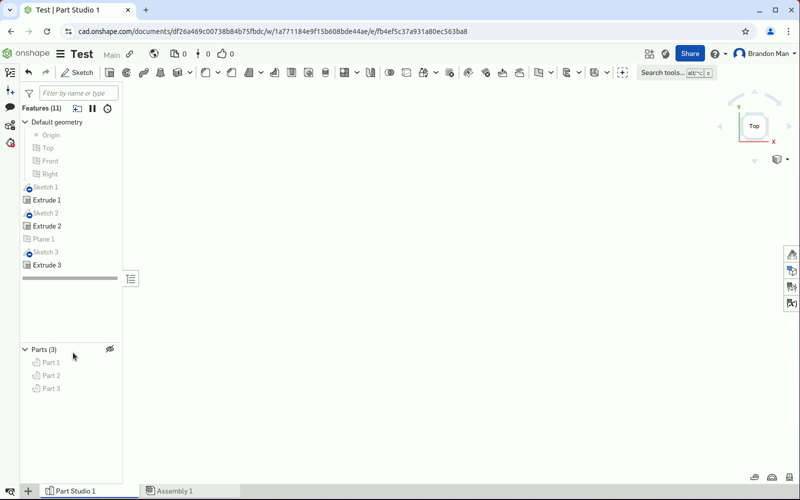
key(shift+y)
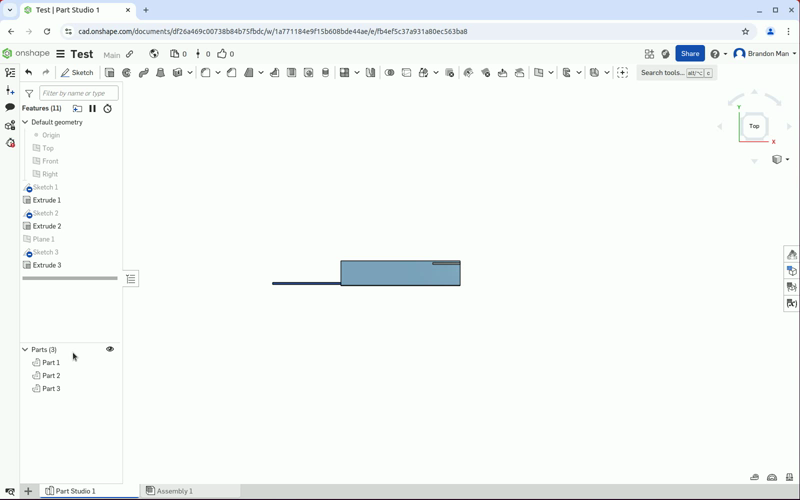
mouse_move(541, 75)
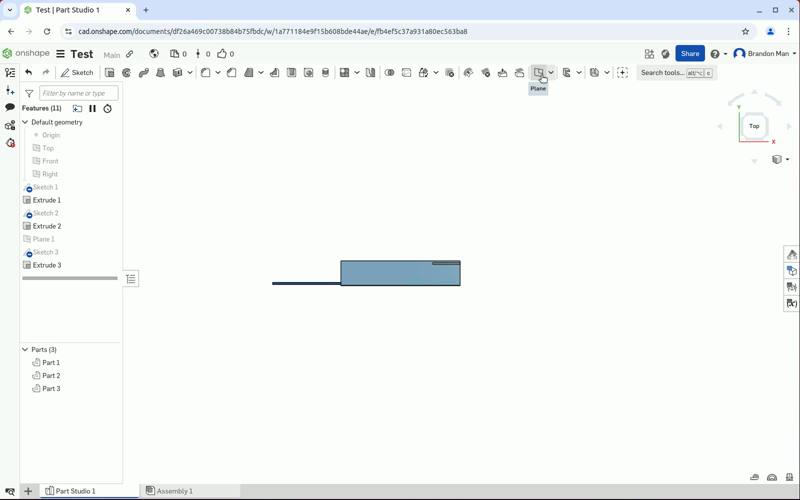
click(541, 75)
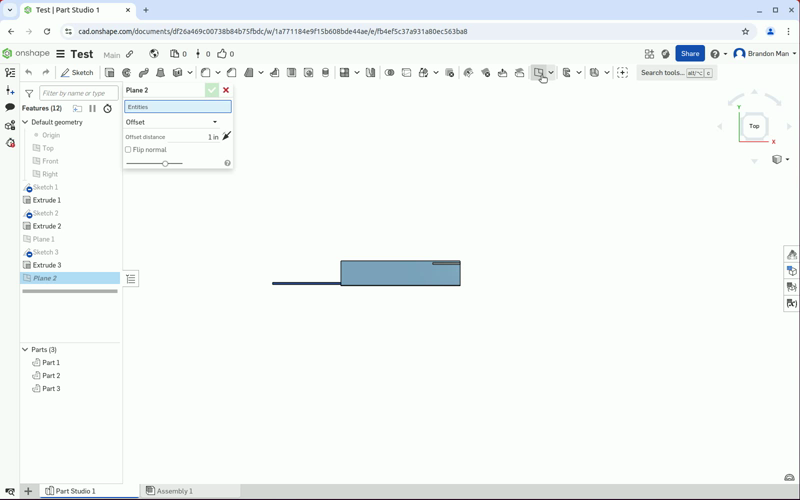
mouse_move(73, 150)
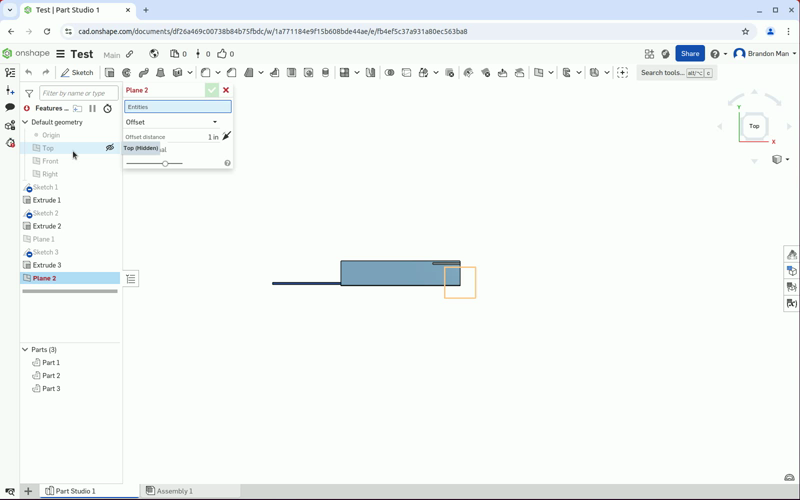
click(73, 150)
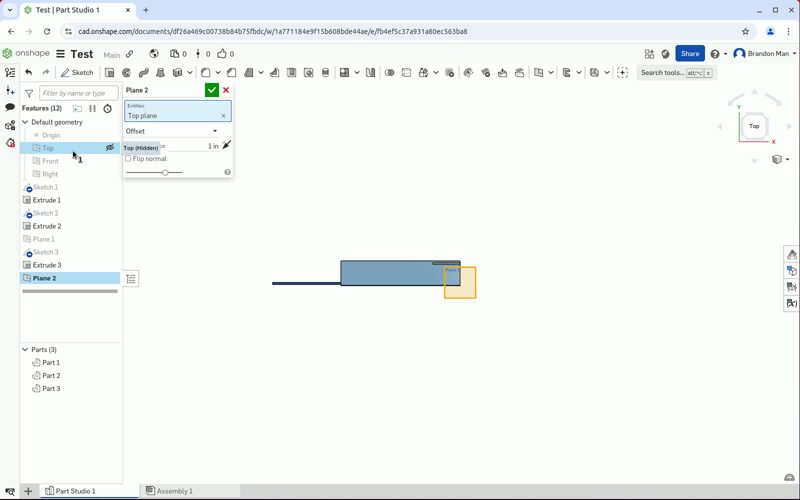
key(tab, 2)
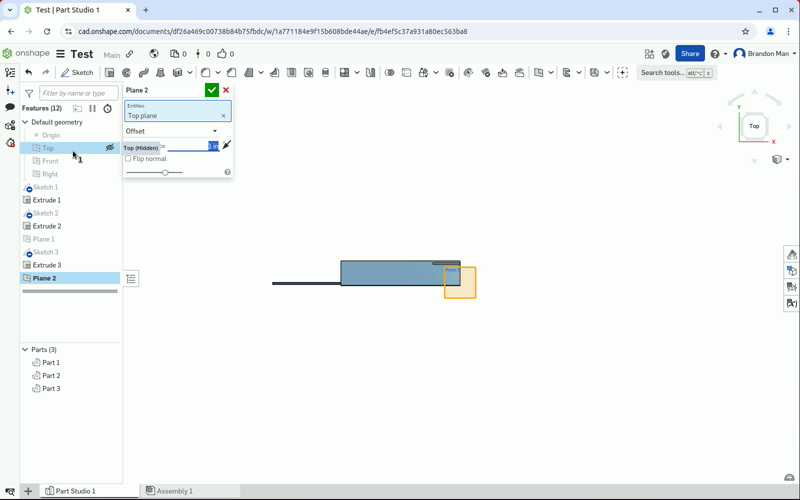
text(0.493)
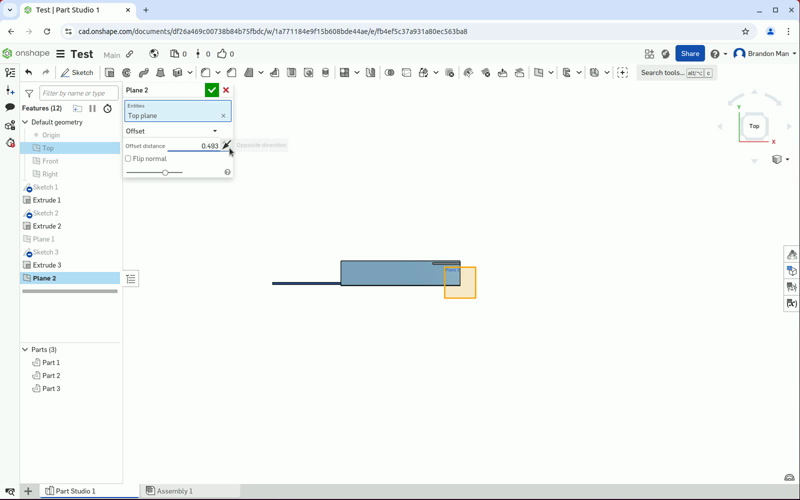
mouse_move(229, 147)
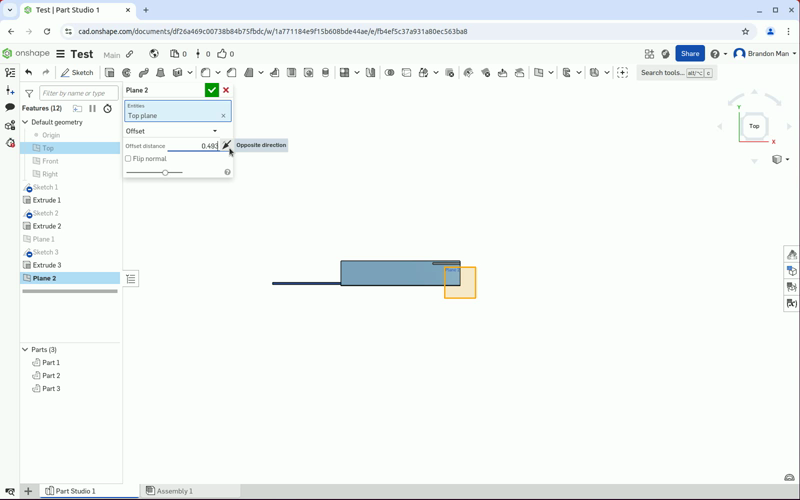
click(229, 147)
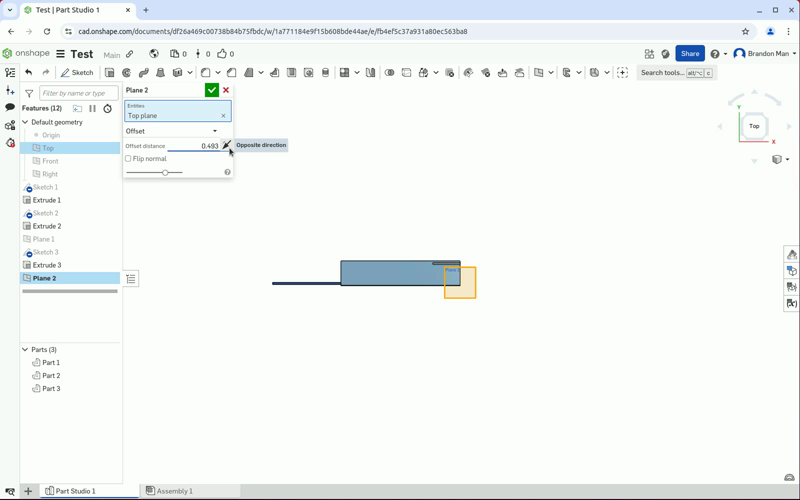
key(enter, 2)
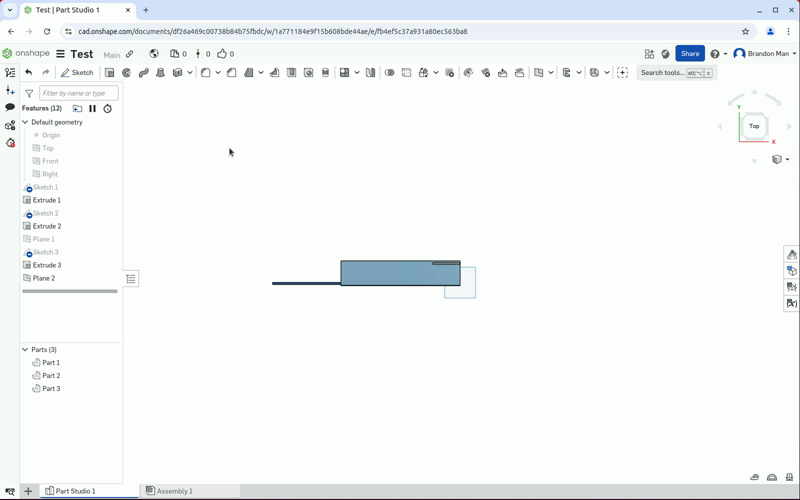
key(shift+s)
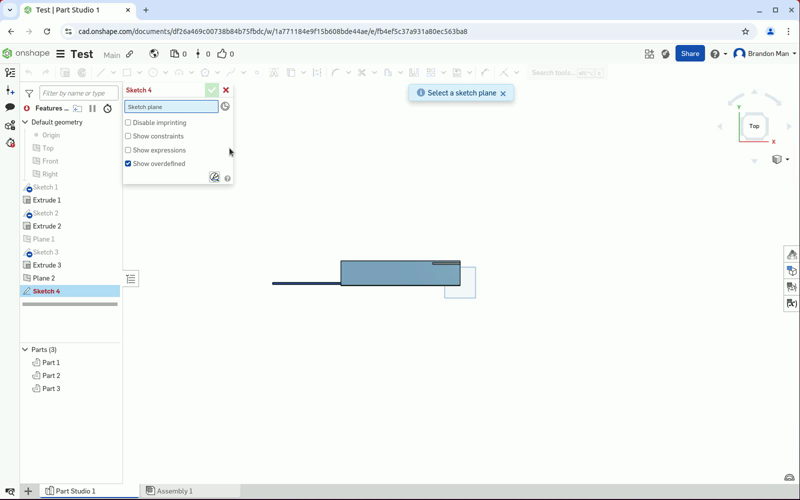
mouse_move(73, 280)
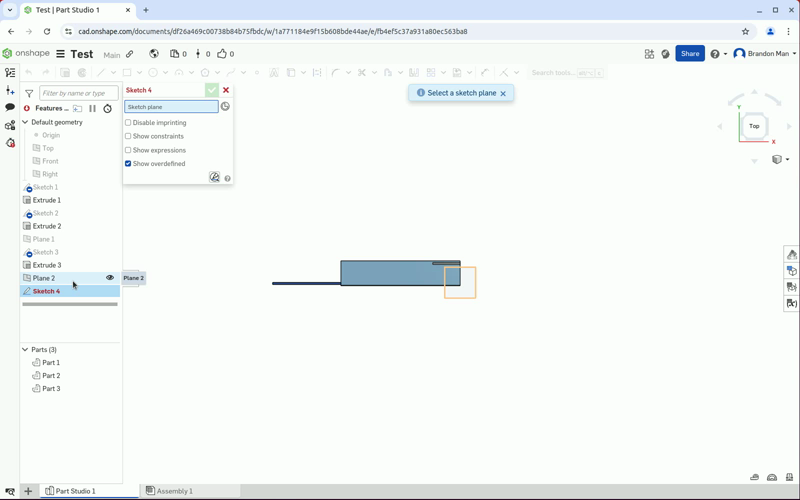
click(73, 280)
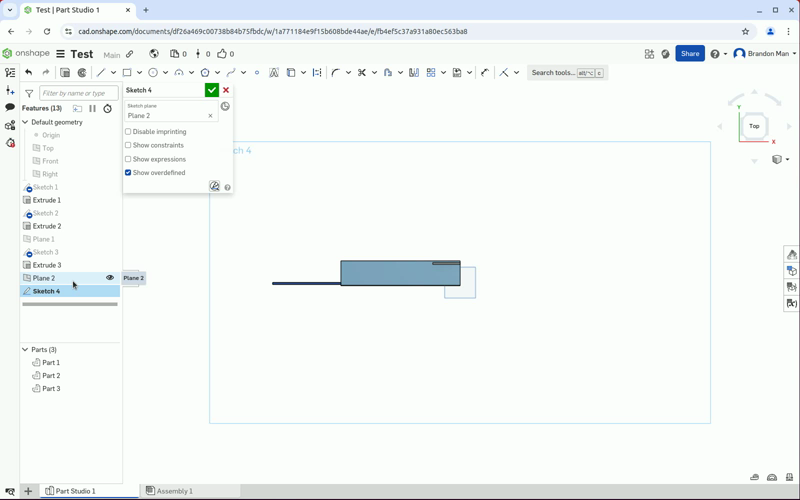
mouse_move(73, 352)
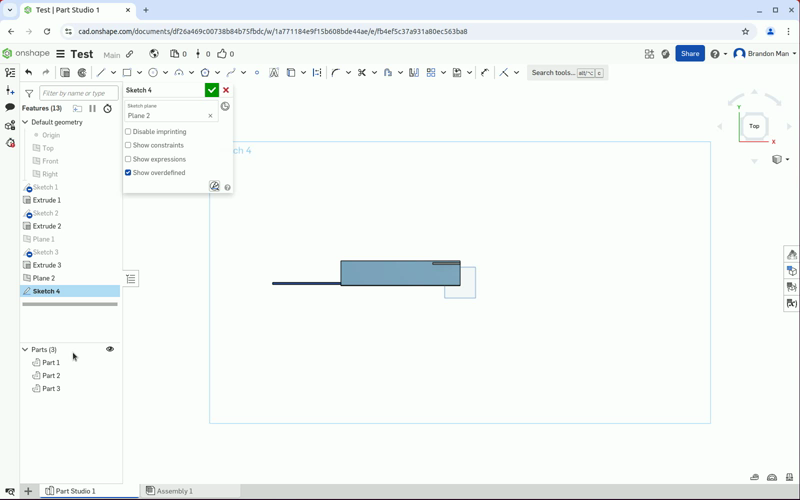
key(y)
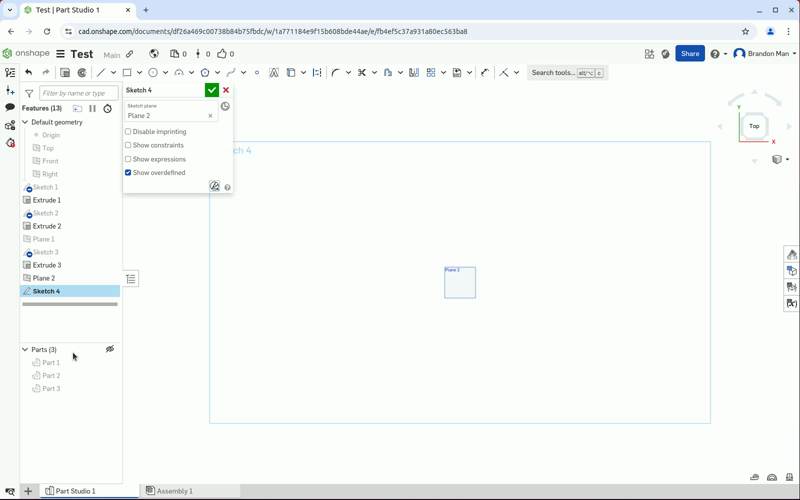
key(l)
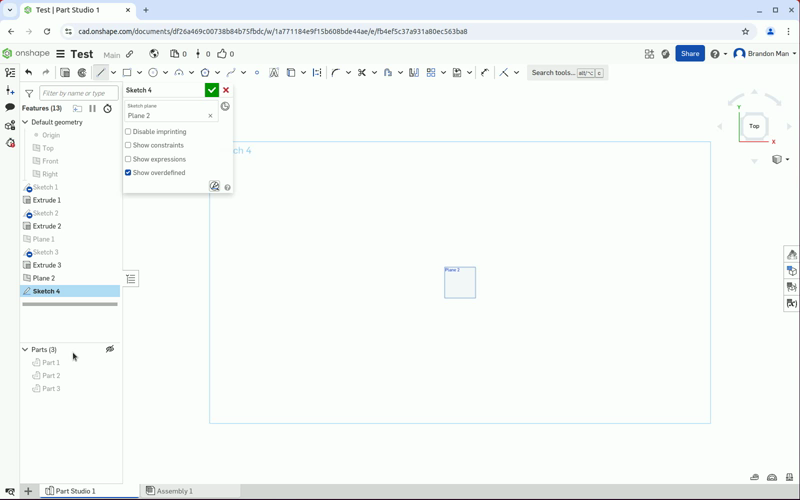
key_down(shift)
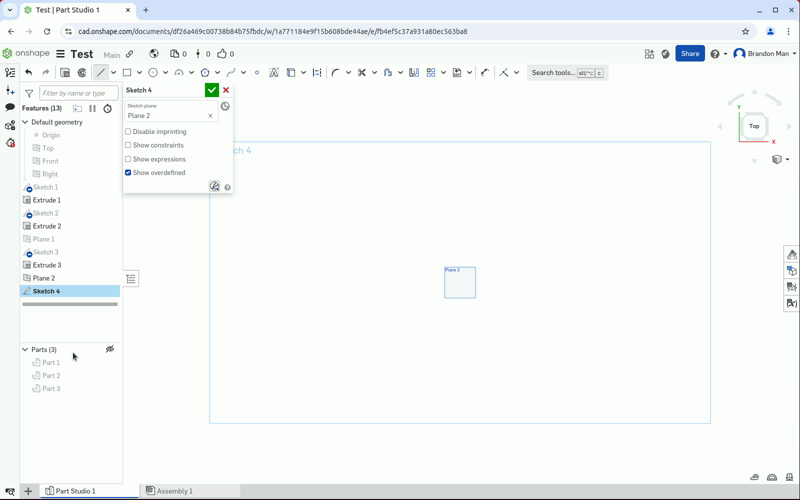
mouse_move(411, 275)
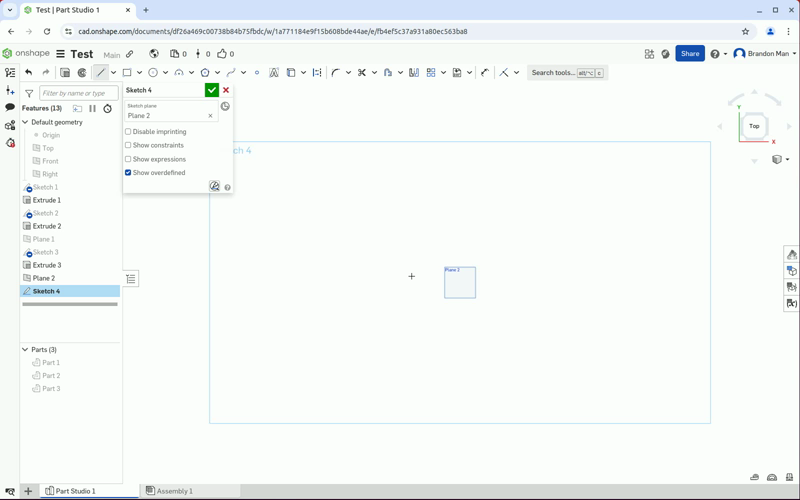
click(411, 275)
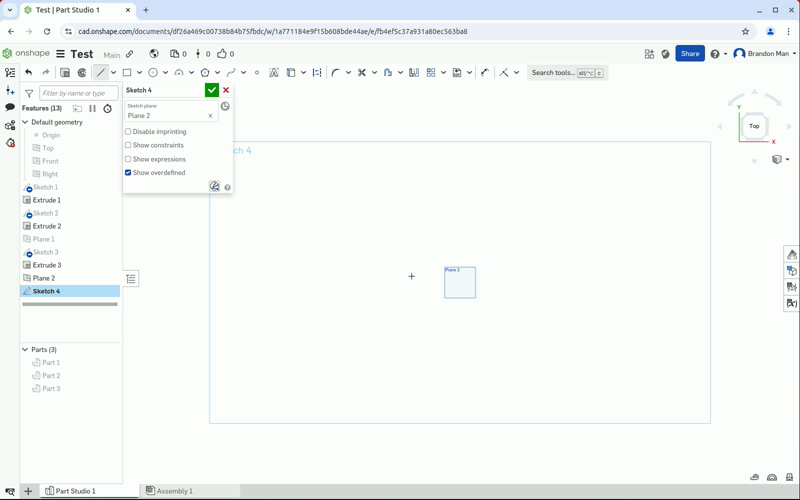
key_up(shift)
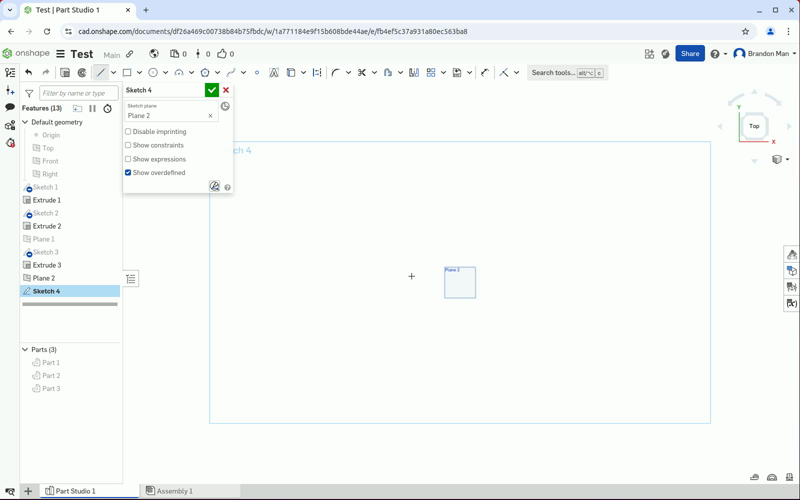
key_down(shift)
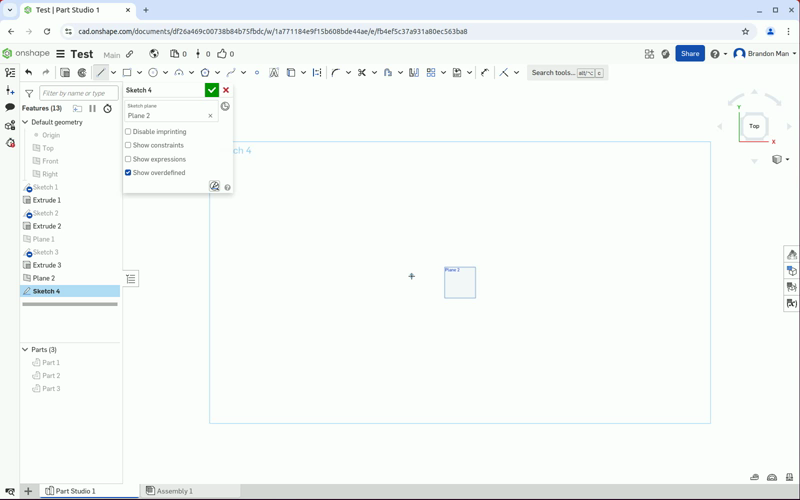
mouse_move(441, 275)
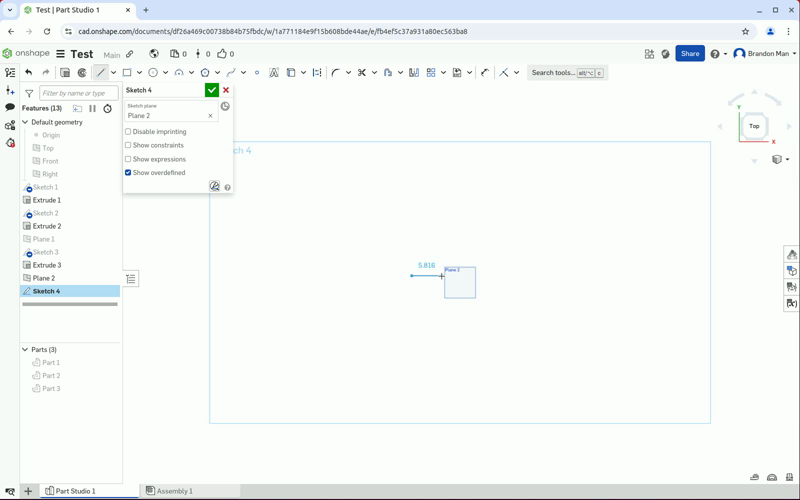
mouse_move(438, 275)
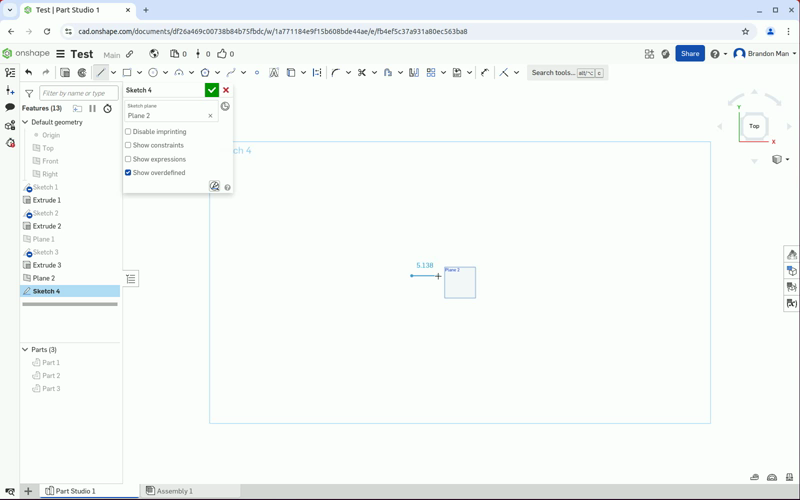
click(438, 275)
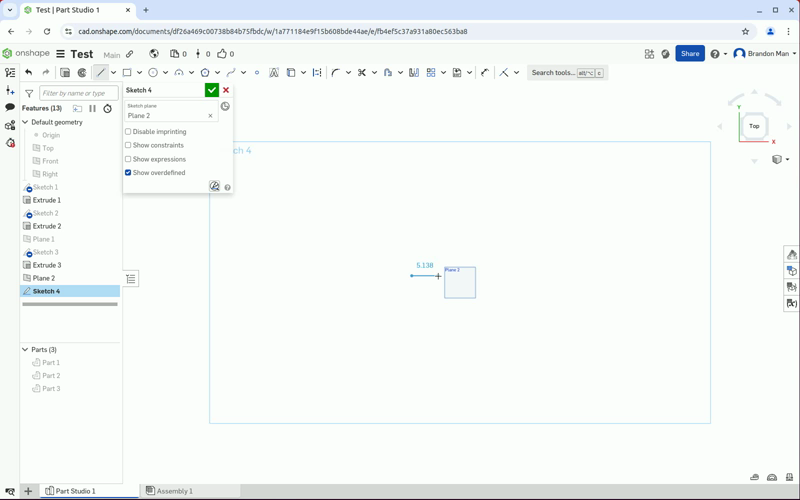
key_up(shift)
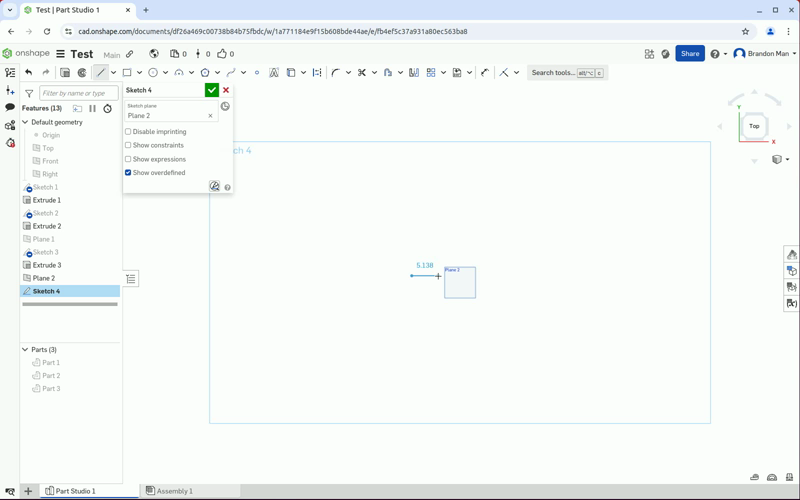
key_down(shift)
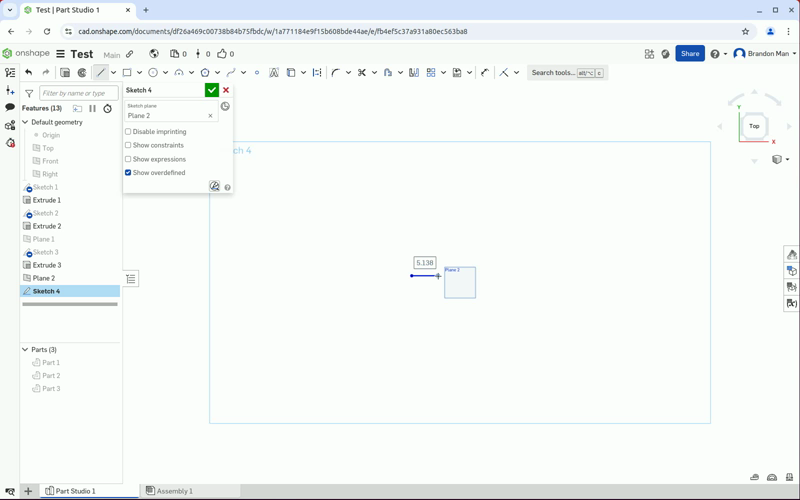
mouse_move(468, 275)
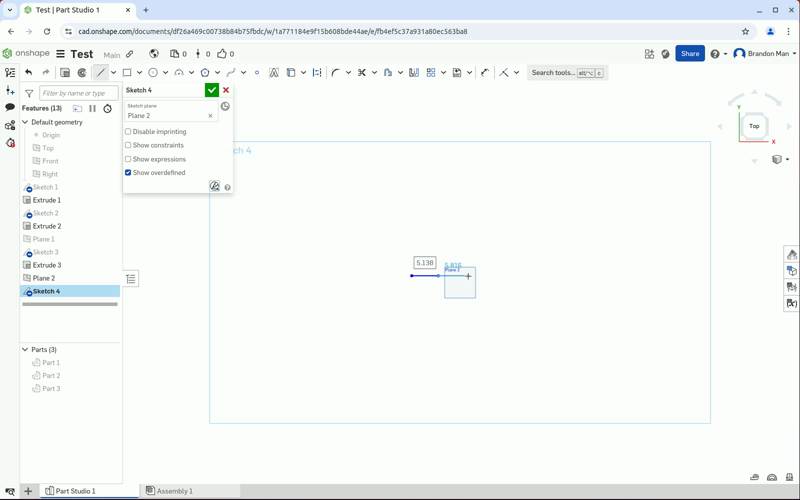
mouse_move(438, 264)
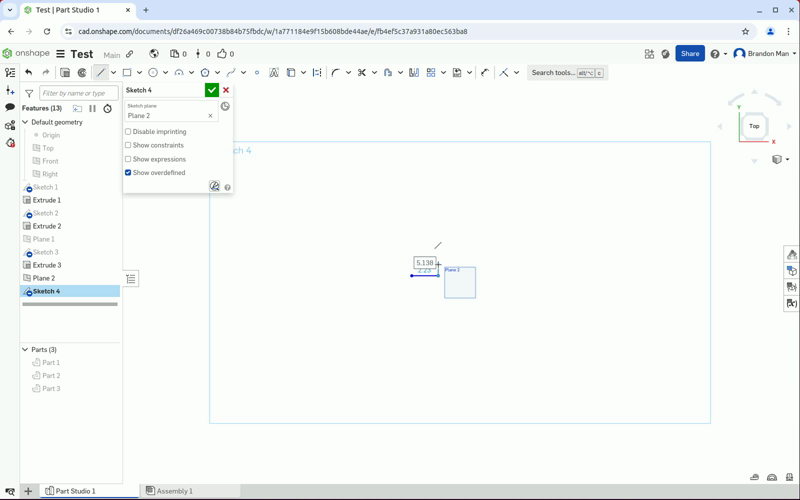
click(438, 264)
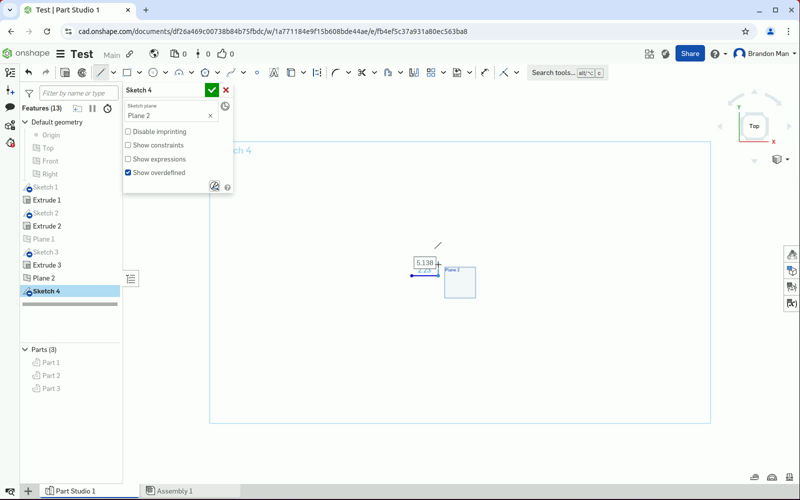
key_up(shift)
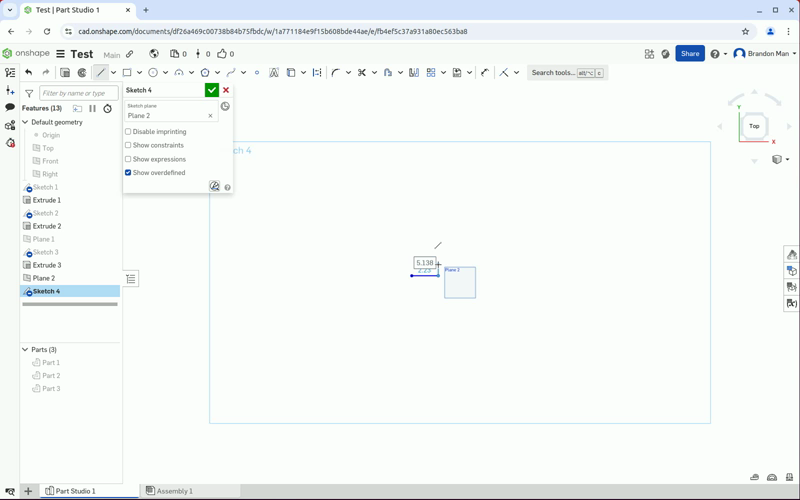
key_down(shift)
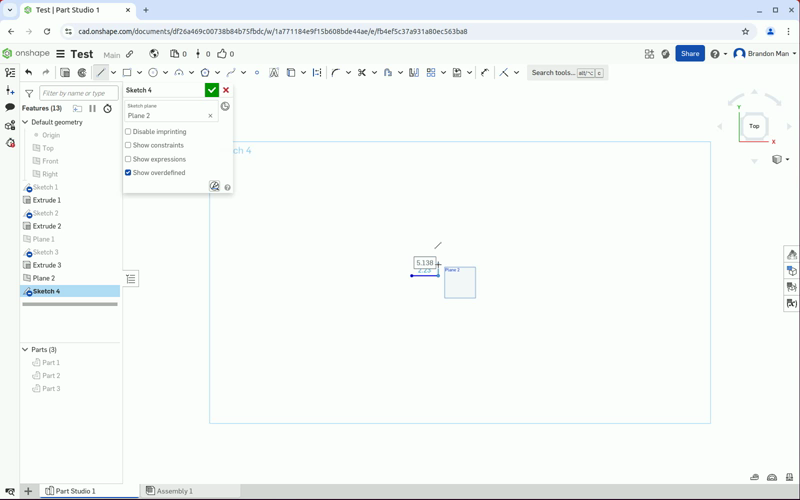
mouse_move(468, 264)
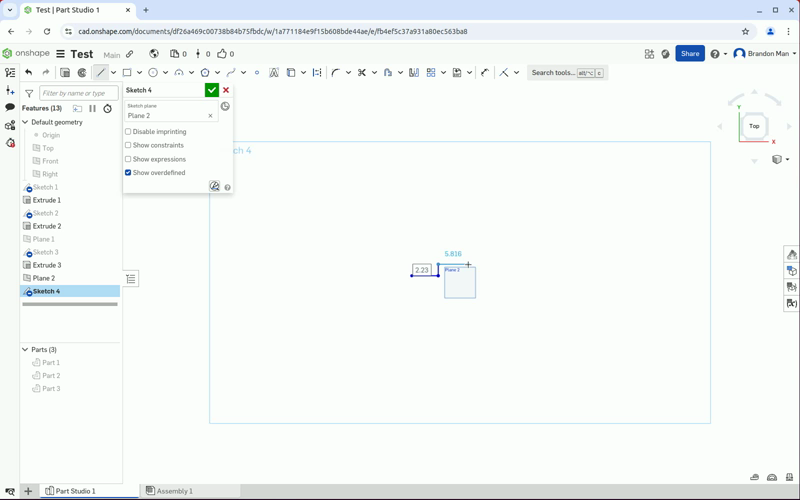
mouse_move(413, 264)
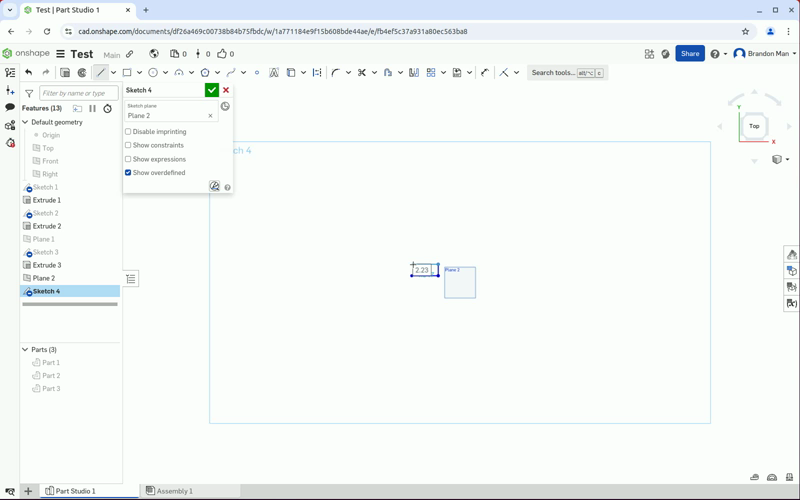
click(413, 264)
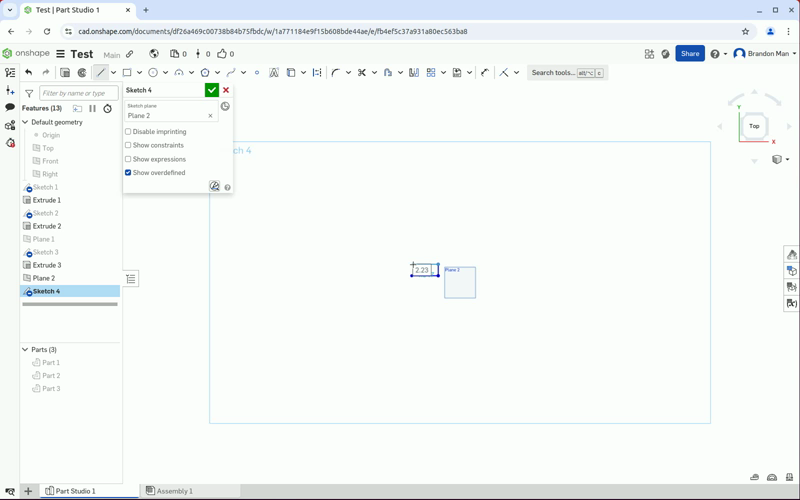
key_up(shift)
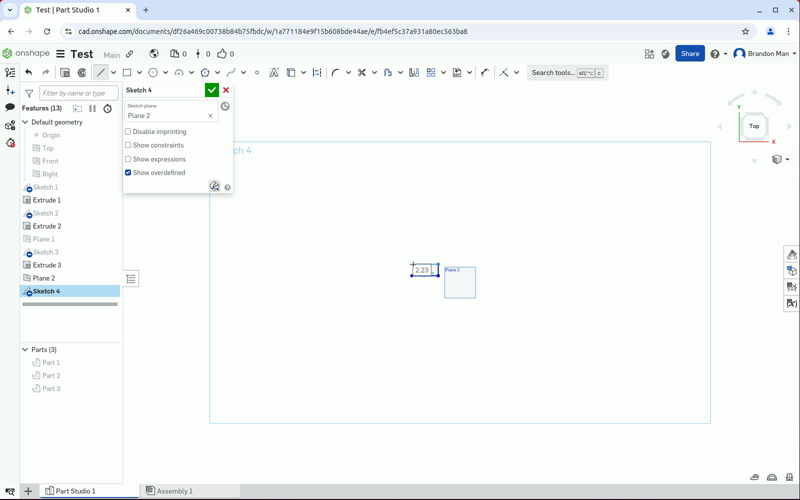
key_down(shift)
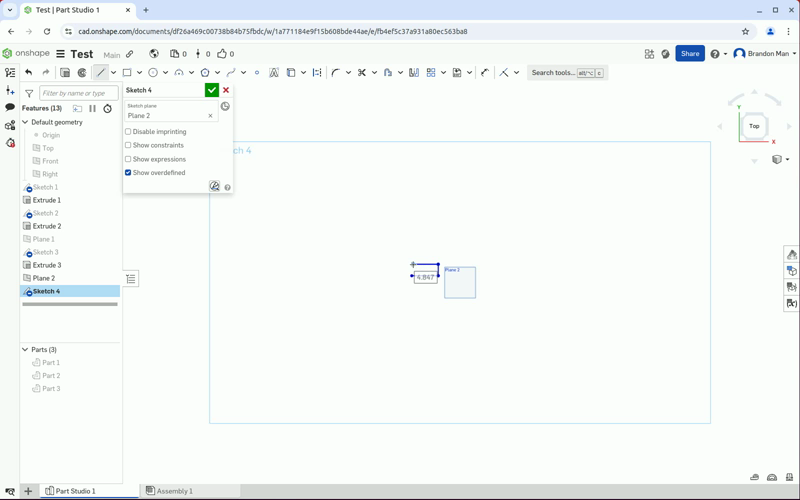
mouse_move(443, 264)
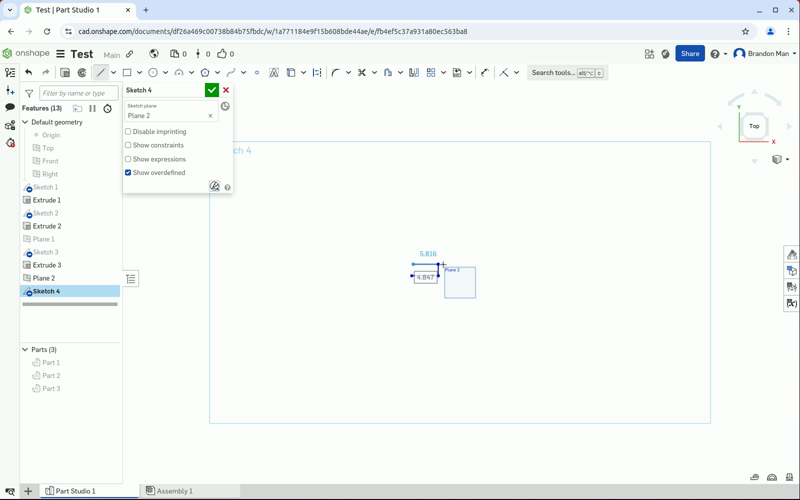
mouse_move(411, 264)
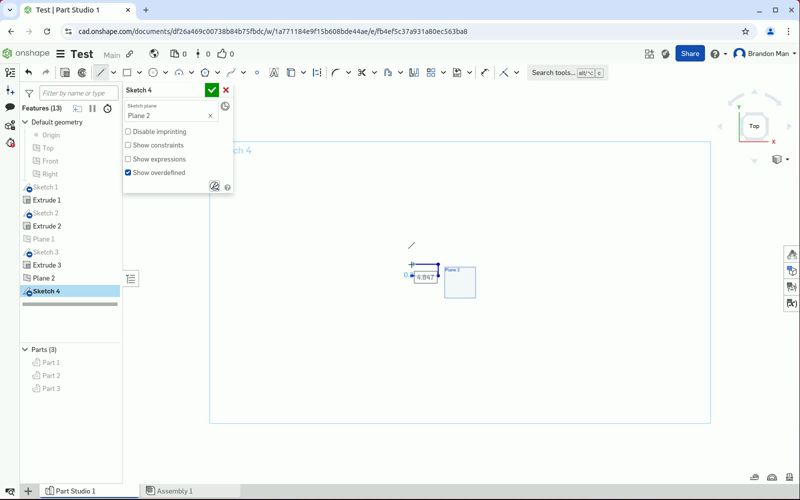
scroll(6)
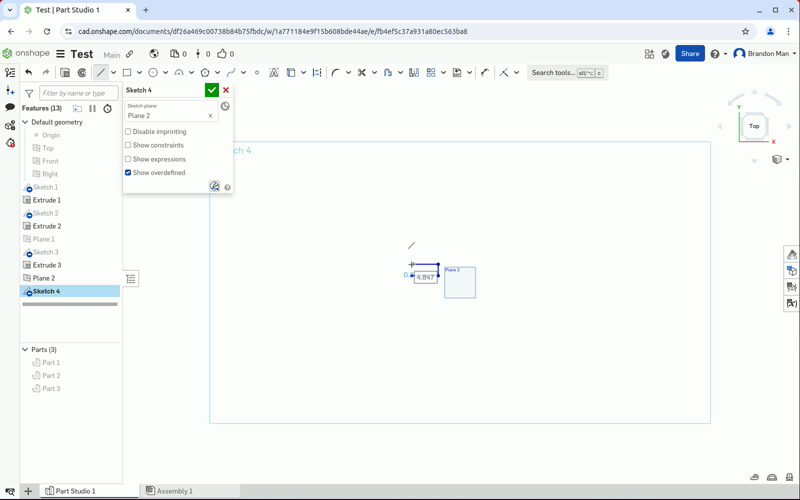
scroll(6)
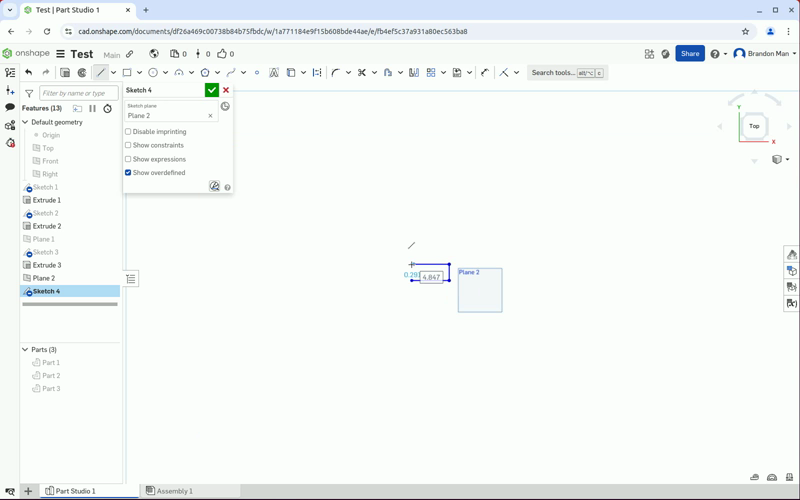
scroll(6)
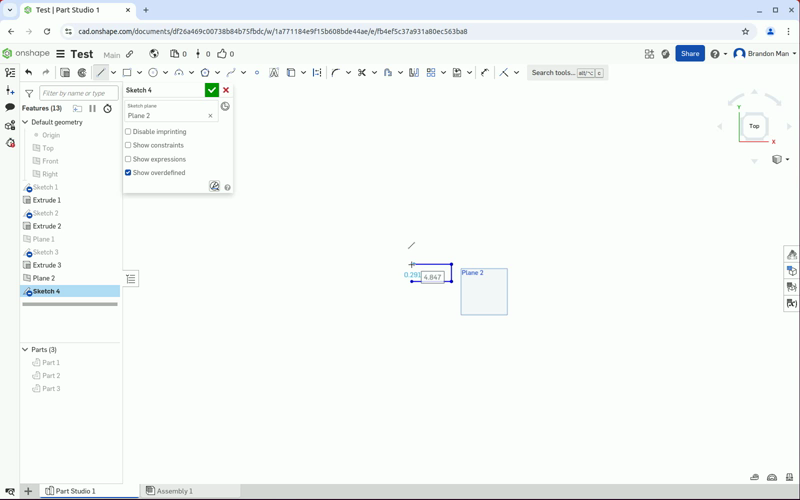
scroll(6)
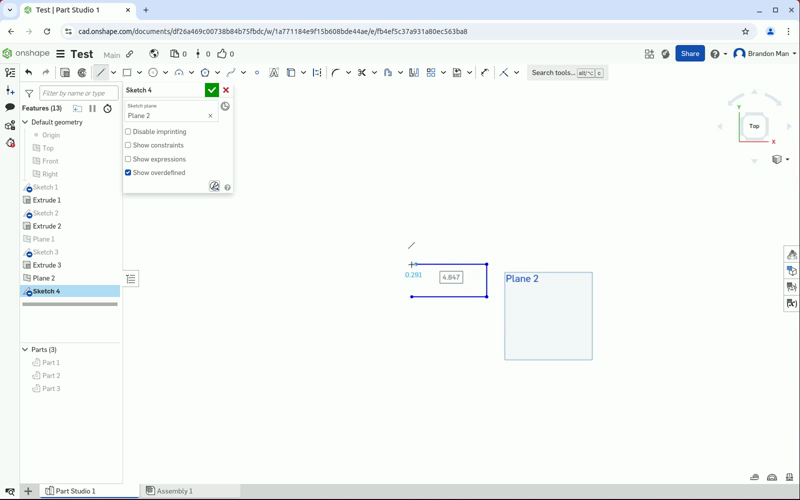
scroll(6)
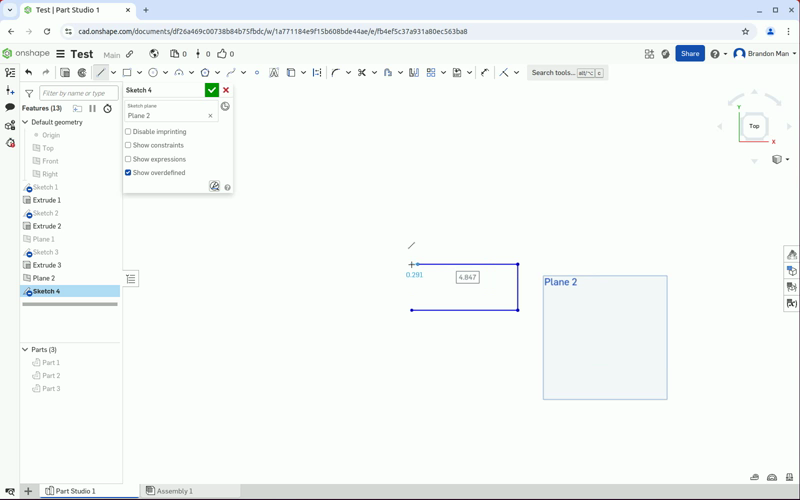
scroll(6)
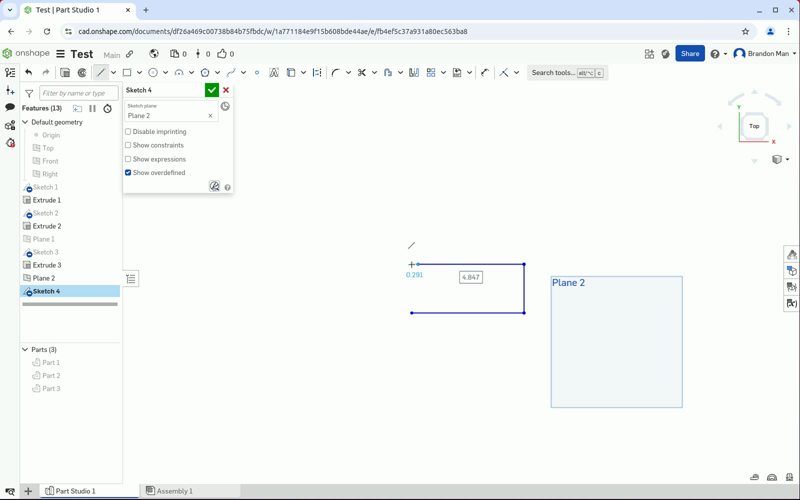
scroll(6)
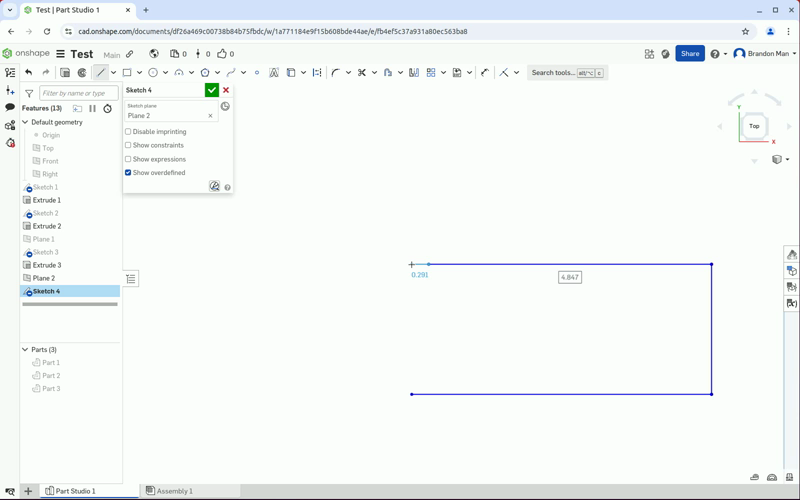
click(411, 264)
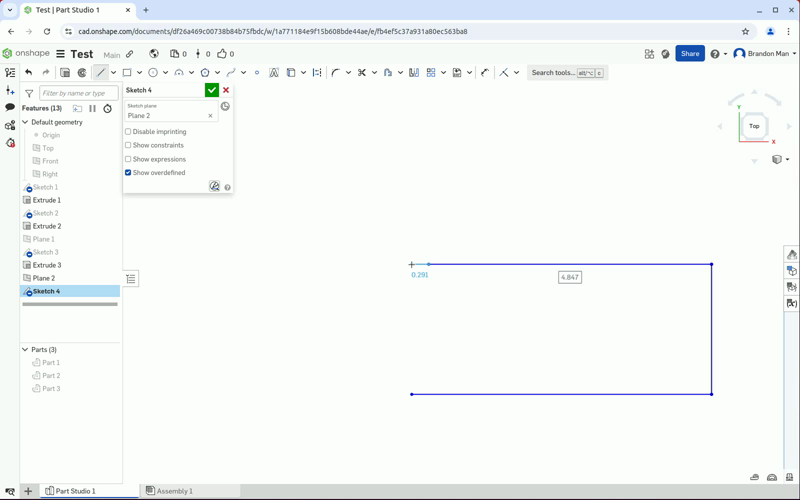
scroll(-6)
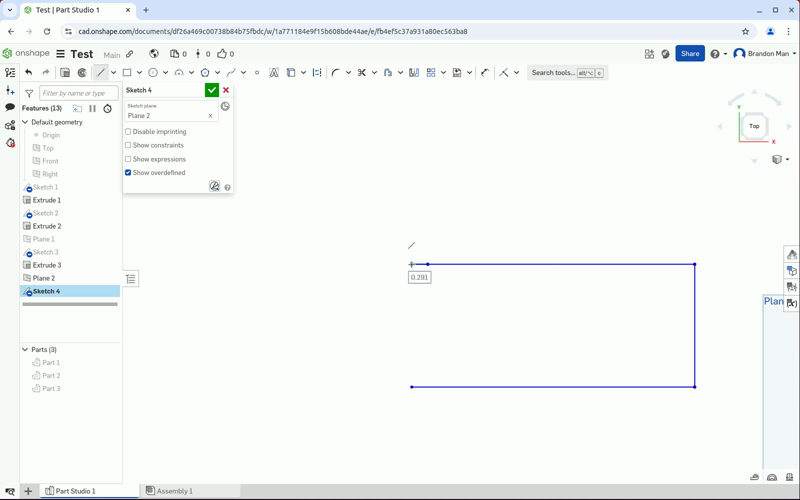
scroll(-6)
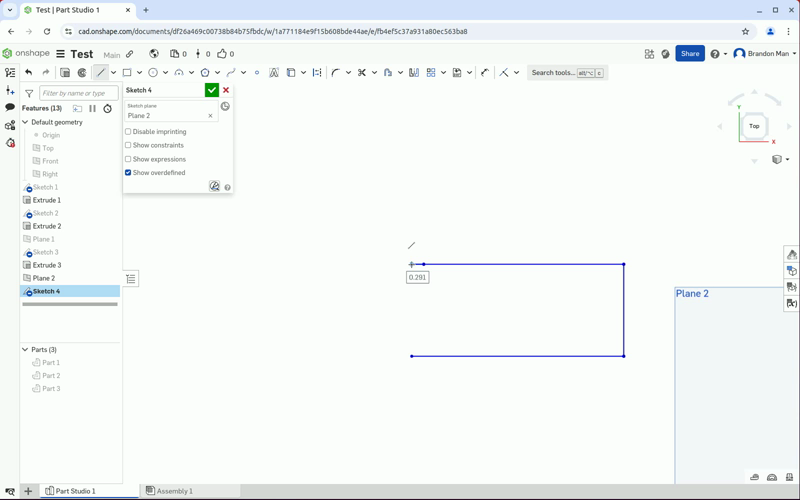
scroll(-6)
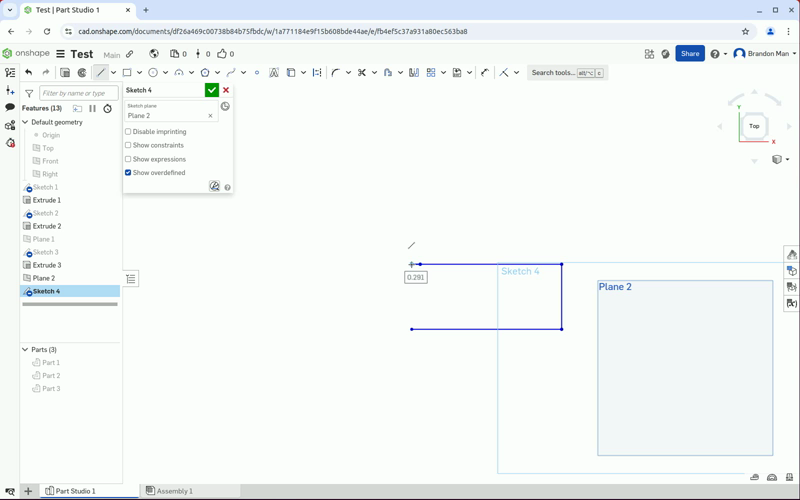
scroll(-6)
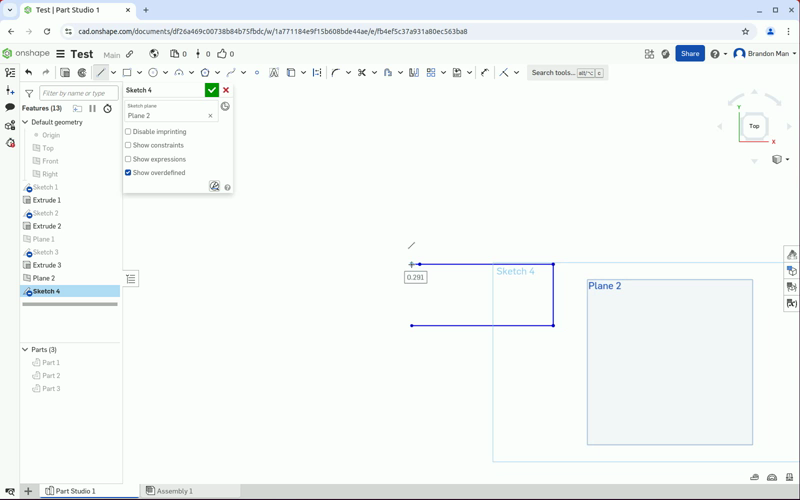
scroll(-6)
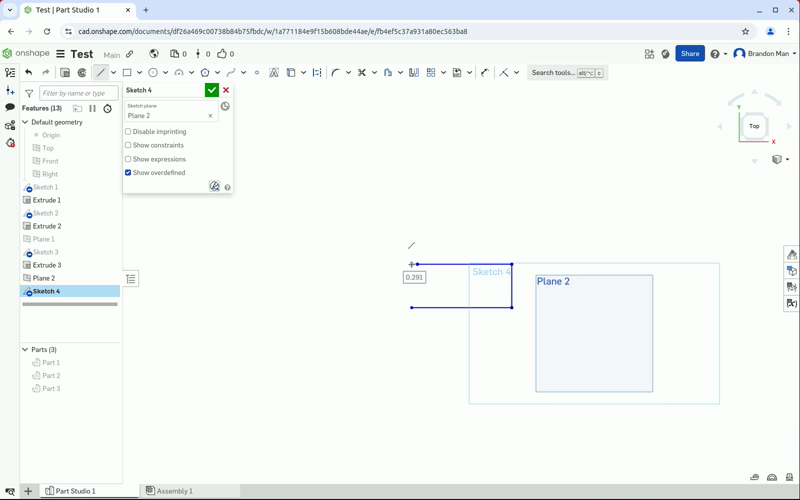
scroll(-6)
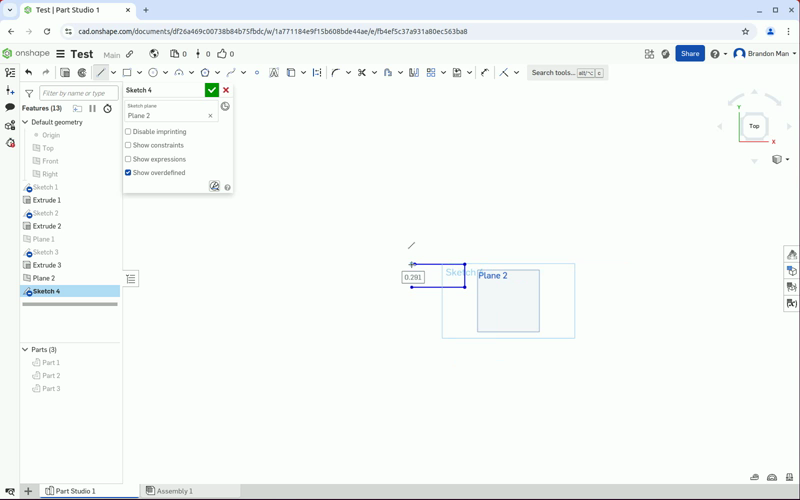
scroll(-6)
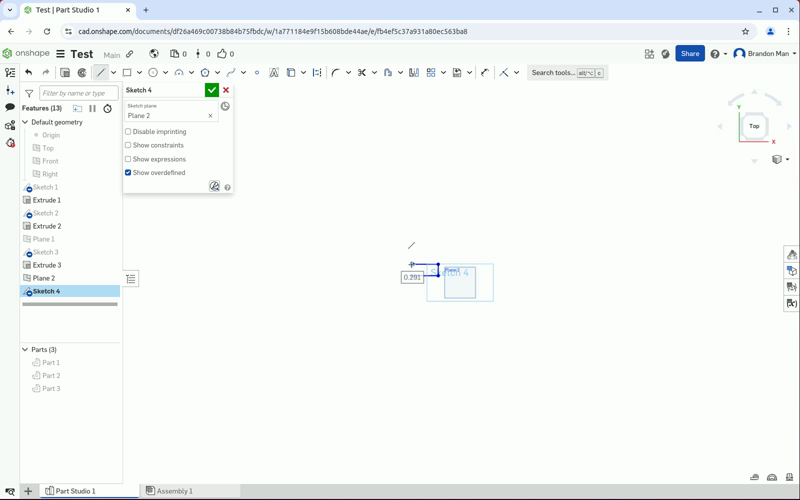
key_up(shift)
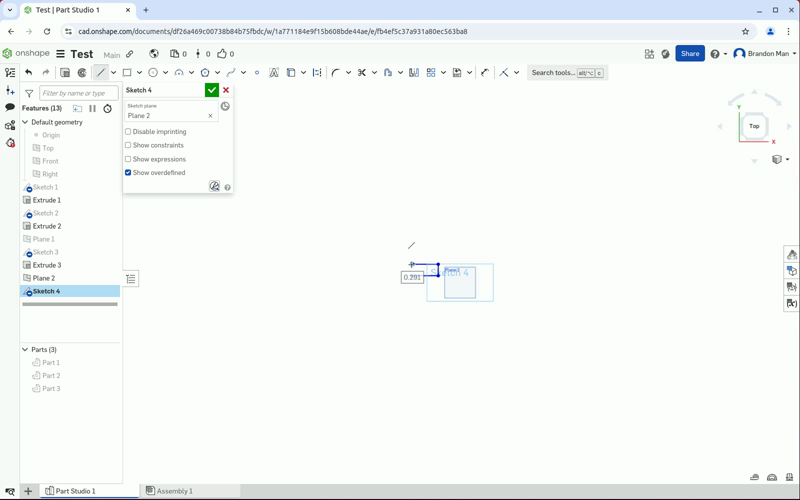
mouse_move(441, 264)
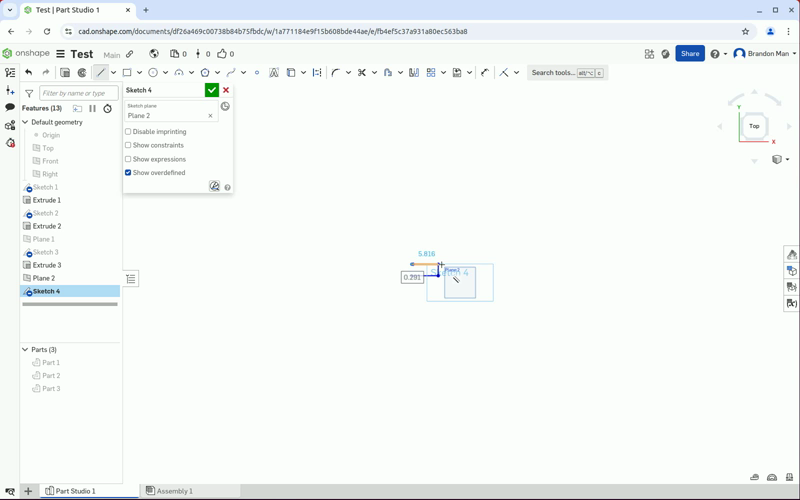
key_down(shift)
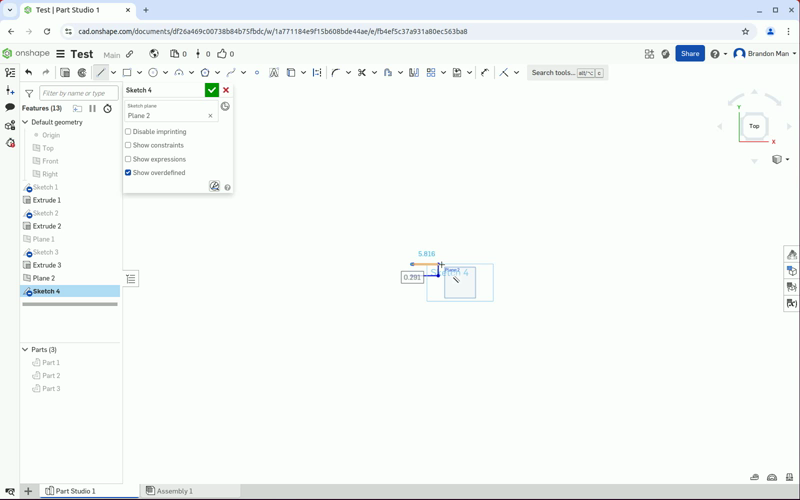
mouse_move(411, 275)
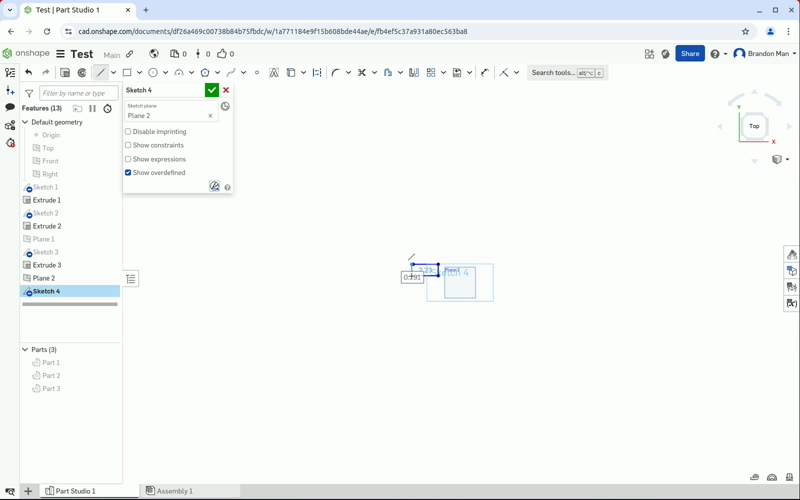
key_up(shift)
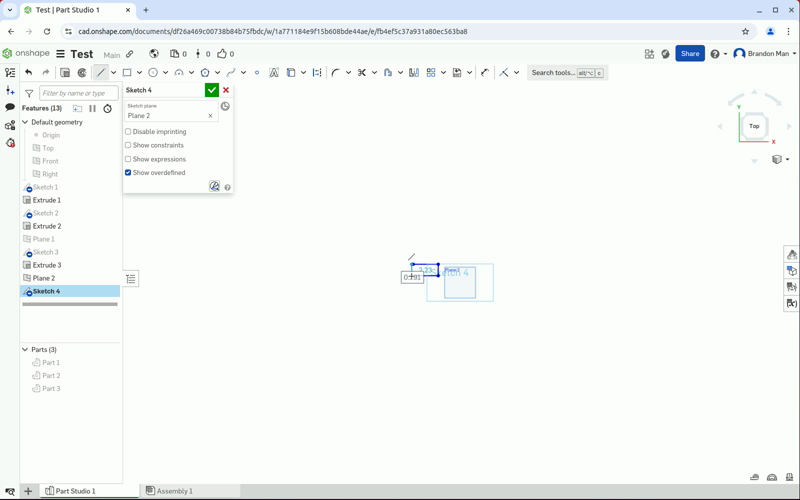
click(411, 275)
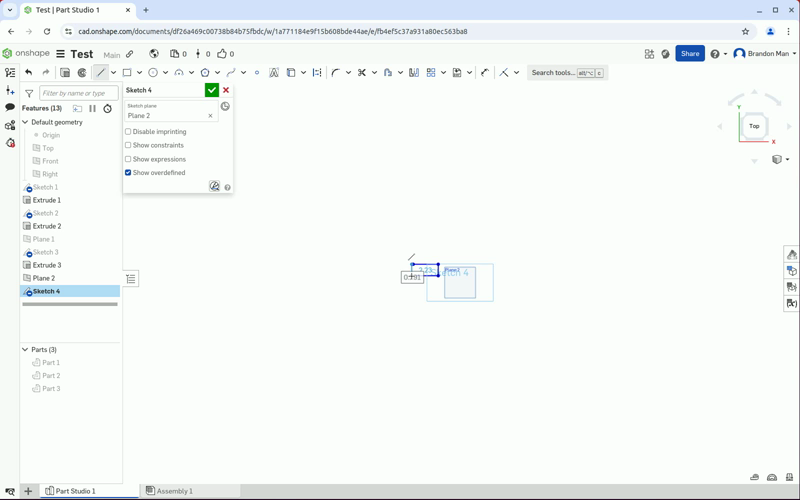
key(esc)
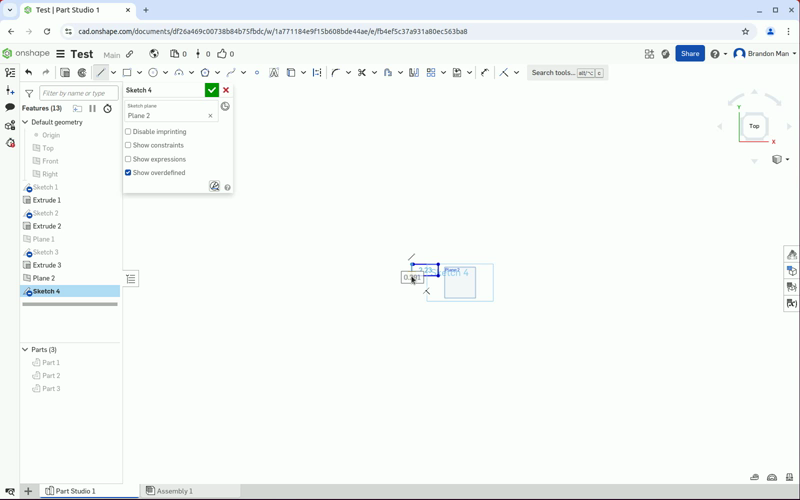
mouse_move(415, 264)
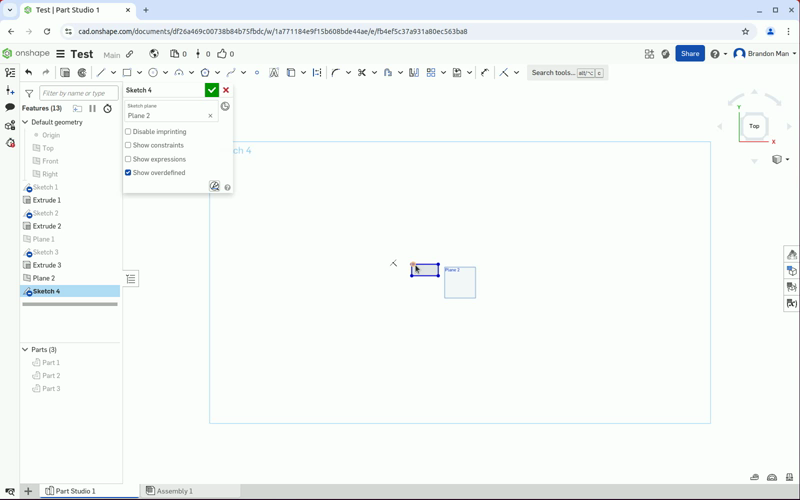
scroll(6)
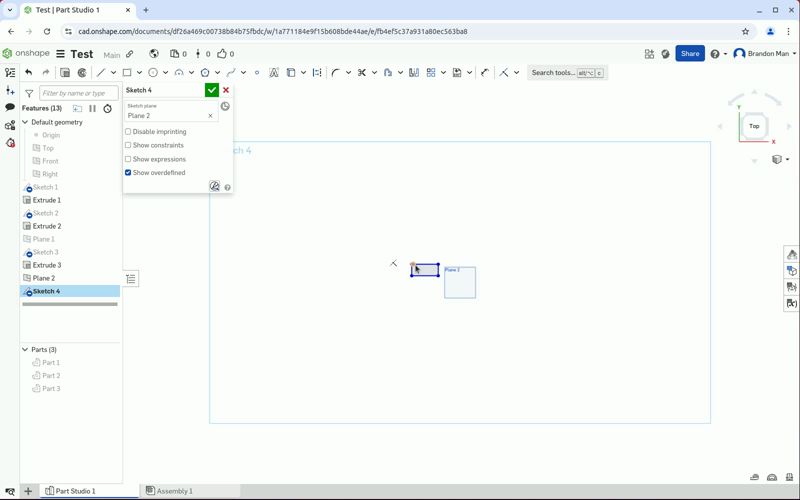
scroll(6)
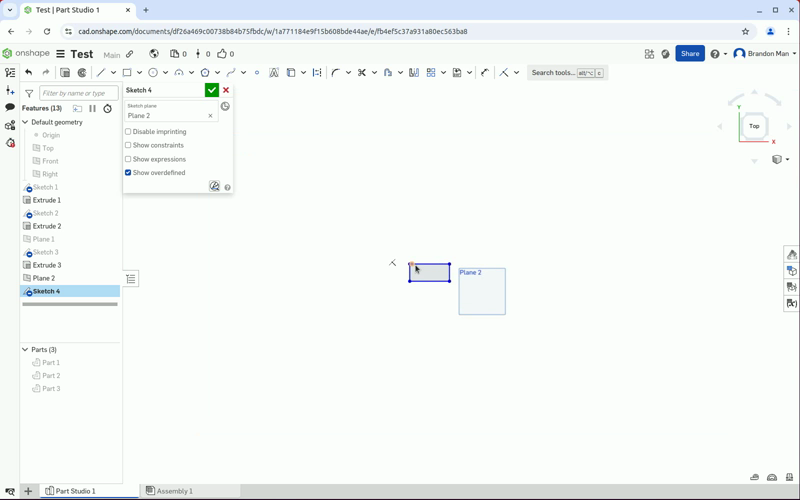
scroll(6)
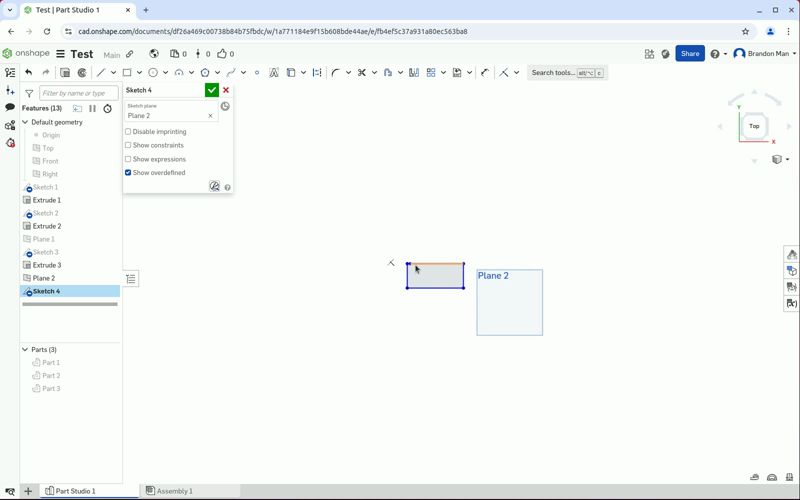
scroll(6)
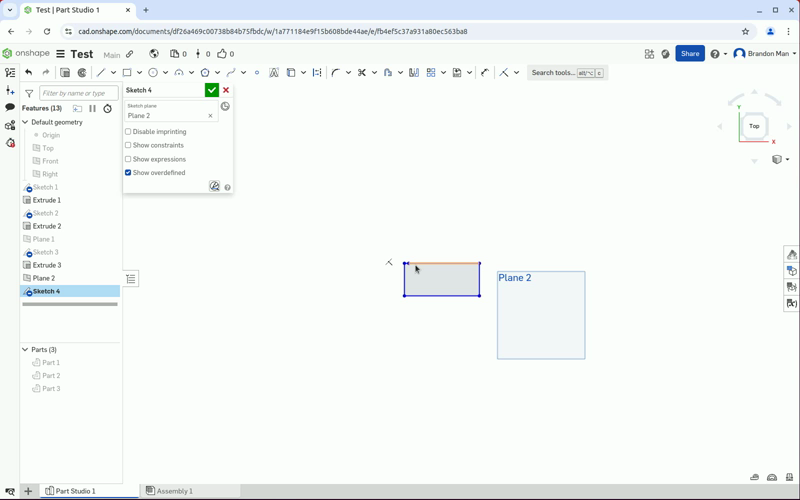
scroll(6)
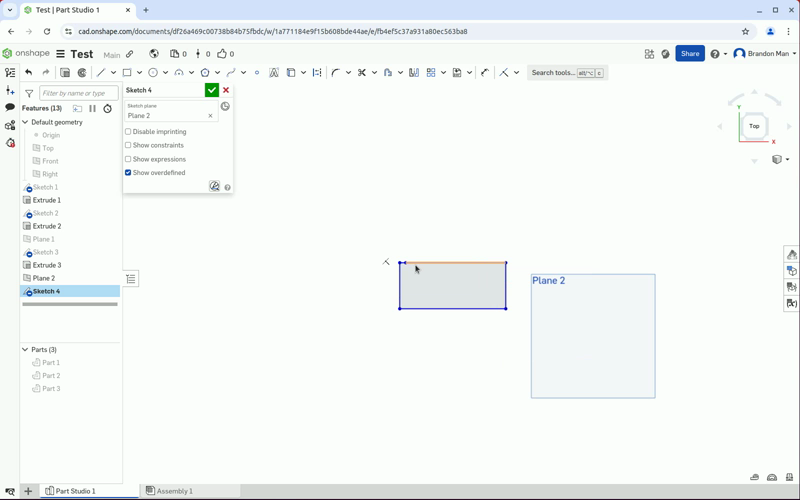
scroll(6)
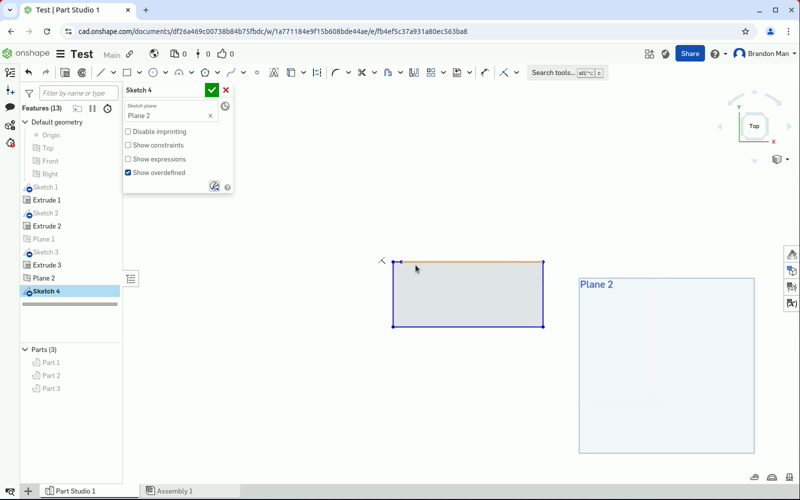
scroll(6)
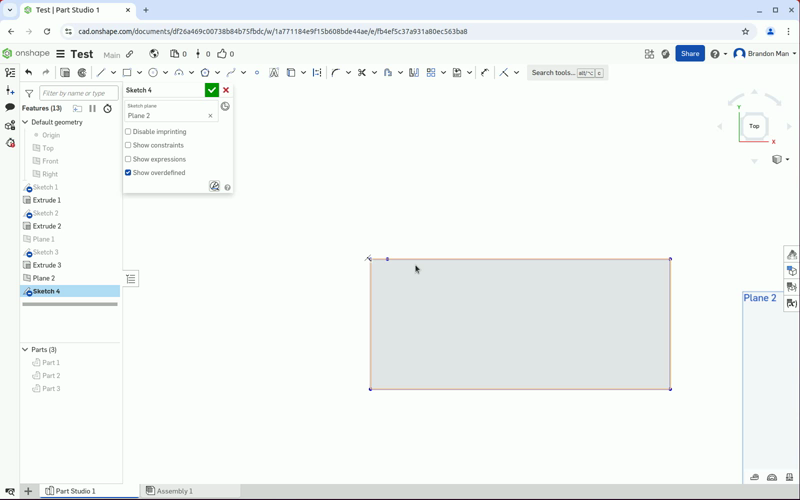
click(415, 264)
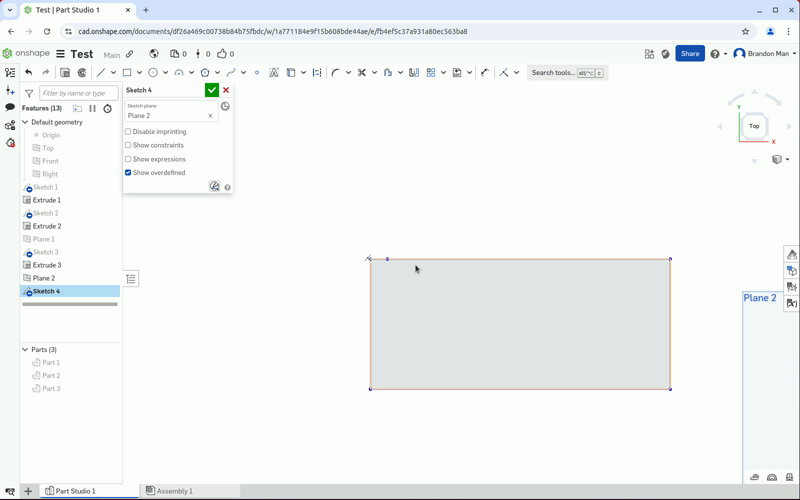
scroll(-6)
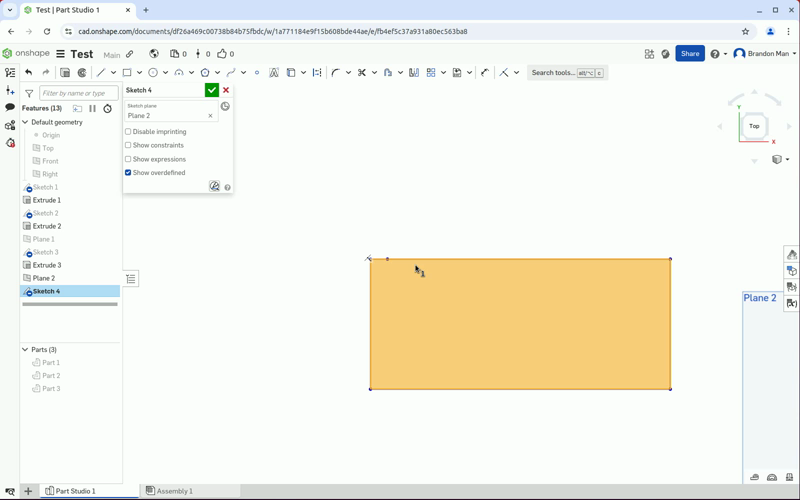
scroll(-6)
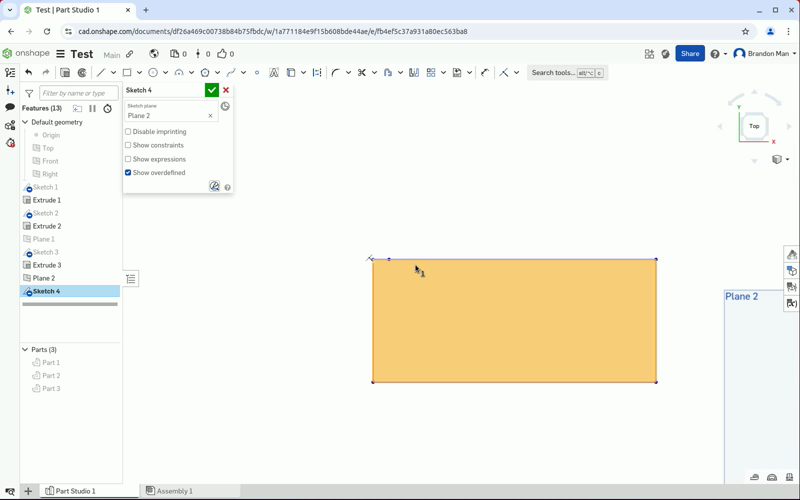
scroll(-6)
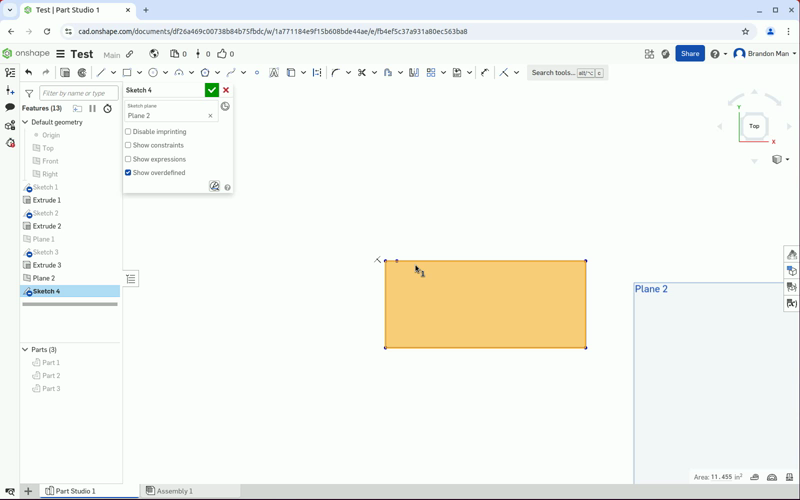
scroll(-6)
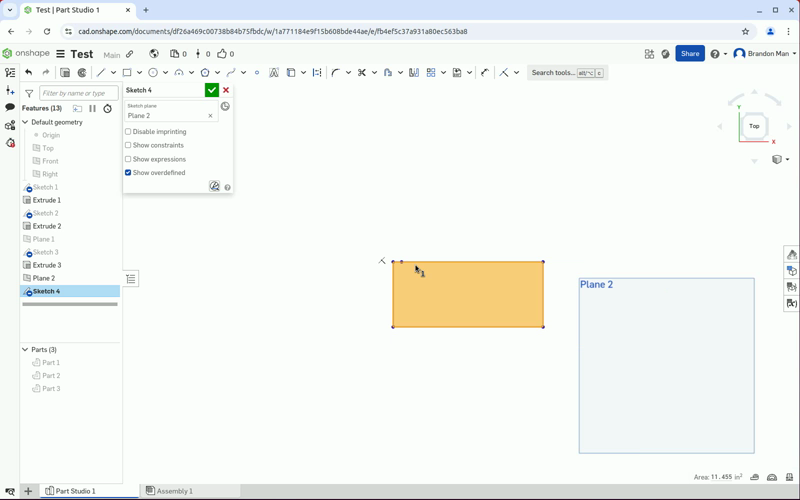
scroll(-6)
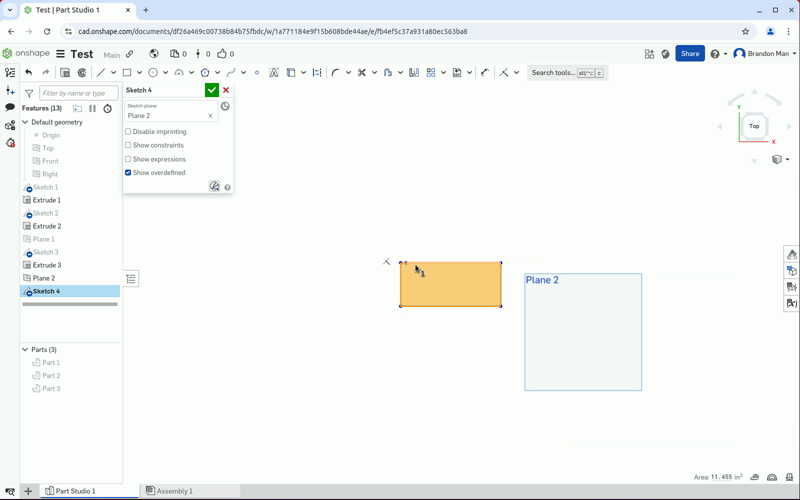
scroll(-6)
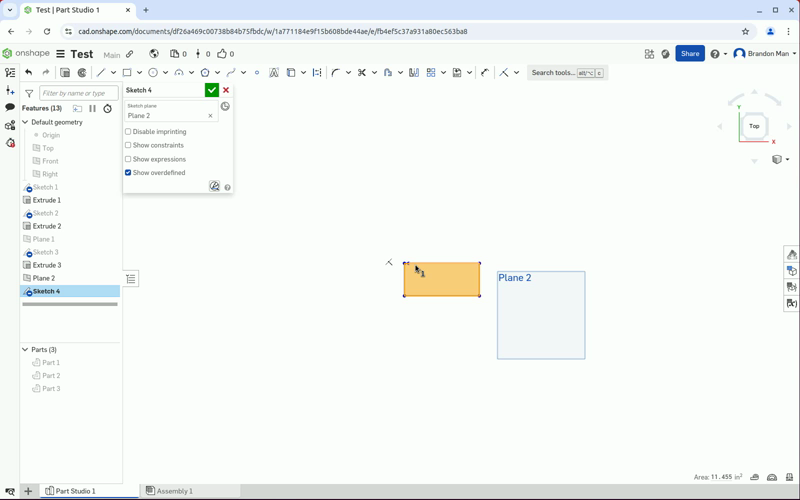
scroll(-6)
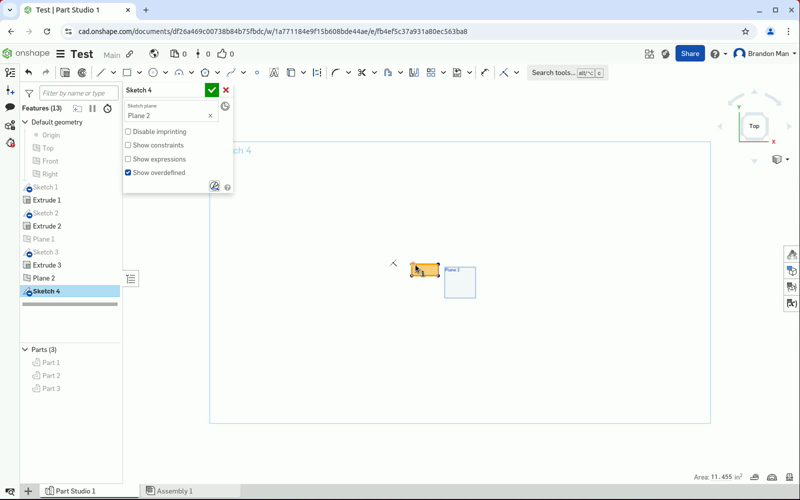
mouse_move(73, 352)
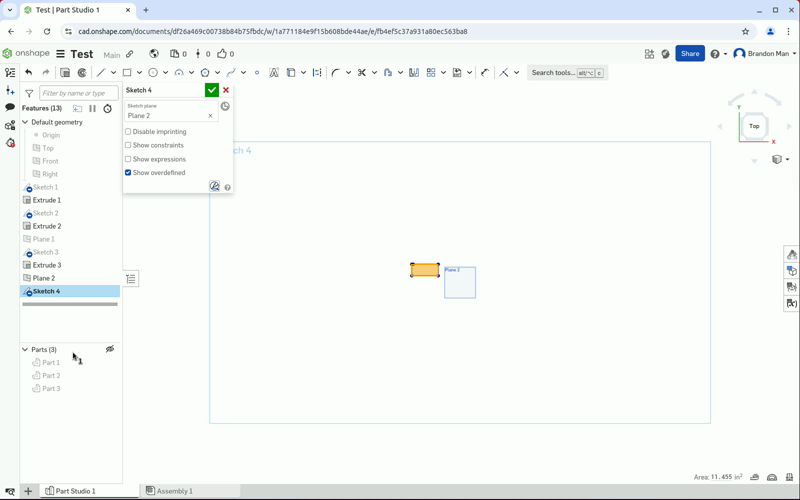
key(shift+y)
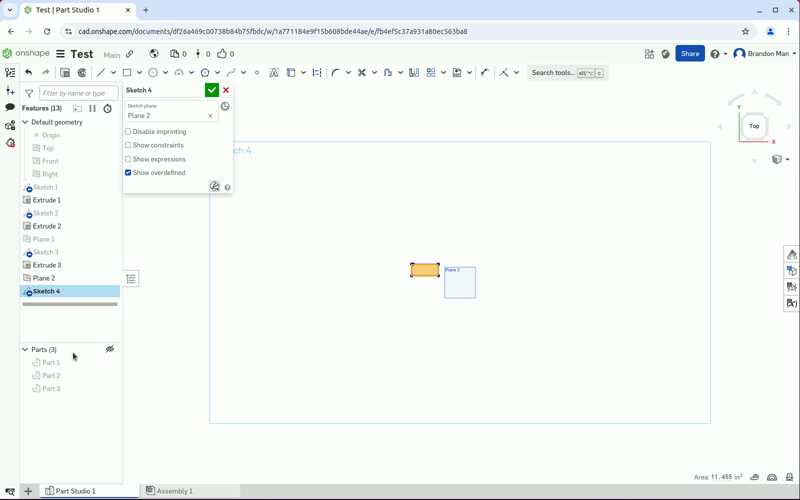
key(shift+e)
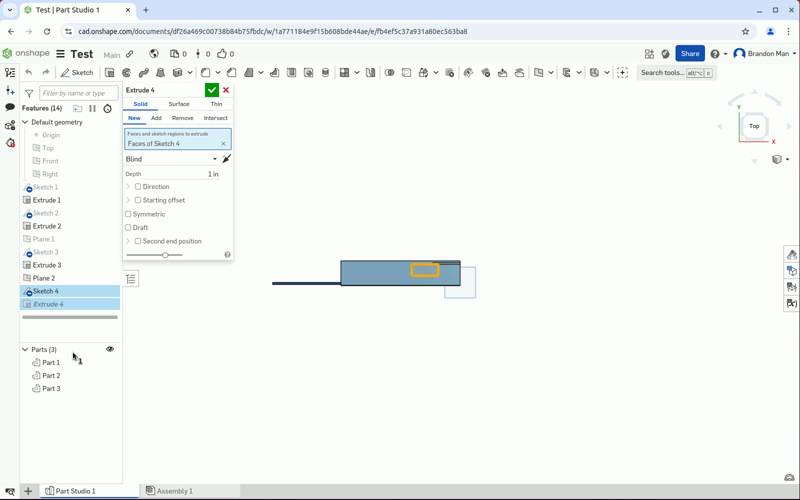
mouse_move(143, 106)
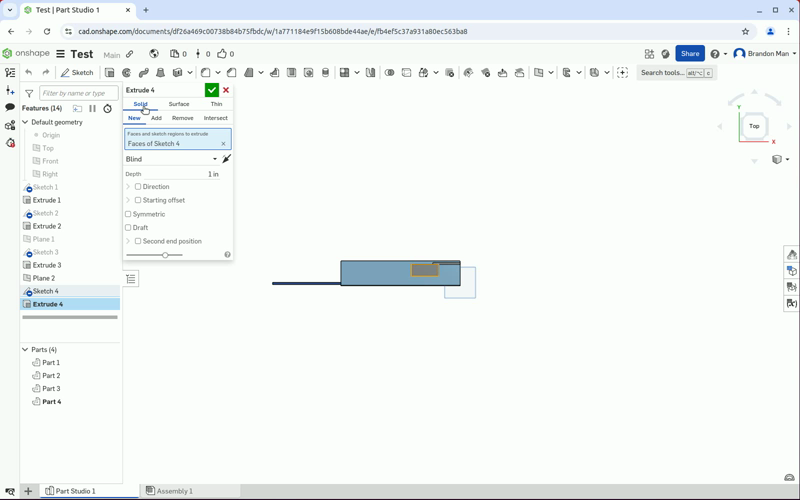
click(143, 106)
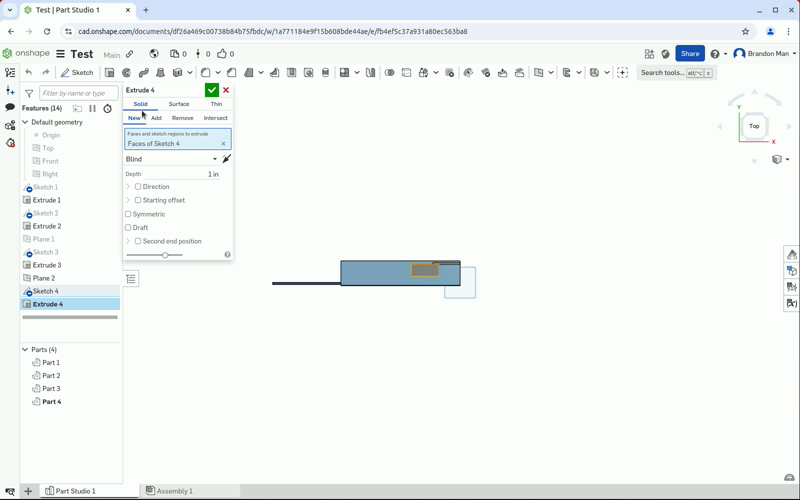
mouse_move(137, 120)
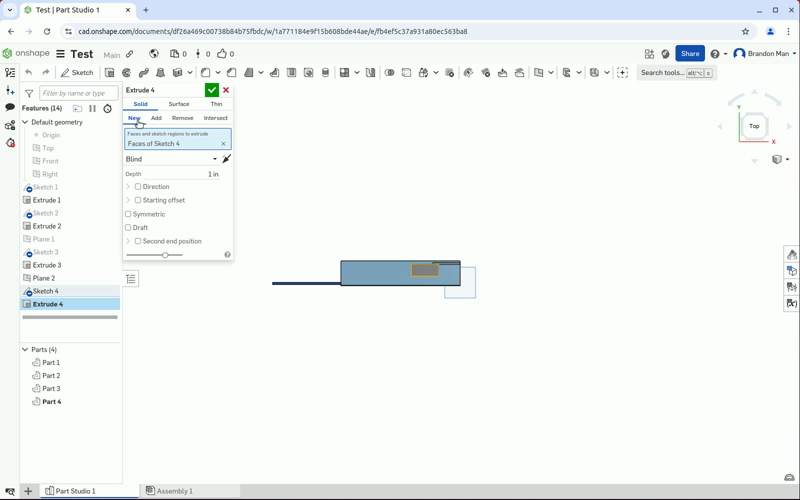
click(137, 120)
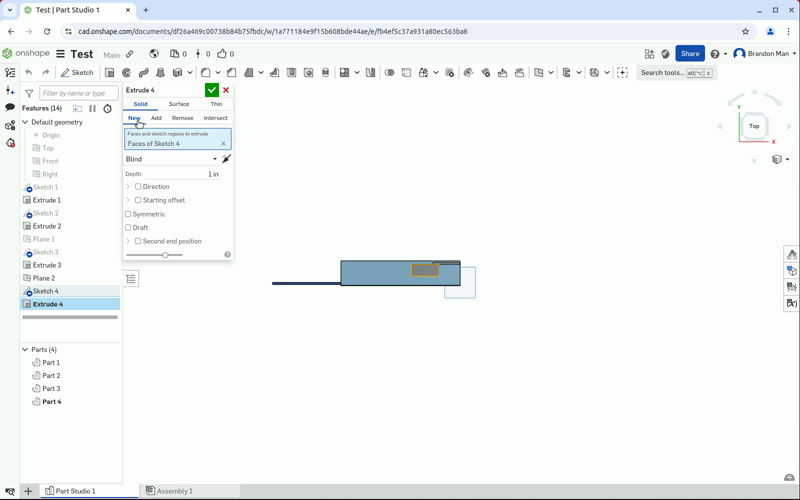
key(tab, 4)
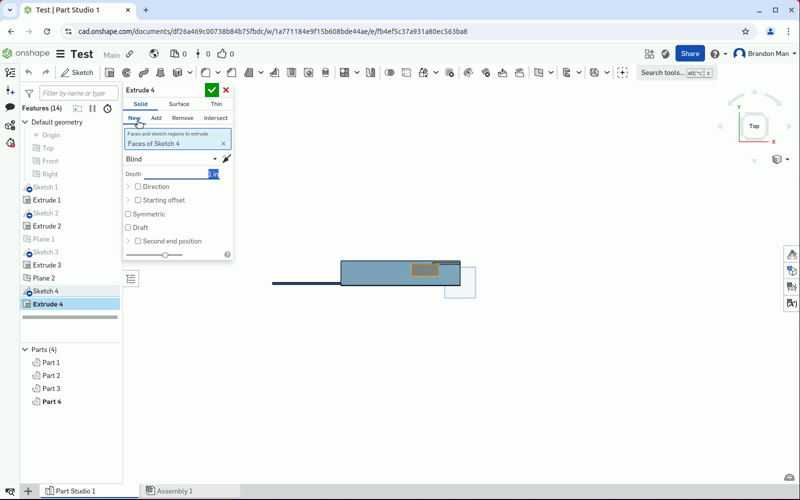
text(0.963)
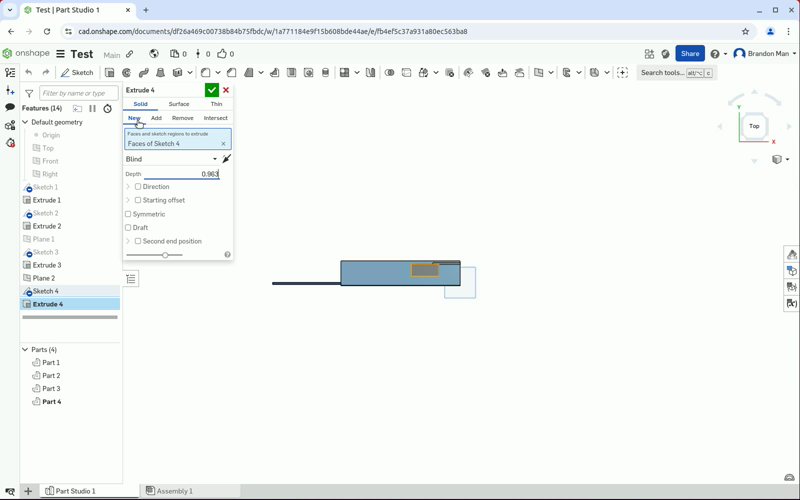
key(enter)
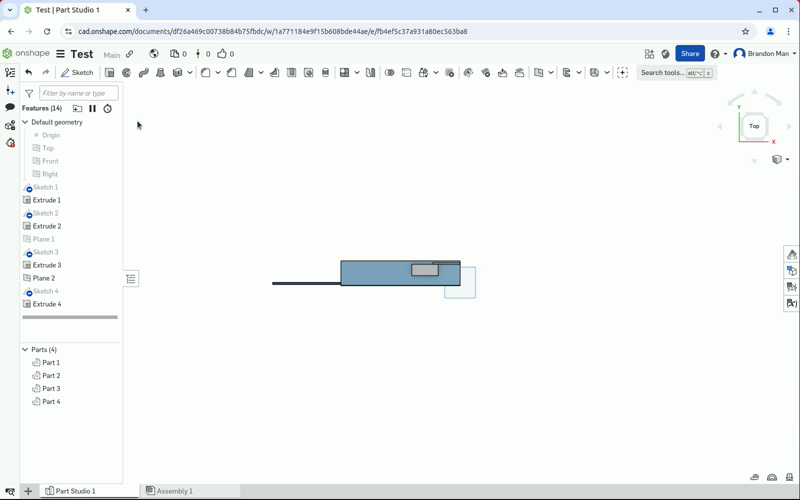
key(shift+h)
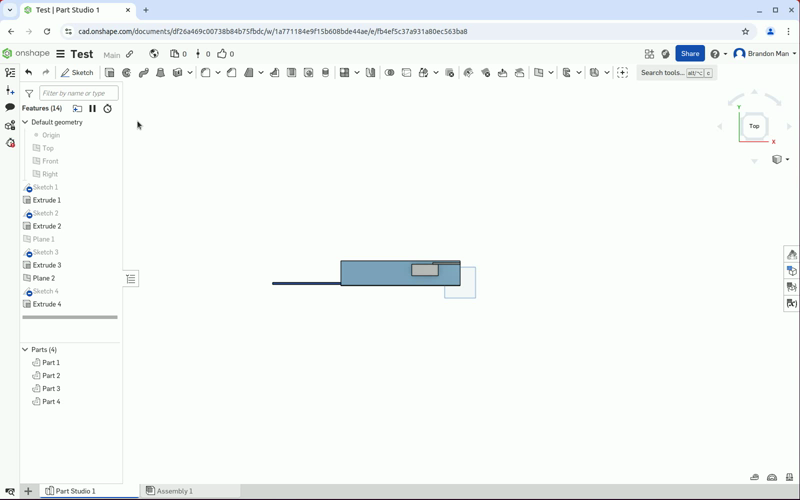
key(shift+h)
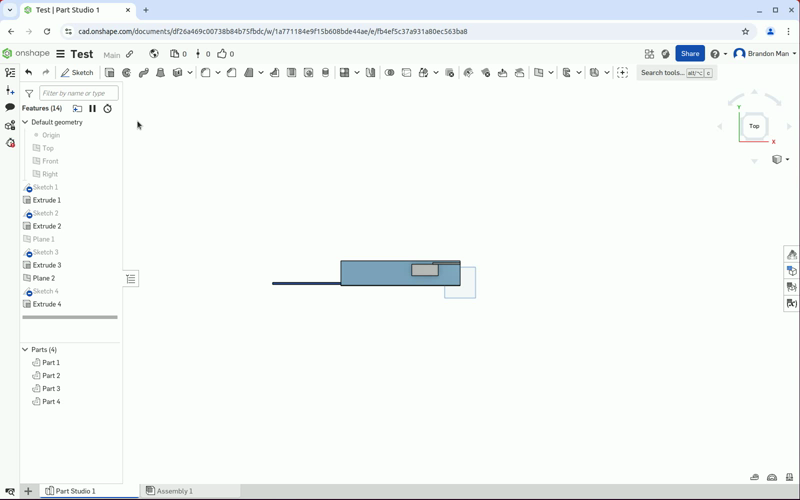
mouse_move(73, 189)
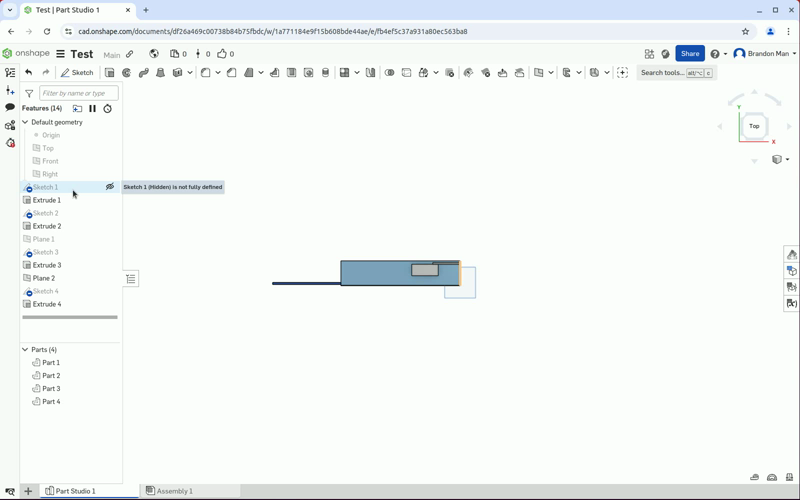
click(73, 189)
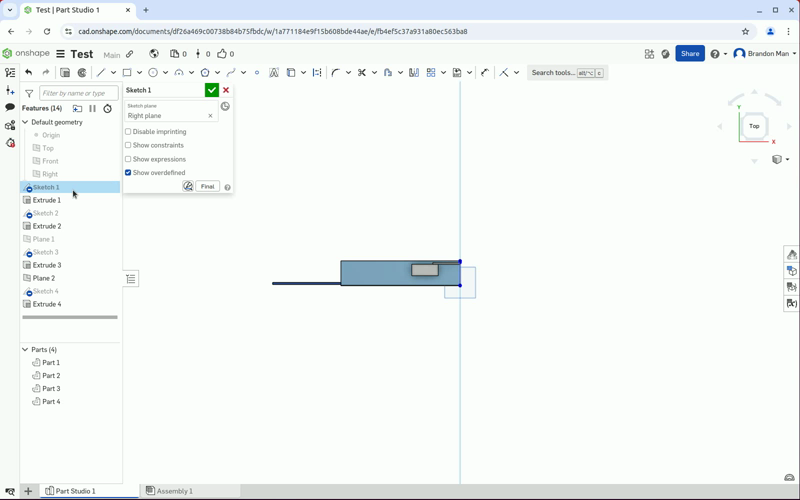
mouse_move(229, 92)
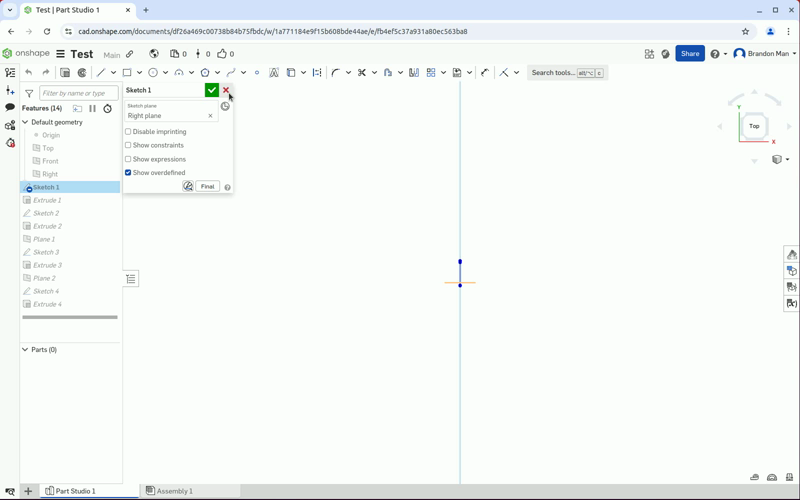
click(229, 92)
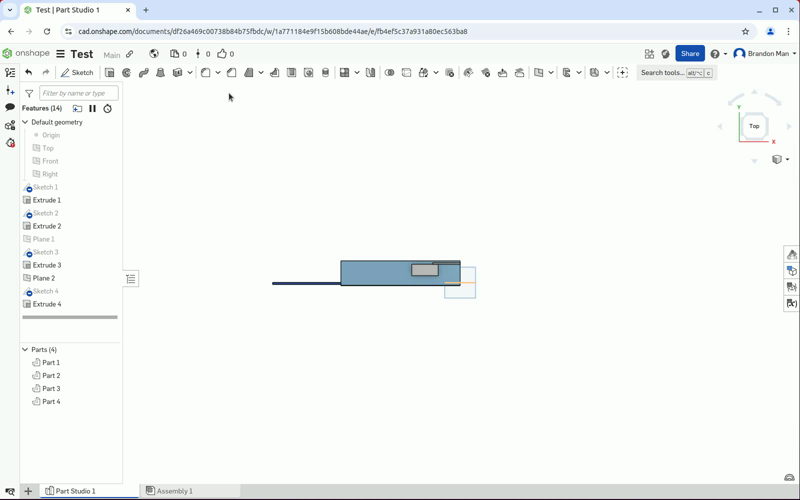
mouse_move(541, 75)
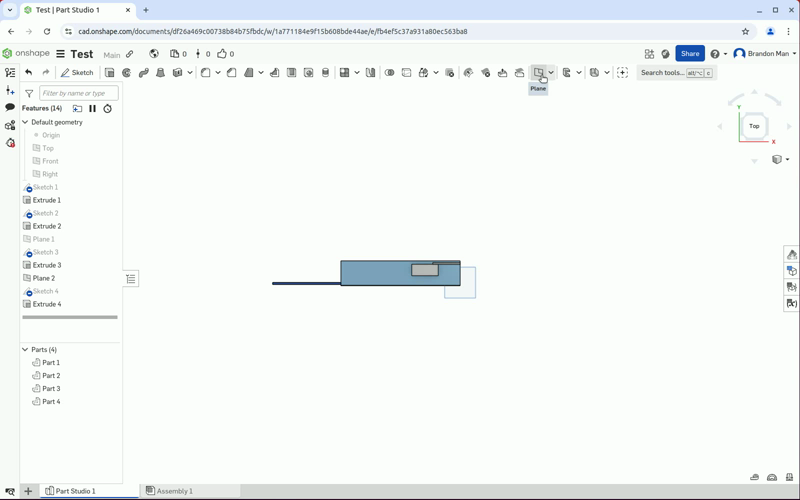
click(541, 75)
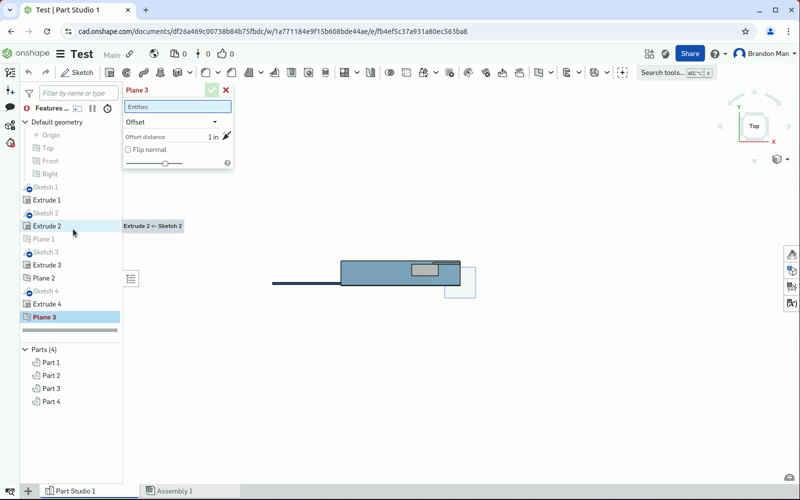
scroll(3)
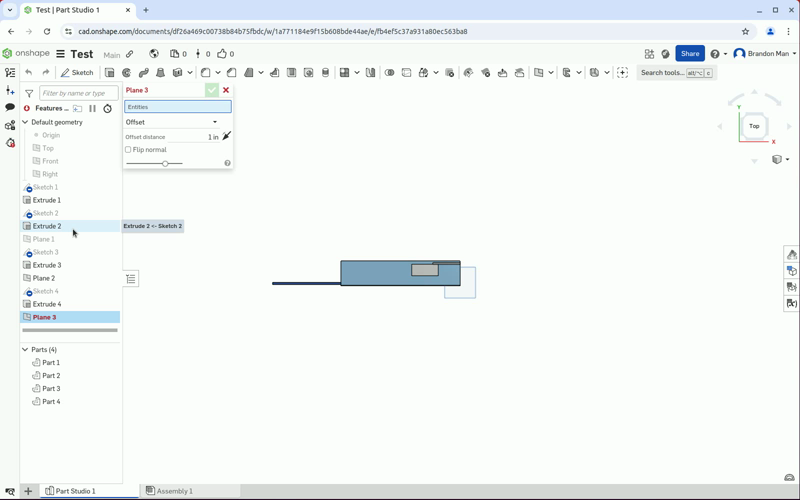
mouse_move(73, 150)
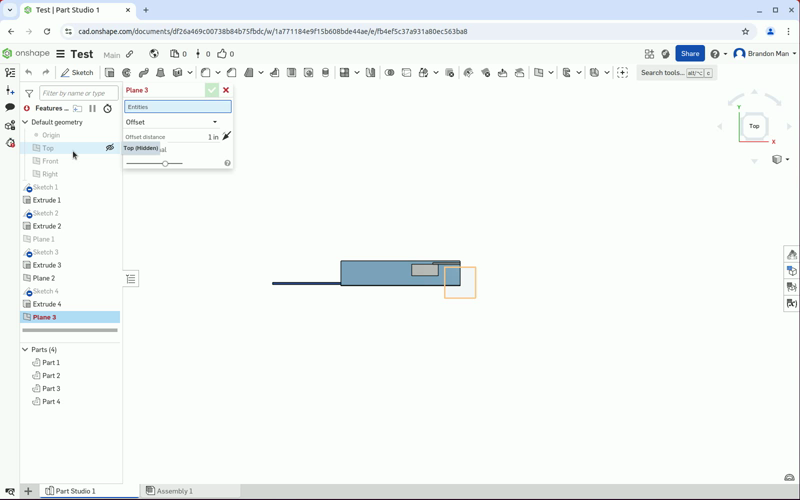
click(73, 150)
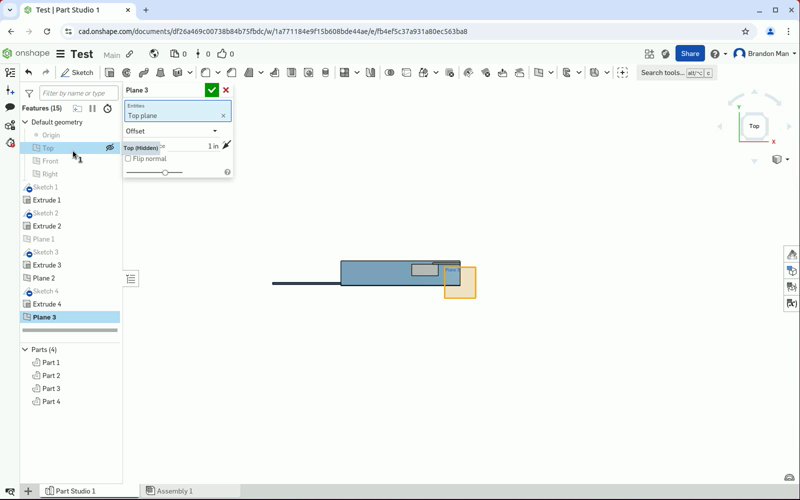
key(tab, 2)
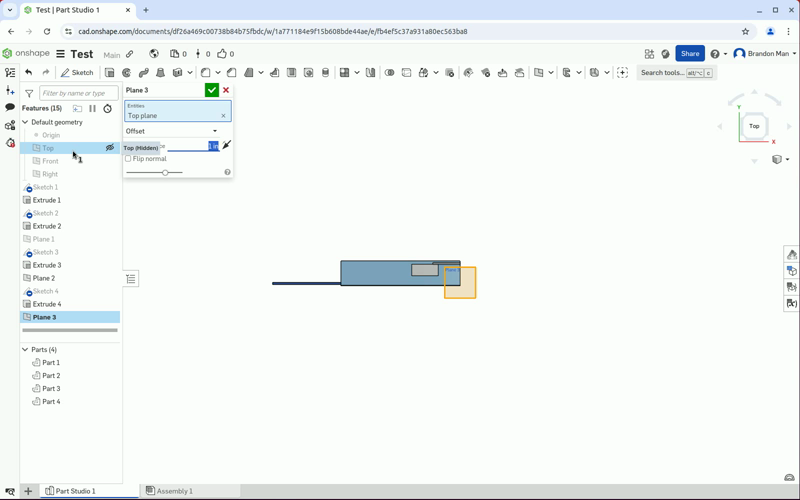
text(0.493)
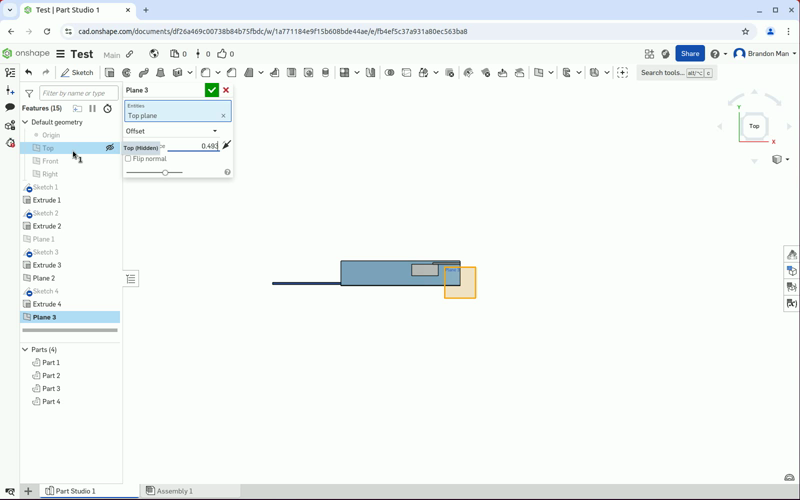
key(enter, 2)
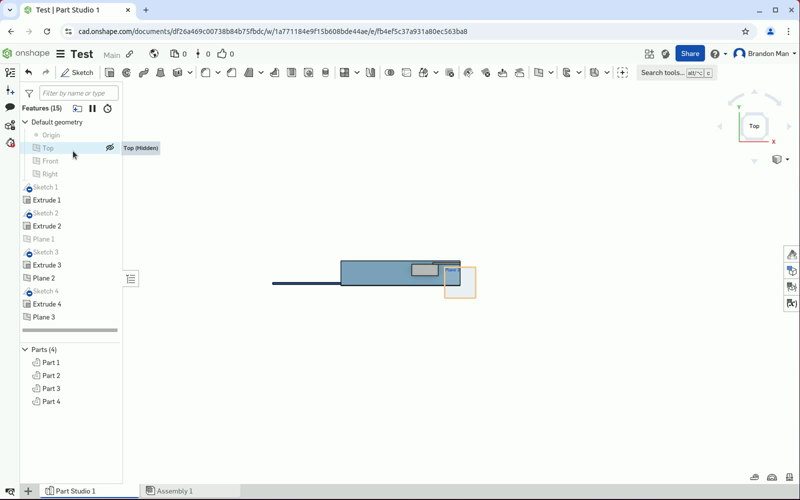
key(shift+s)
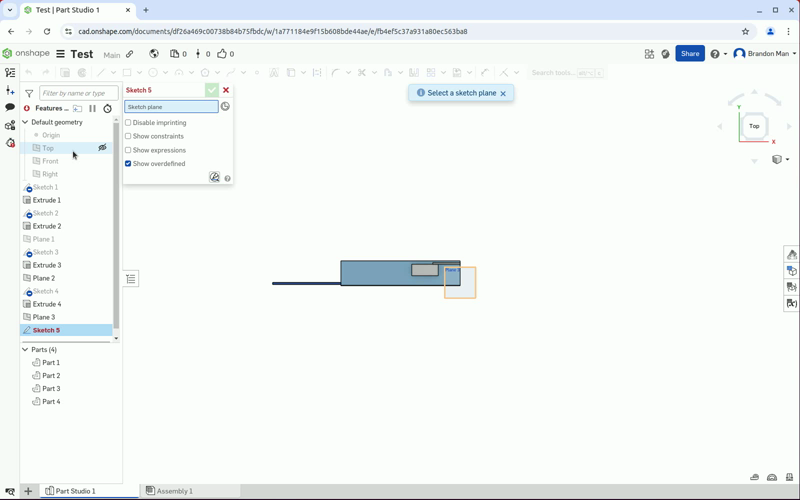
mouse_move(69, 319)
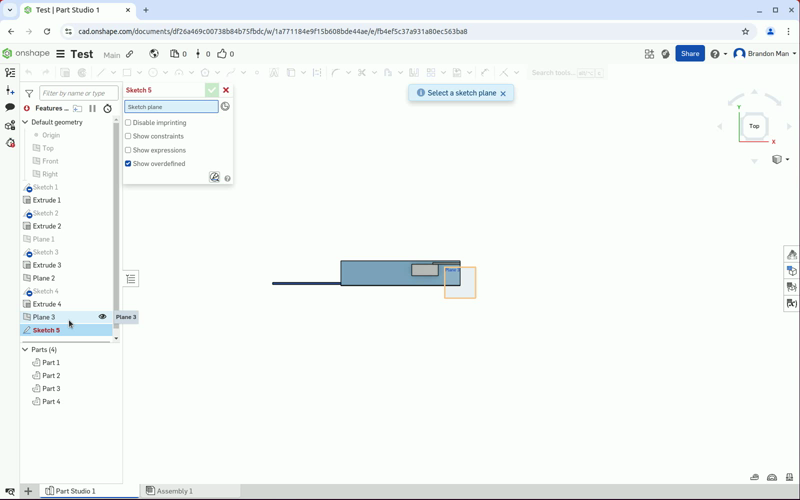
click(69, 319)
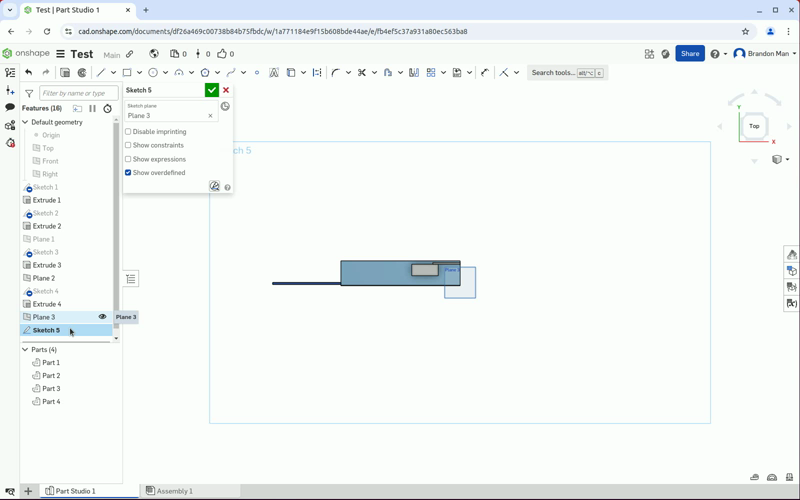
mouse_move(73, 352)
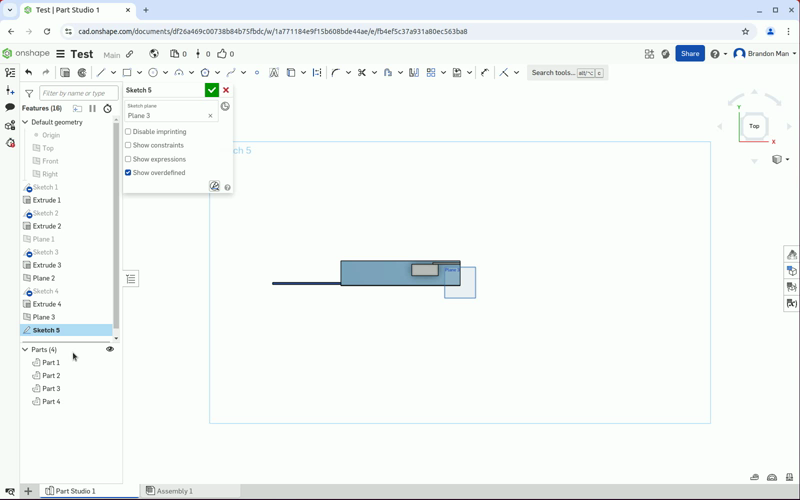
key(y)
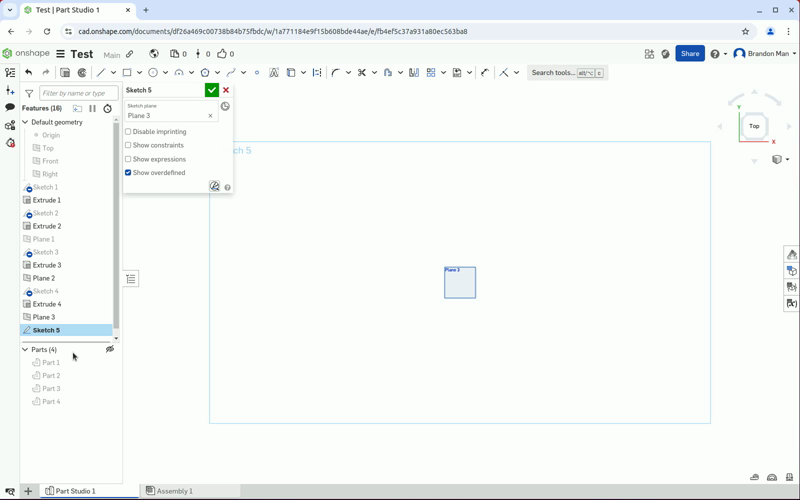
key(l)
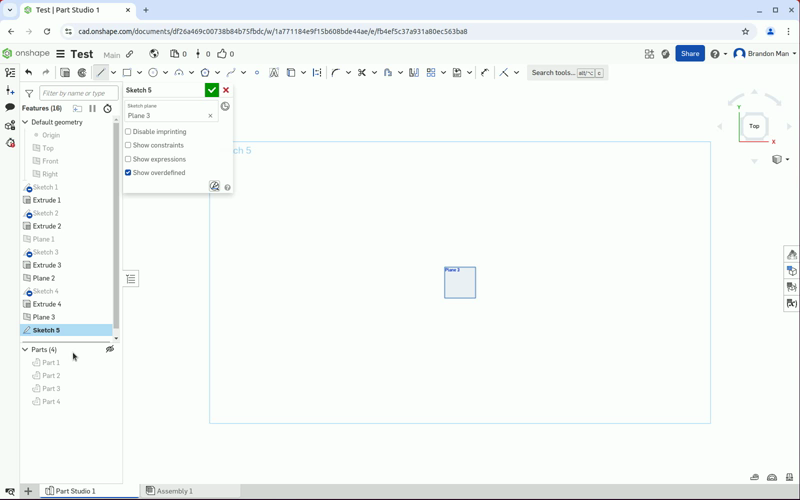
key_down(shift)
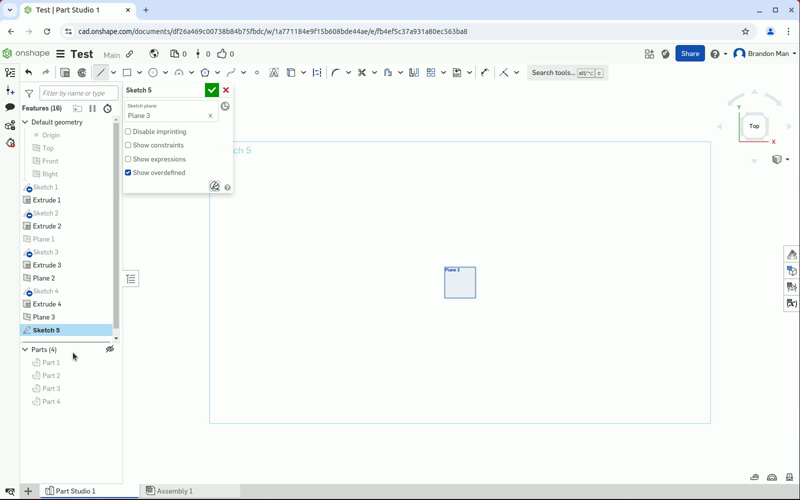
mouse_move(411, 266)
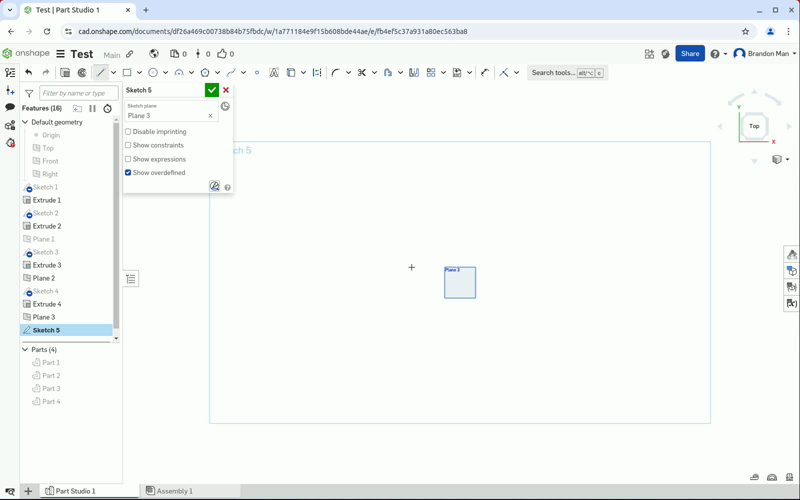
click(411, 266)
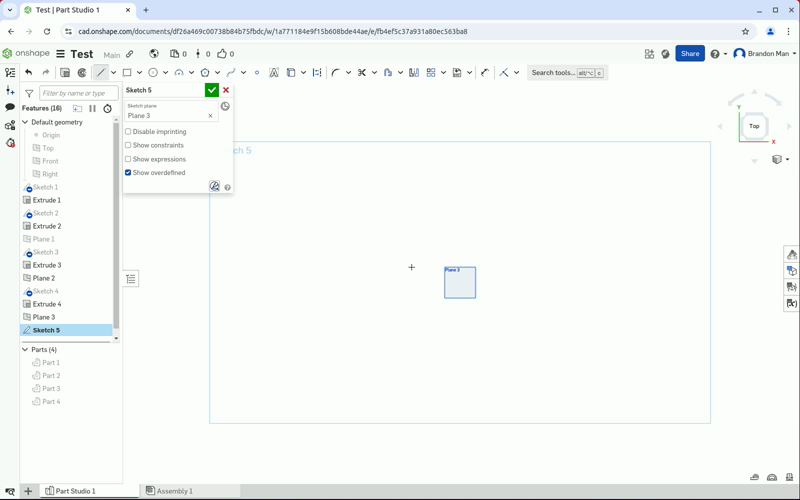
key_up(shift)
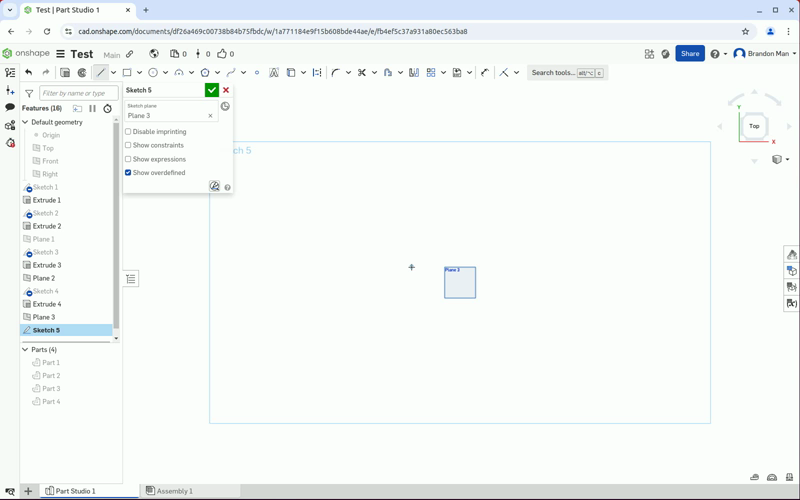
key_down(shift)
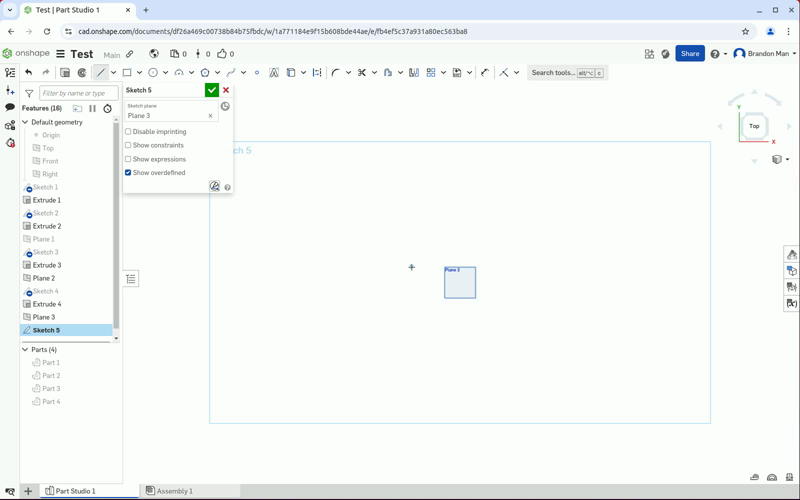
mouse_move(441, 266)
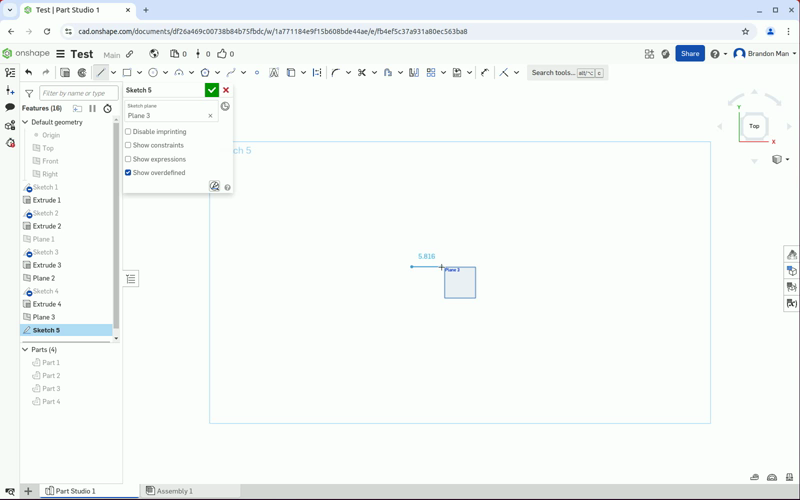
mouse_move(438, 266)
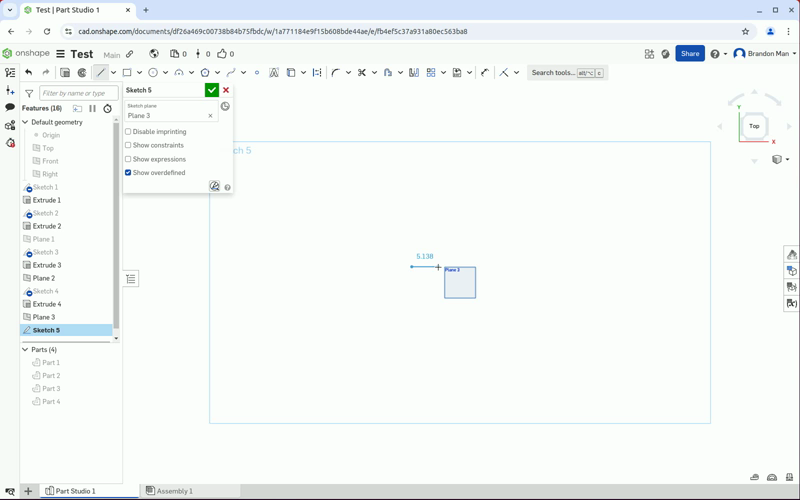
click(438, 266)
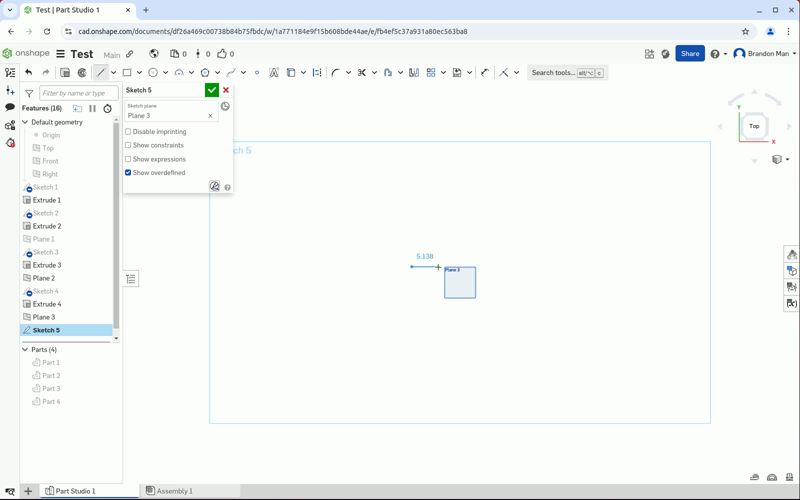
key_up(shift)
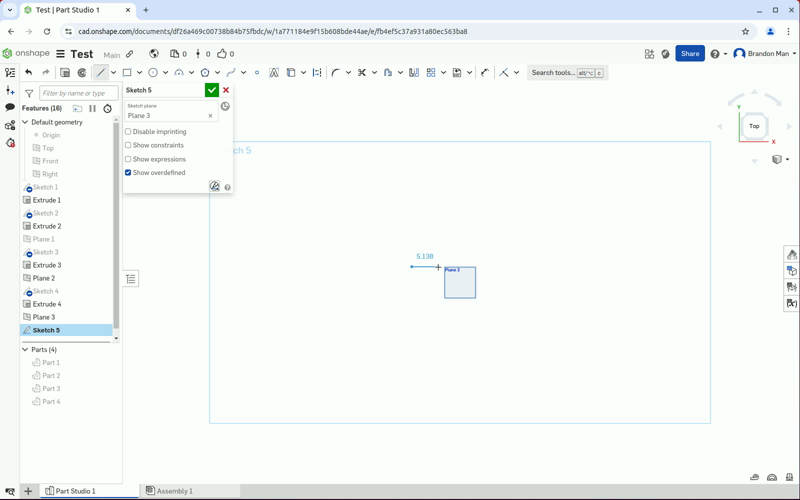
key_down(shift)
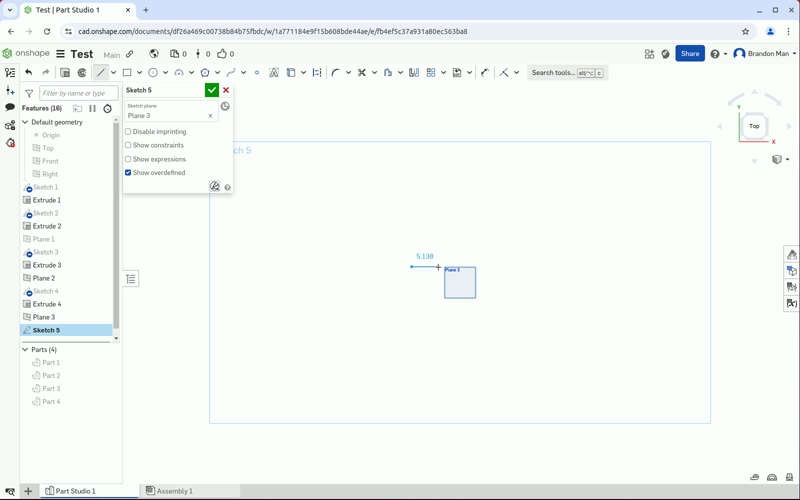
mouse_move(468, 266)
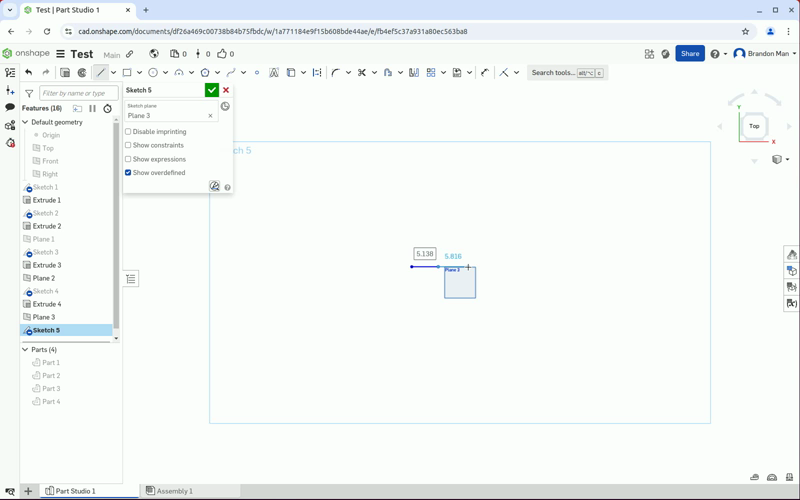
mouse_move(438, 264)
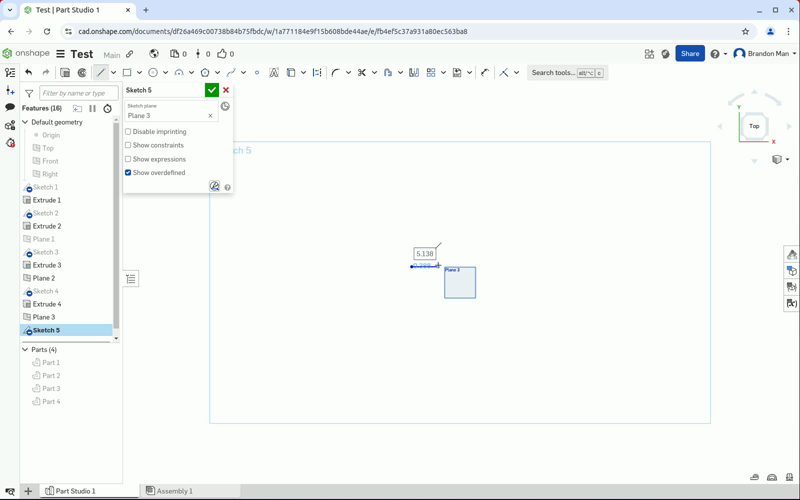
scroll(6)
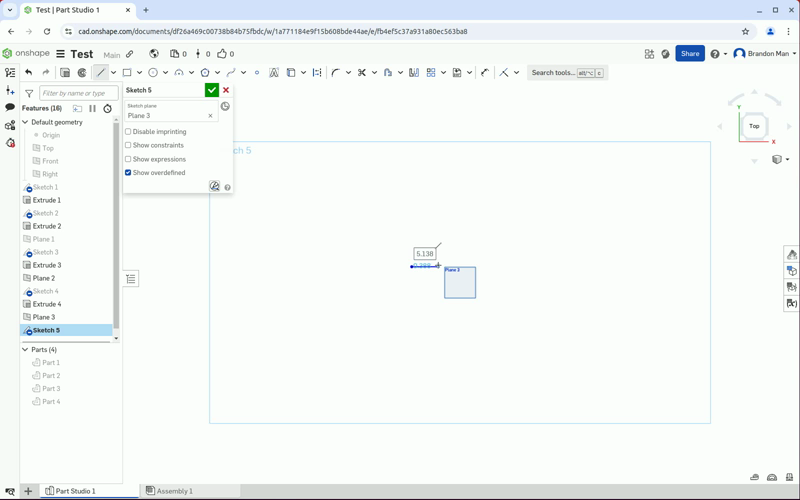
scroll(6)
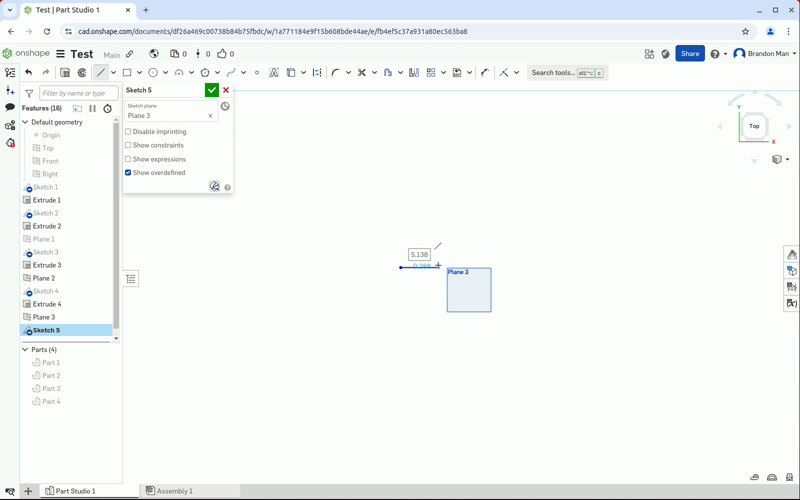
scroll(6)
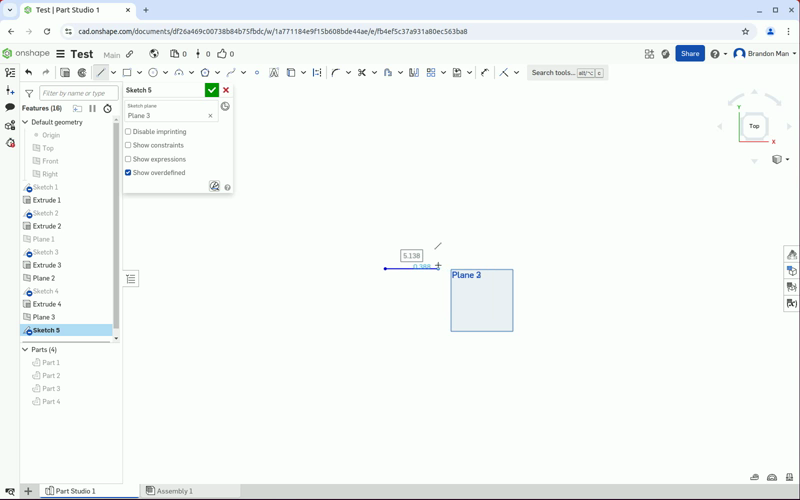
scroll(6)
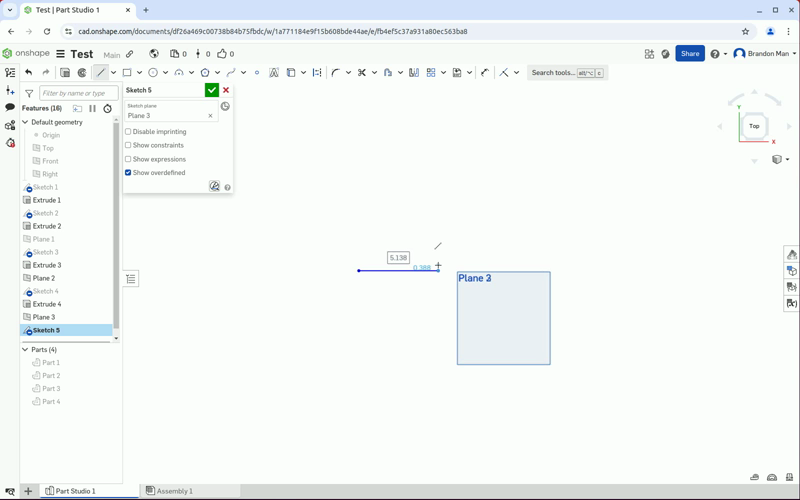
scroll(6)
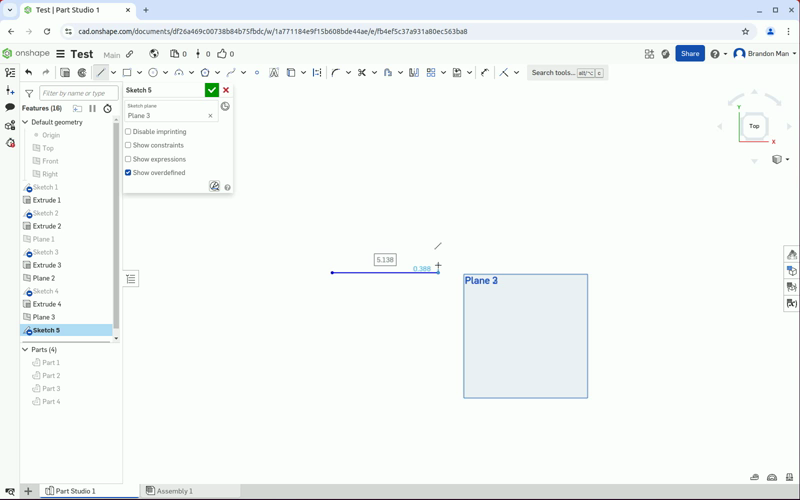
scroll(6)
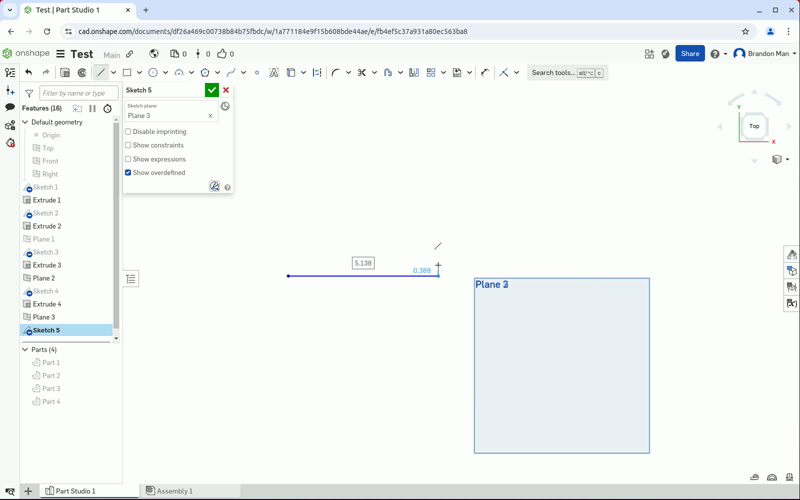
scroll(6)
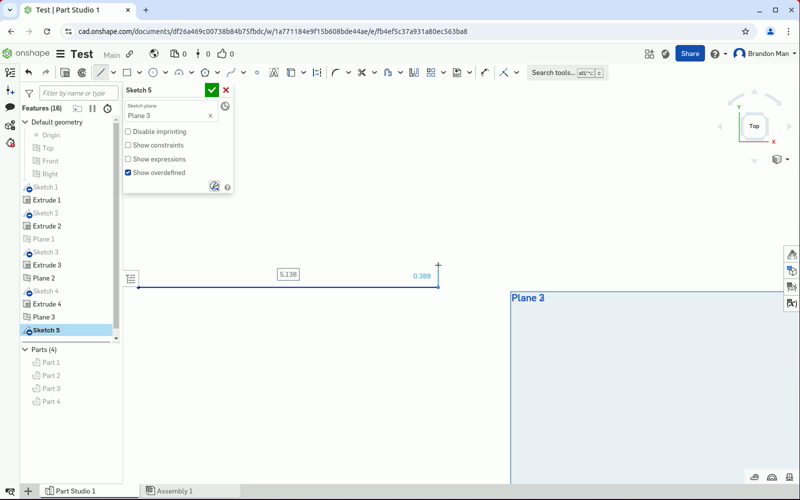
click(438, 264)
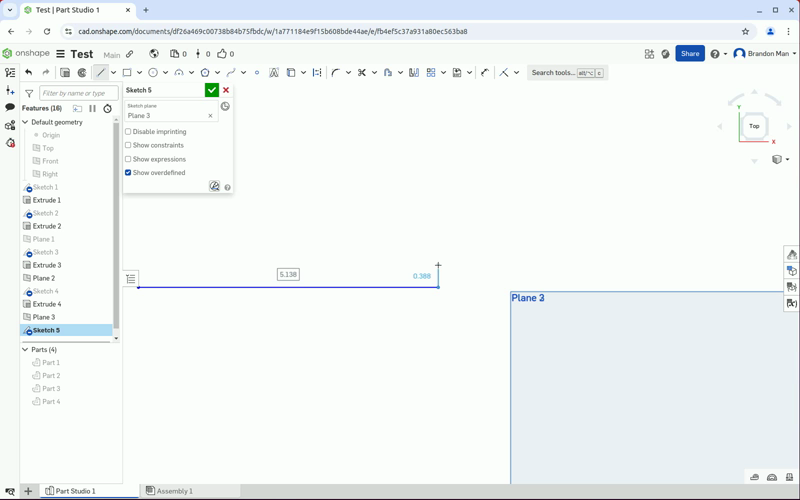
scroll(-6)
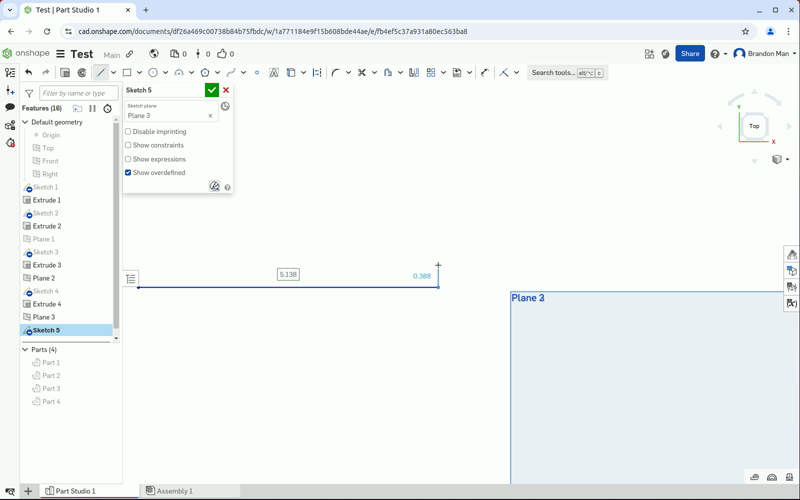
scroll(-6)
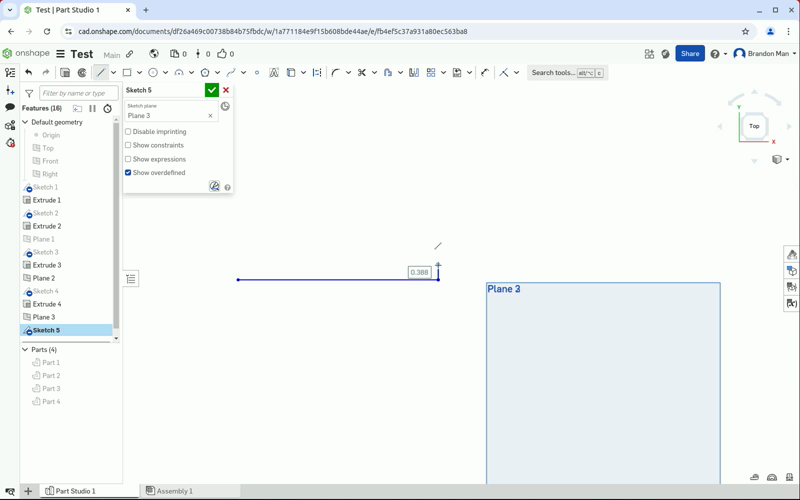
scroll(-6)
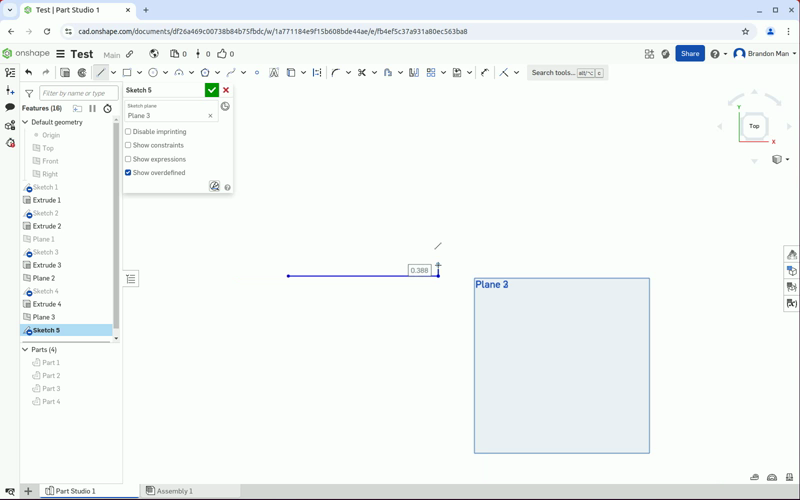
scroll(-6)
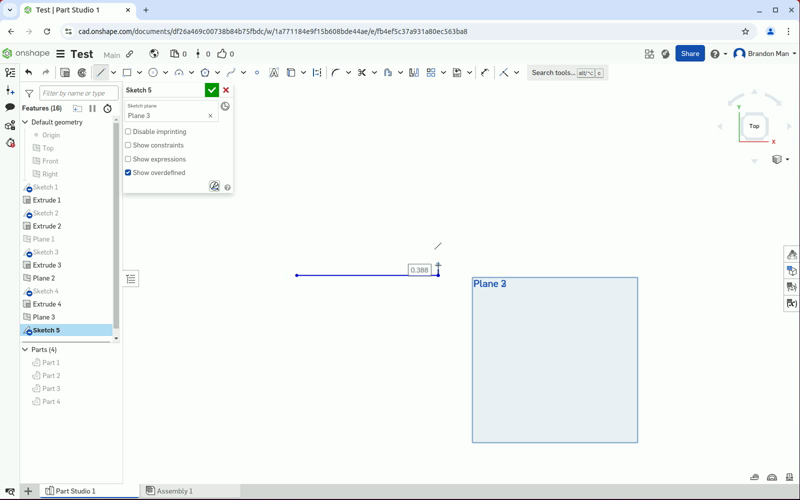
scroll(-6)
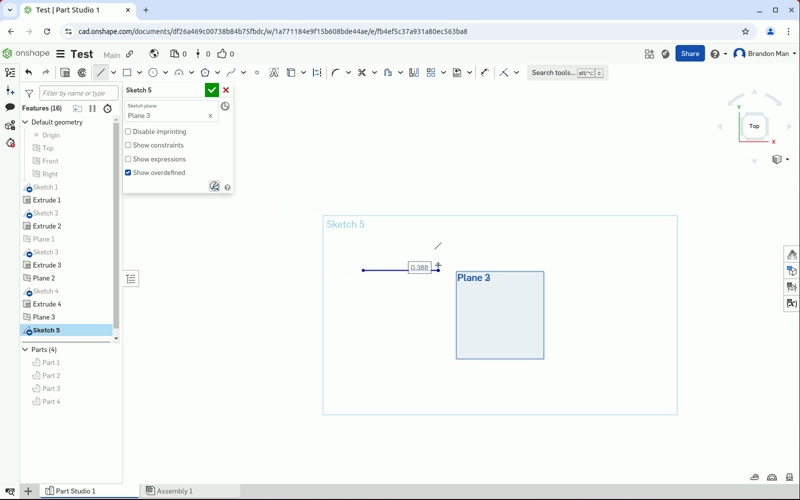
scroll(-6)
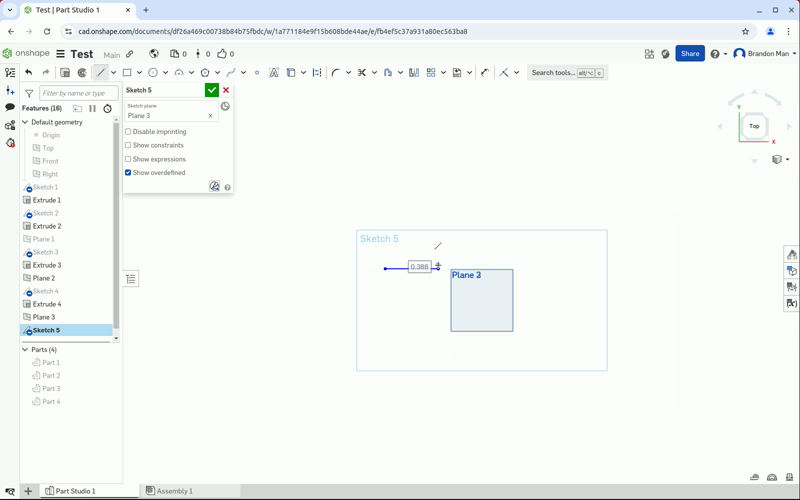
scroll(-6)
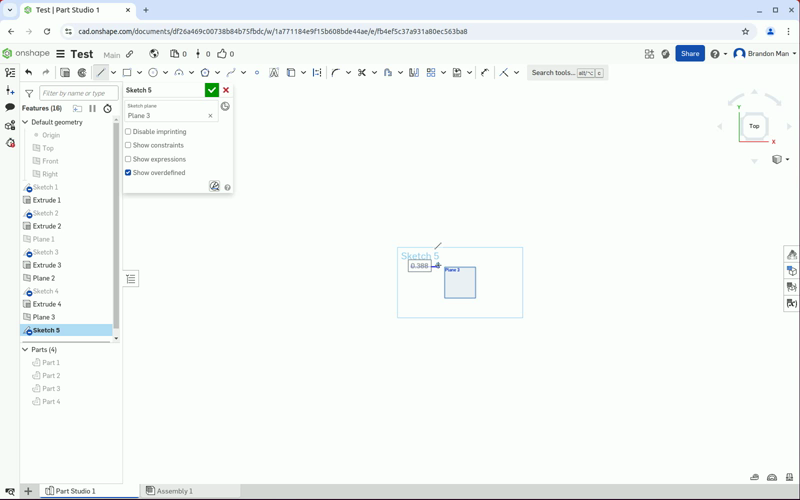
key_up(shift)
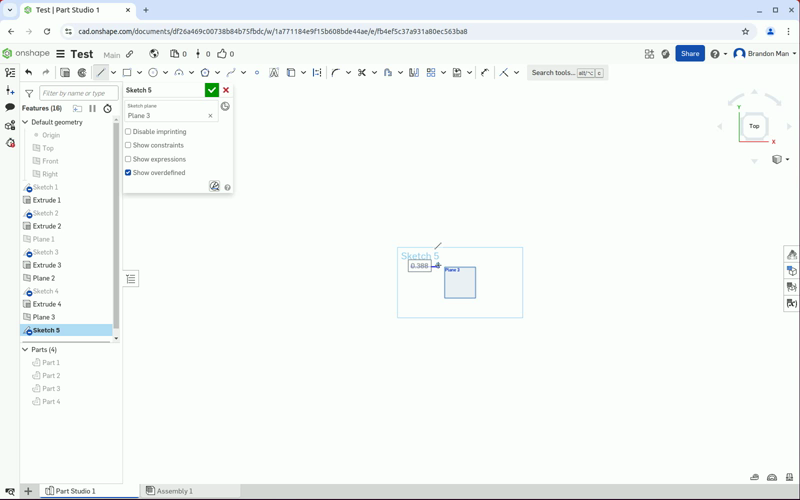
key_down(shift)
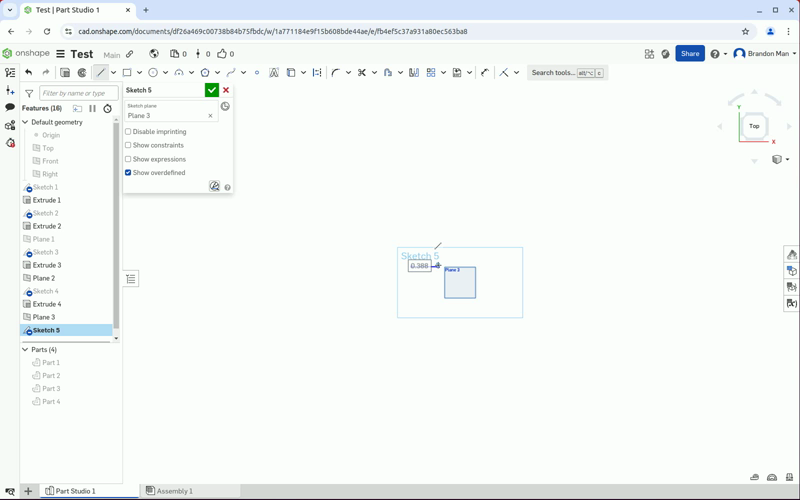
mouse_move(468, 264)
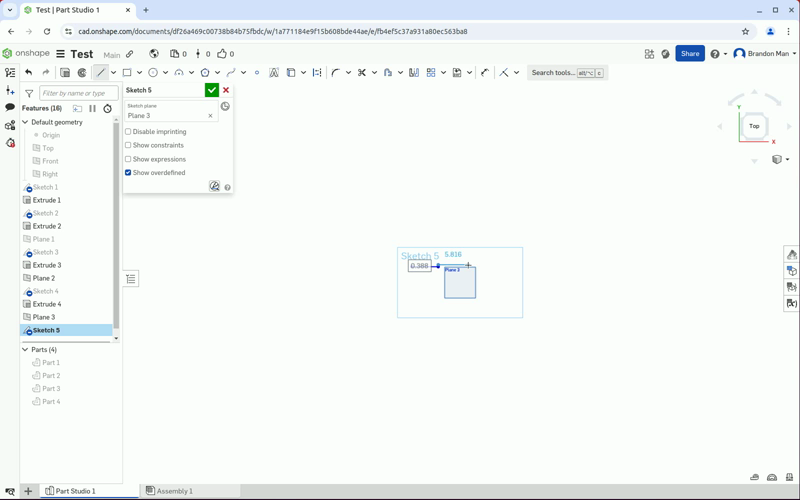
mouse_move(411, 264)
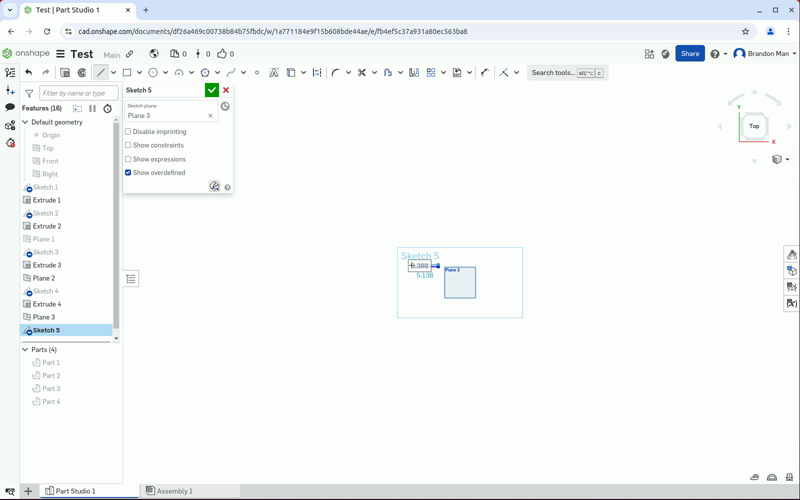
scroll(6)
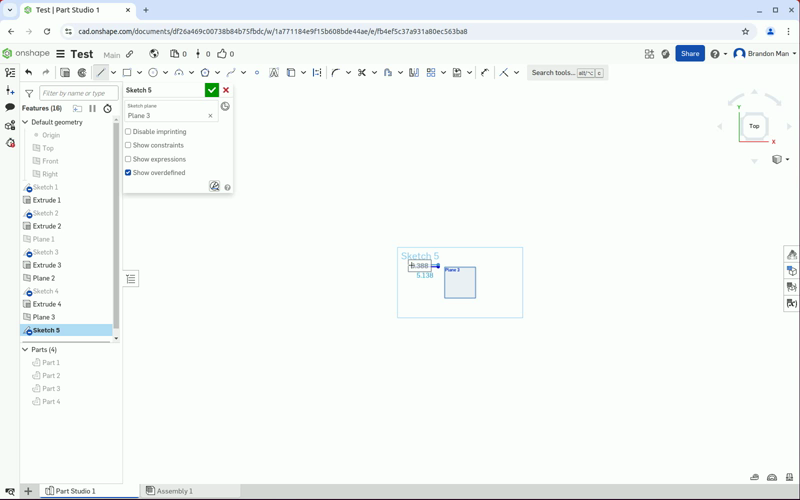
scroll(6)
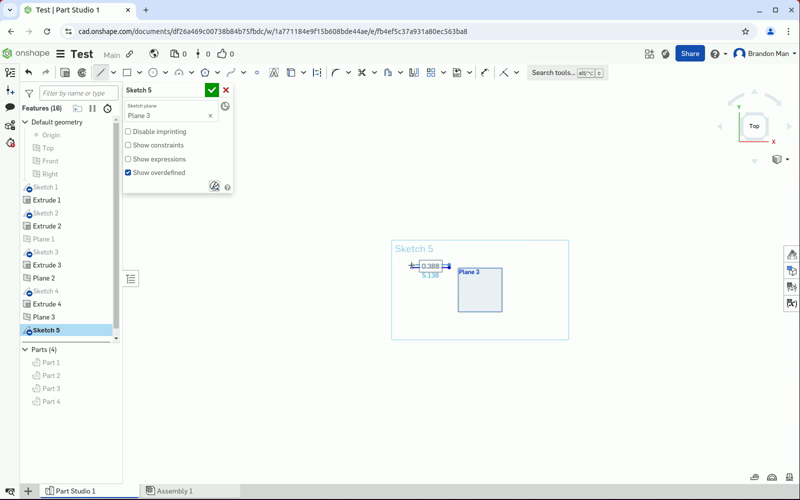
scroll(6)
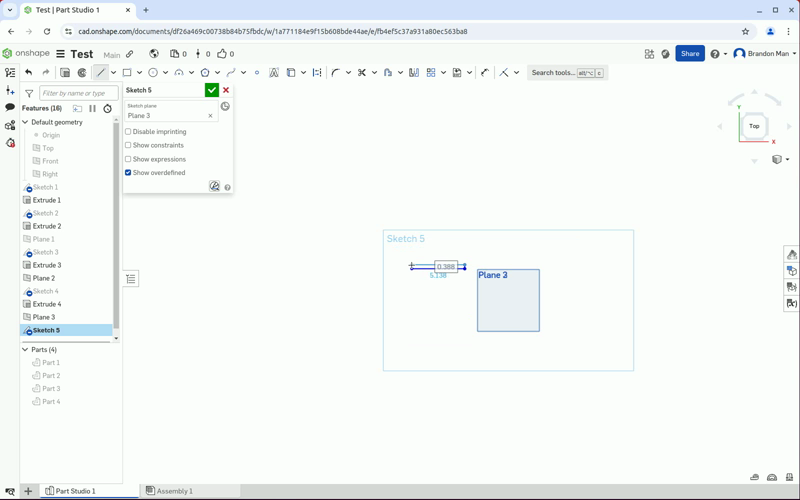
scroll(6)
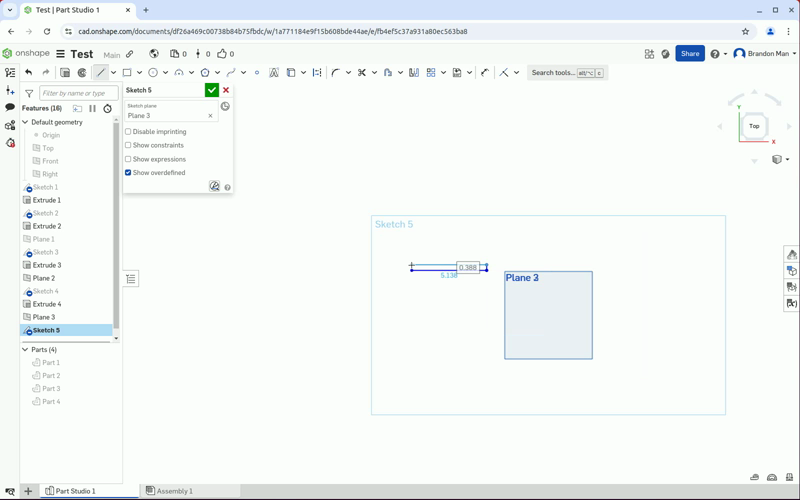
scroll(6)
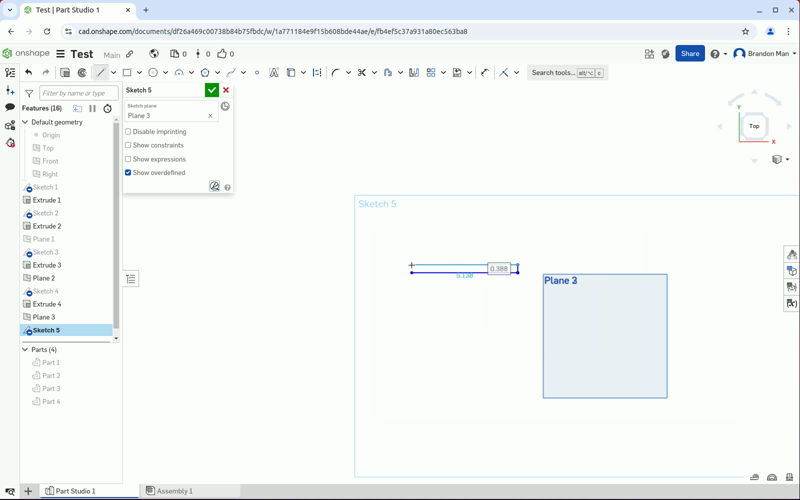
scroll(6)
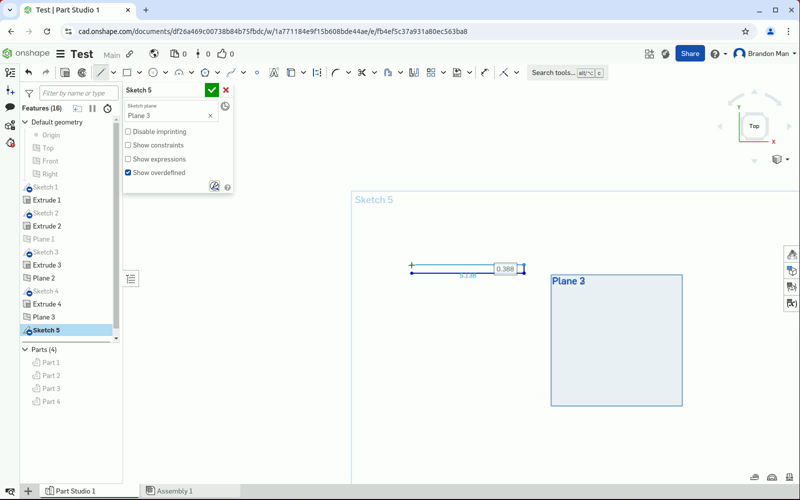
scroll(6)
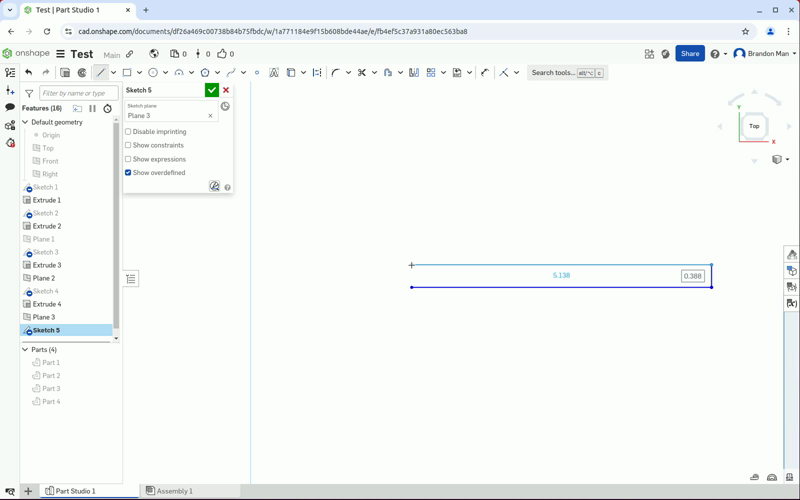
click(411, 264)
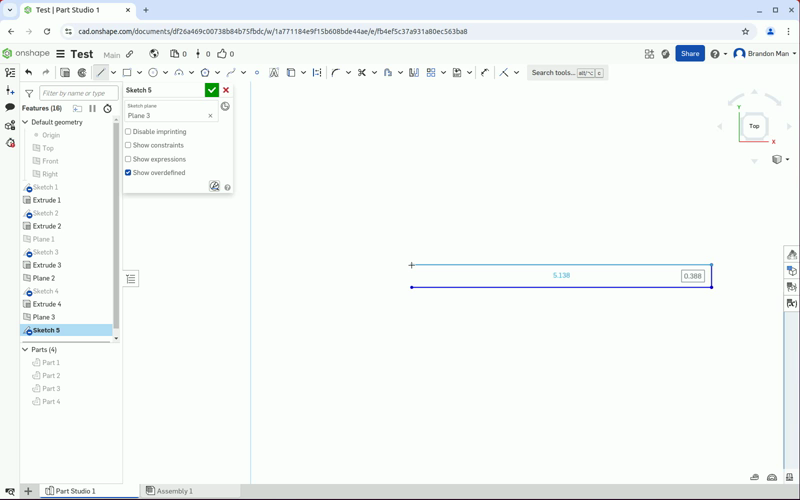
scroll(-6)
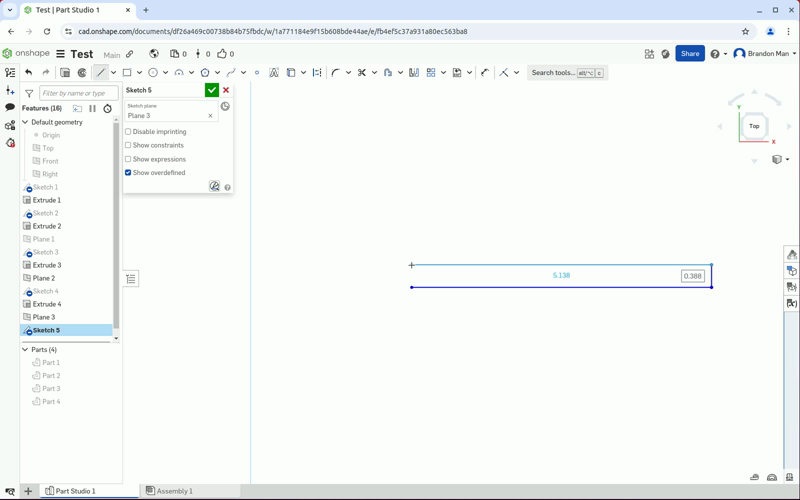
scroll(-6)
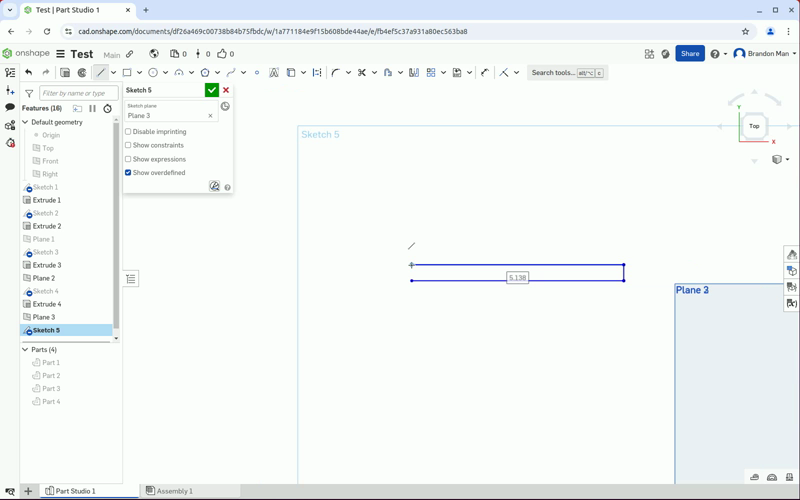
scroll(-6)
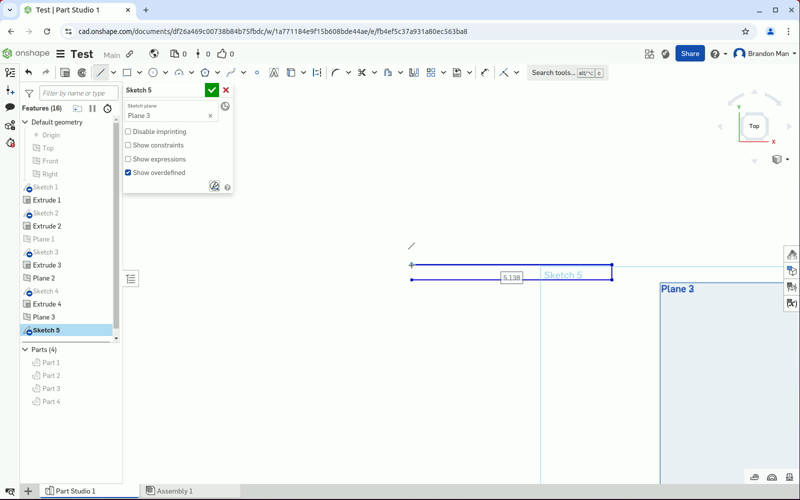
scroll(-6)
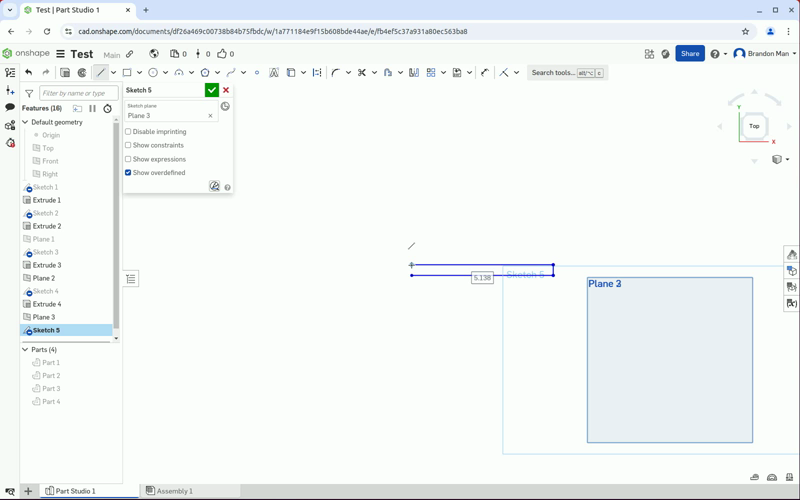
scroll(-6)
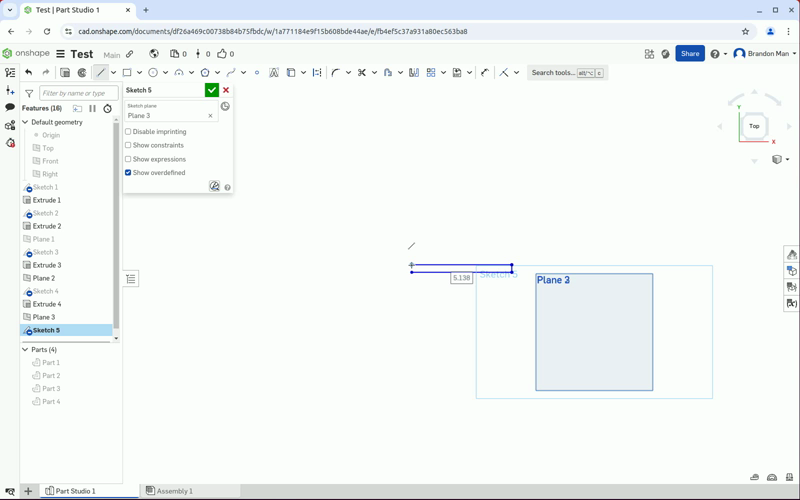
scroll(-6)
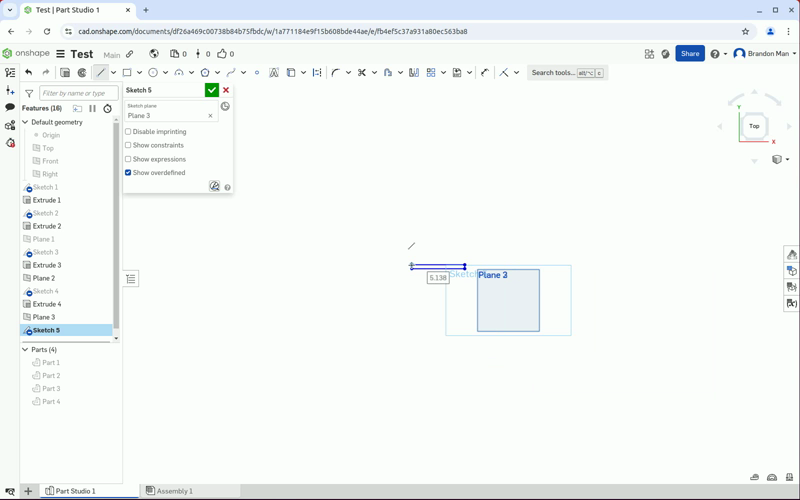
scroll(-6)
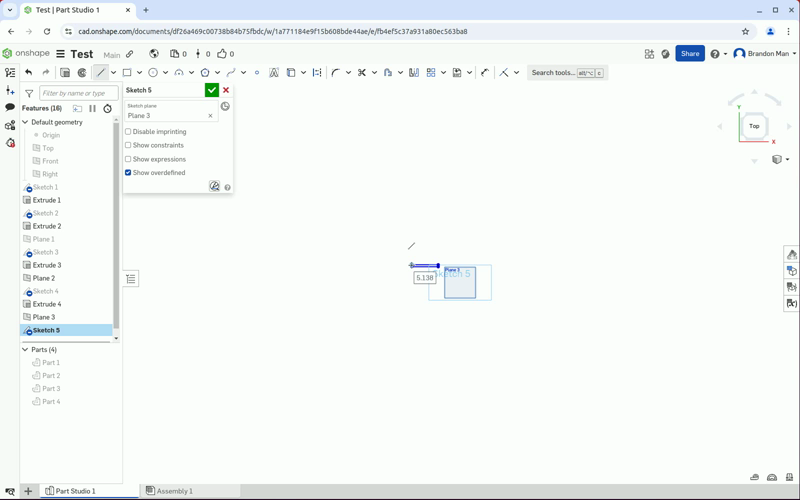
key_up(shift)
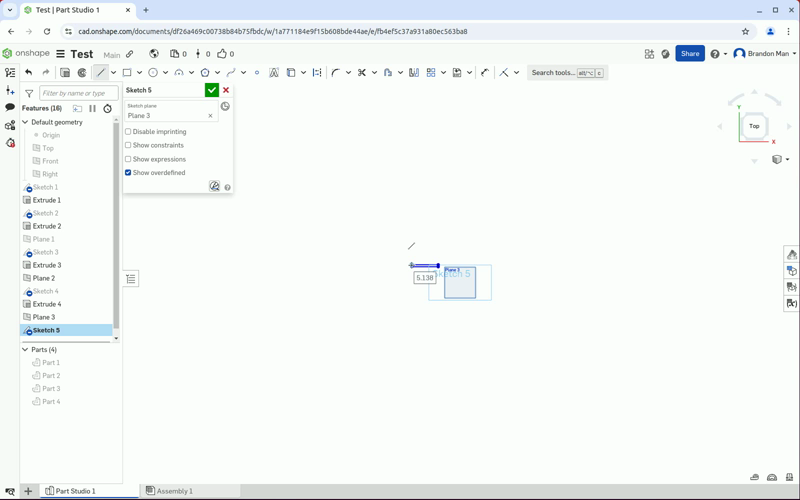
mouse_move(441, 264)
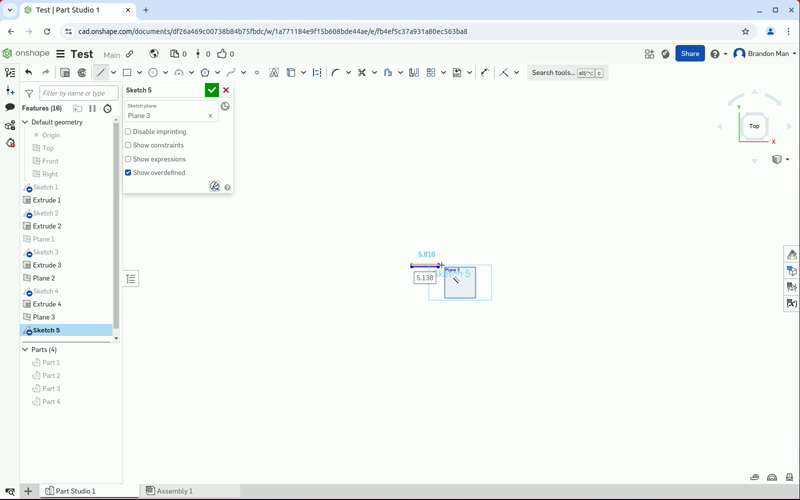
key_down(shift)
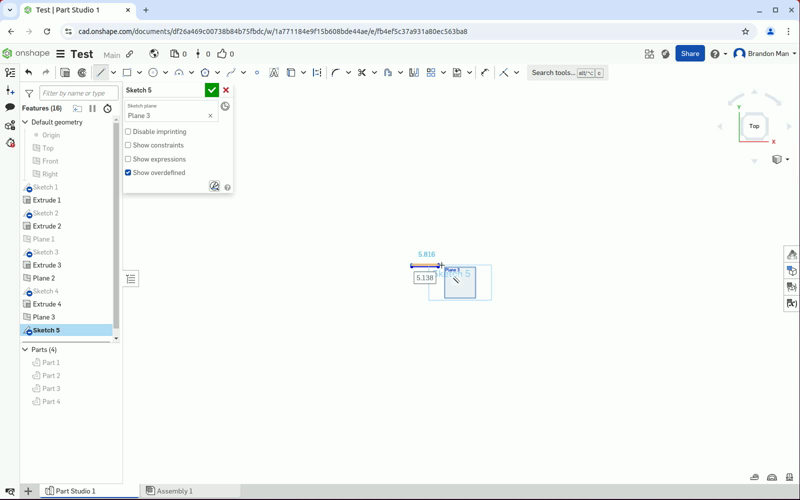
mouse_move(411, 266)
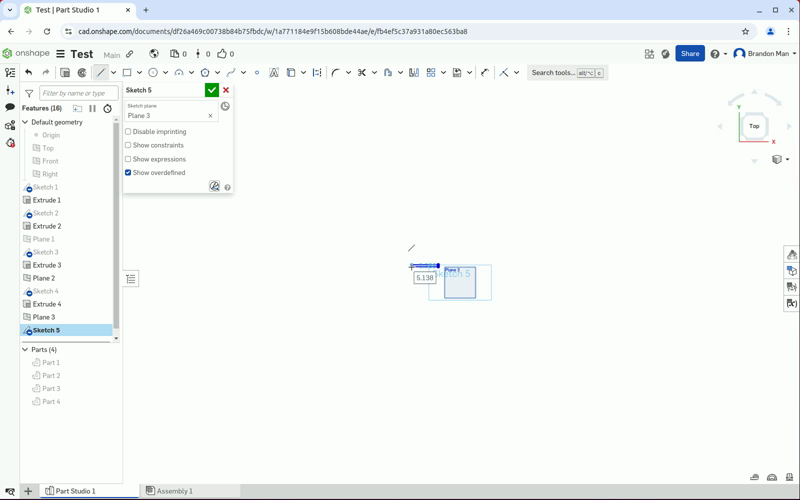
scroll(6)
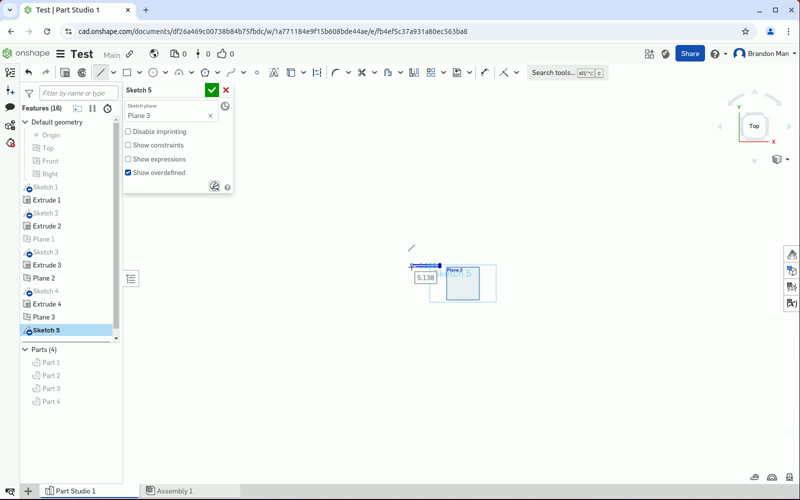
scroll(6)
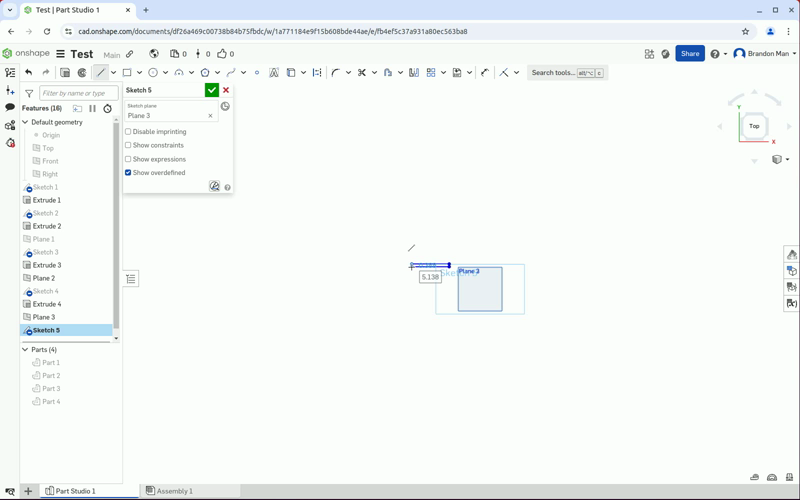
scroll(6)
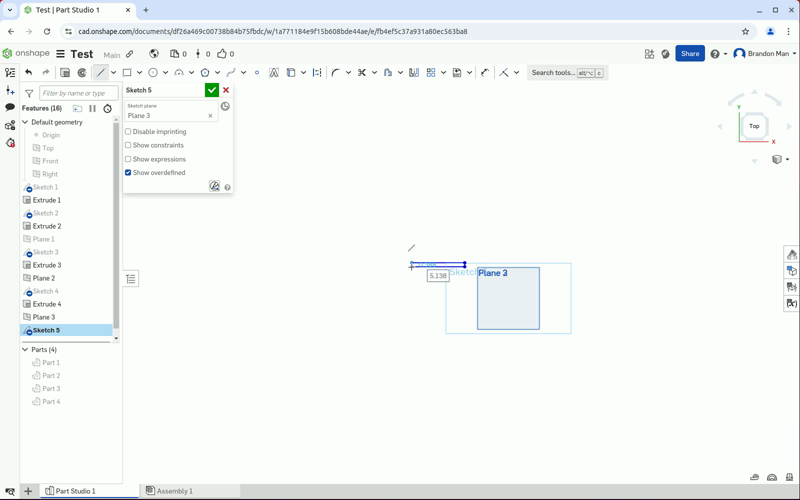
scroll(6)
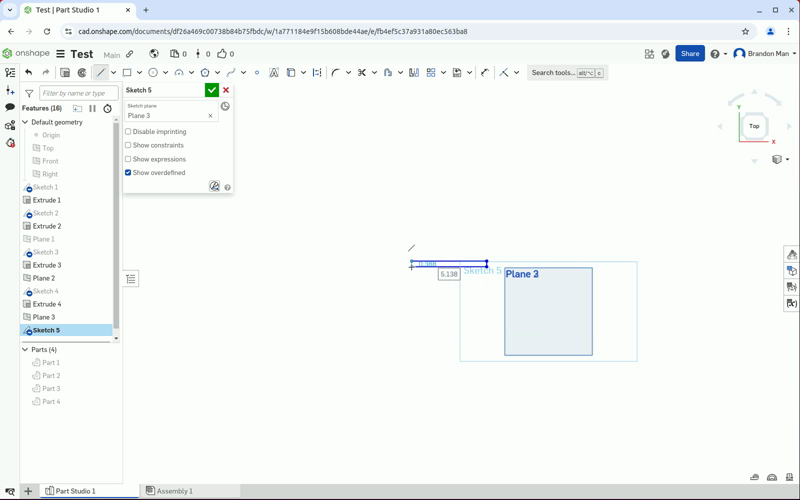
scroll(6)
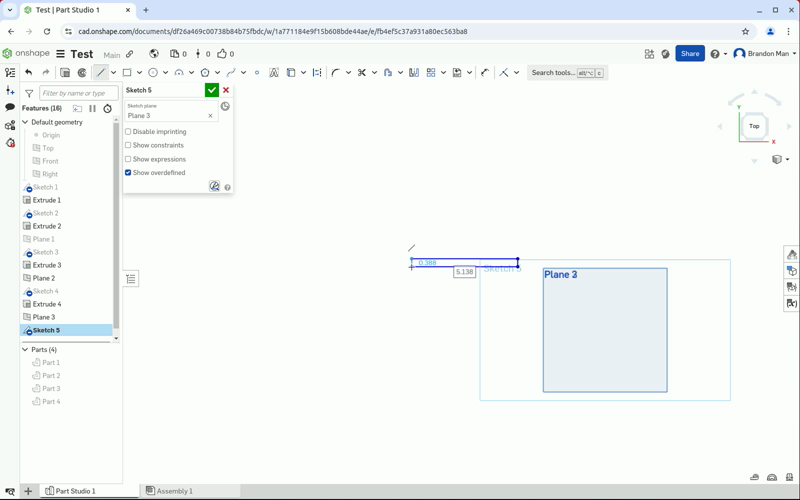
scroll(6)
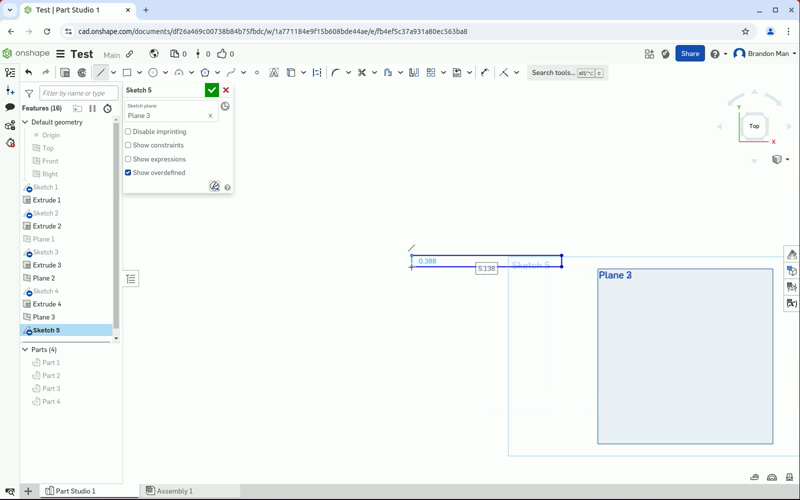
scroll(6)
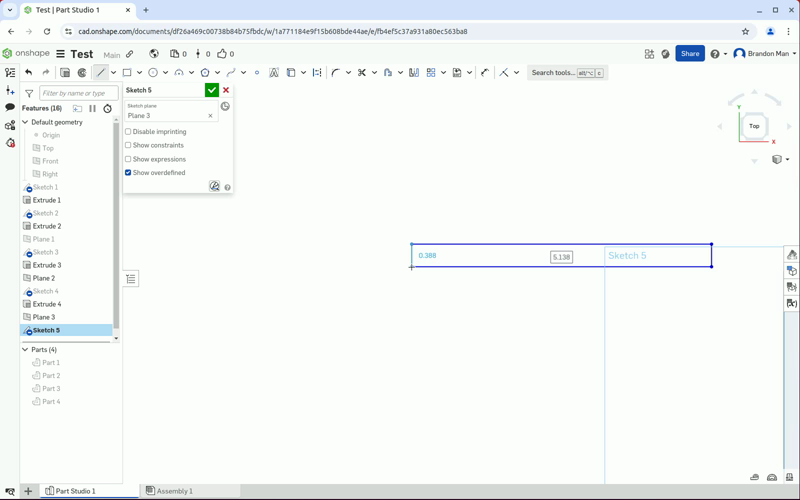
key_up(shift)
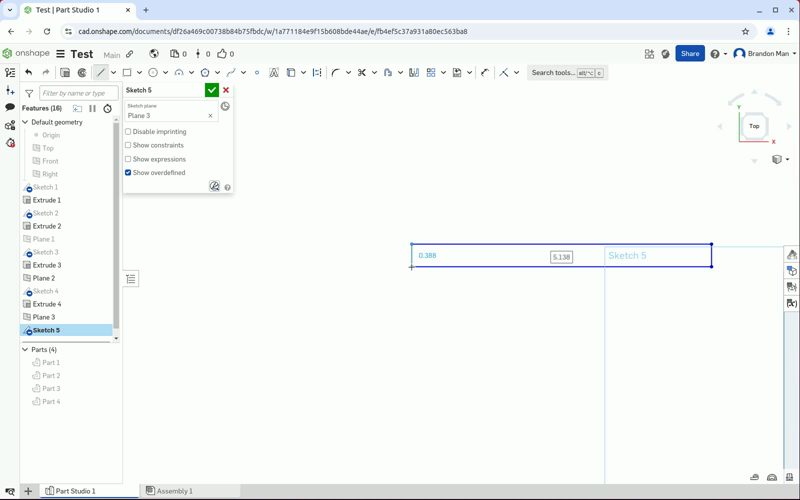
click(411, 266)
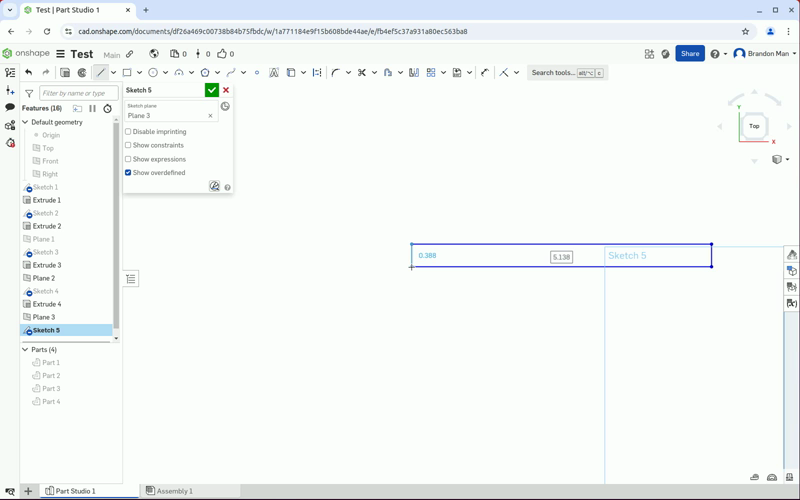
scroll(-6)
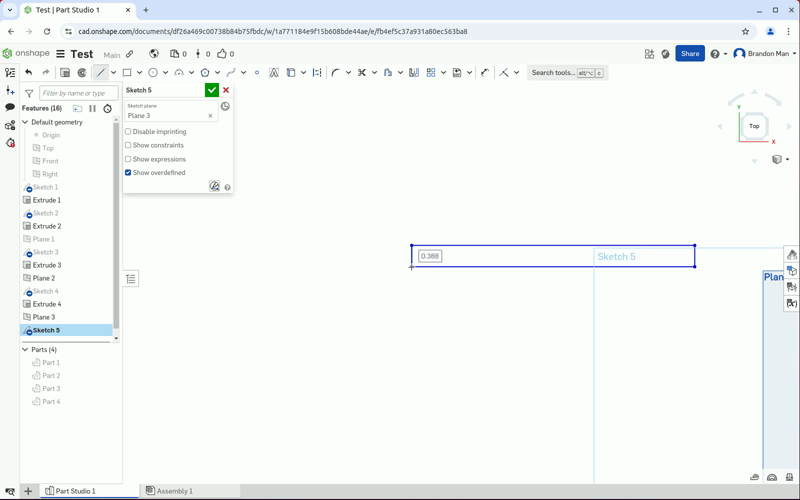
scroll(-6)
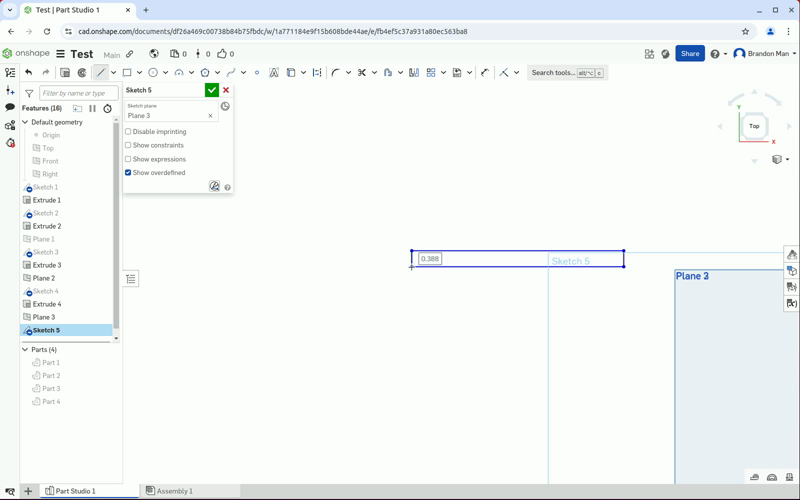
scroll(-6)
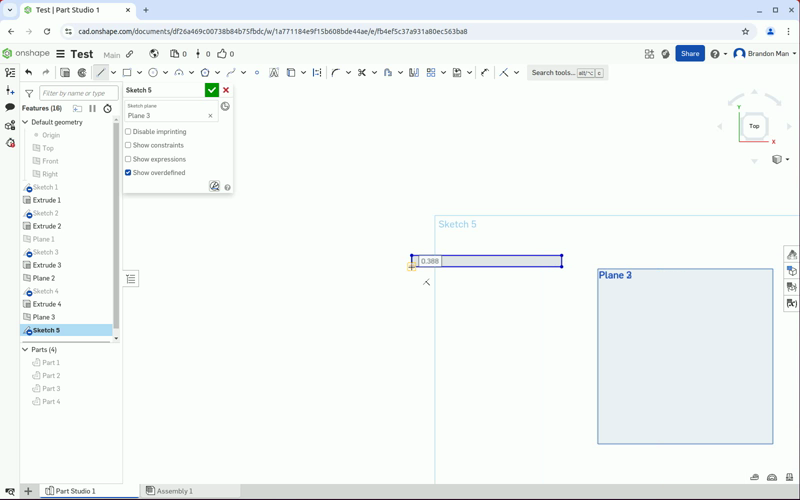
scroll(-6)
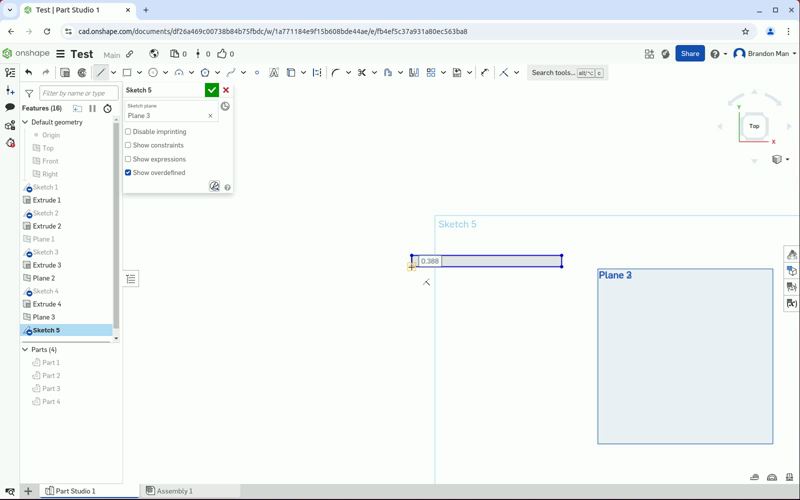
scroll(-6)
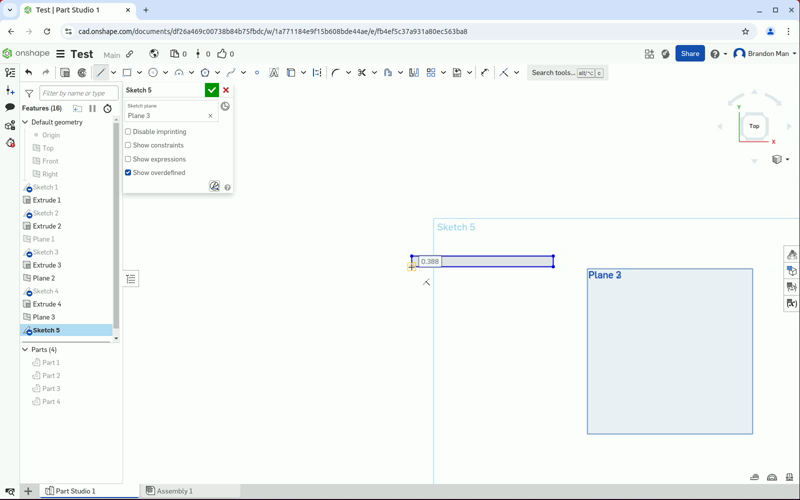
scroll(-6)
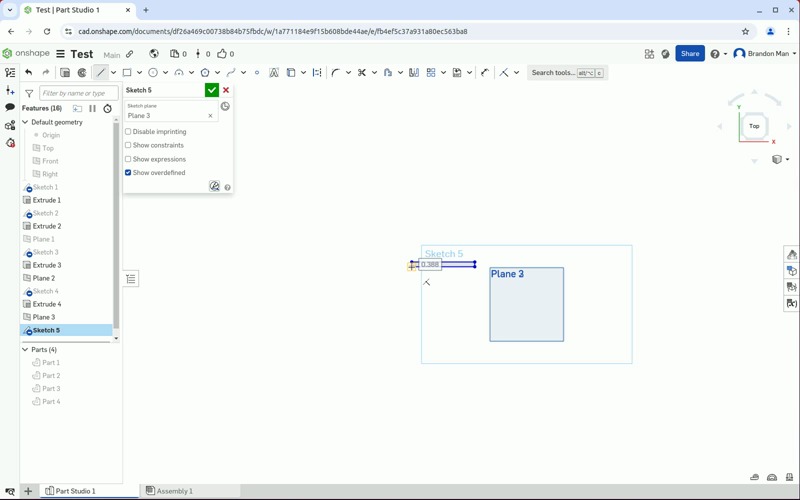
scroll(-6)
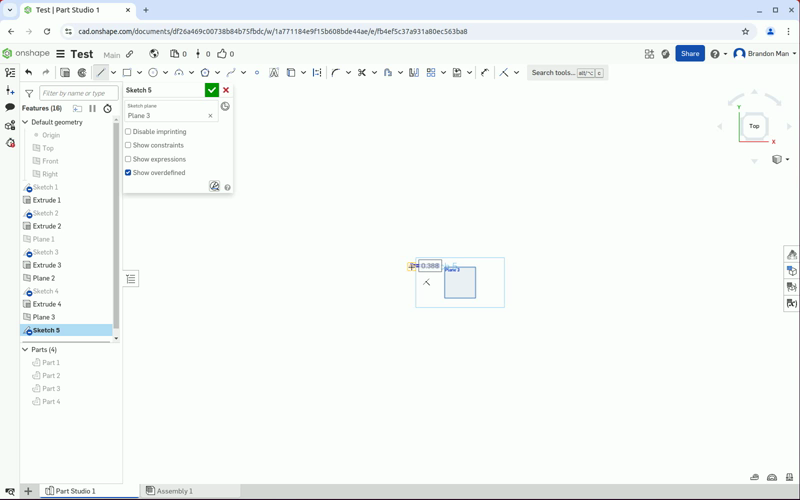
key(esc)
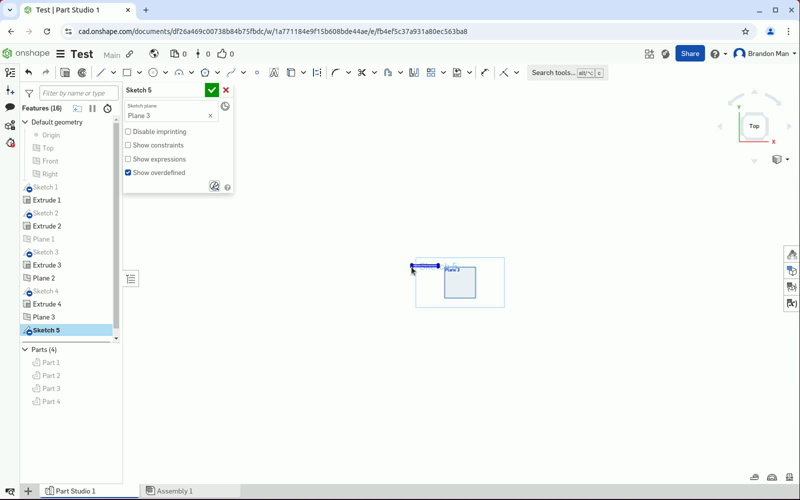
mouse_move(431, 266)
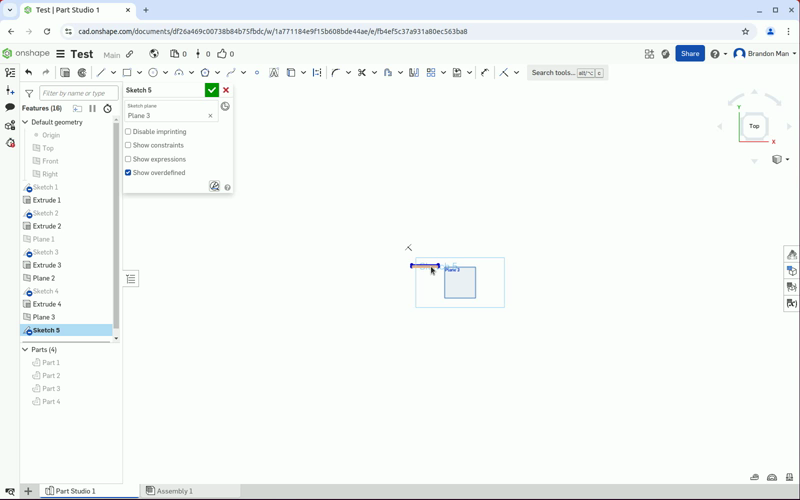
scroll(6)
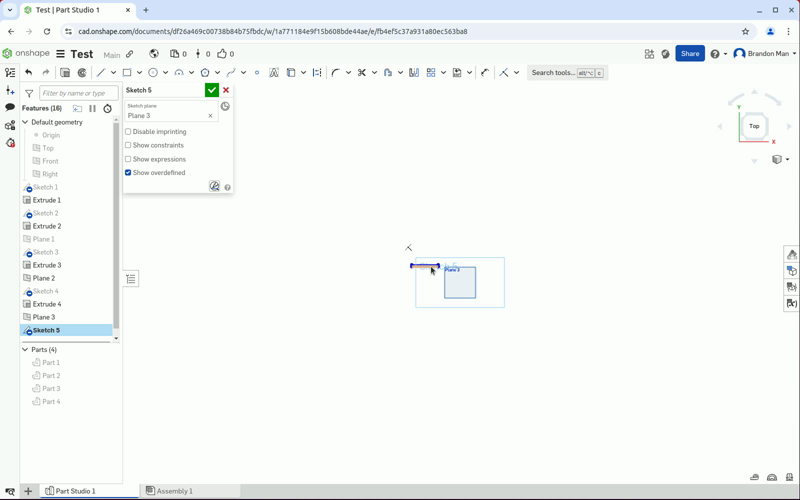
scroll(6)
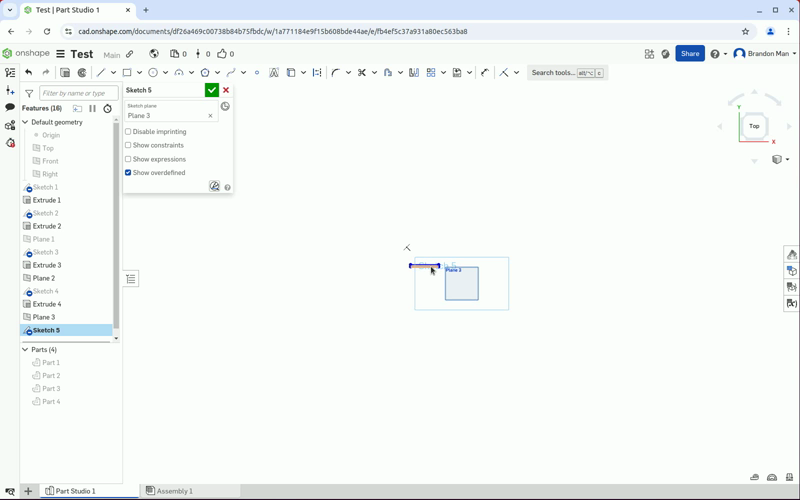
scroll(6)
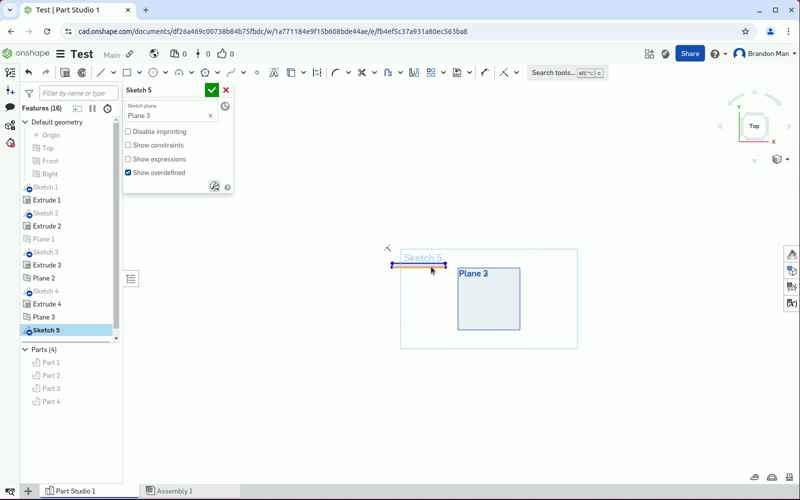
scroll(6)
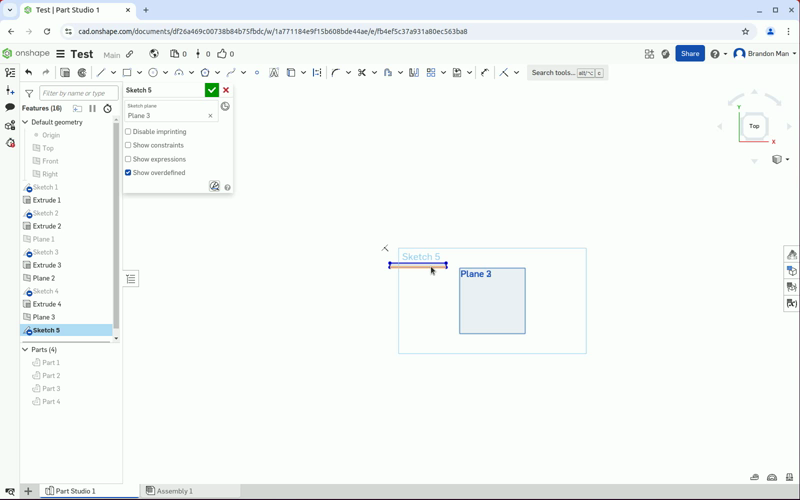
scroll(6)
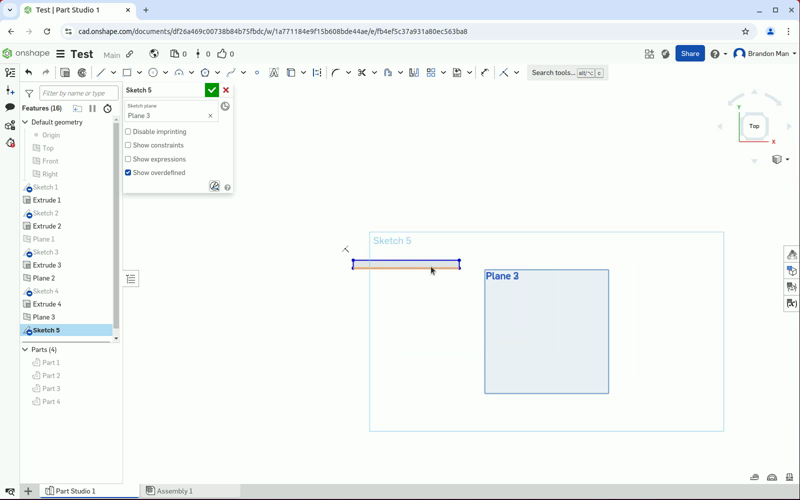
scroll(6)
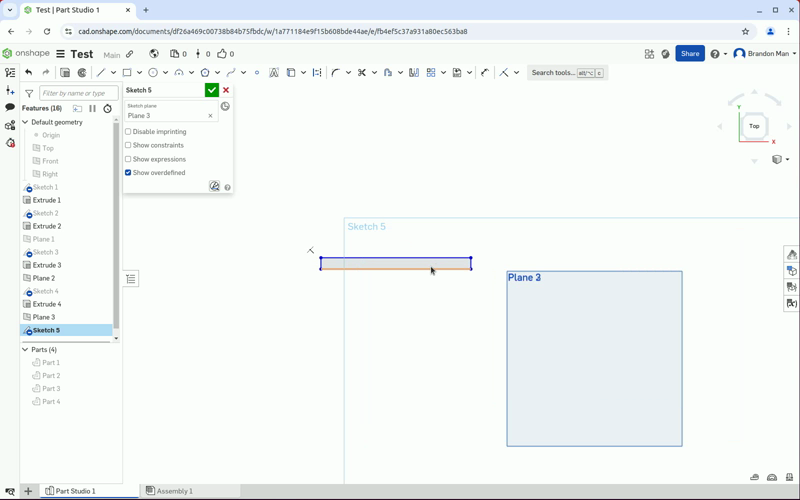
scroll(6)
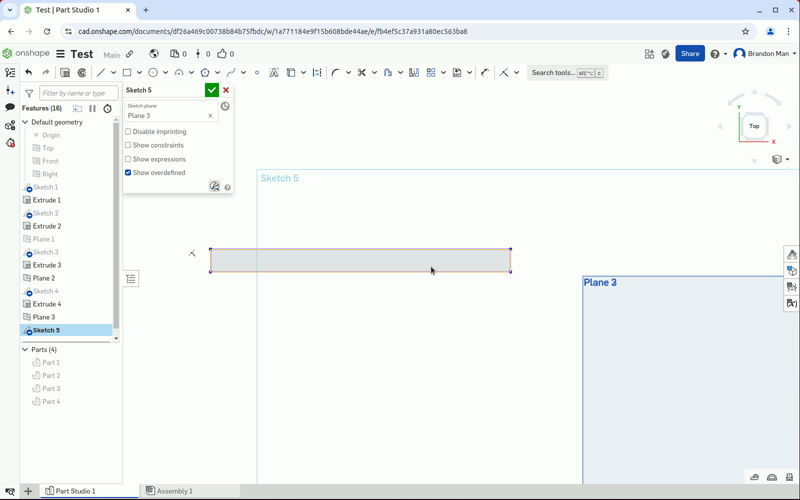
click(431, 266)
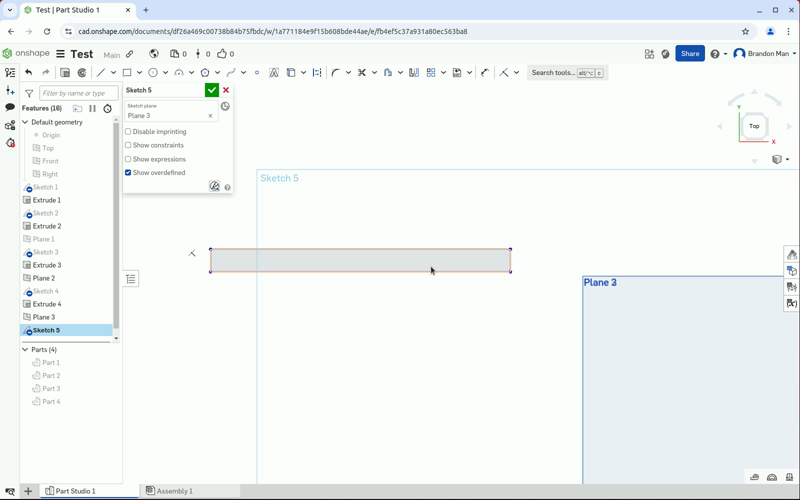
scroll(-6)
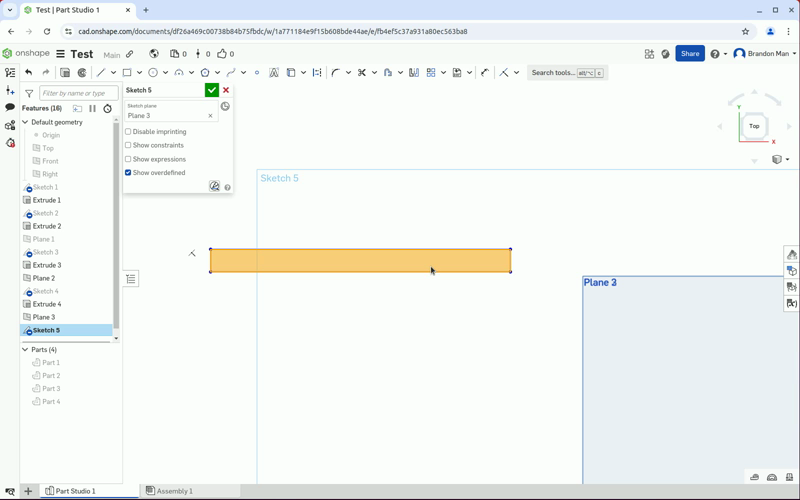
scroll(-6)
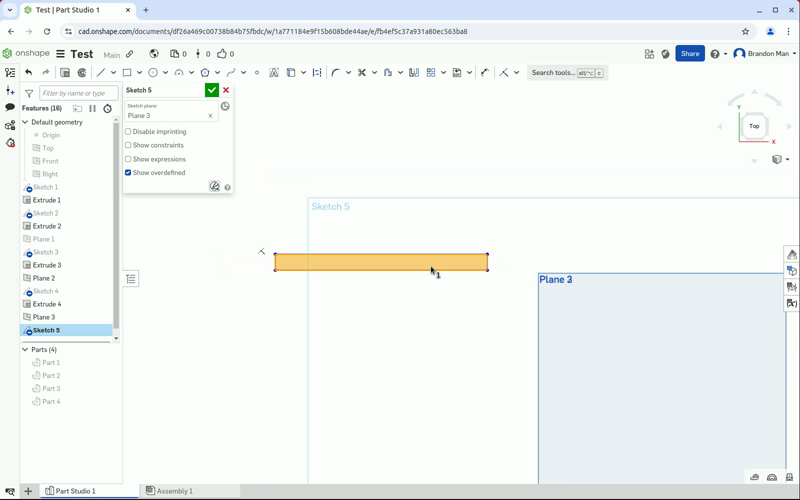
scroll(-6)
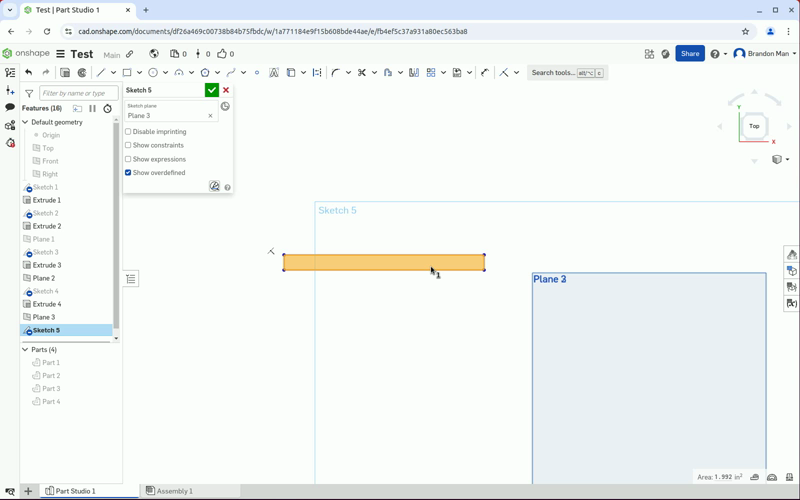
scroll(-6)
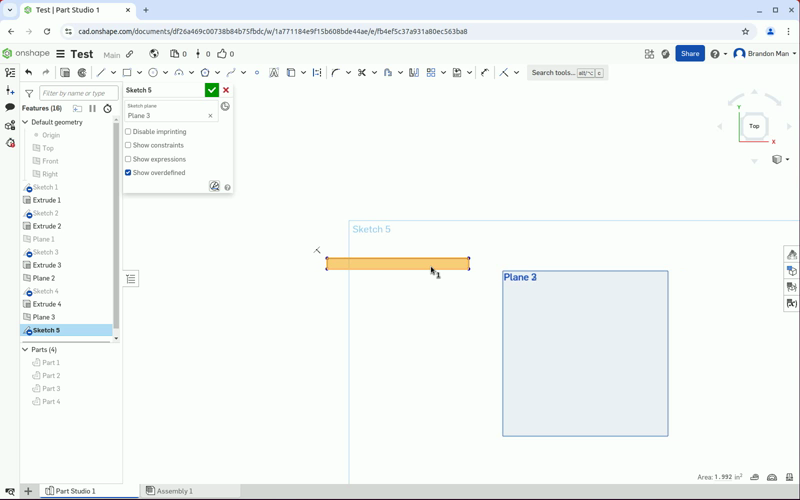
scroll(-6)
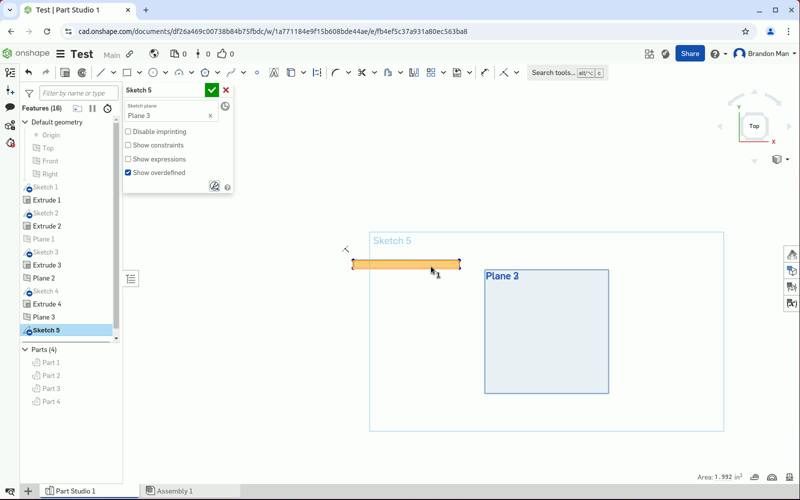
scroll(-6)
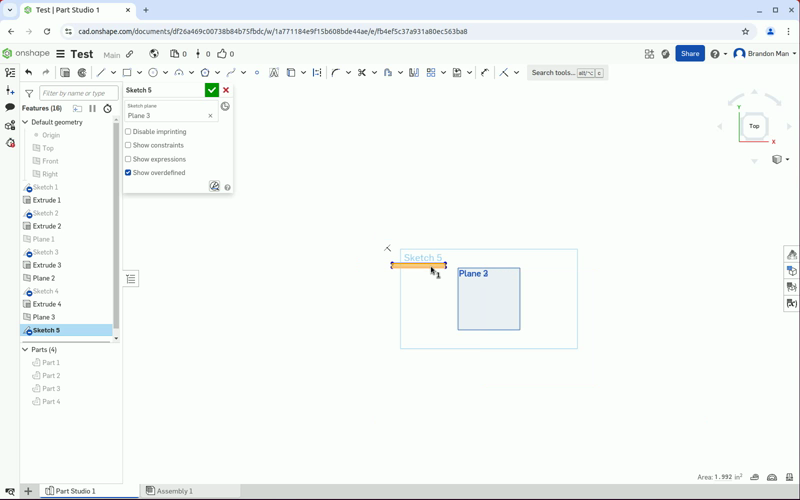
scroll(-6)
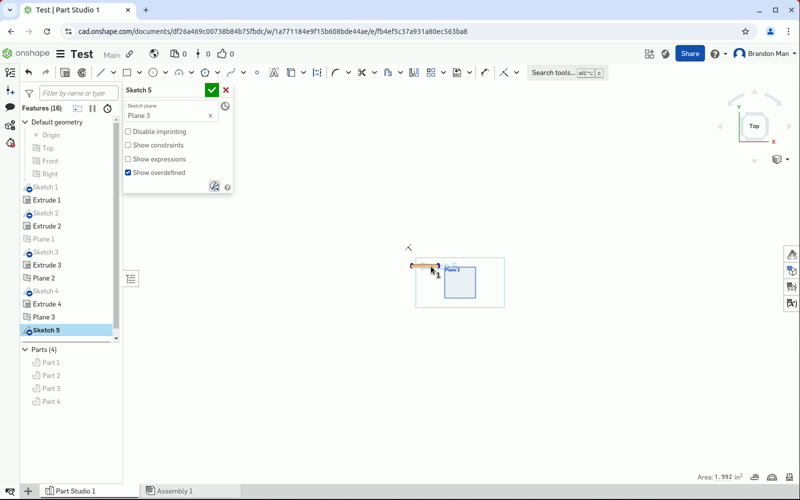
mouse_move(73, 352)
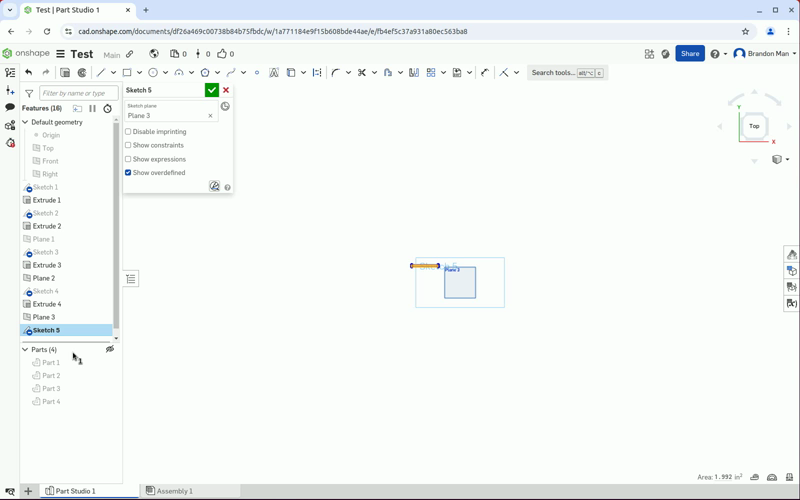
key(shift+y)
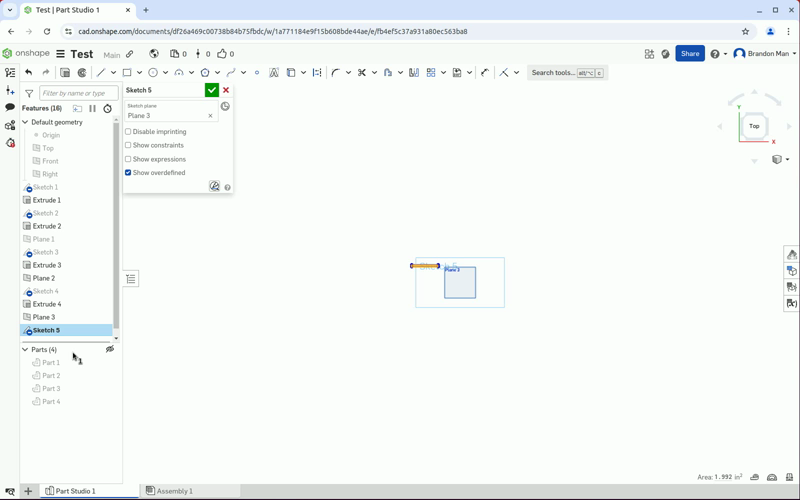
key(shift+e)
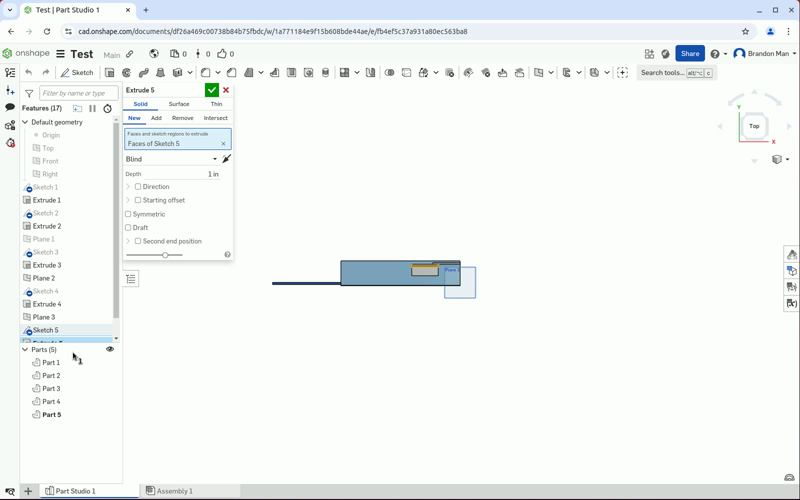
mouse_move(143, 106)
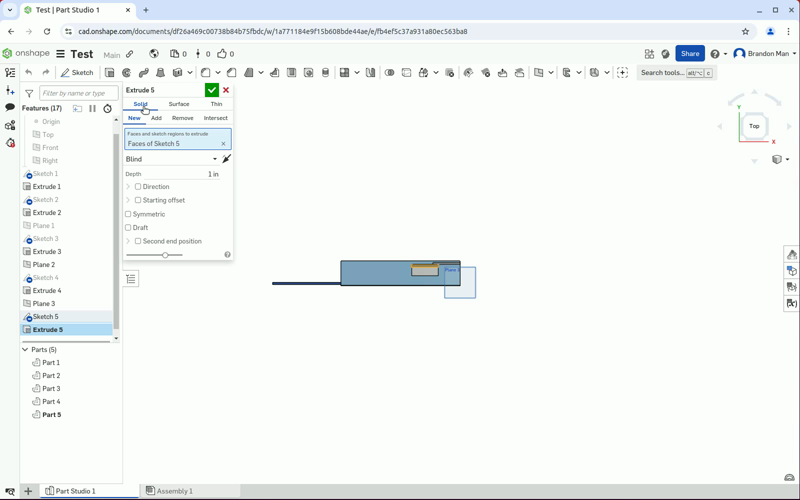
click(143, 106)
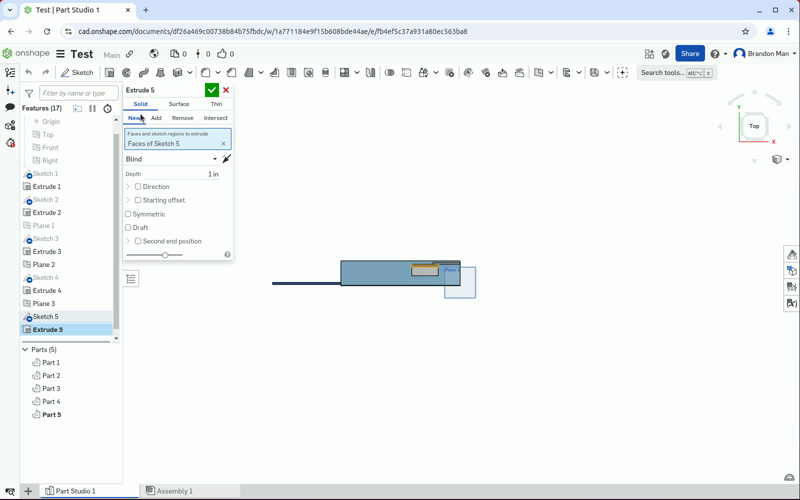
mouse_move(137, 120)
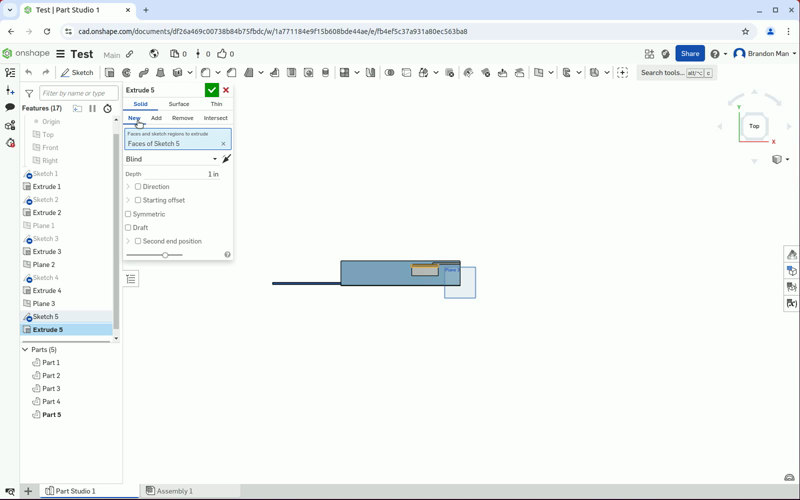
click(137, 120)
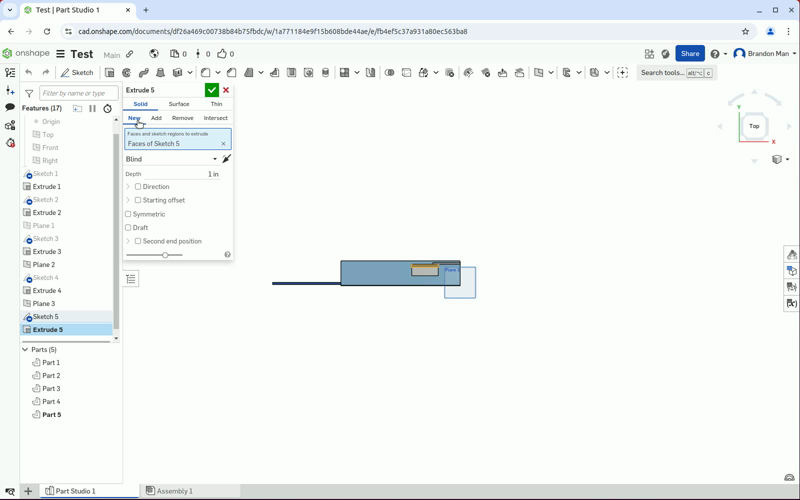
key(tab, 4)
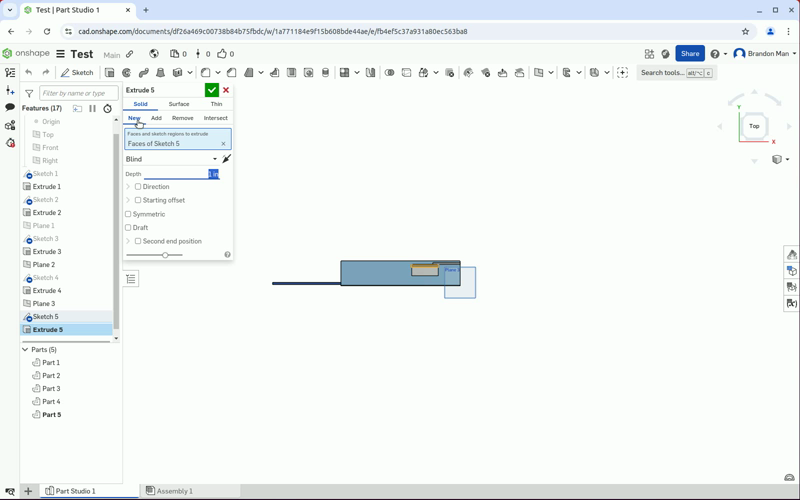
text(2.407)
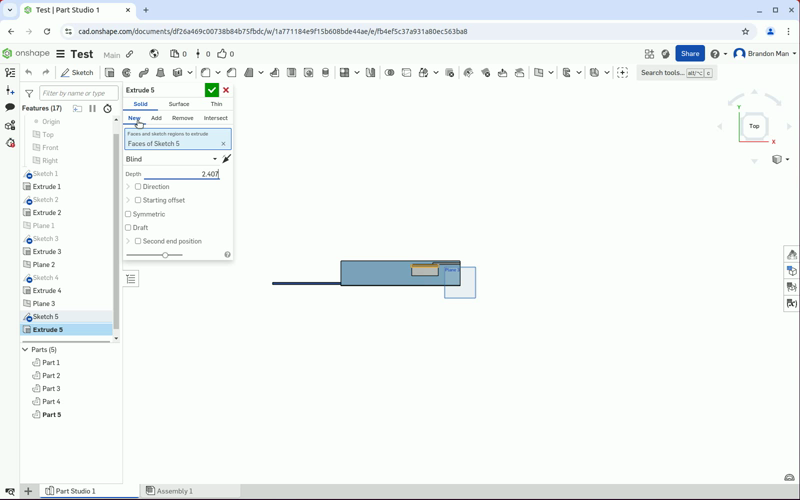
key(enter)
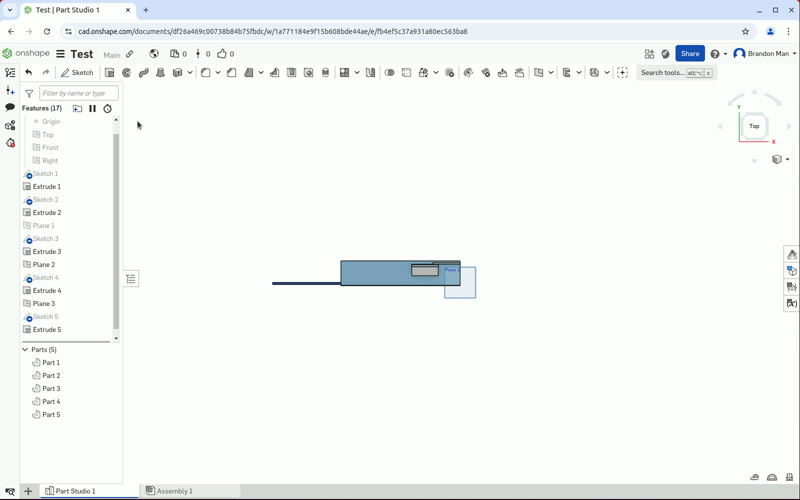
key(shift+h)
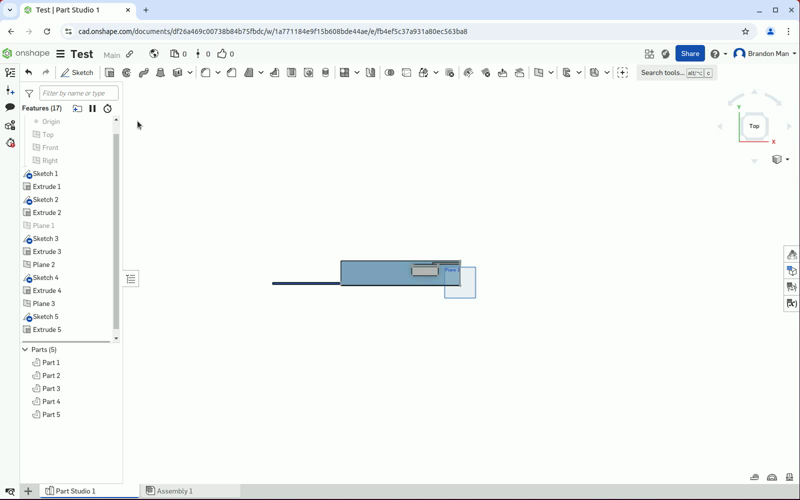
key(shift+h)
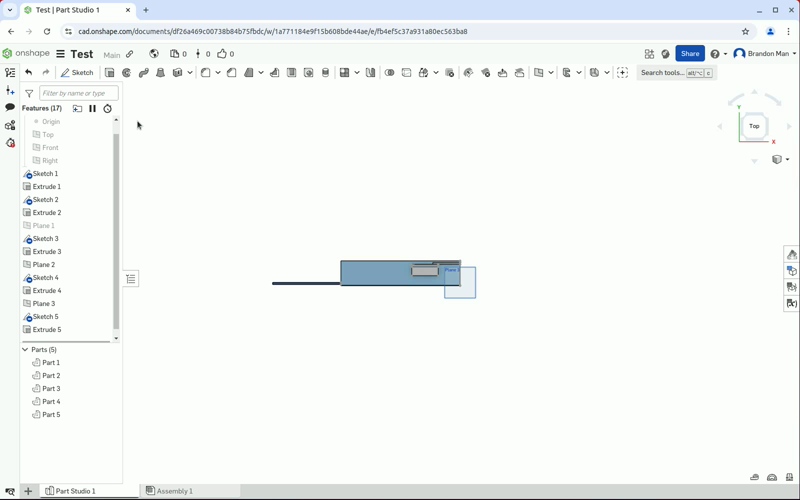
key(shift+7)
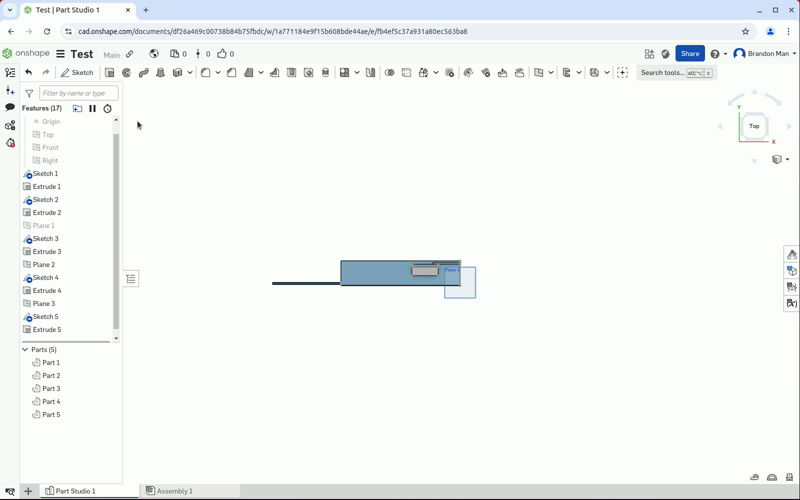
key(up, 3)
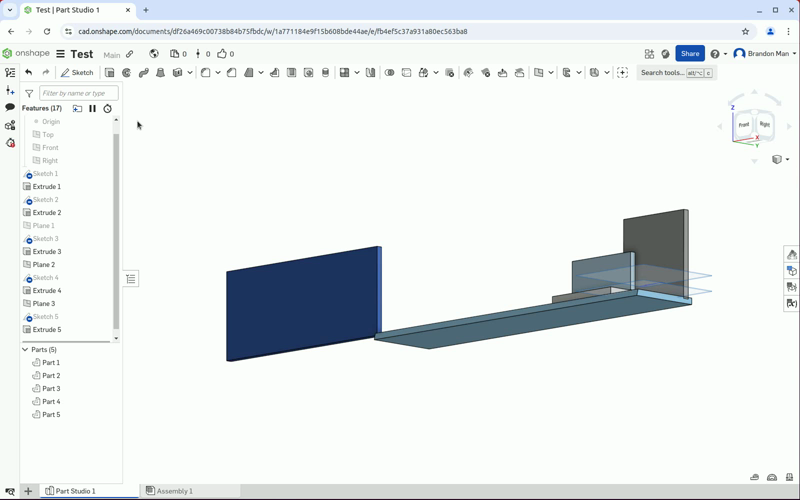
key(left, 3)
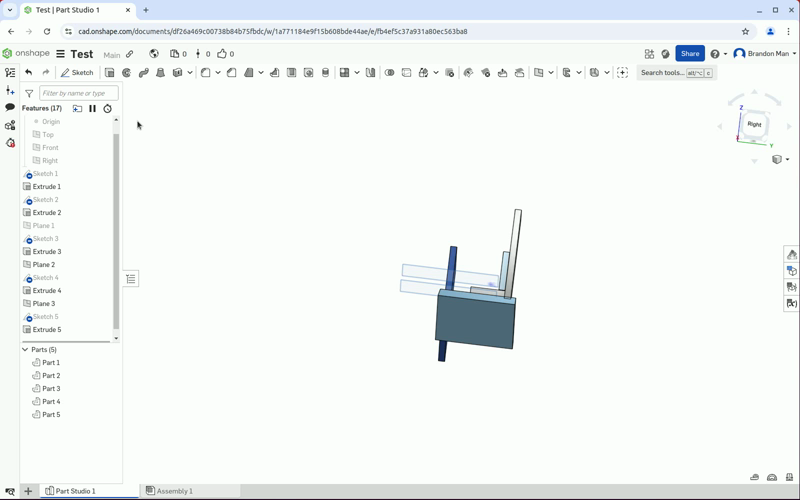
key(right, 3)
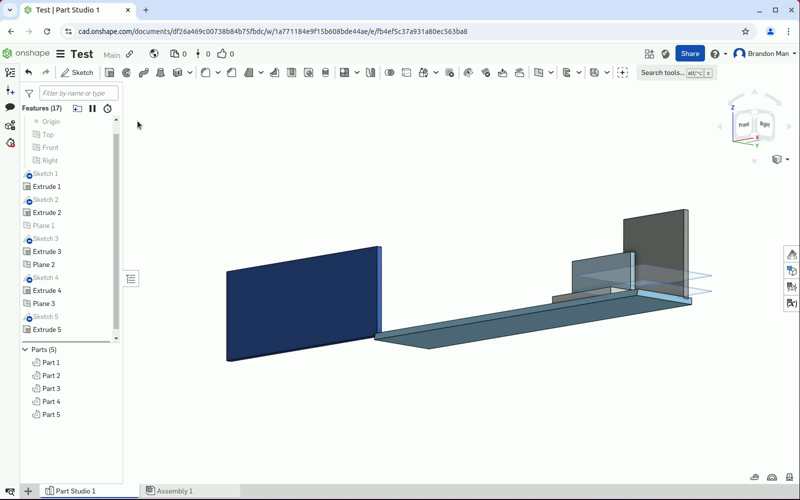
key(down, 3)
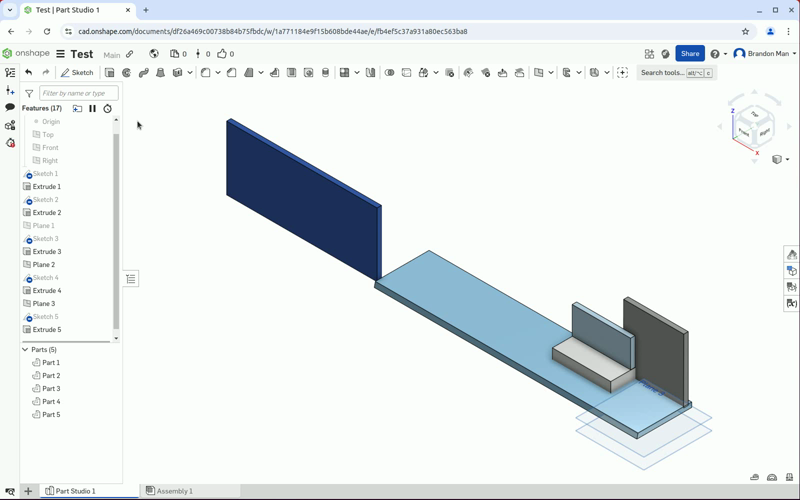
mouse_move(69, 176)
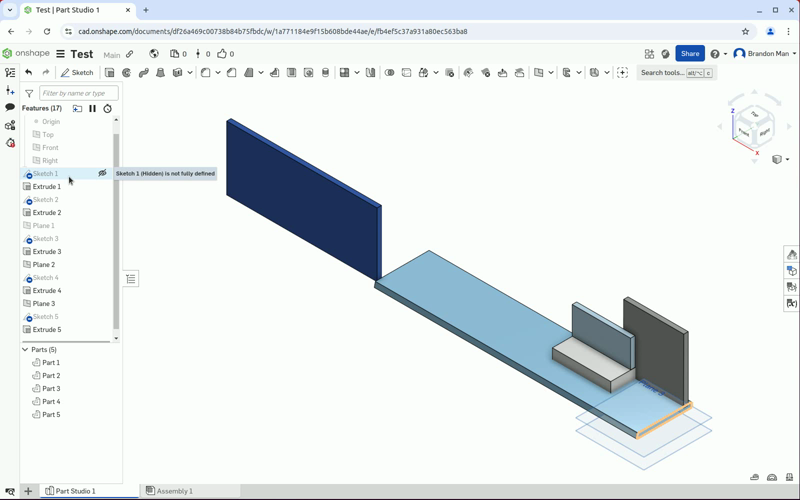
click(69, 176)